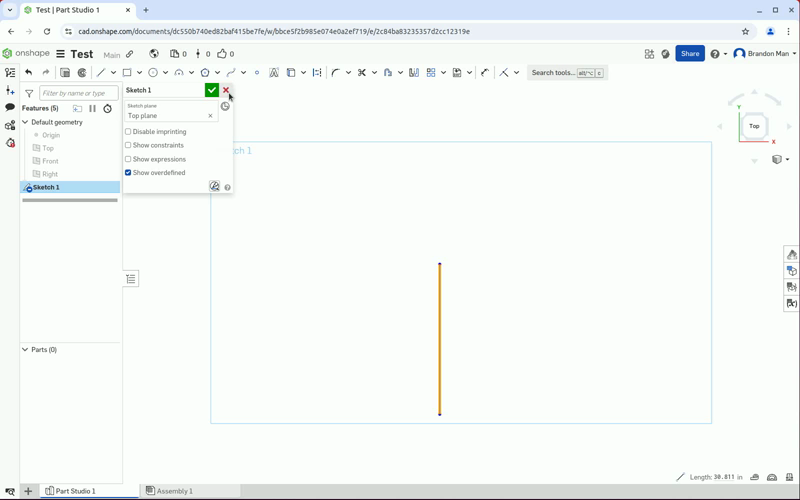
key(shift+h)
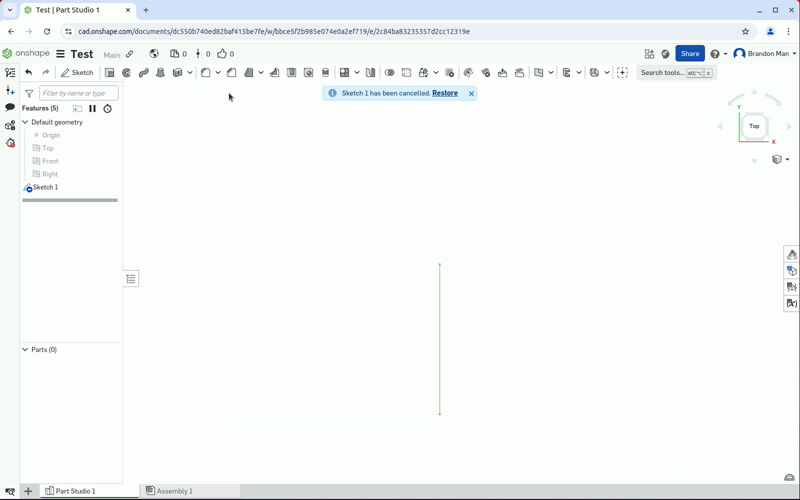
key(shift+s)
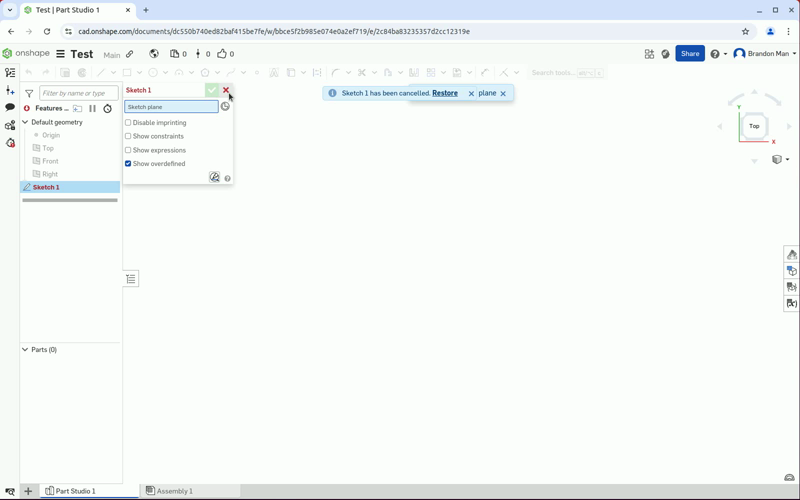
mouse_move(73, 150)
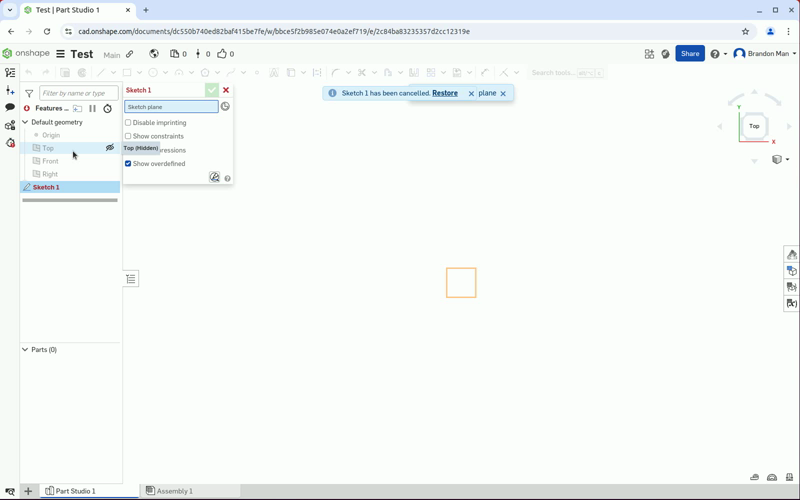
click(73, 150)
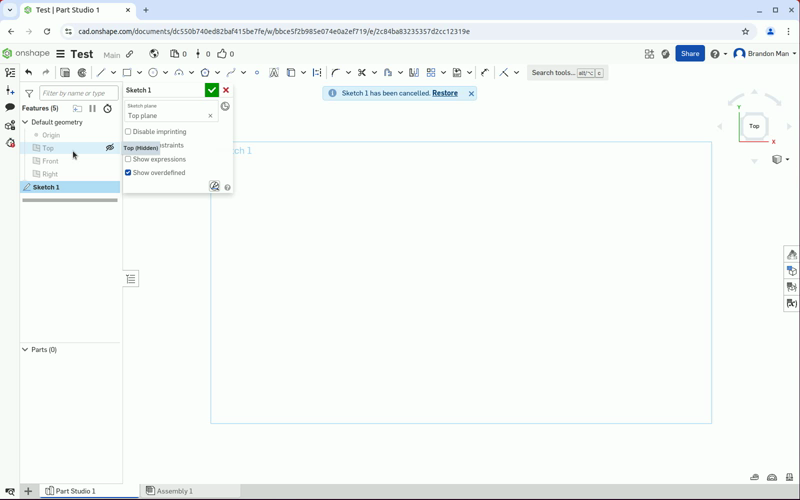
mouse_move(73, 352)
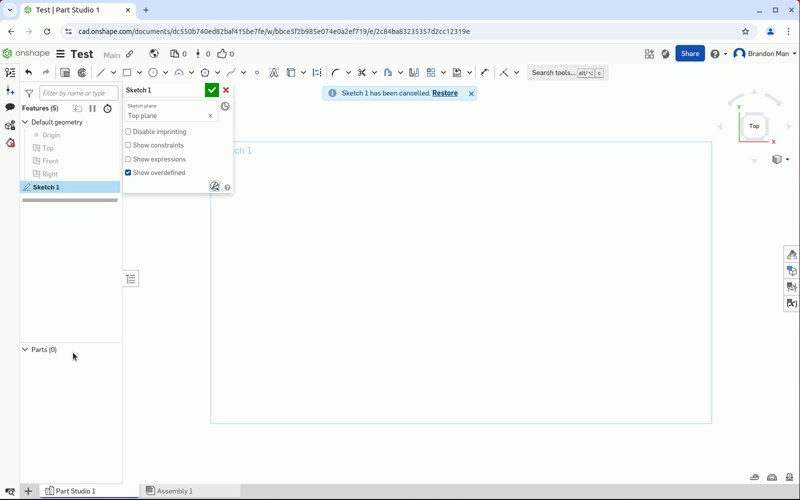
key(y)
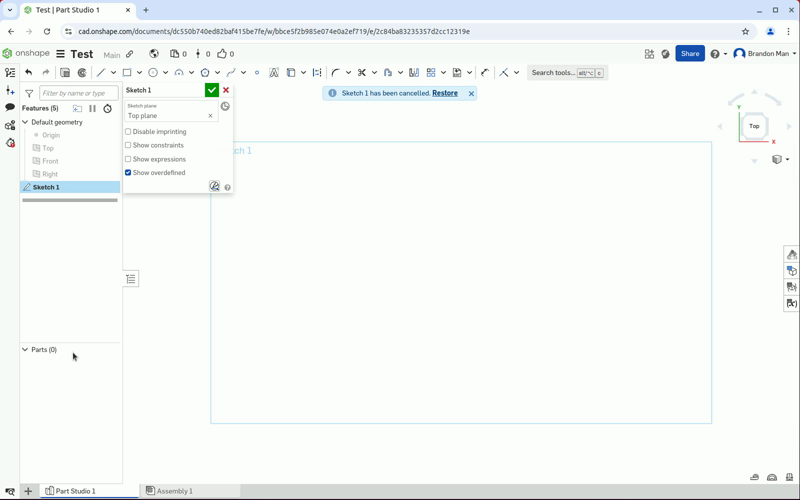
key(l)
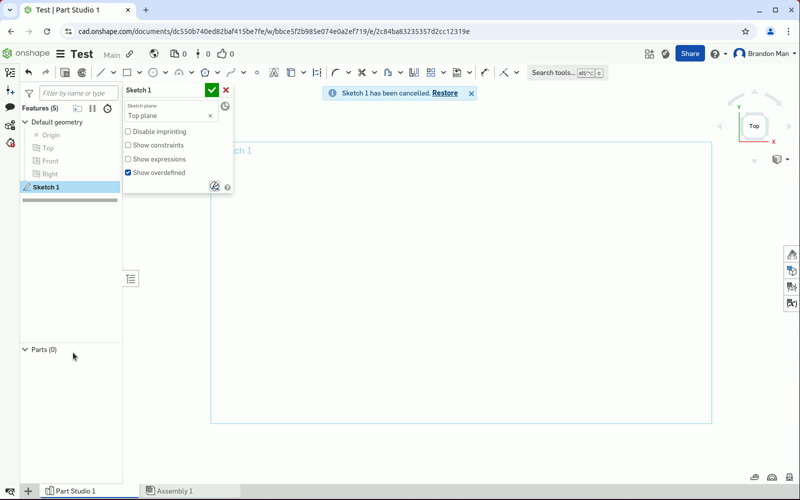
key_down(shift)
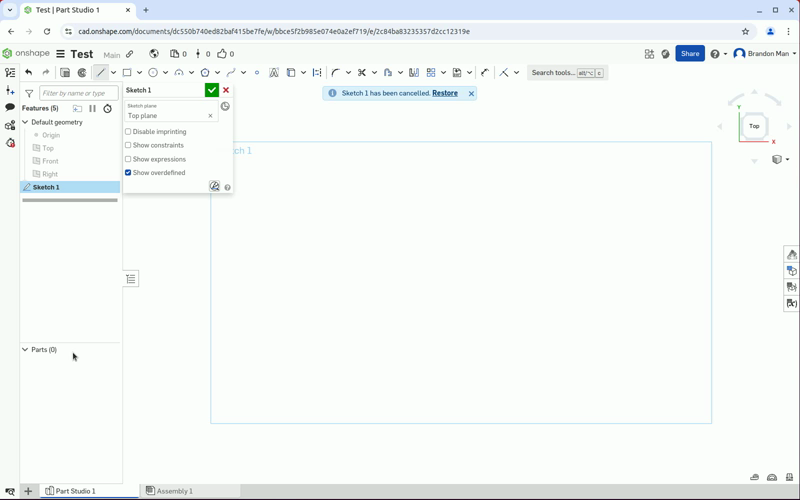
mouse_move(413, 251)
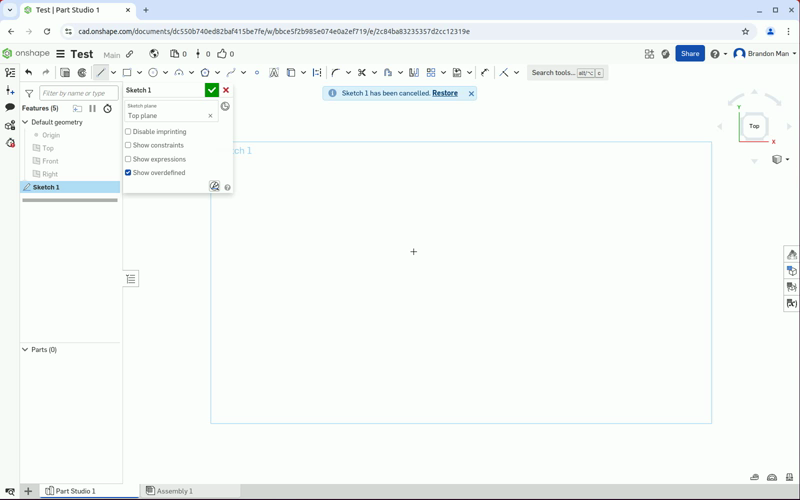
click(413, 251)
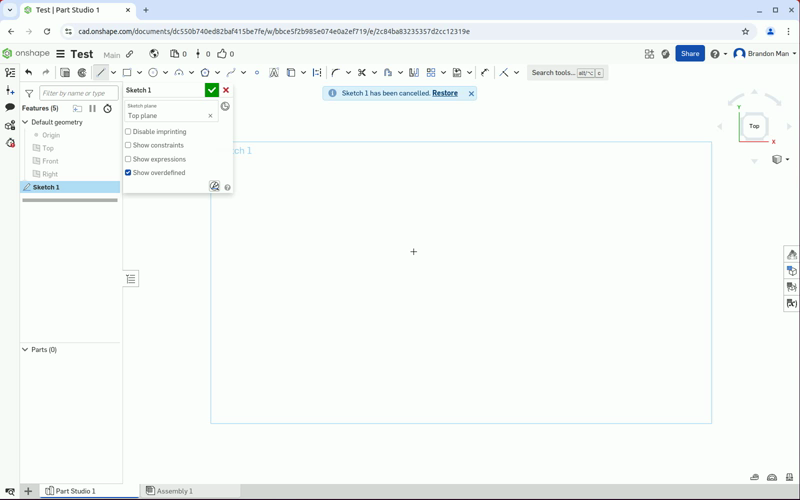
key_up(shift)
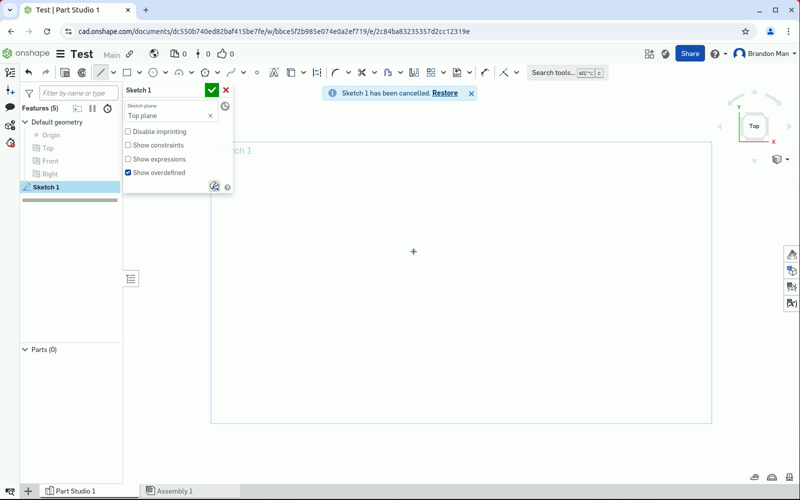
key_down(shift)
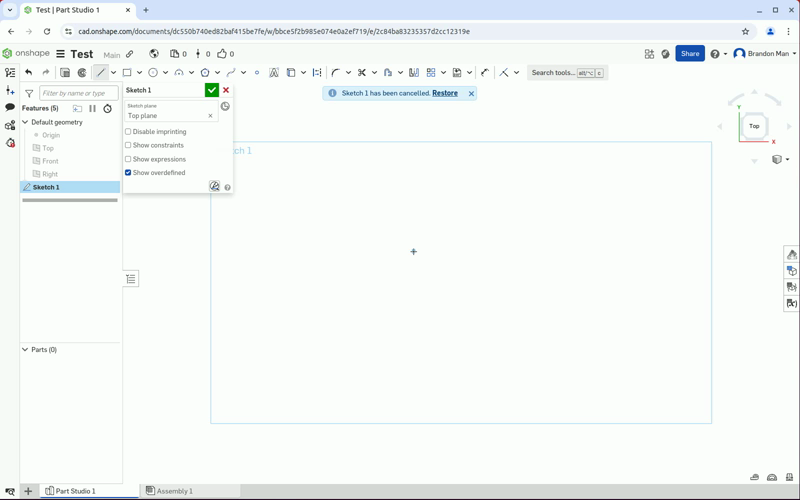
mouse_move(444, 251)
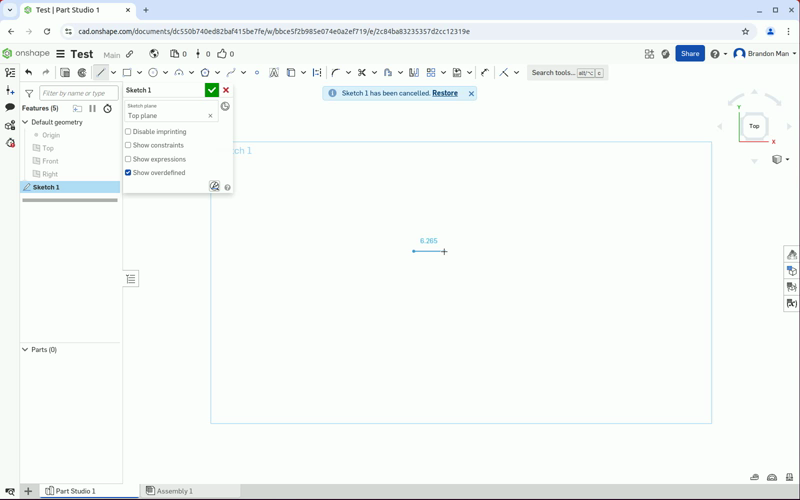
mouse_move(428, 251)
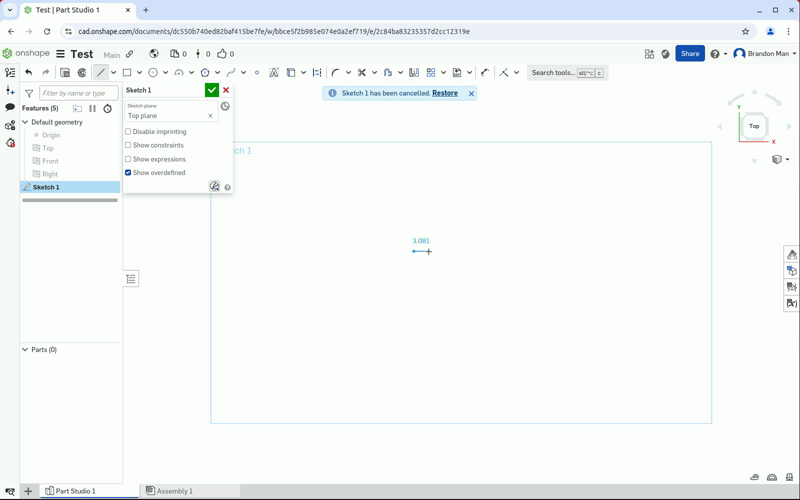
click(428, 251)
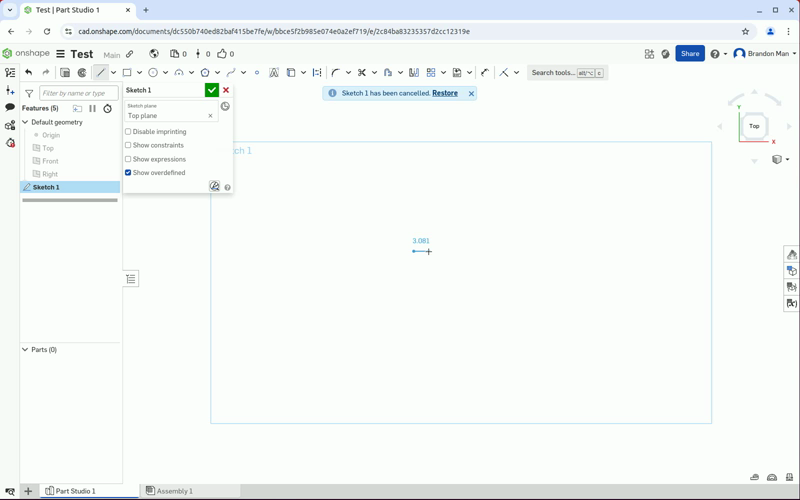
key_up(shift)
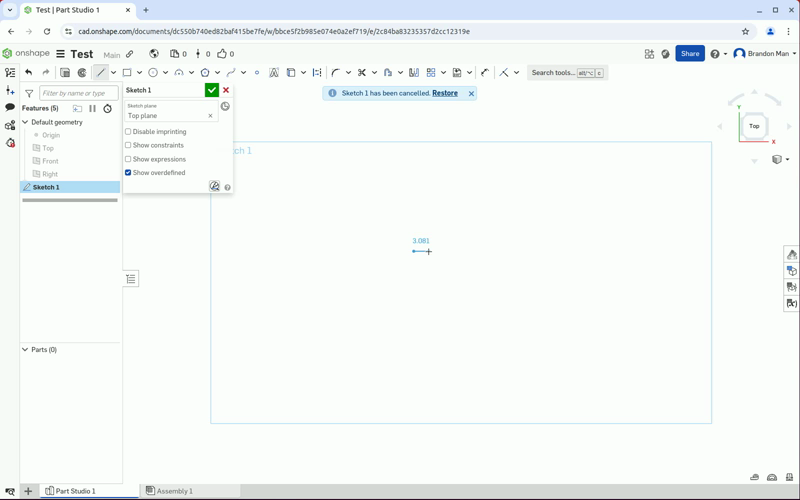
key_down(shift)
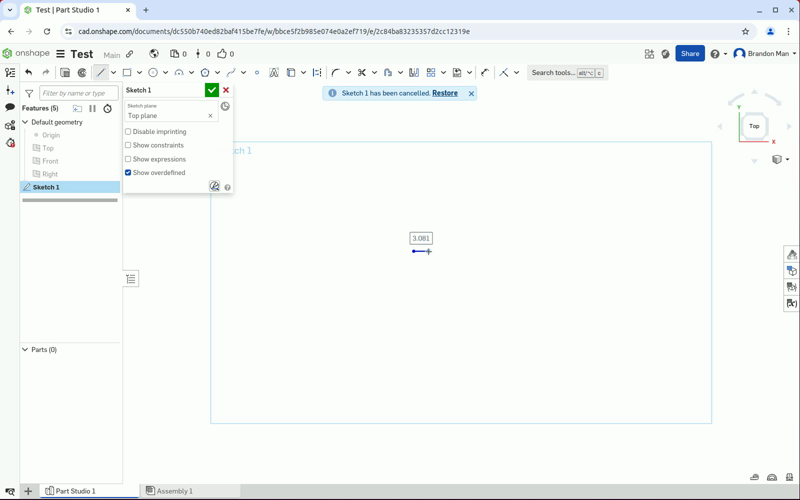
mouse_move(492, 251)
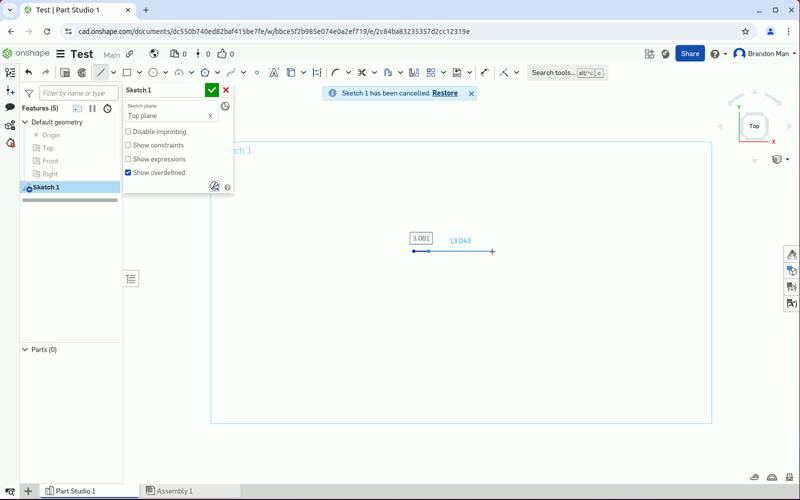
click(492, 251)
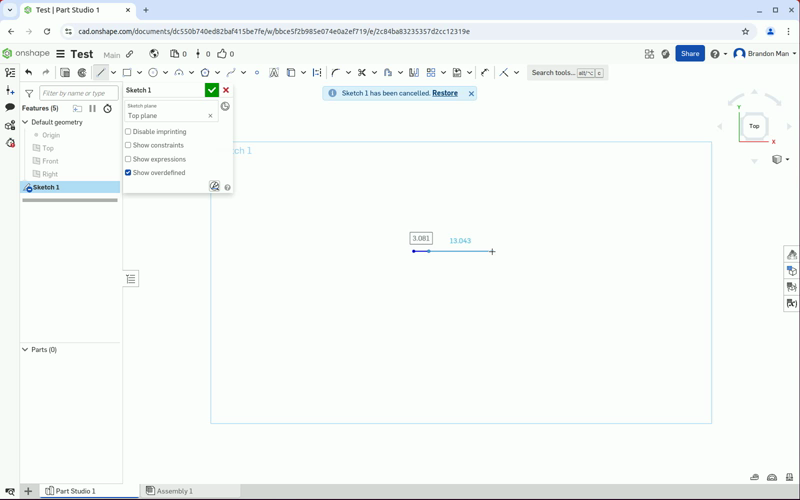
key_up(shift)
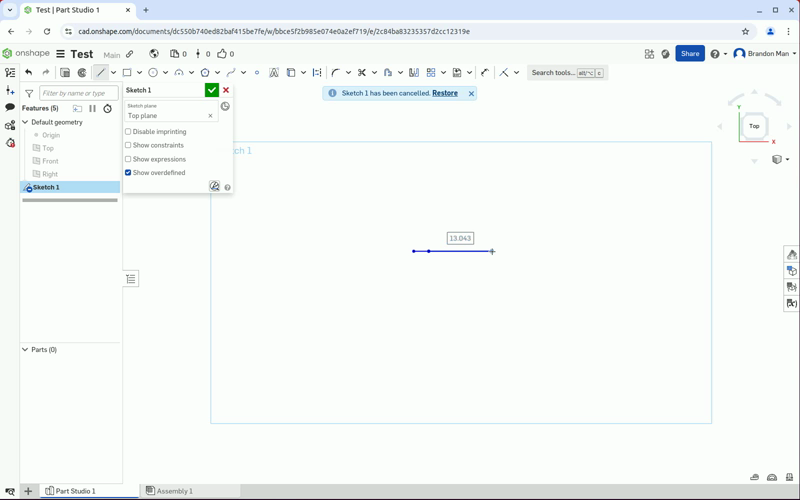
key_down(shift)
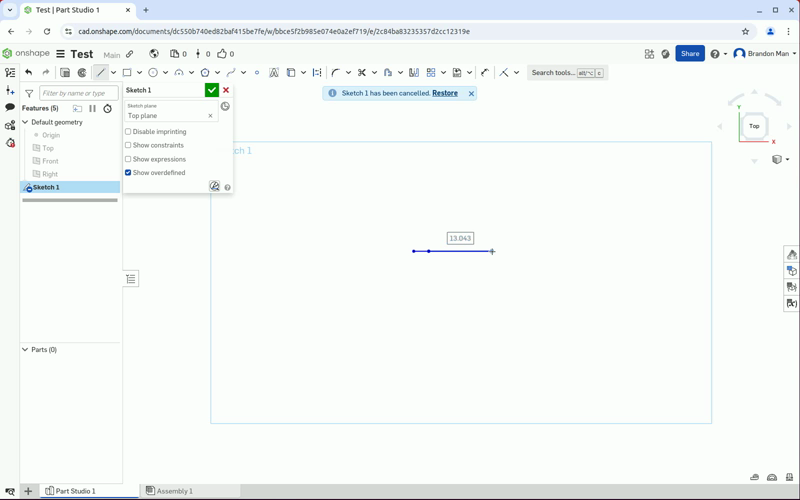
mouse_move(522, 251)
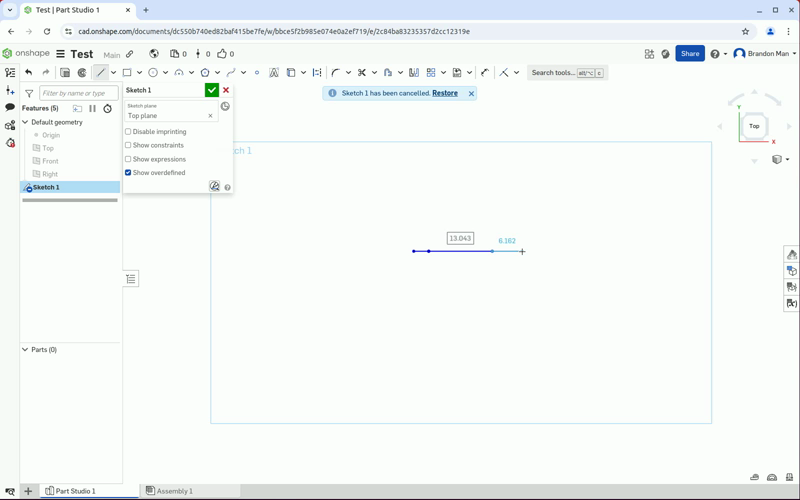
mouse_move(506, 251)
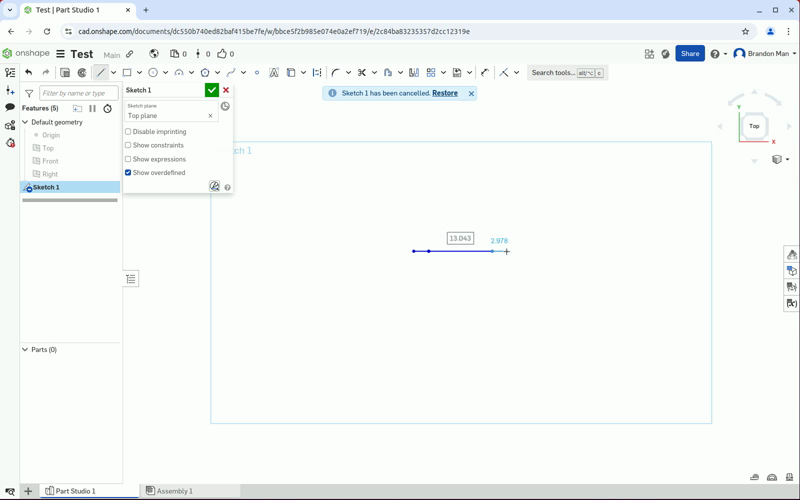
click(506, 251)
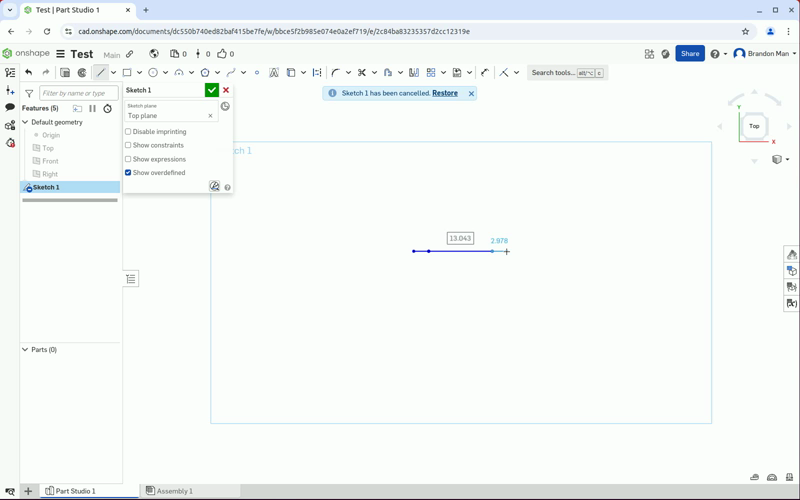
key_up(shift)
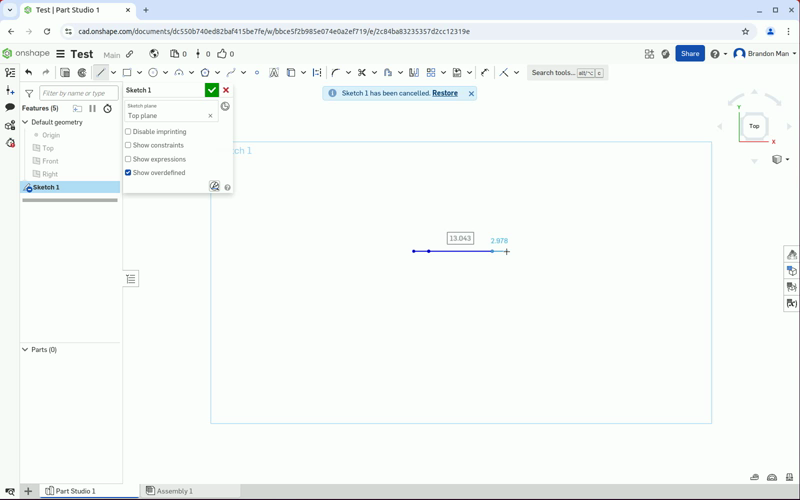
key(esc)
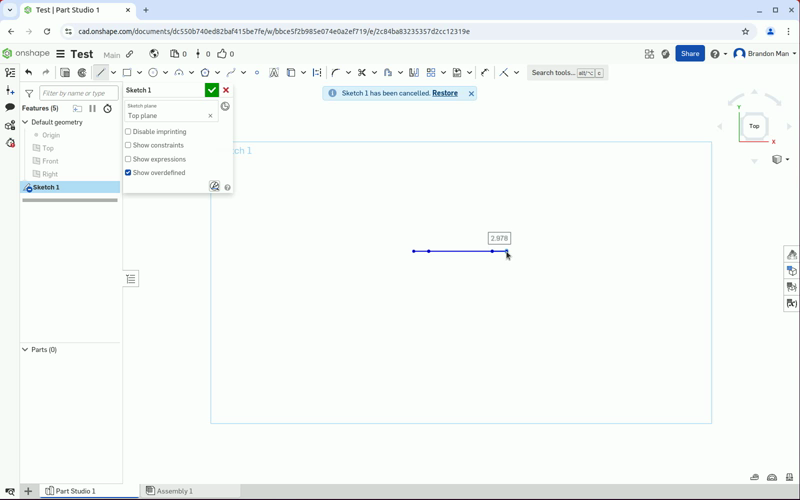
key(a)
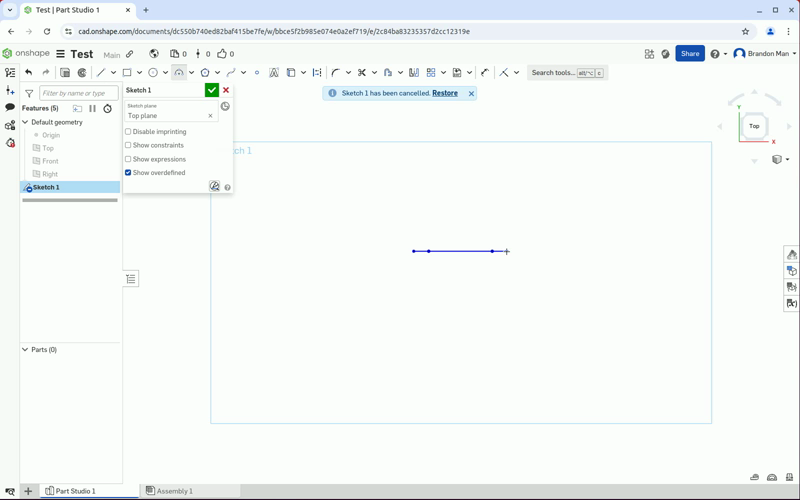
mouse_move(506, 251)
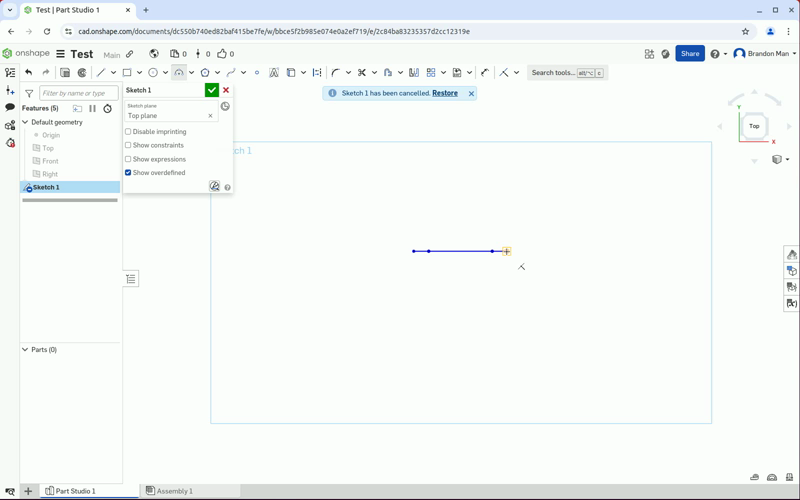
click(506, 251)
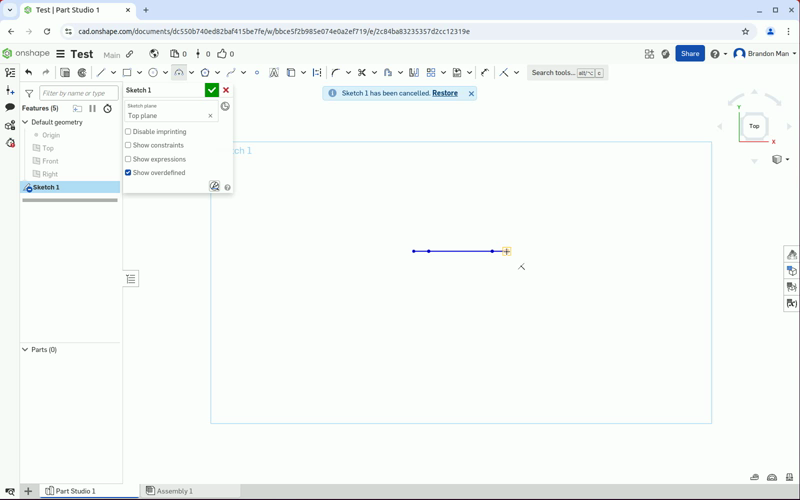
mouse_move(413, 251)
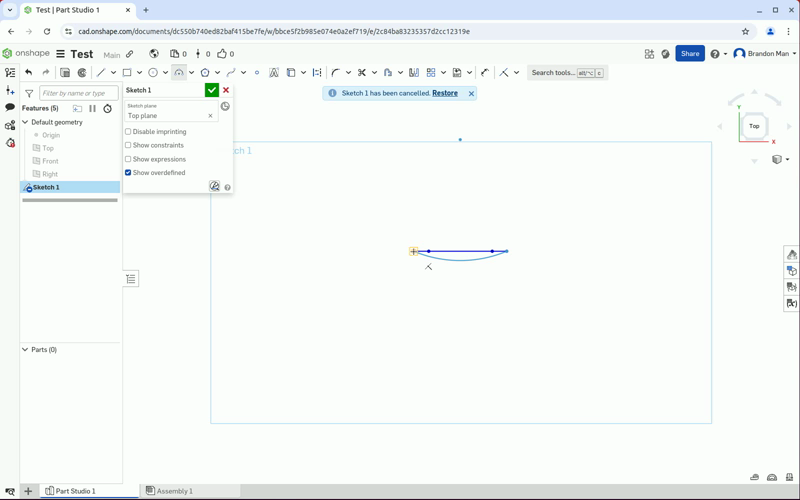
click(413, 251)
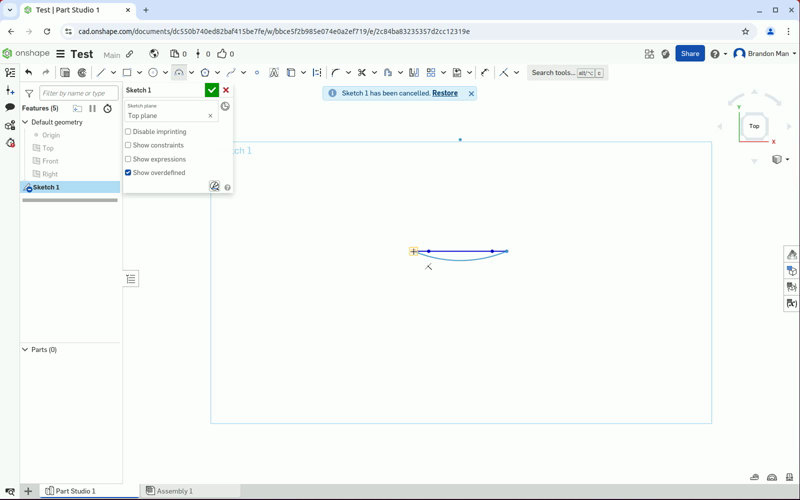
key_down(shift)
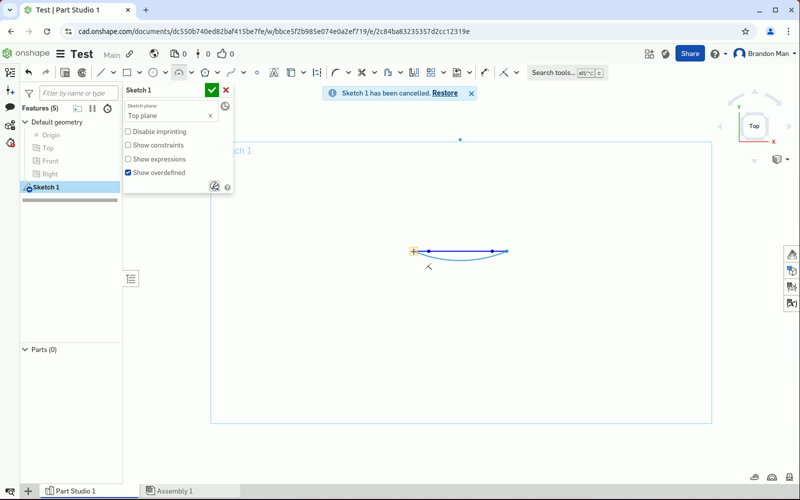
mouse_move(460, 226)
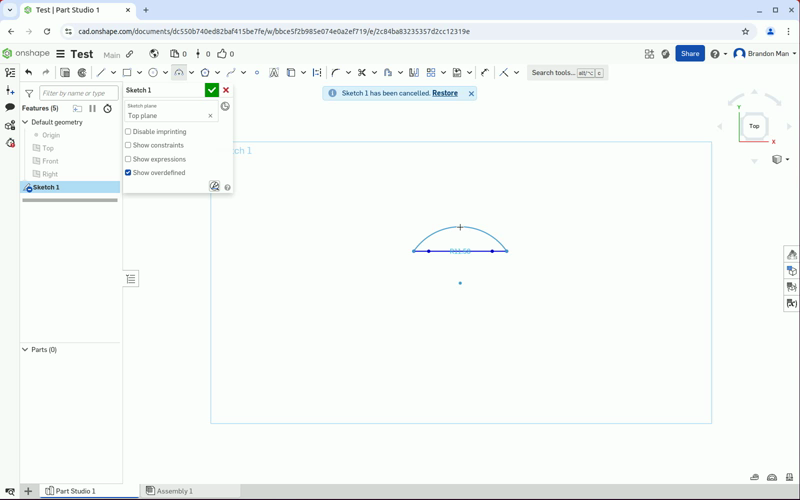
click(460, 226)
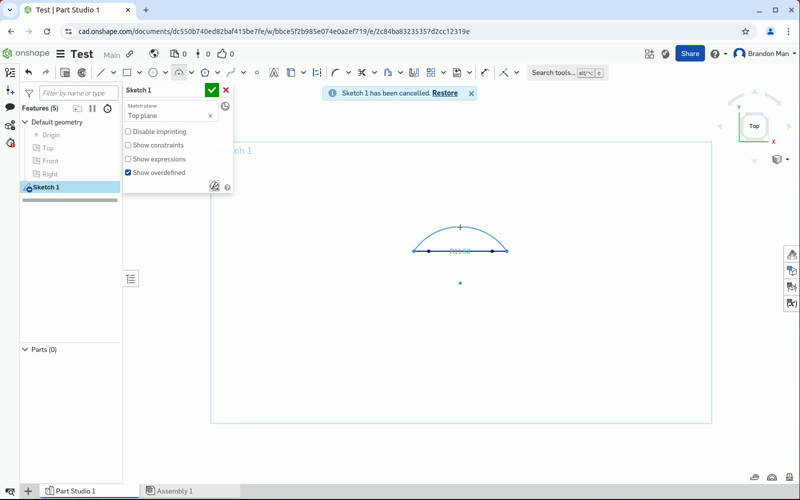
key_up(shift)
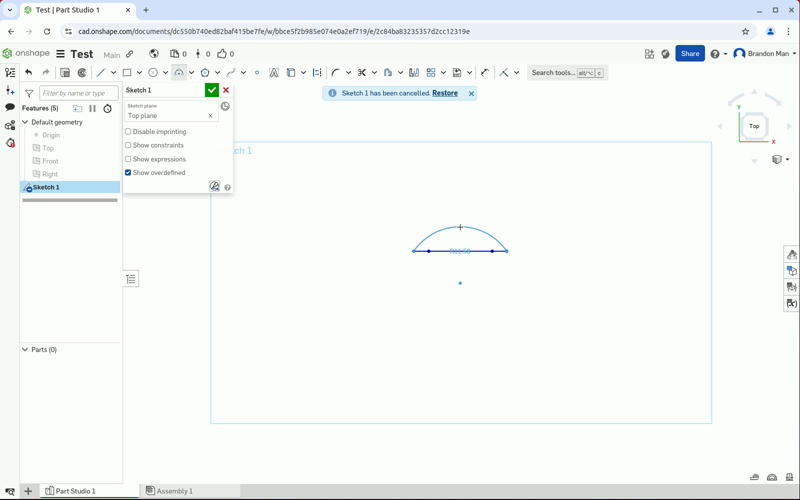
key(esc)
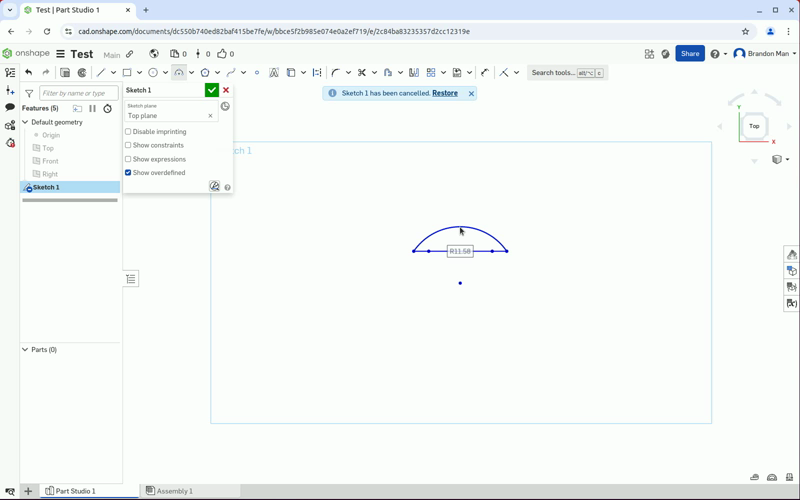
mouse_move(439, 249)
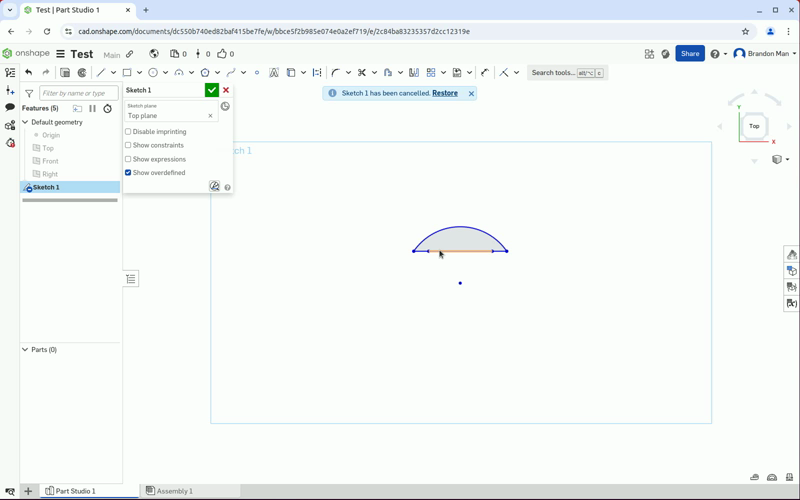
scroll(6)
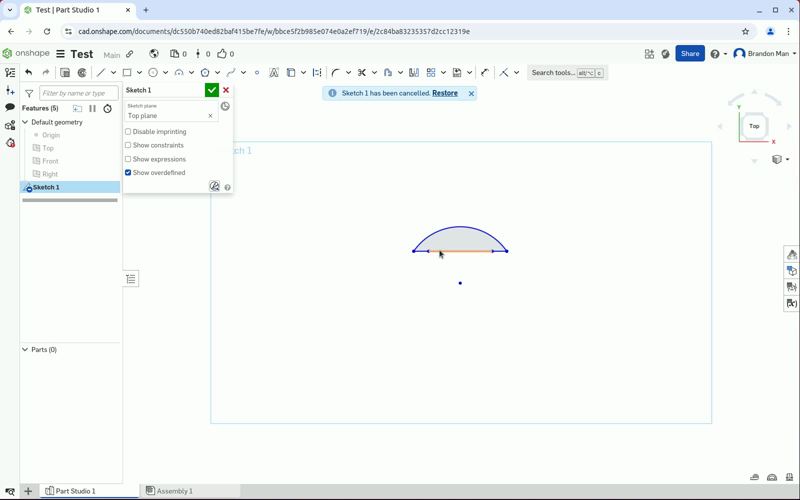
scroll(6)
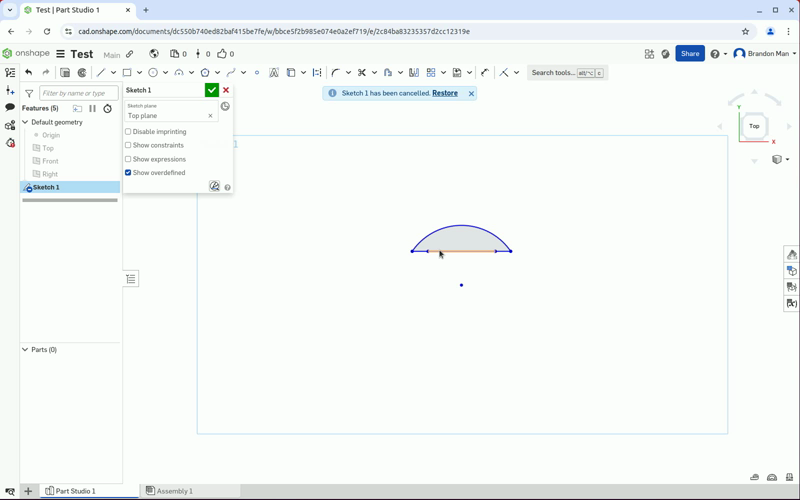
scroll(6)
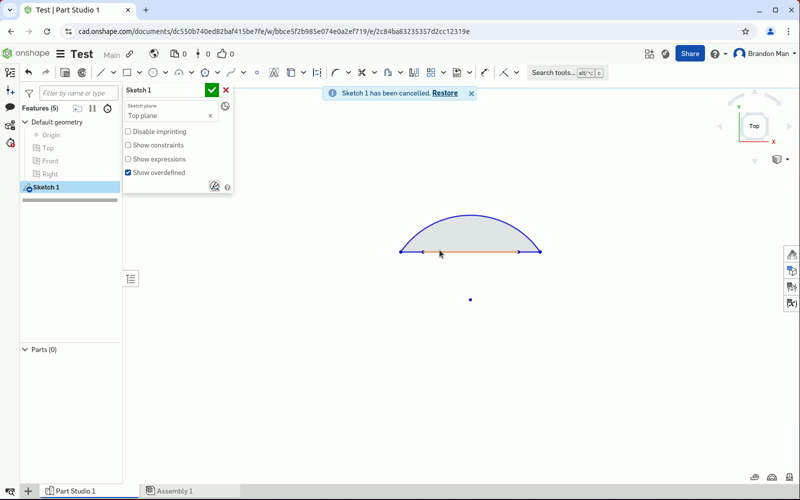
scroll(6)
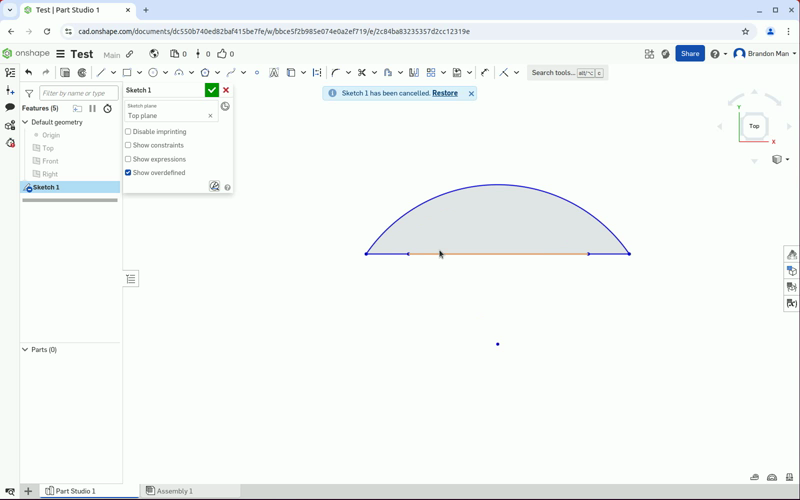
scroll(6)
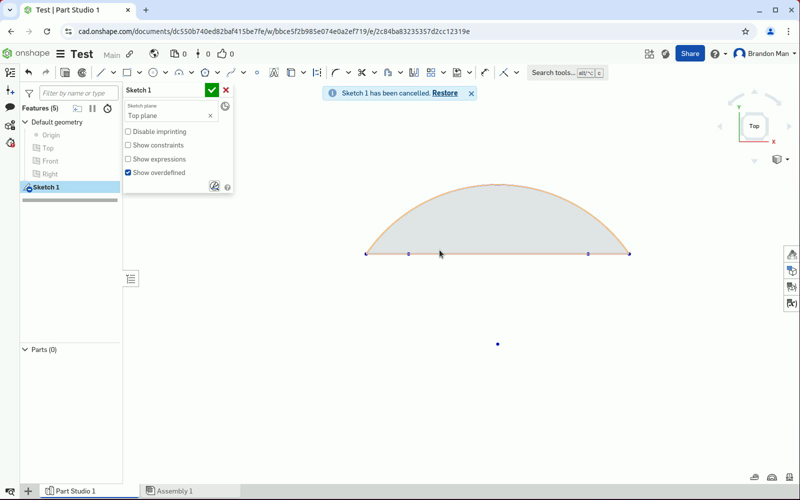
scroll(6)
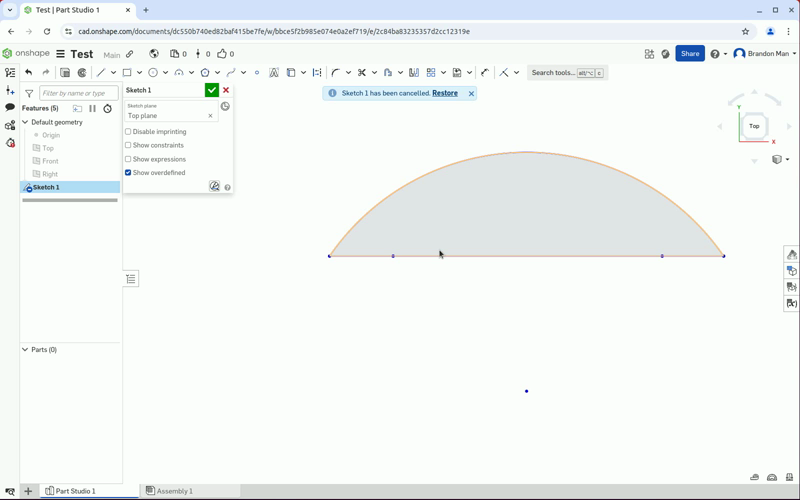
scroll(6)
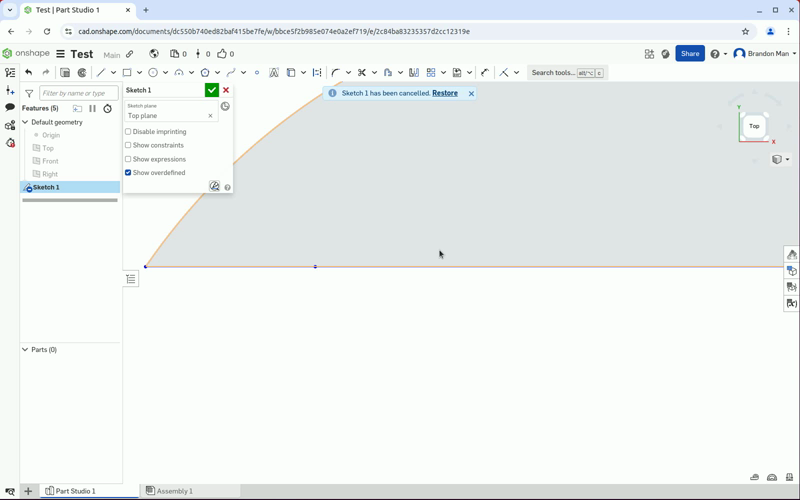
click(439, 249)
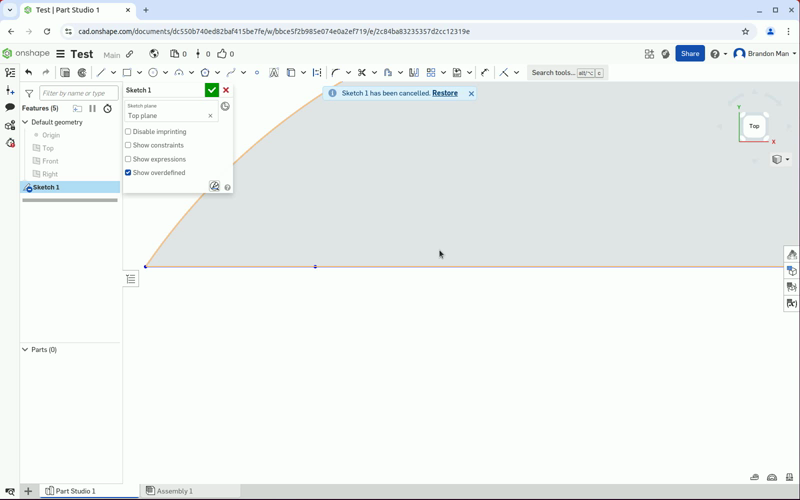
scroll(-6)
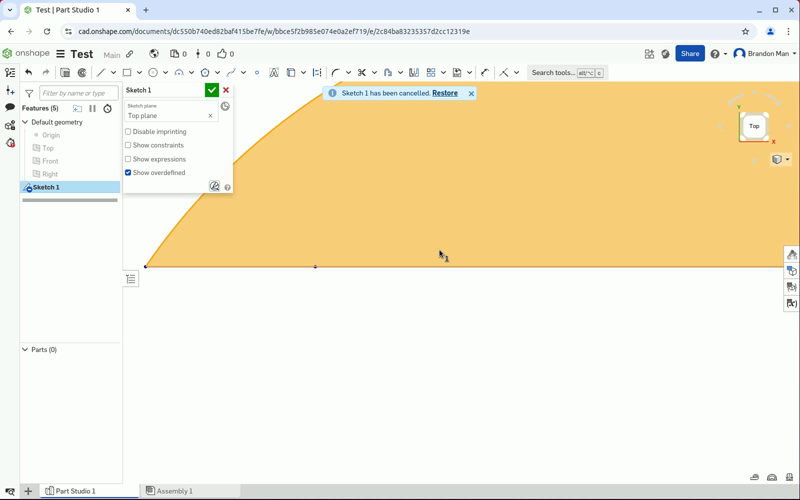
scroll(-6)
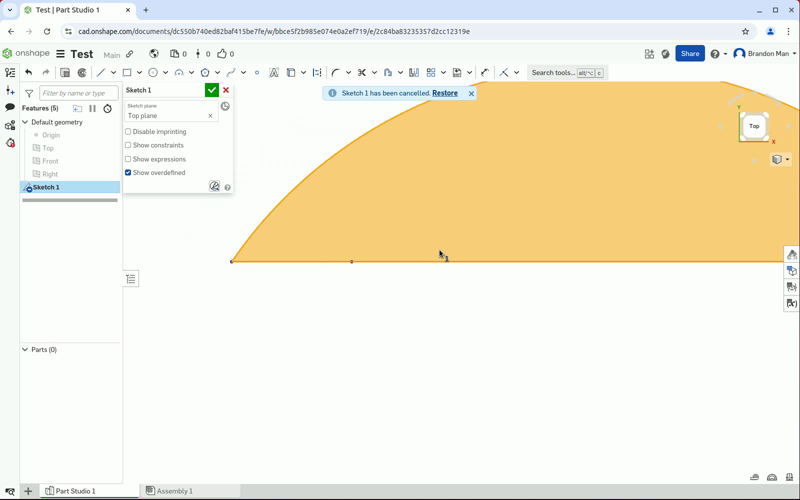
scroll(-6)
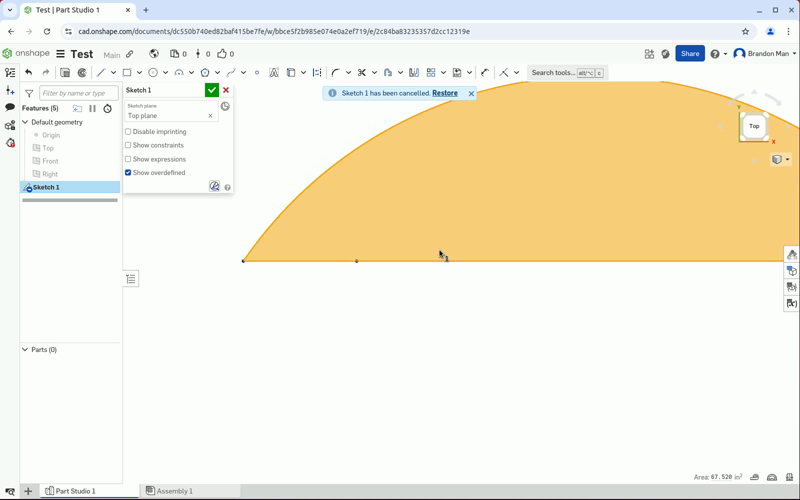
scroll(-6)
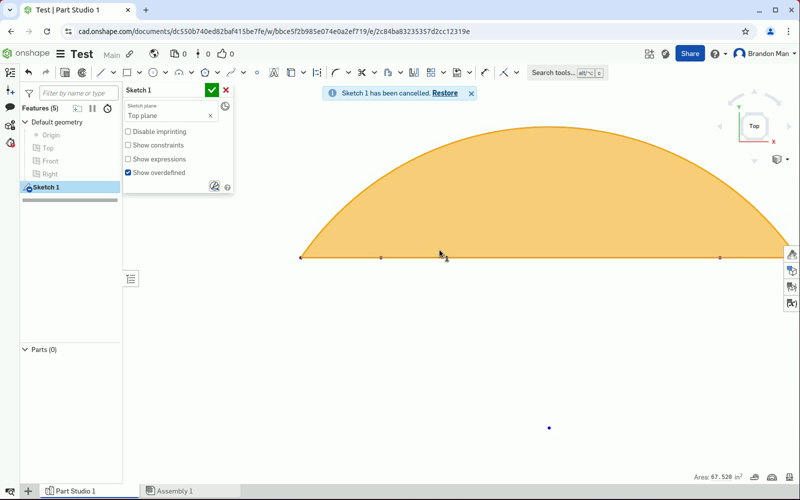
scroll(-6)
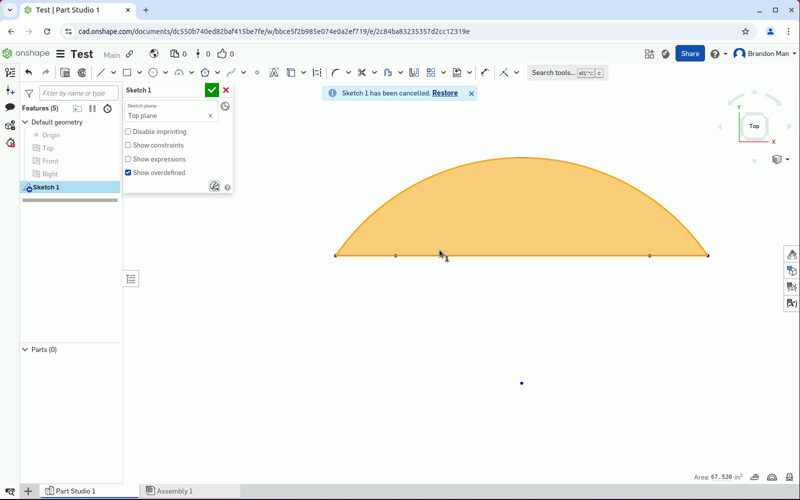
scroll(-6)
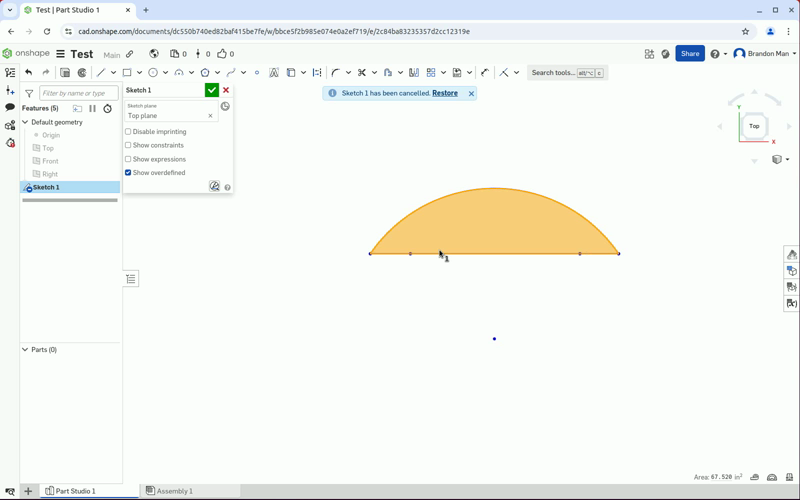
scroll(-6)
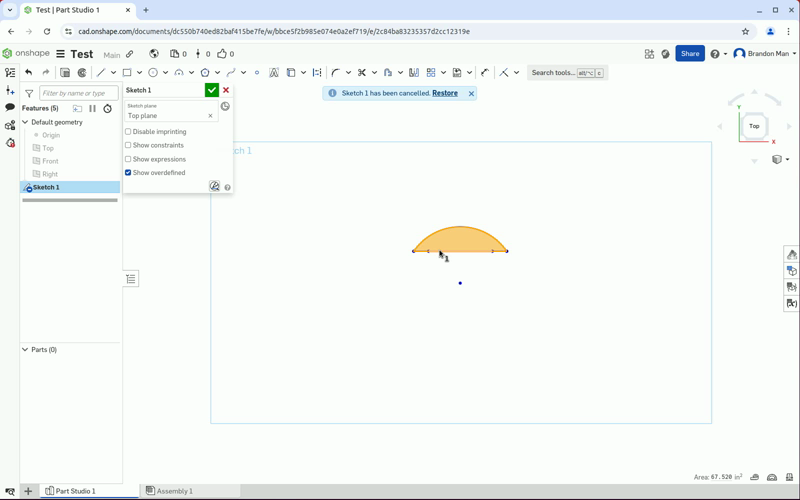
mouse_move(73, 352)
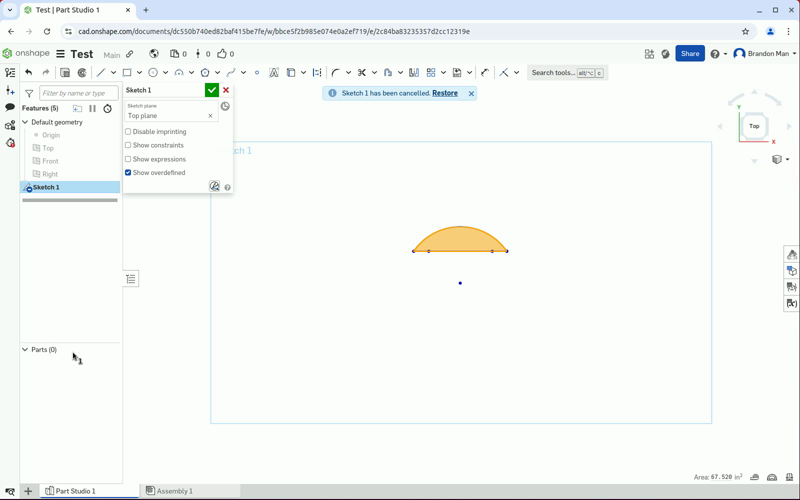
key(shift+y)
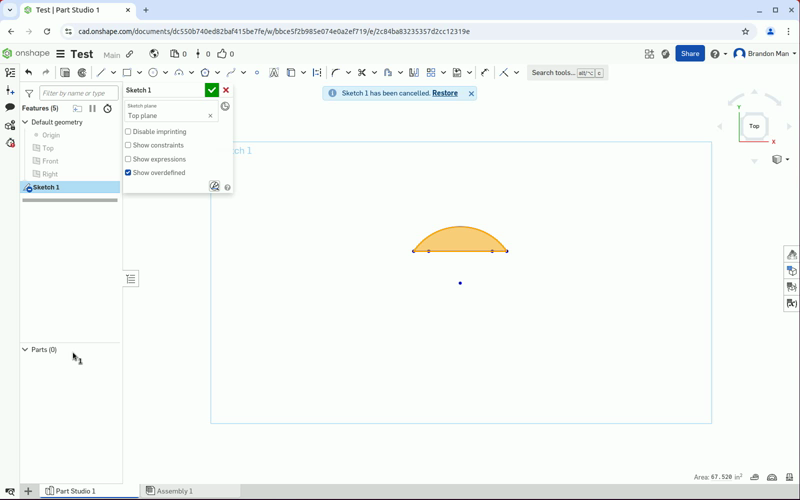
key(shift+e)
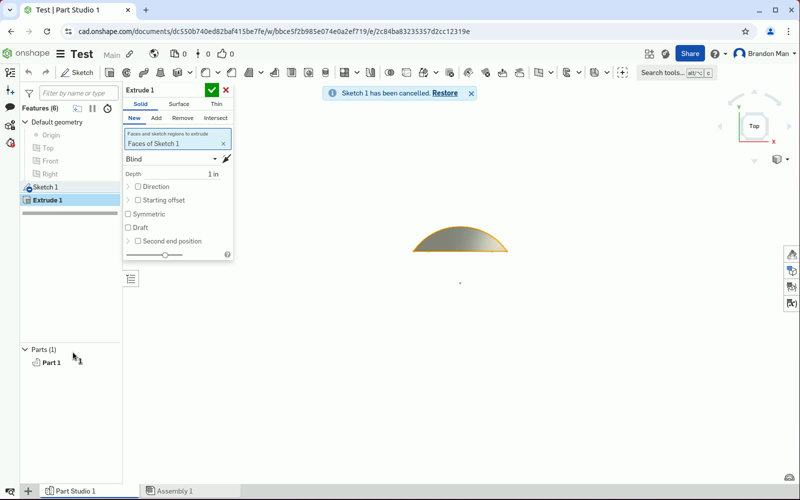
mouse_move(143, 106)
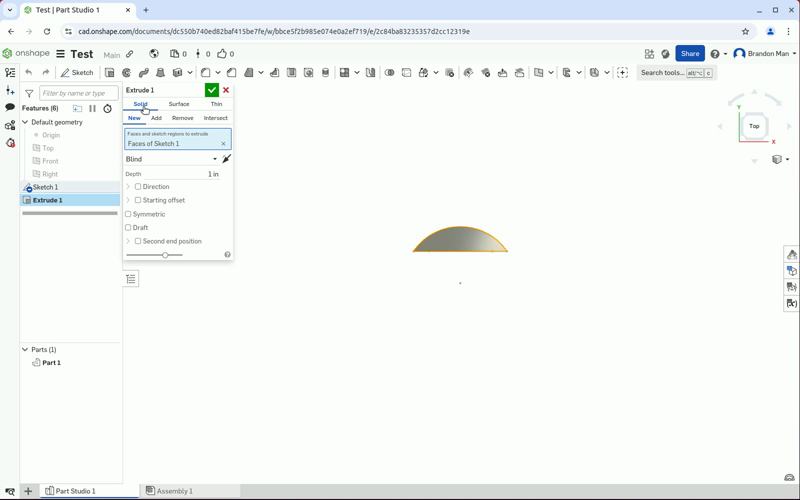
click(143, 106)
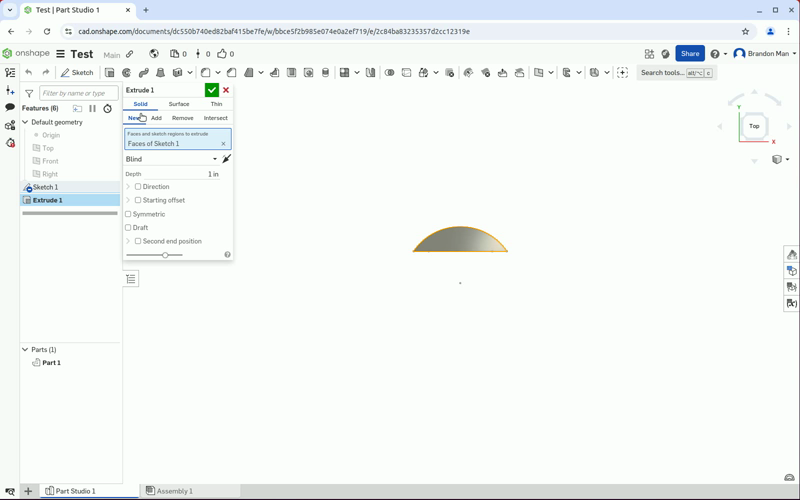
mouse_move(137, 120)
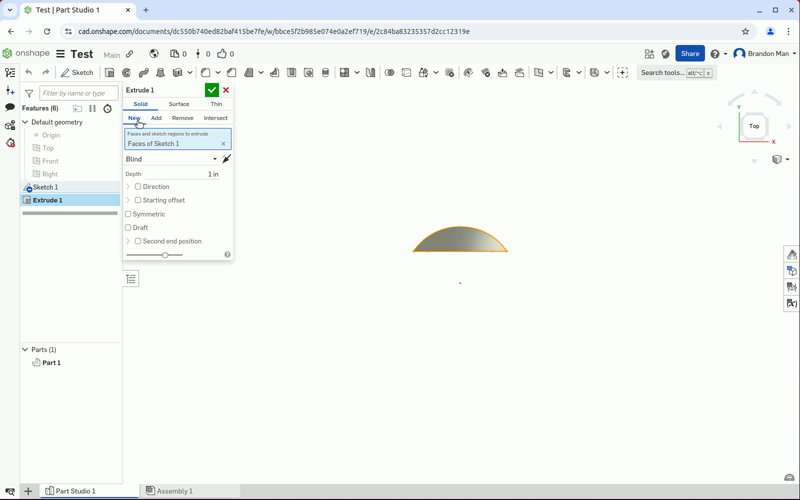
click(137, 120)
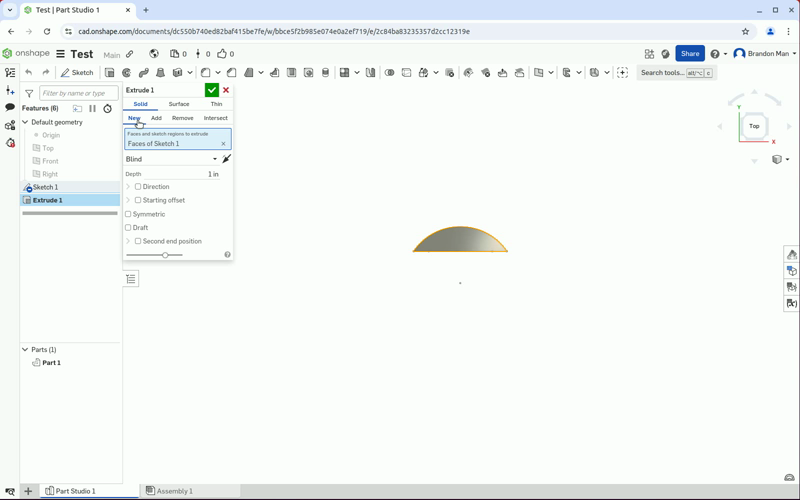
key(tab, 4)
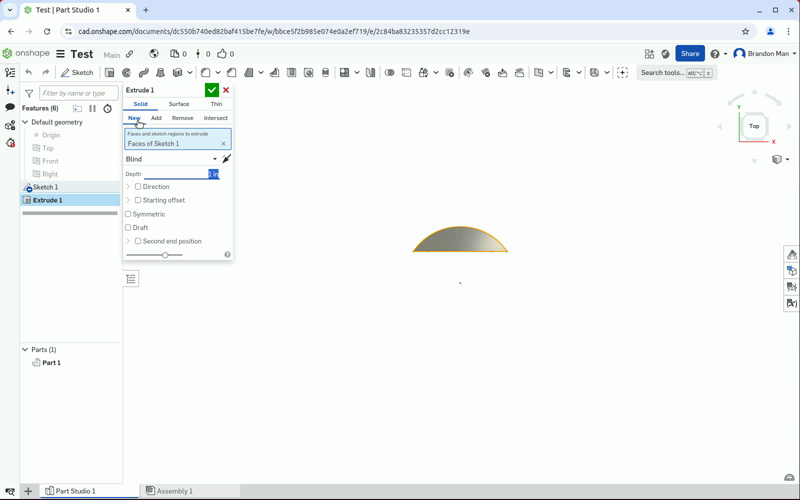
text(-17.331)
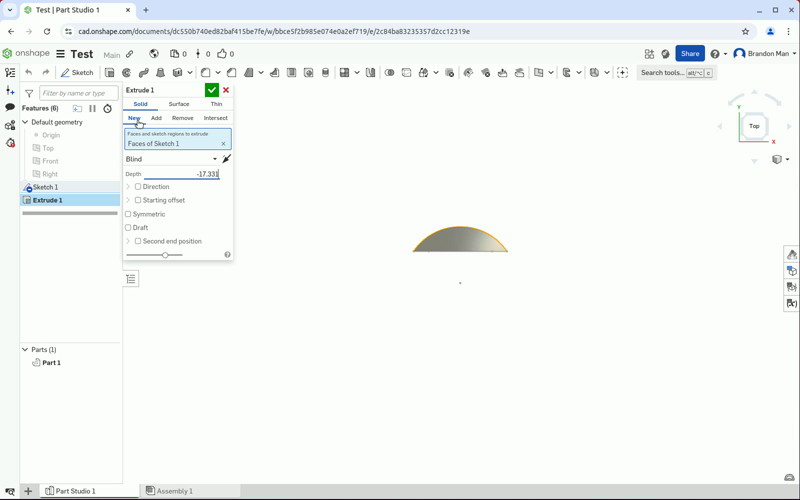
key(enter)
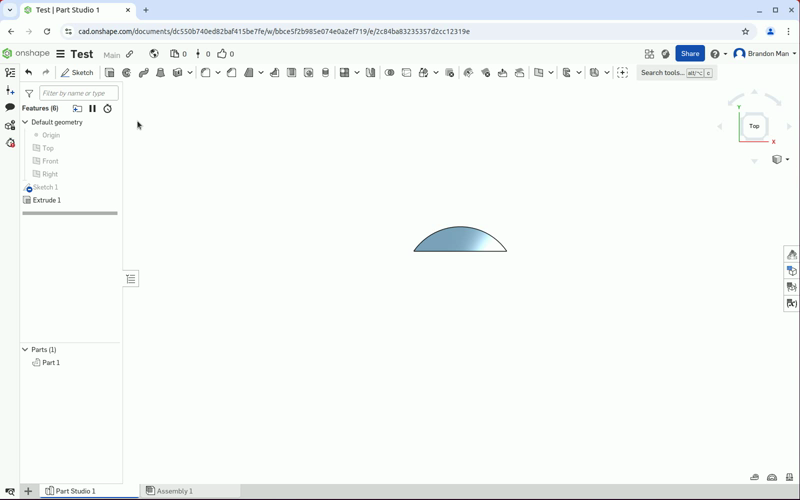
key(shift+h)
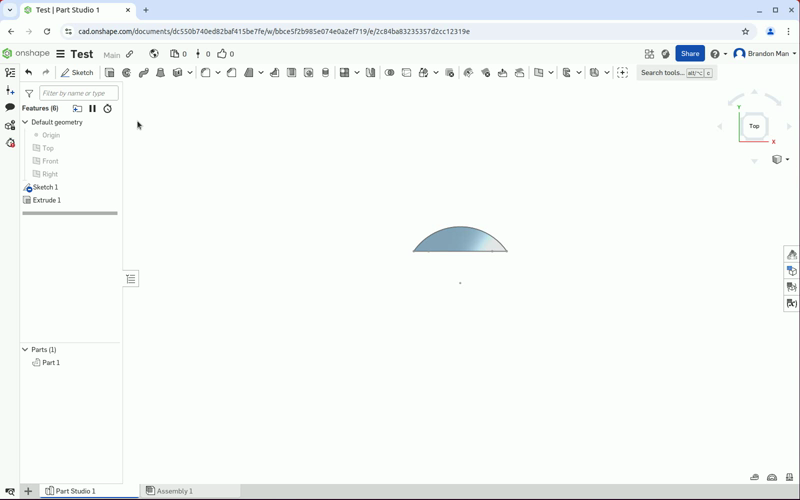
key(shift+h)
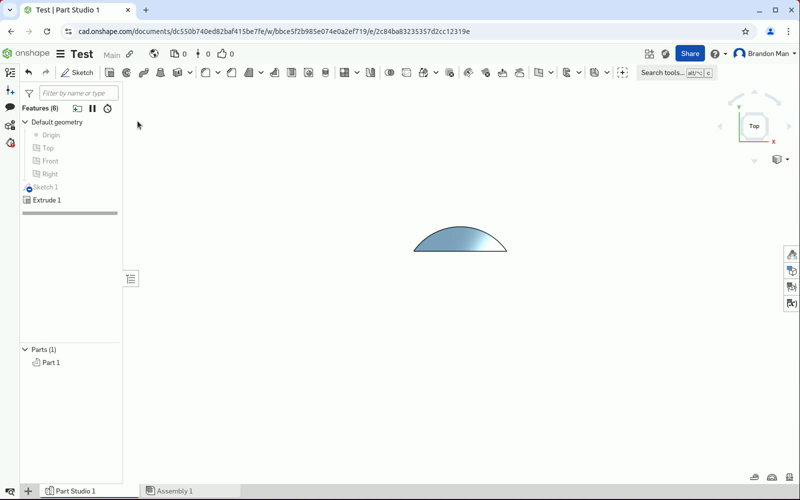
mouse_move(73, 189)
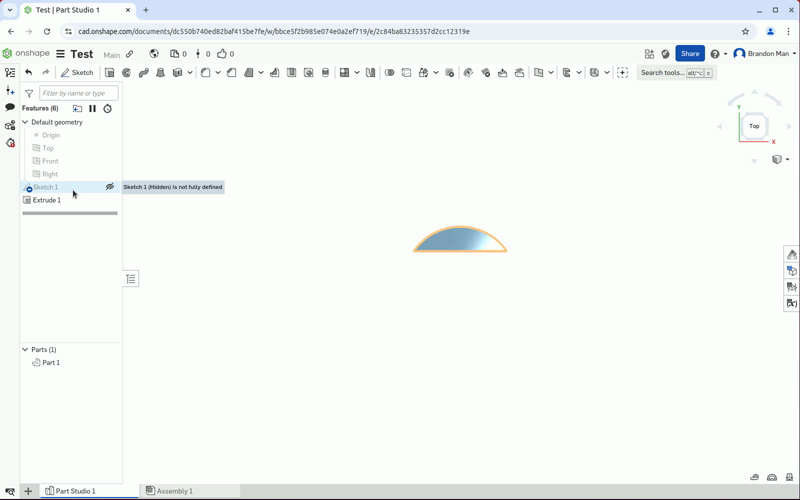
click(73, 189)
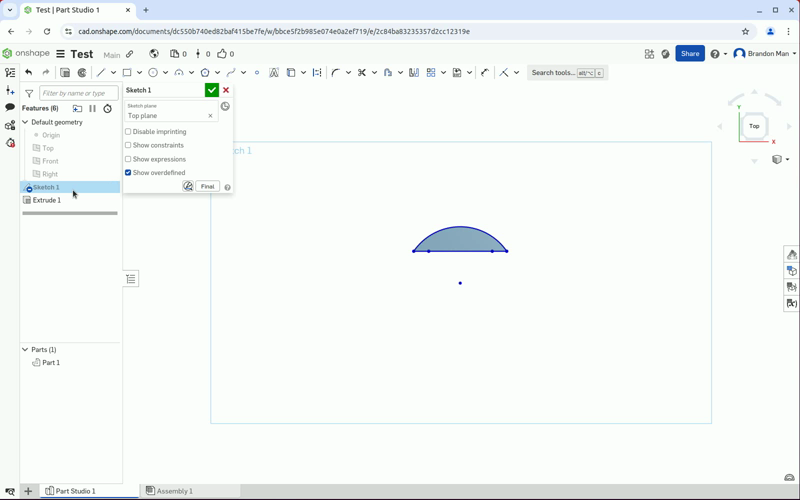
mouse_move(229, 92)
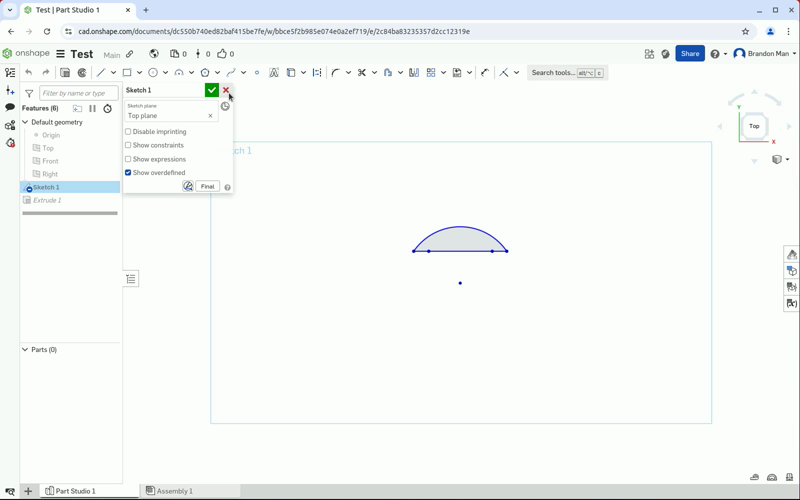
click(229, 92)
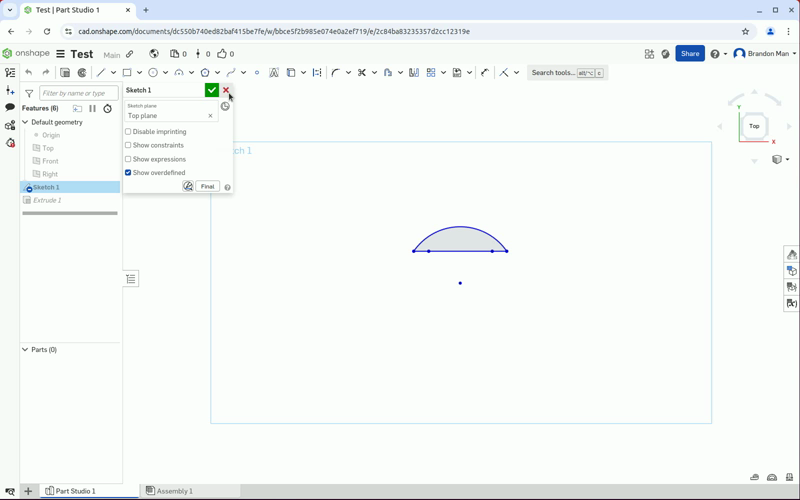
key(shift+s)
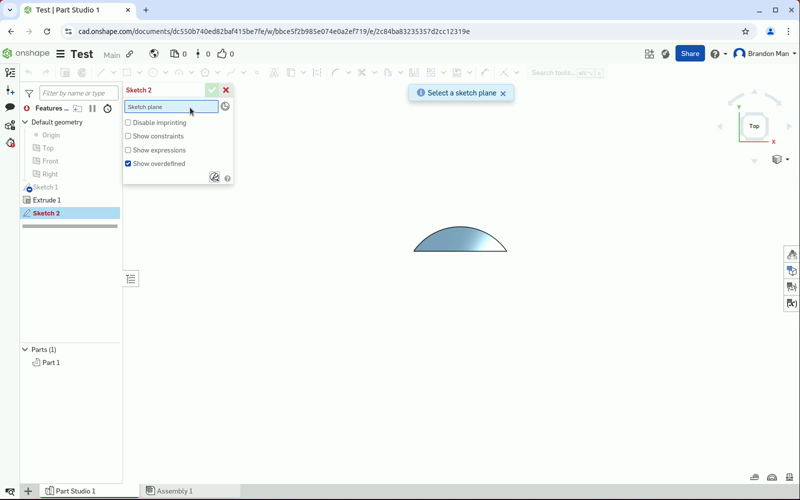
mouse_move(73, 150)
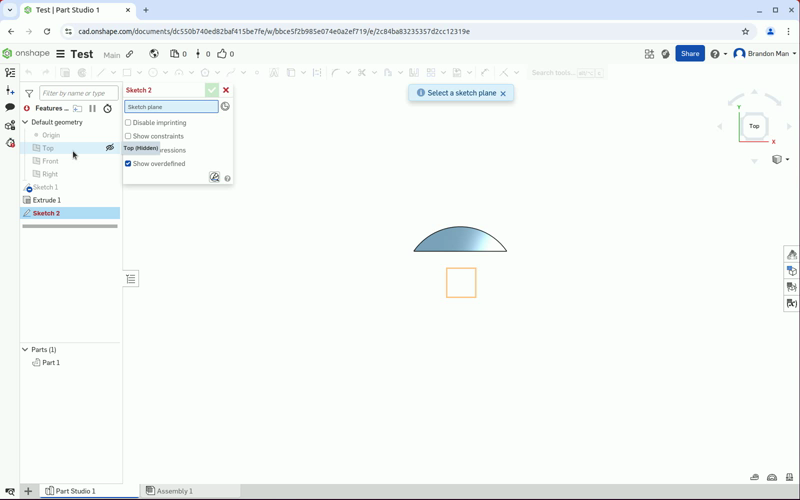
click(73, 150)
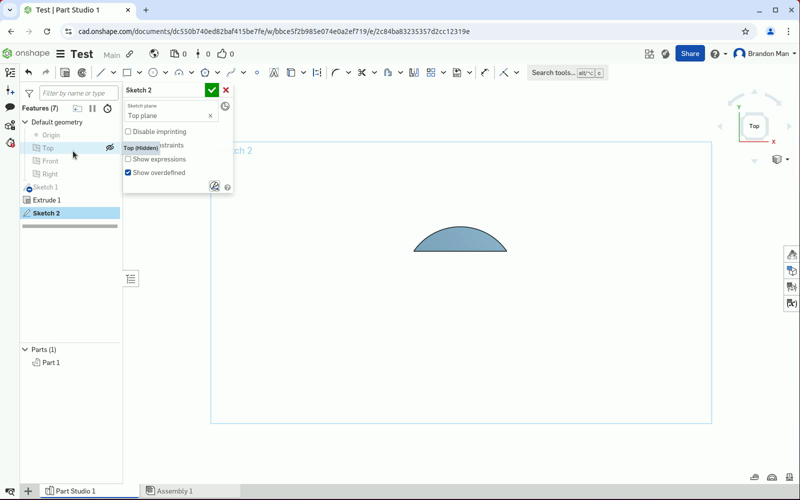
mouse_move(73, 352)
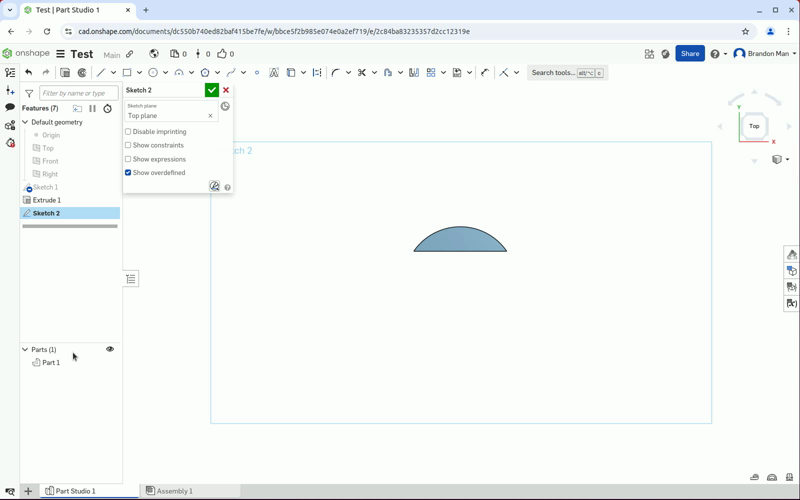
key(y)
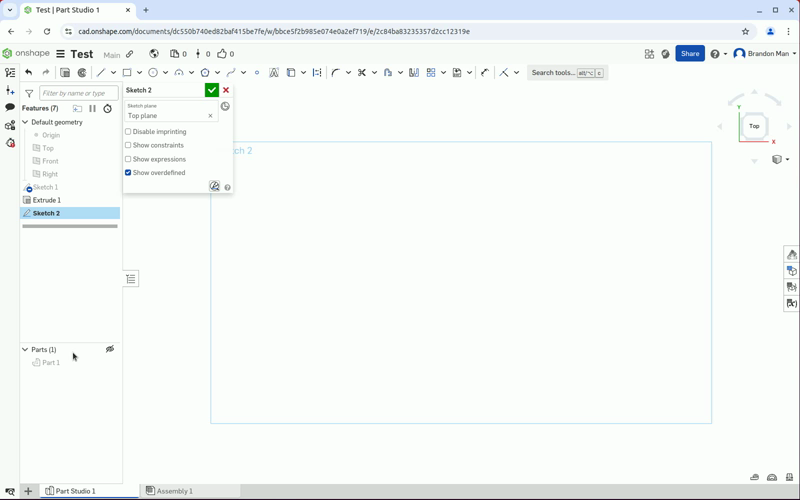
key(l)
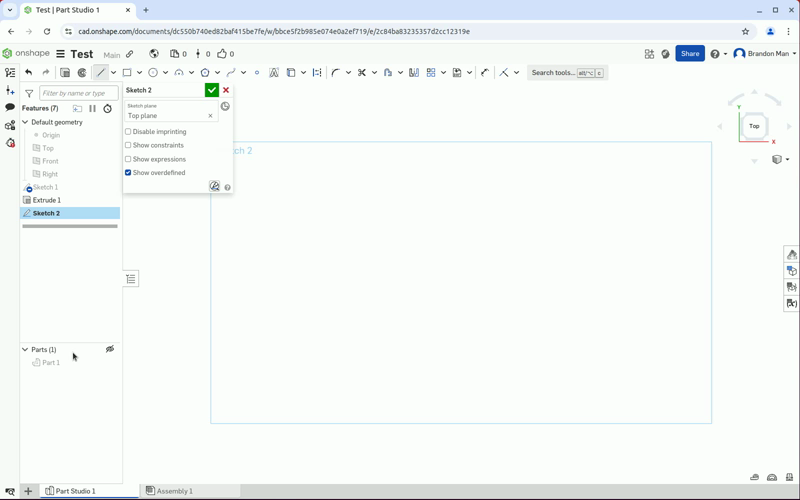
key_down(shift)
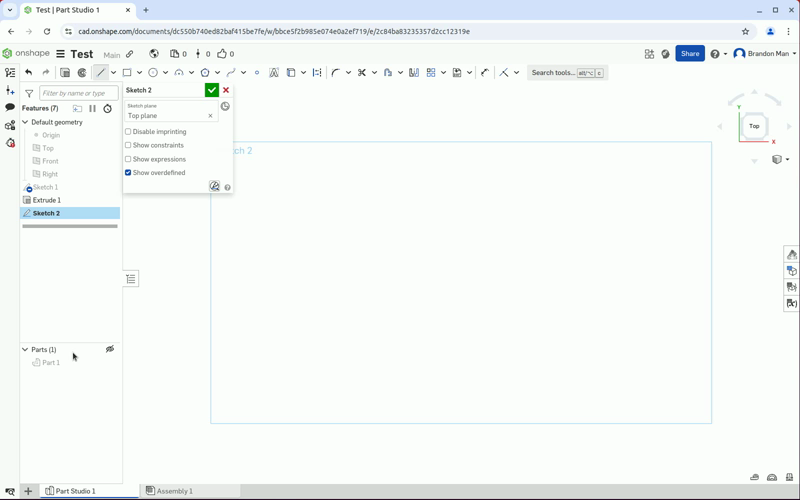
mouse_move(413, 314)
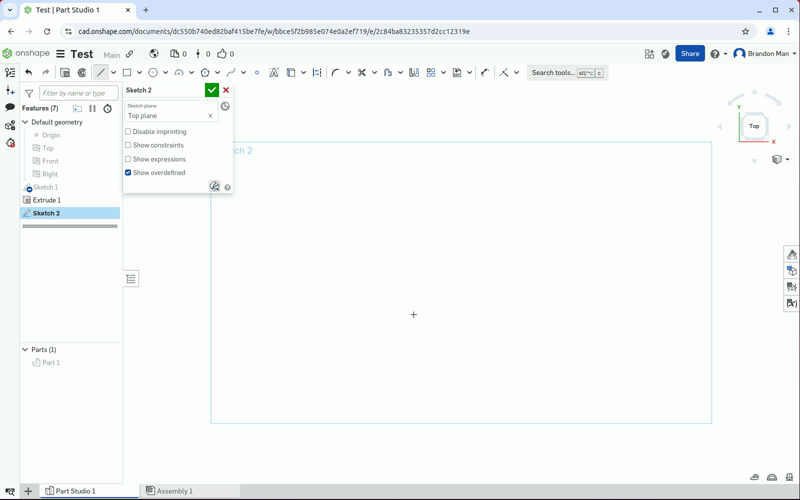
click(413, 314)
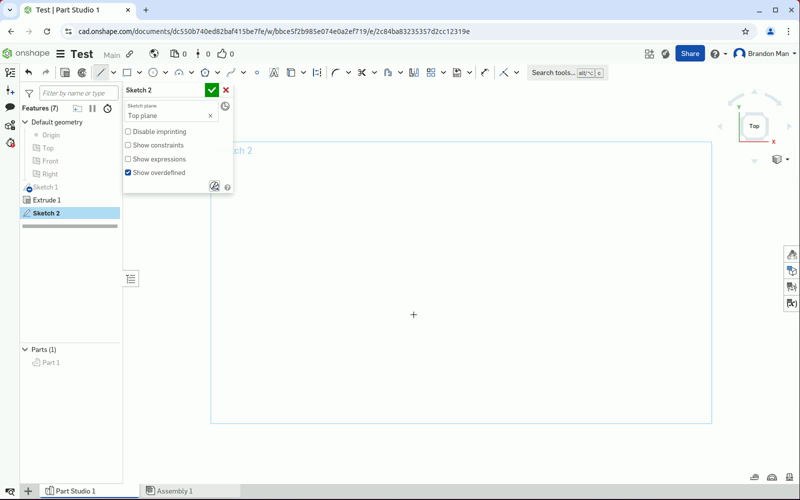
key_up(shift)
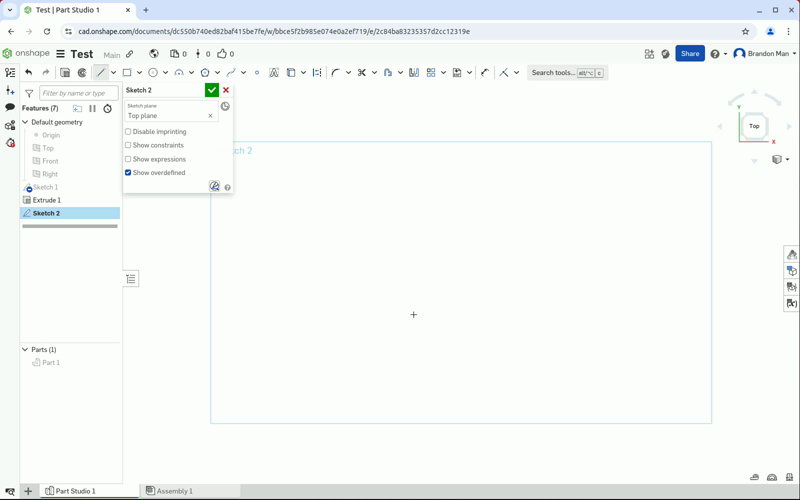
key_down(shift)
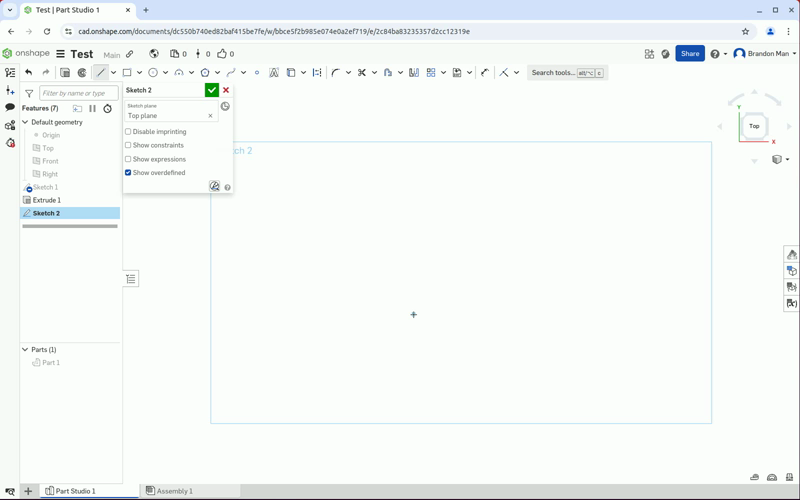
mouse_move(444, 314)
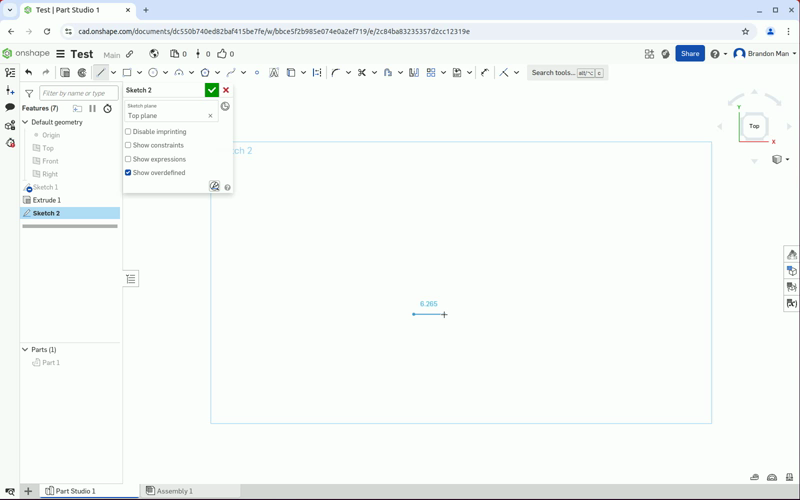
mouse_move(428, 314)
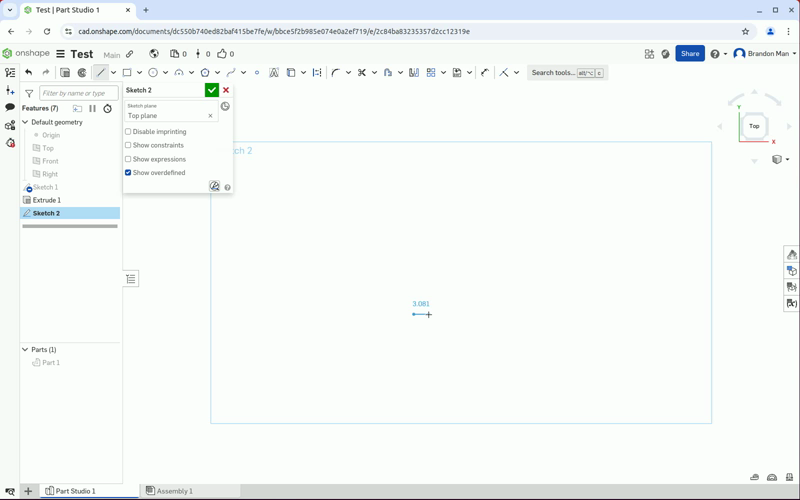
click(428, 314)
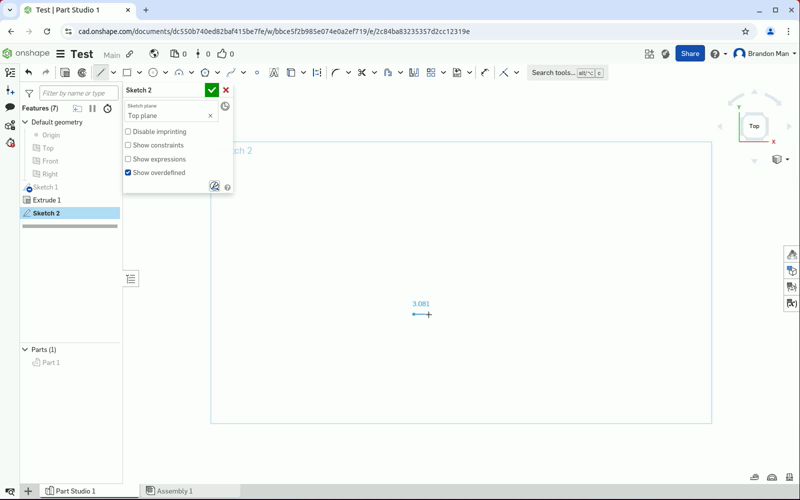
key_up(shift)
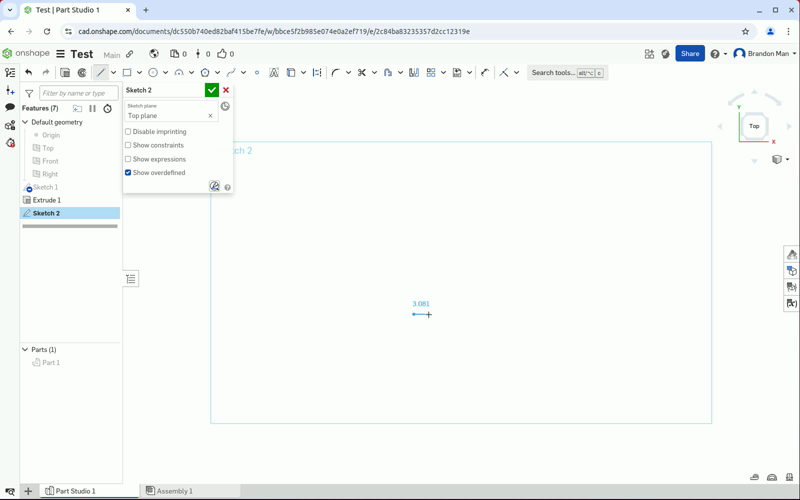
key_down(shift)
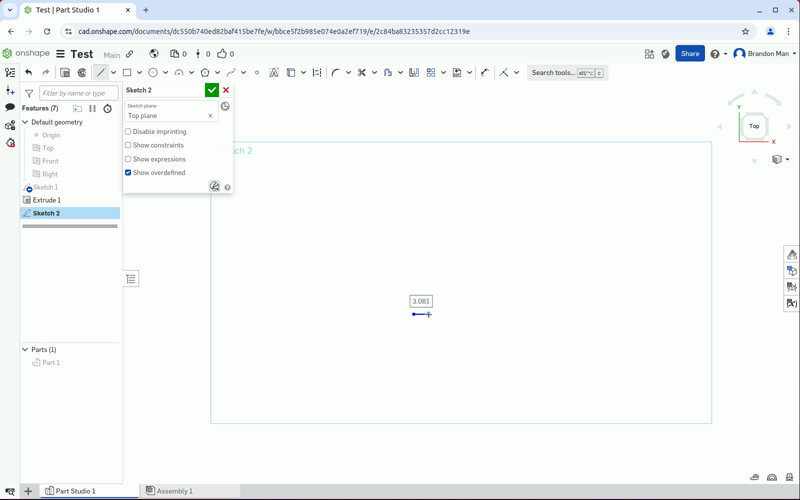
mouse_move(428, 250)
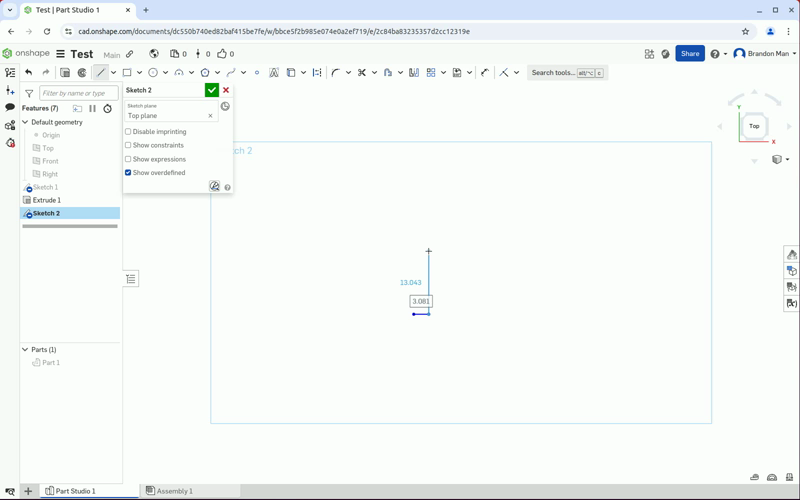
click(428, 250)
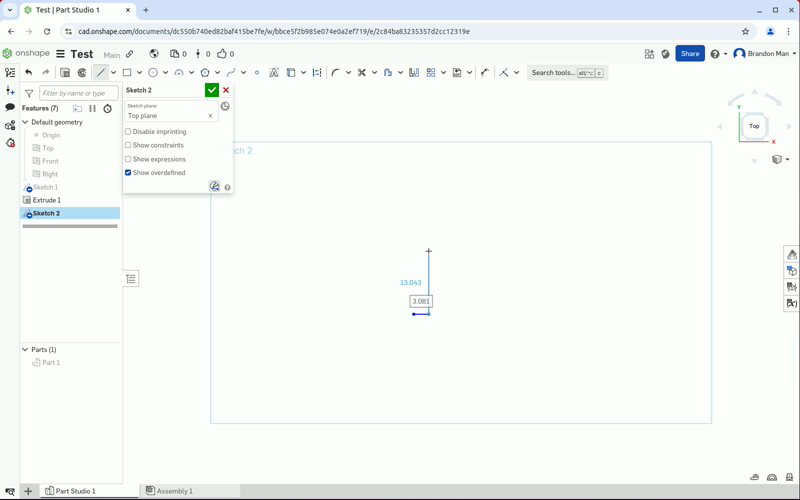
key_up(shift)
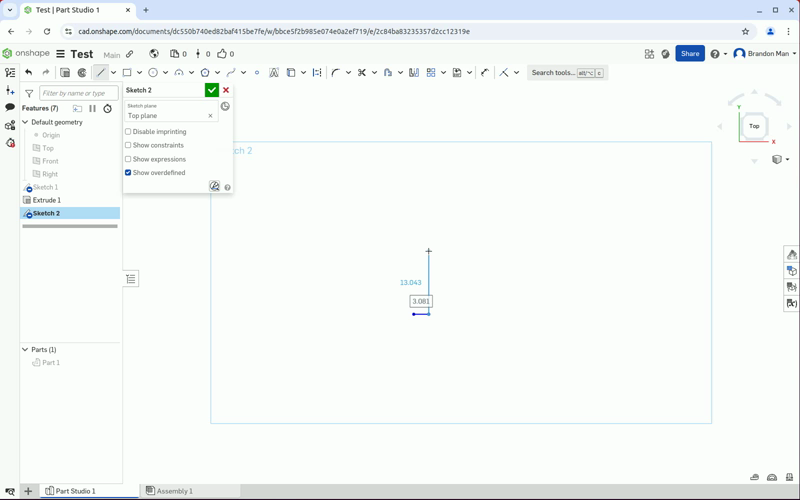
key_down(shift)
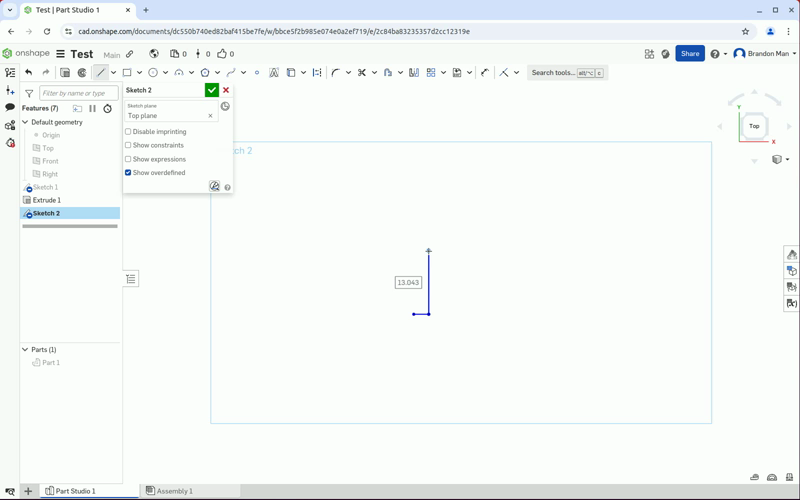
mouse_move(458, 250)
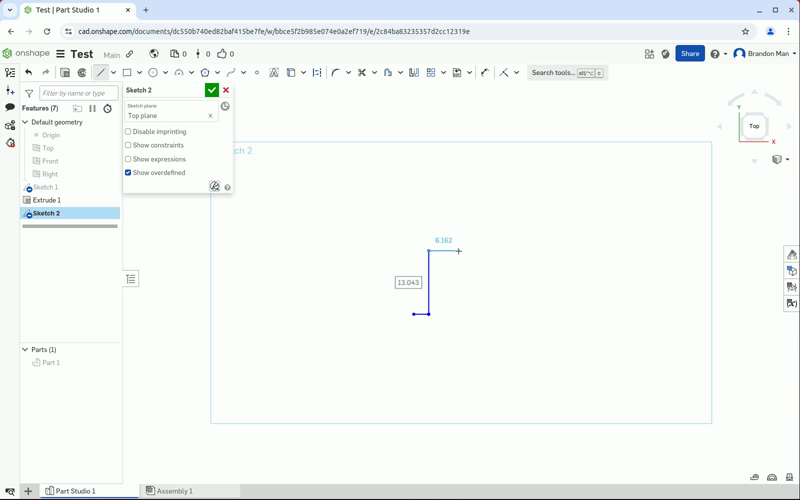
mouse_move(413, 250)
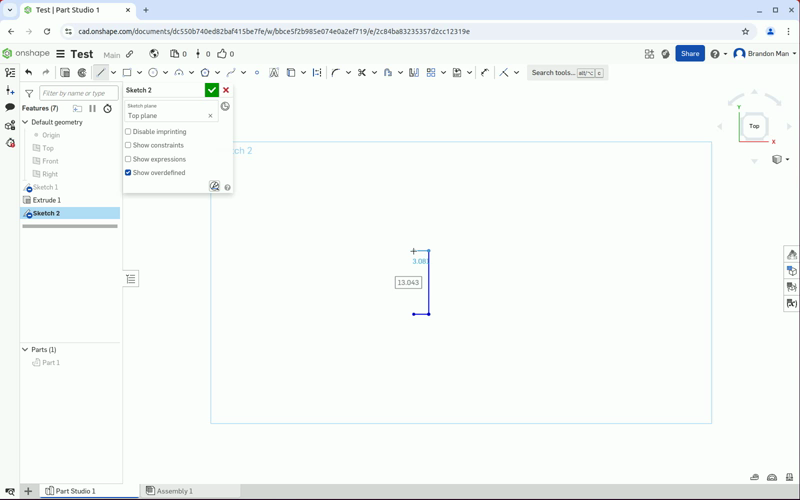
click(413, 250)
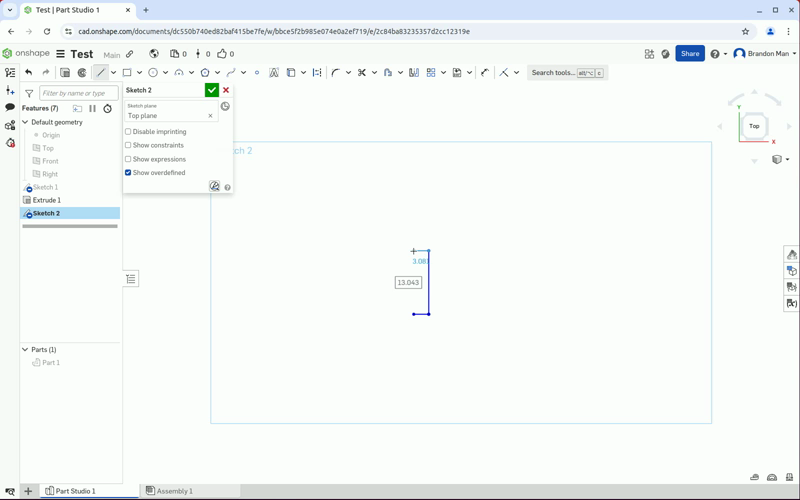
key_up(shift)
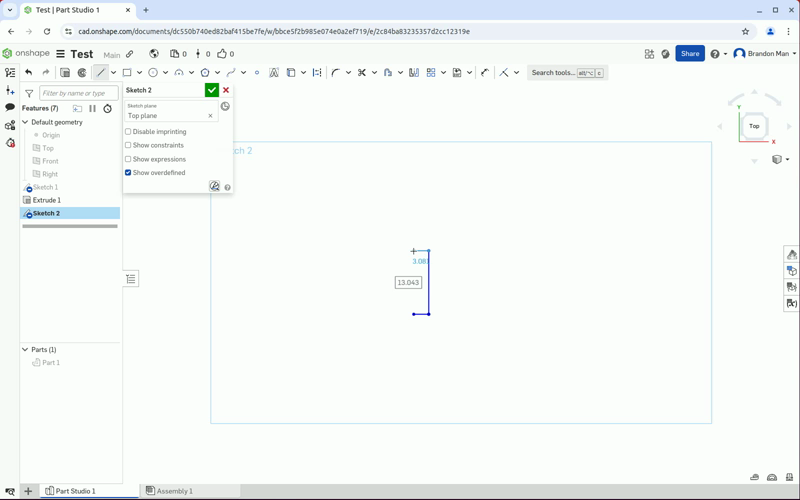
key(esc)
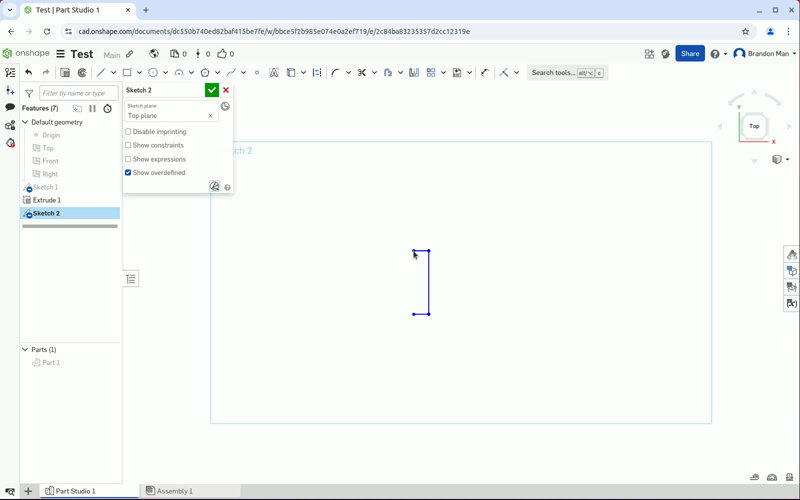
key(a)
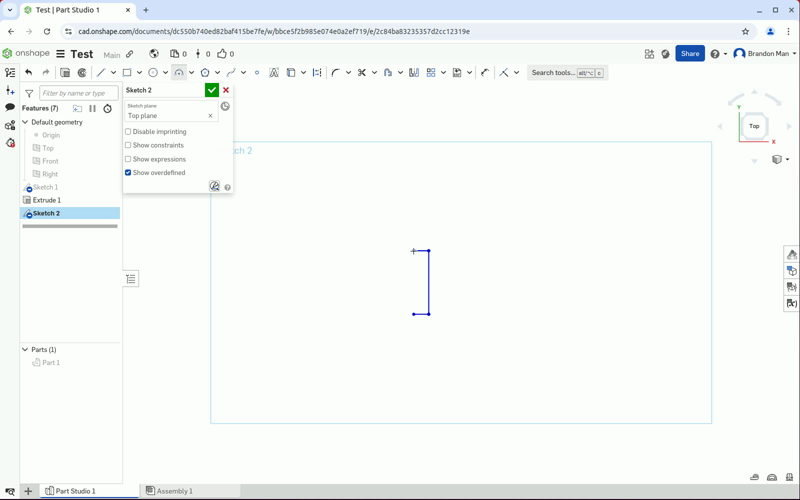
mouse_move(413, 250)
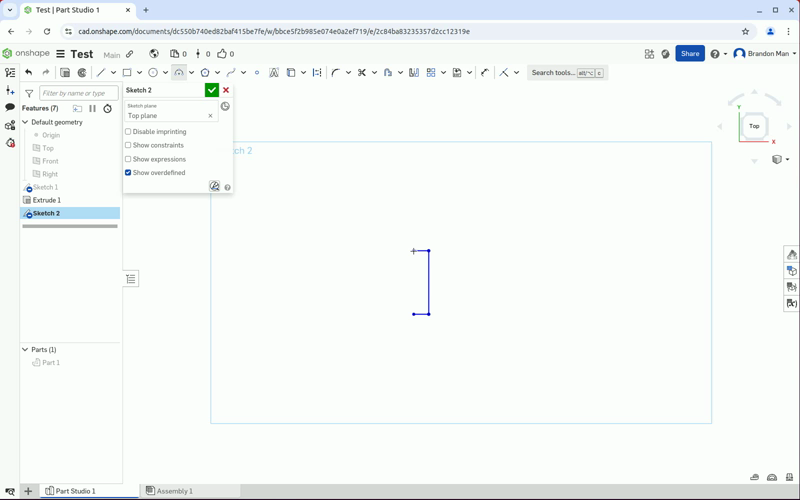
click(413, 250)
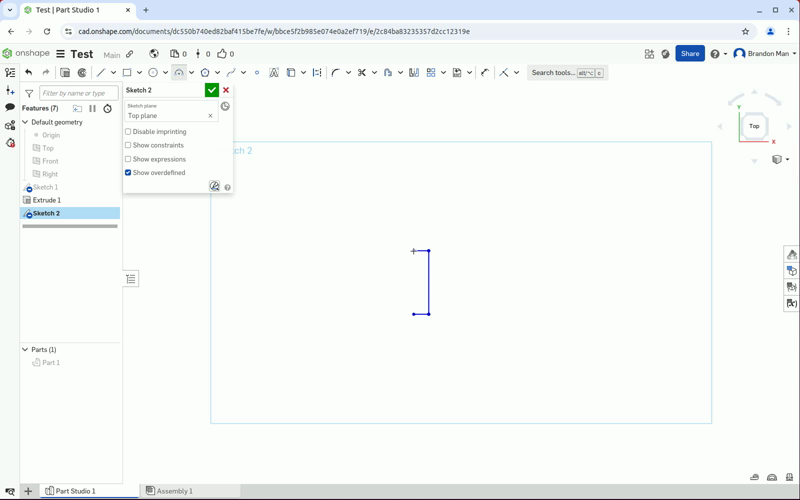
mouse_move(413, 314)
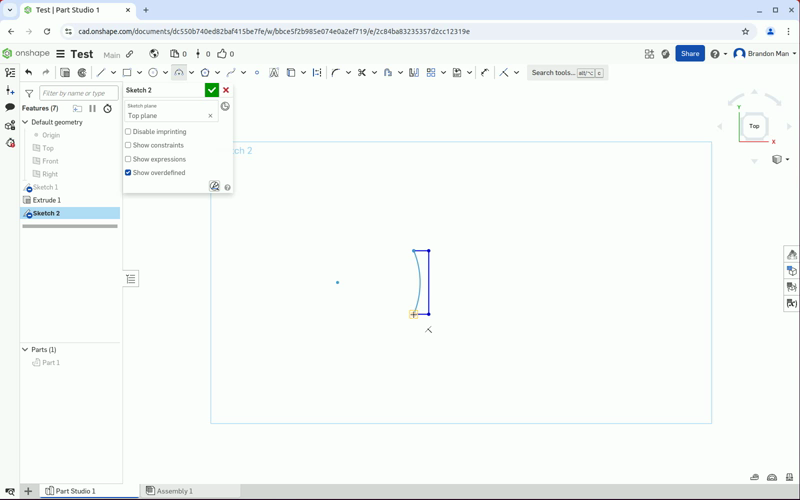
click(413, 314)
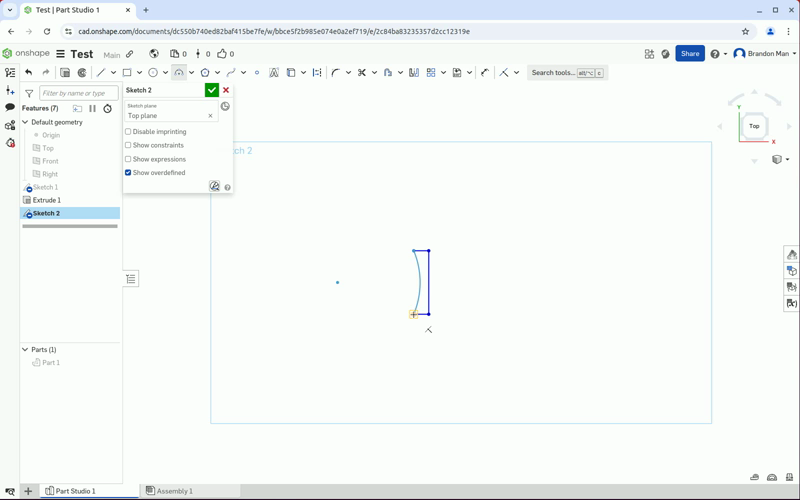
key_down(shift)
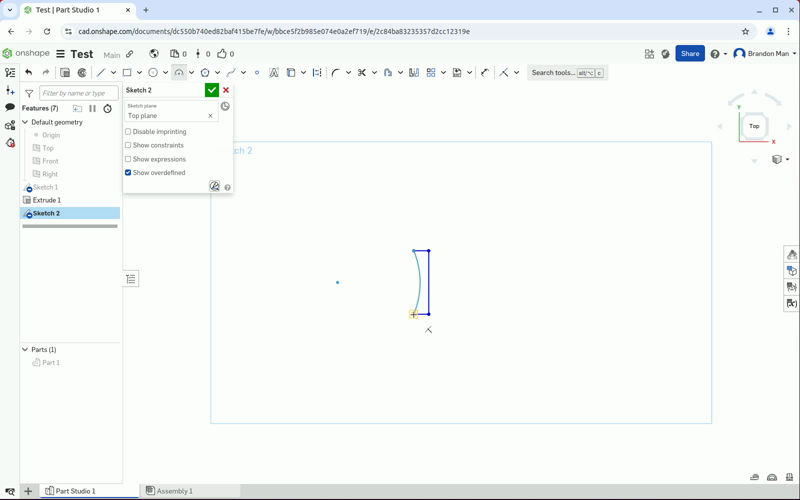
mouse_move(404, 282)
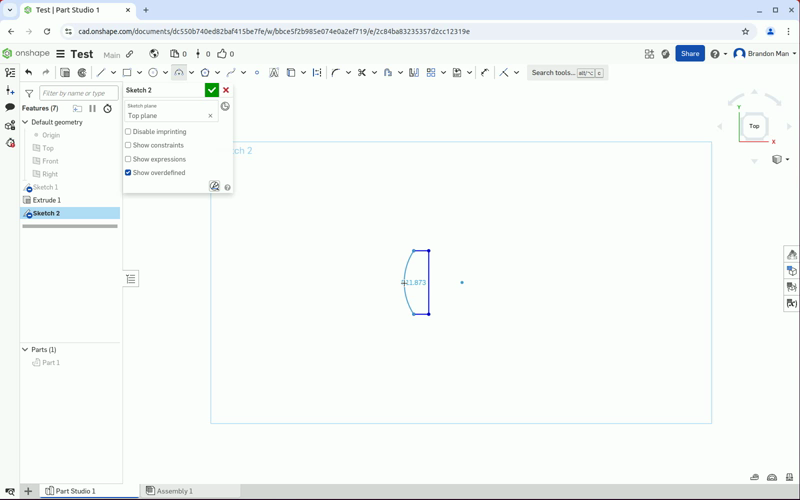
click(404, 282)
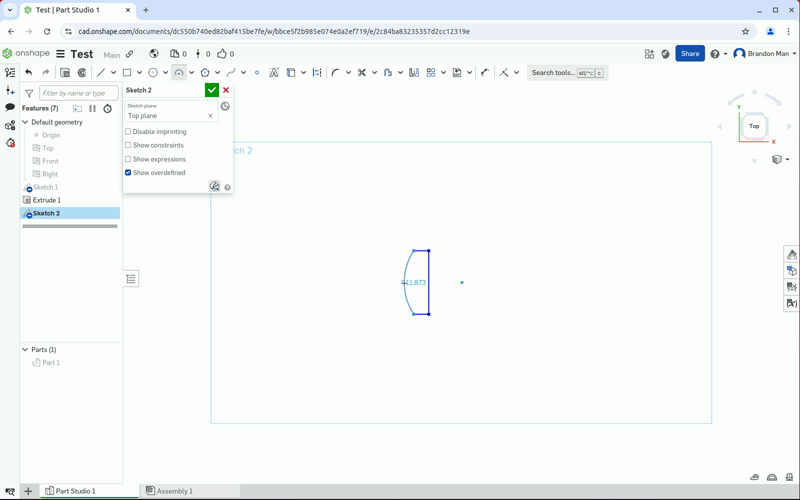
key_up(shift)
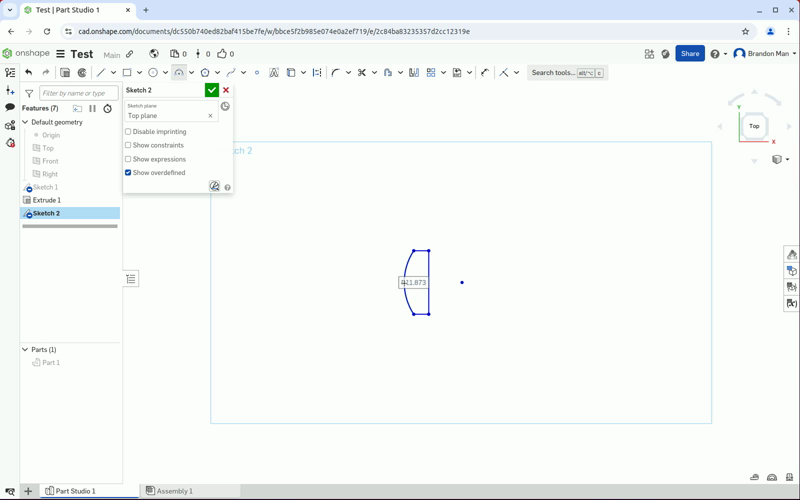
key(esc)
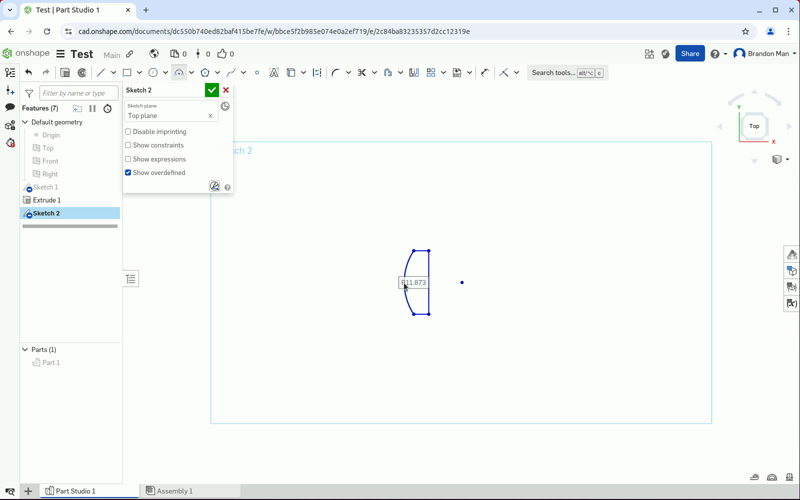
mouse_move(413, 285)
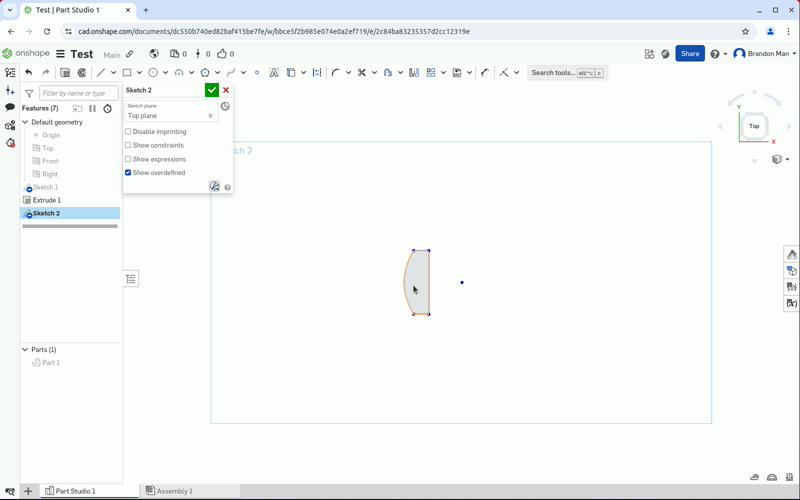
scroll(6)
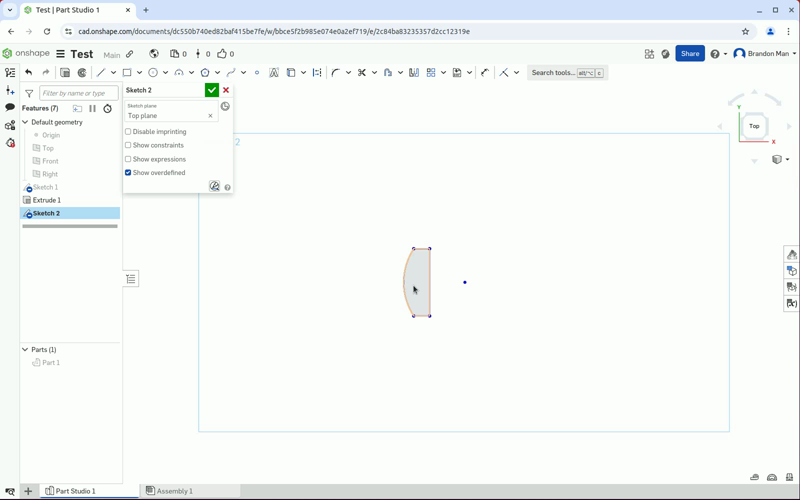
scroll(6)
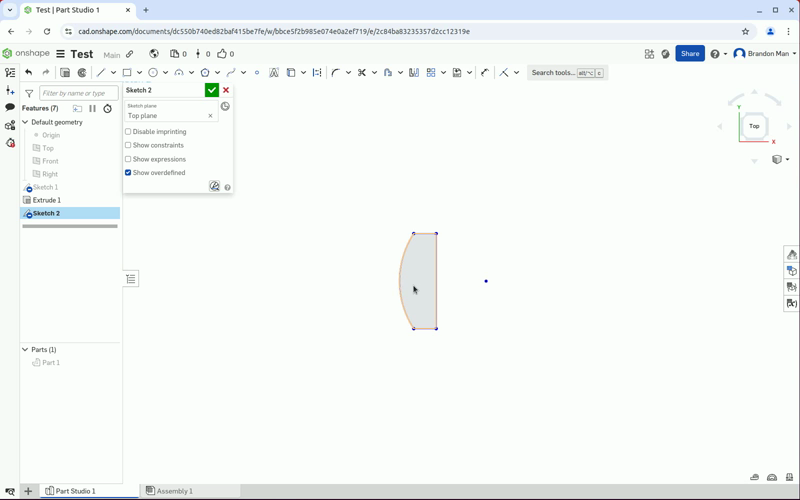
scroll(6)
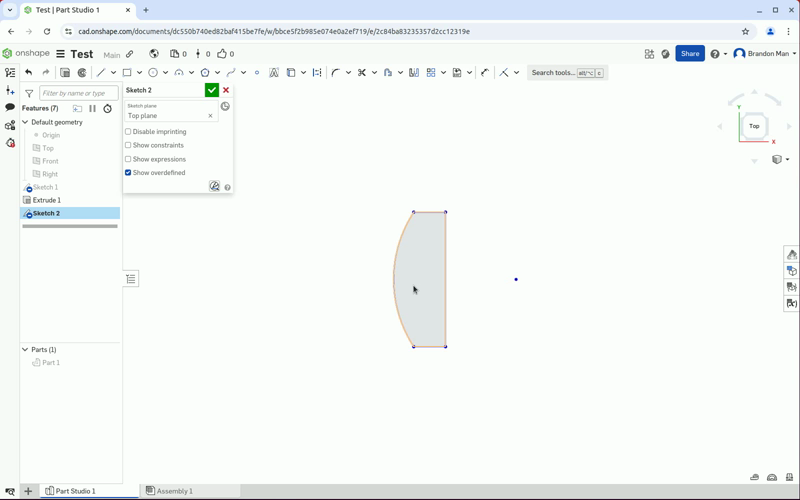
scroll(6)
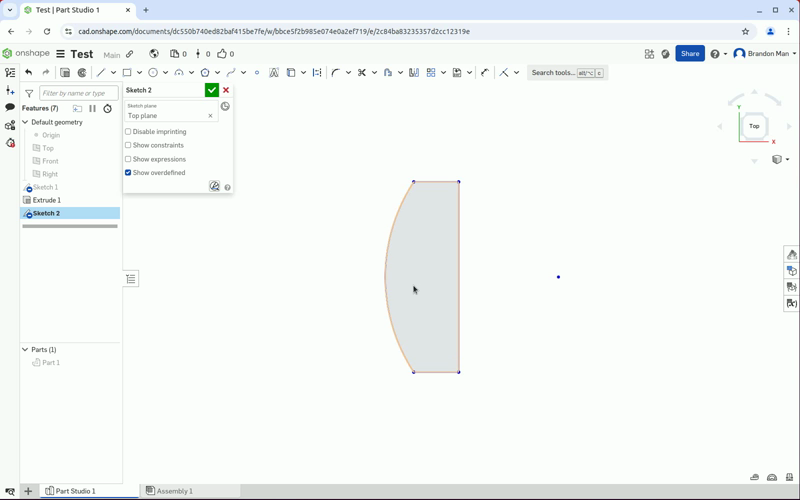
scroll(6)
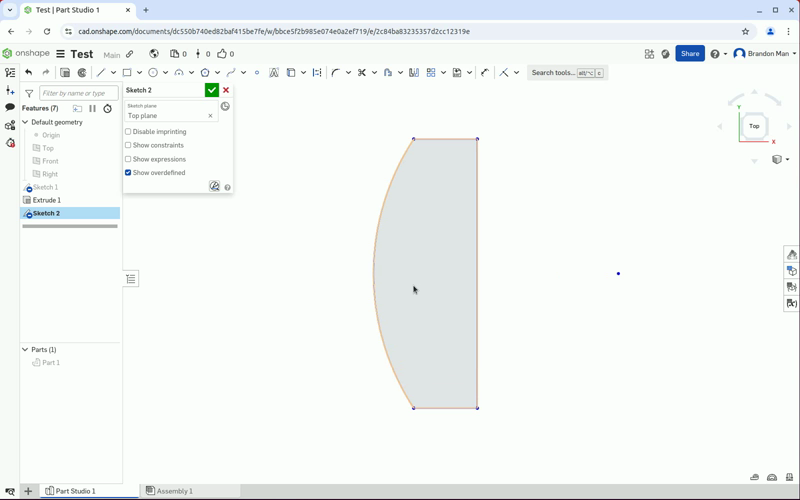
scroll(6)
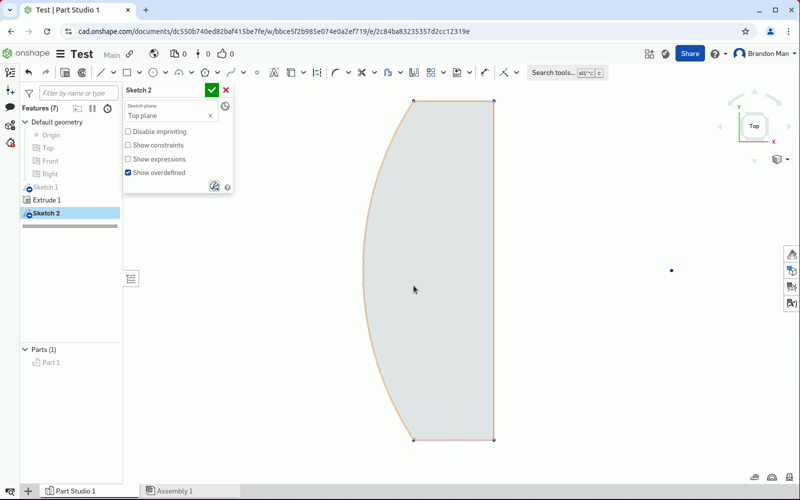
scroll(6)
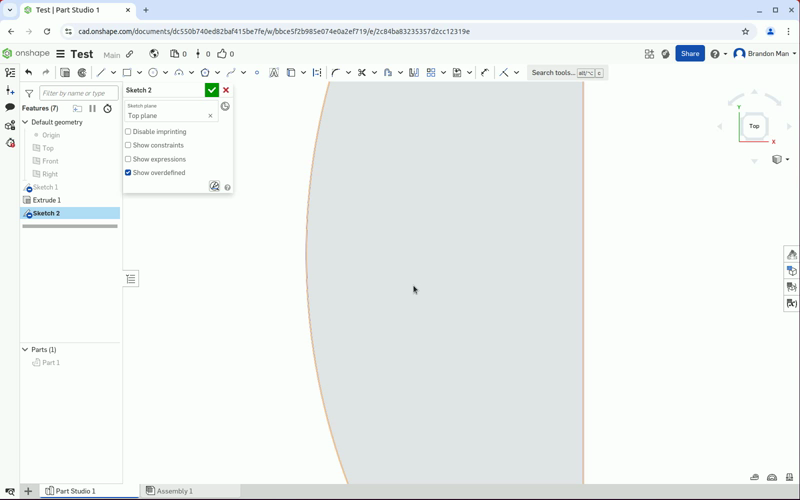
click(413, 285)
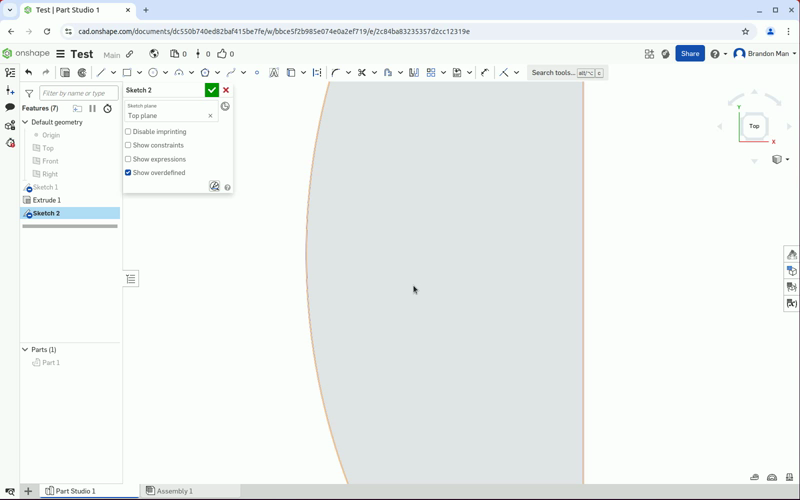
scroll(-6)
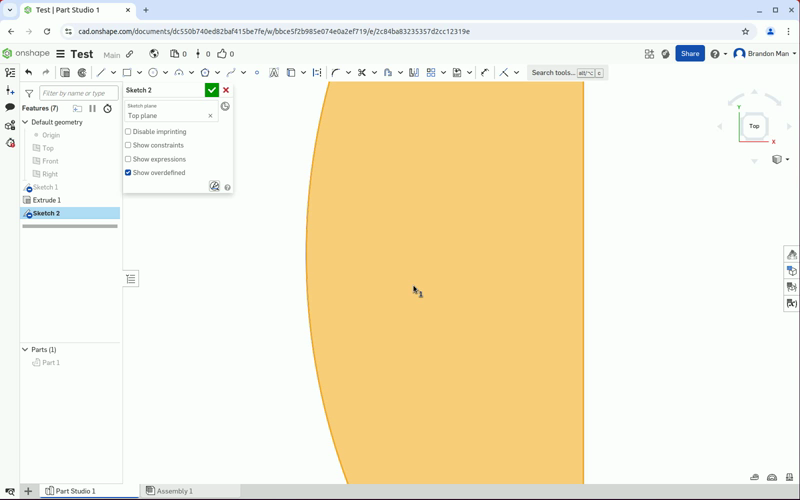
scroll(-6)
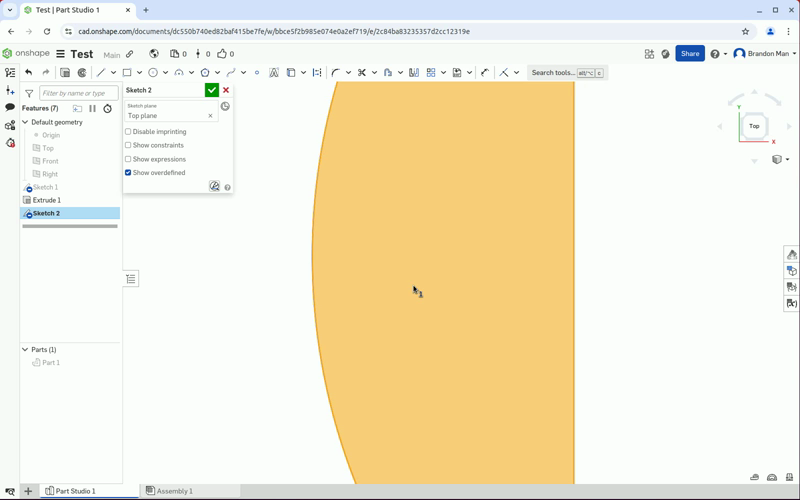
scroll(-6)
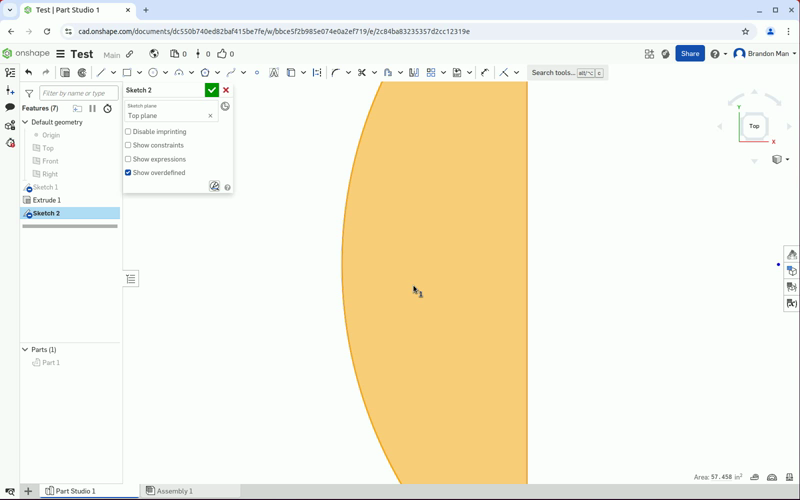
scroll(-6)
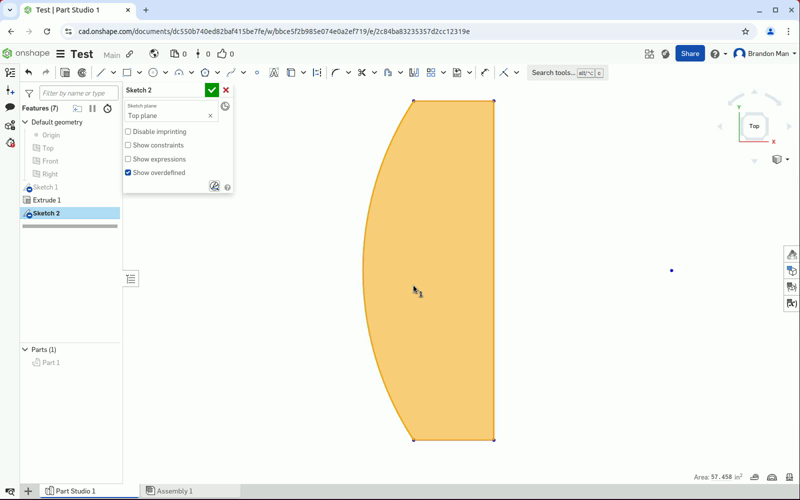
scroll(-6)
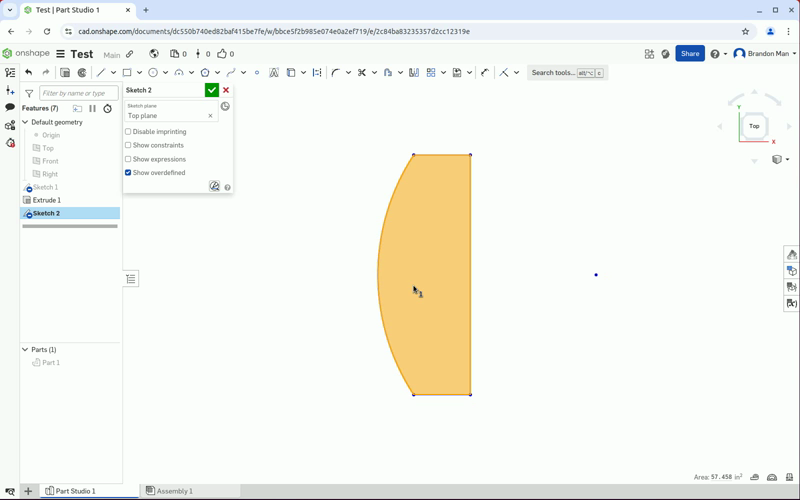
scroll(-6)
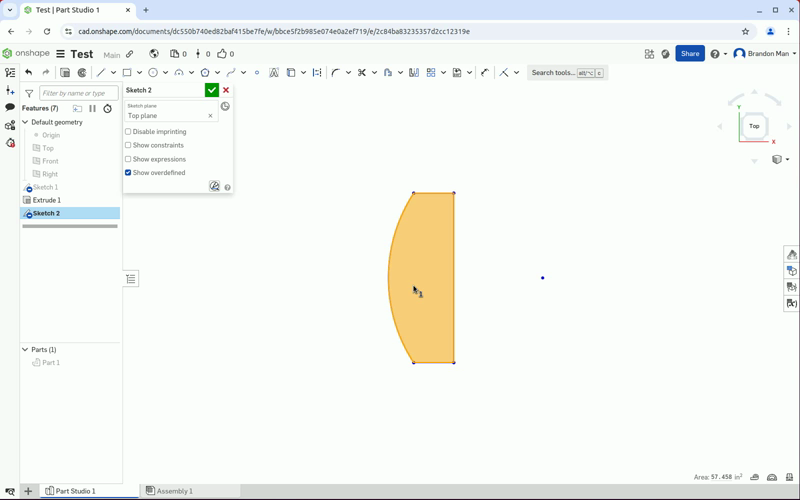
scroll(-6)
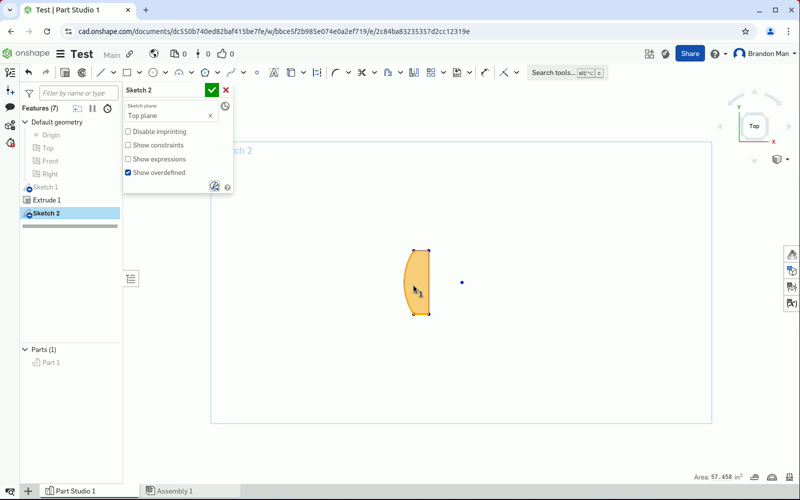
mouse_move(73, 352)
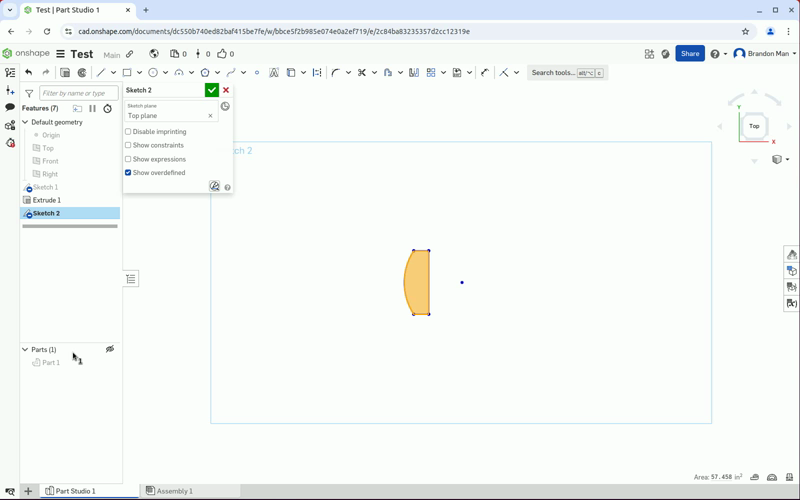
key(shift+y)
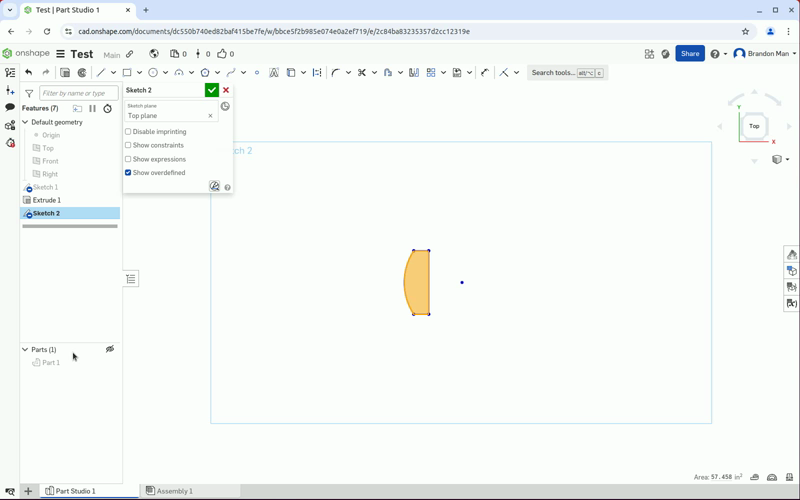
key(shift+e)
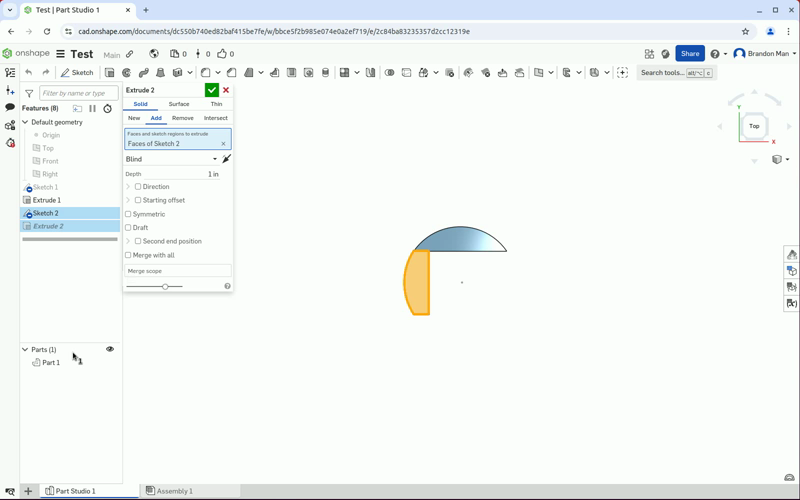
mouse_move(143, 106)
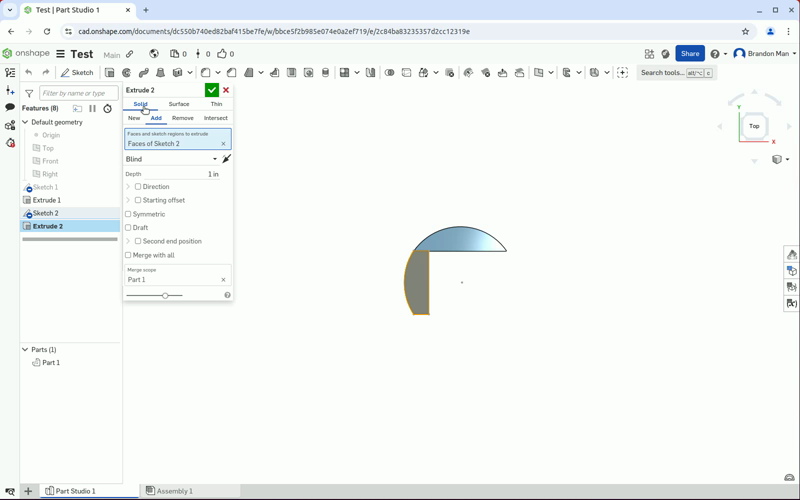
click(143, 106)
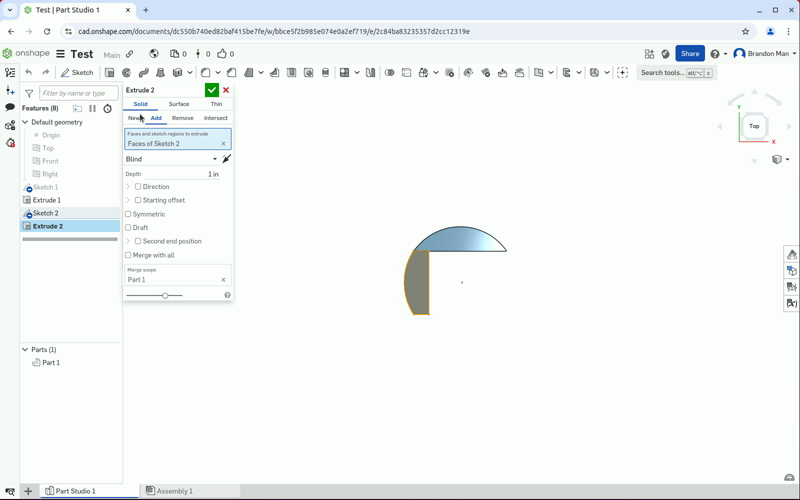
mouse_move(137, 120)
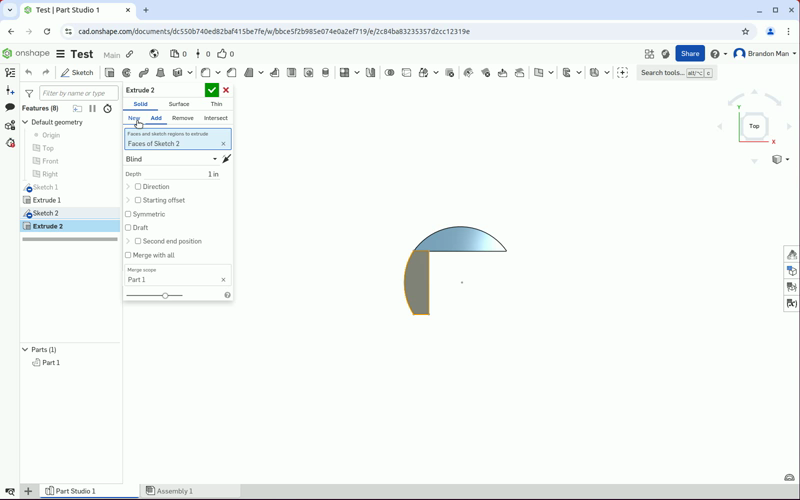
click(137, 120)
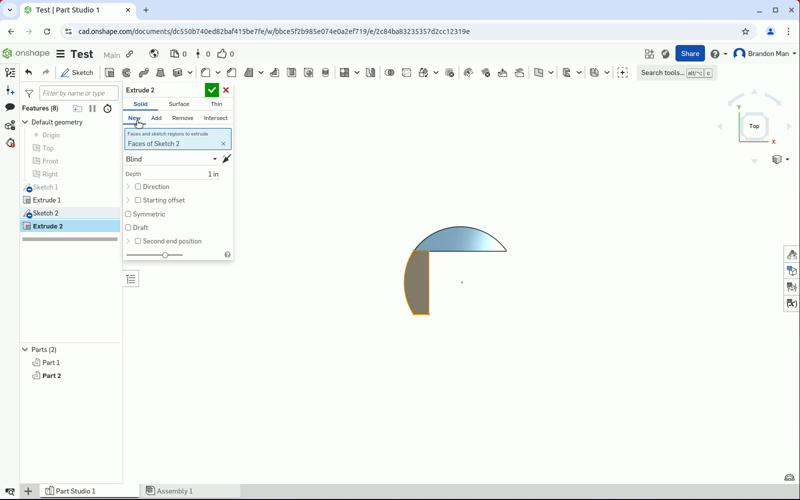
key(tab, 4)
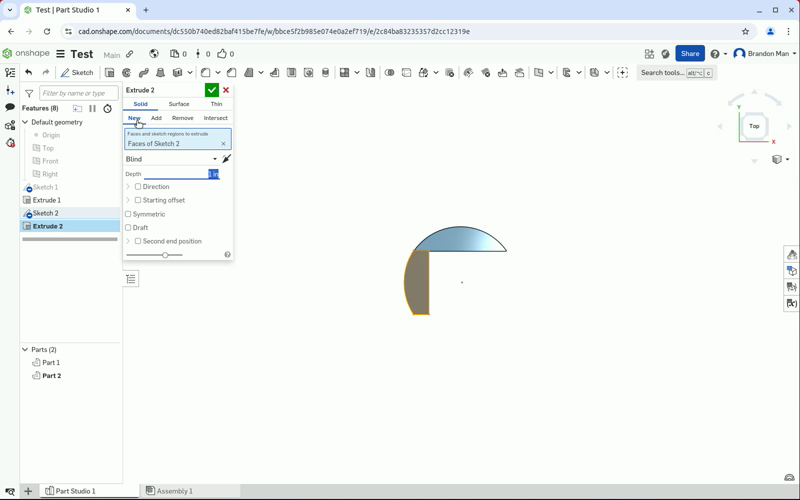
text(-17.331)
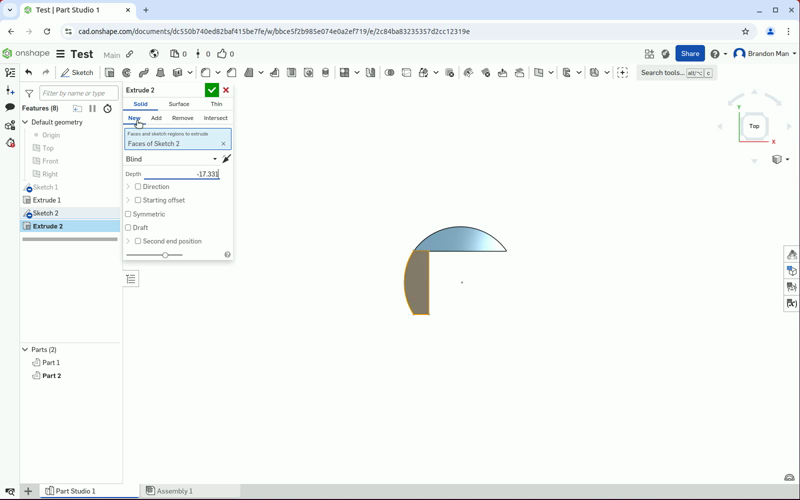
key(enter)
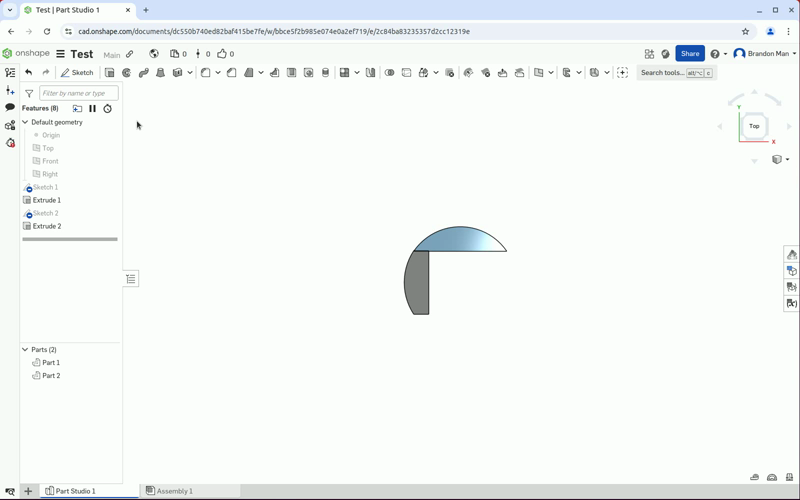
key(shift+h)
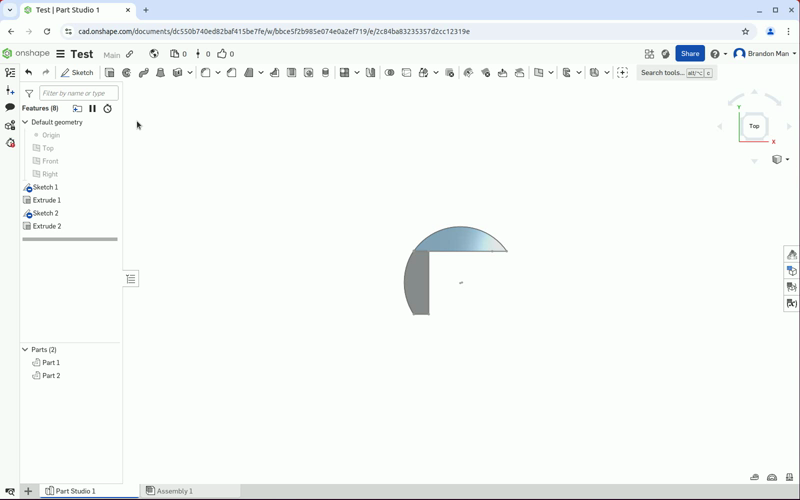
key(shift+h)
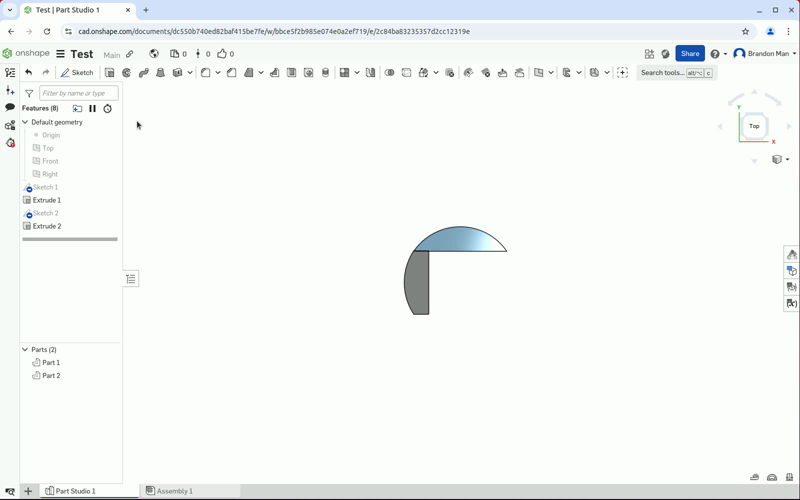
mouse_move(73, 189)
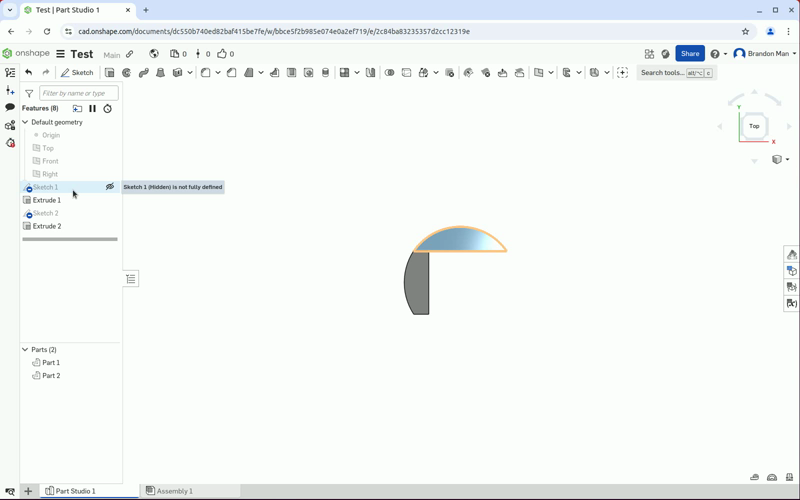
click(73, 189)
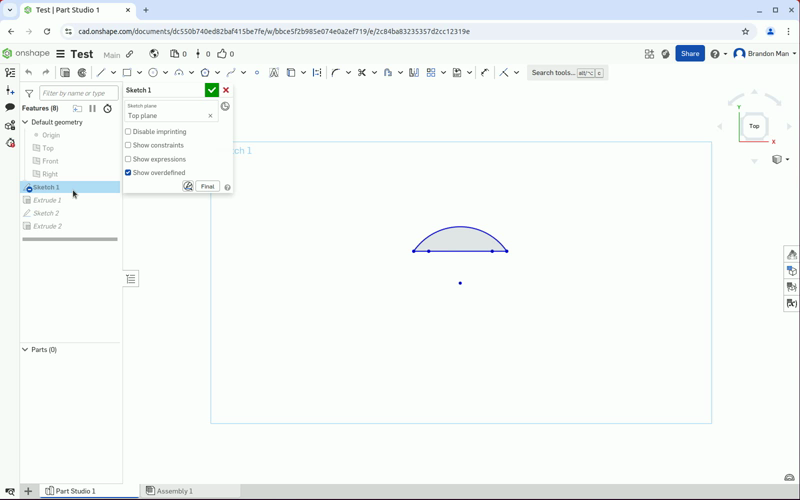
mouse_move(229, 92)
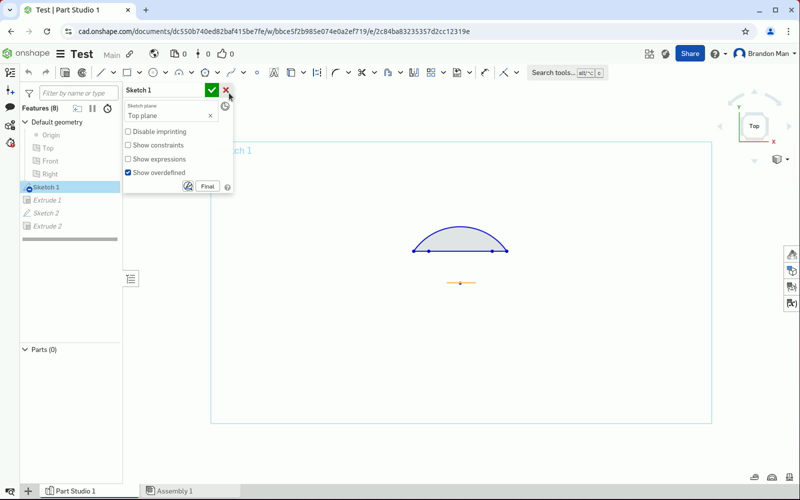
click(229, 92)
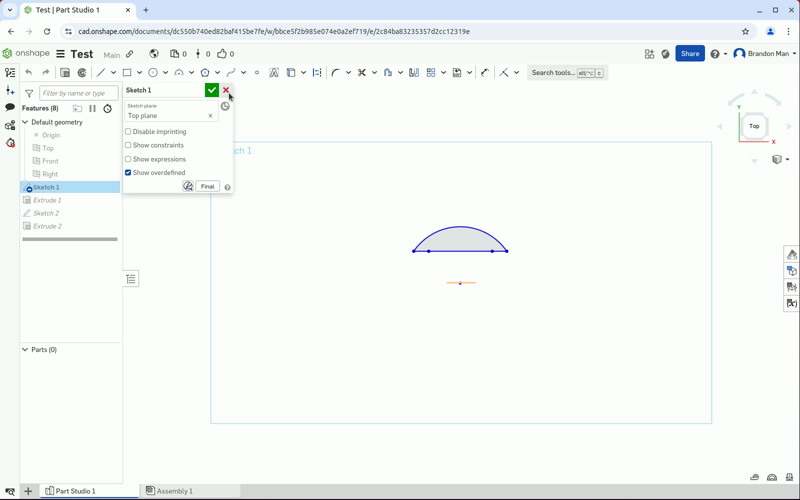
key(shift+s)
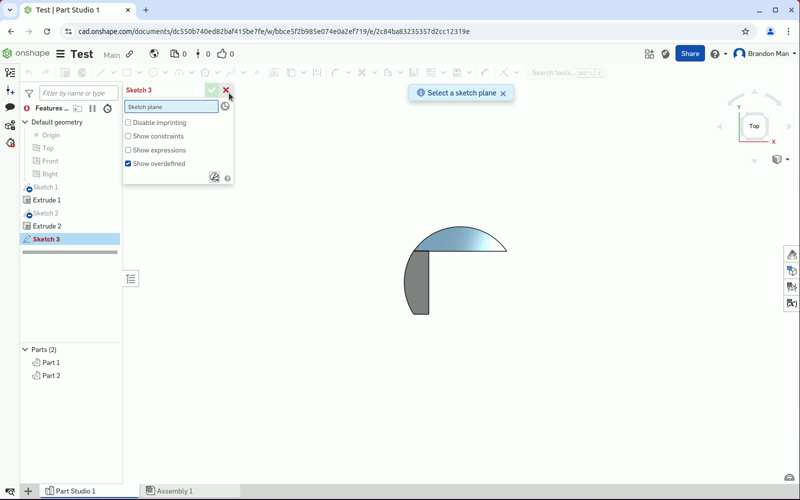
mouse_move(73, 150)
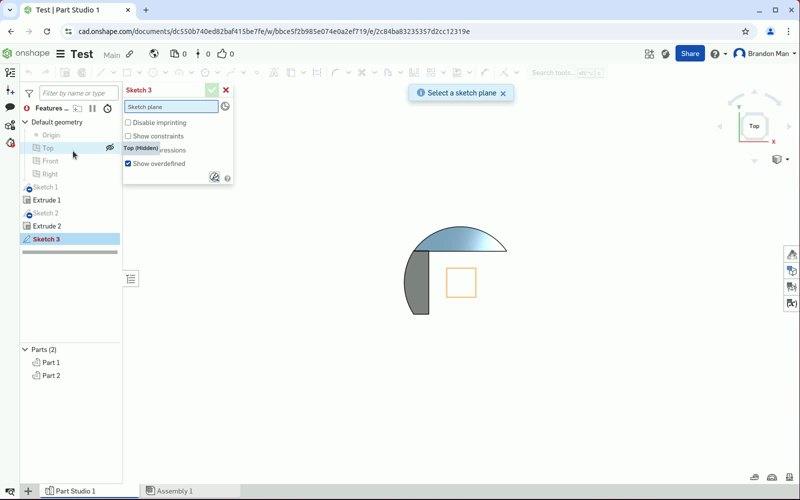
click(73, 150)
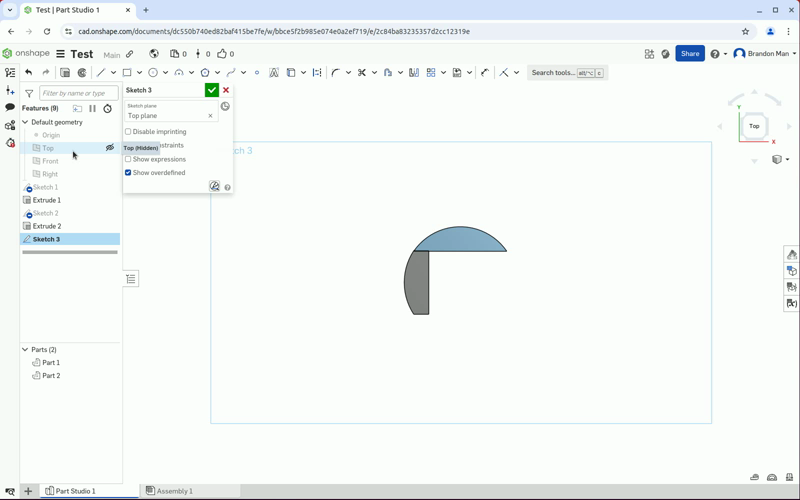
mouse_move(73, 352)
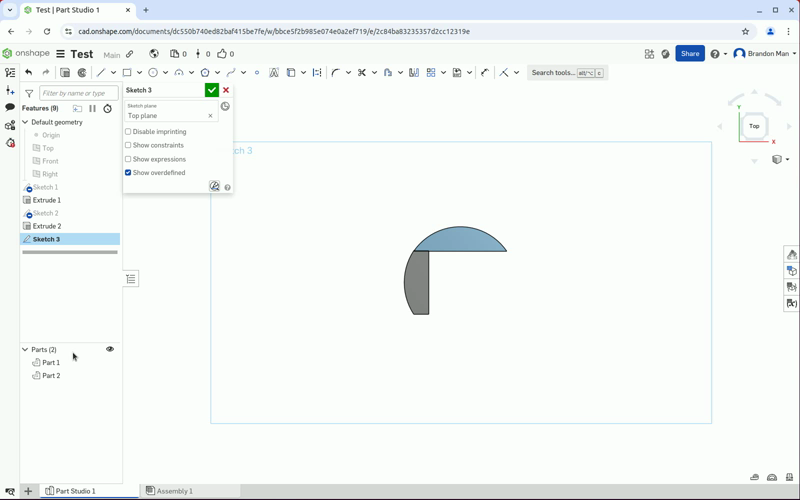
key(y)
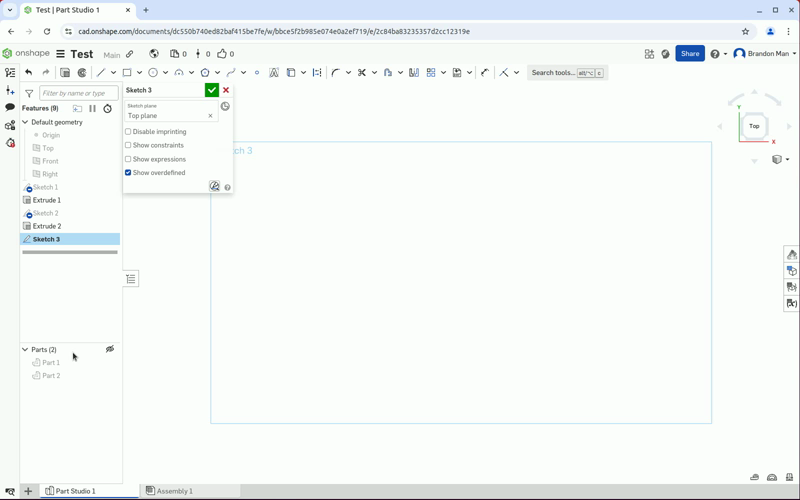
key(a)
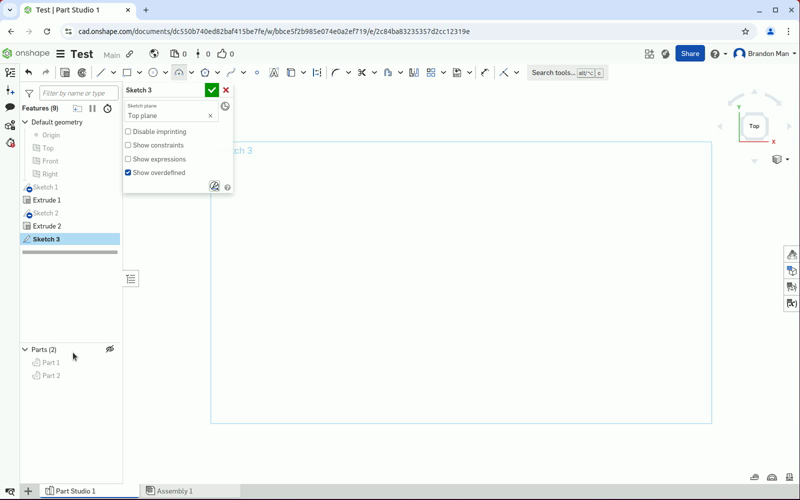
key_down(shift)
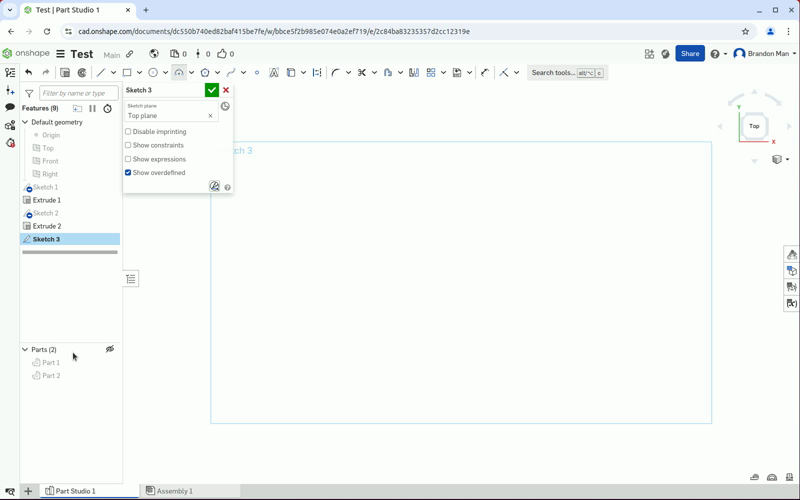
mouse_move(413, 314)
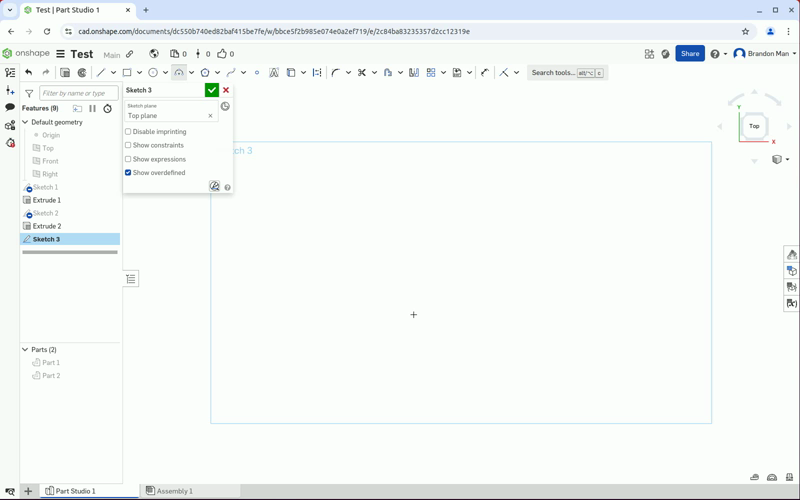
click(413, 314)
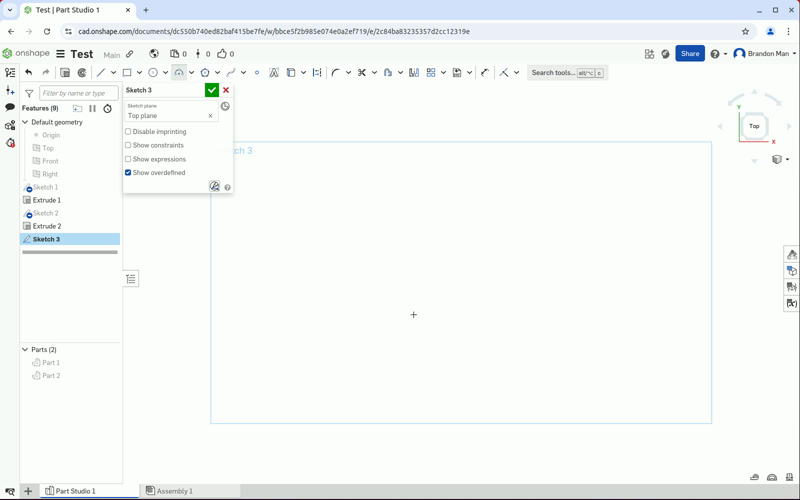
key_up(shift)
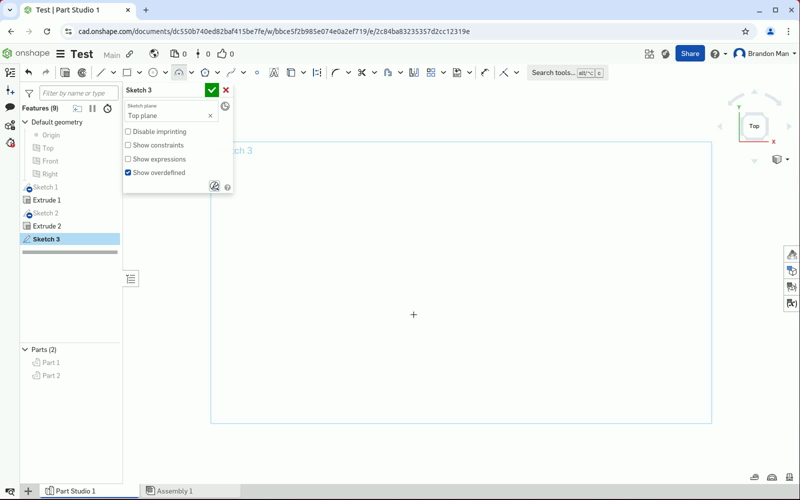
key_down(shift)
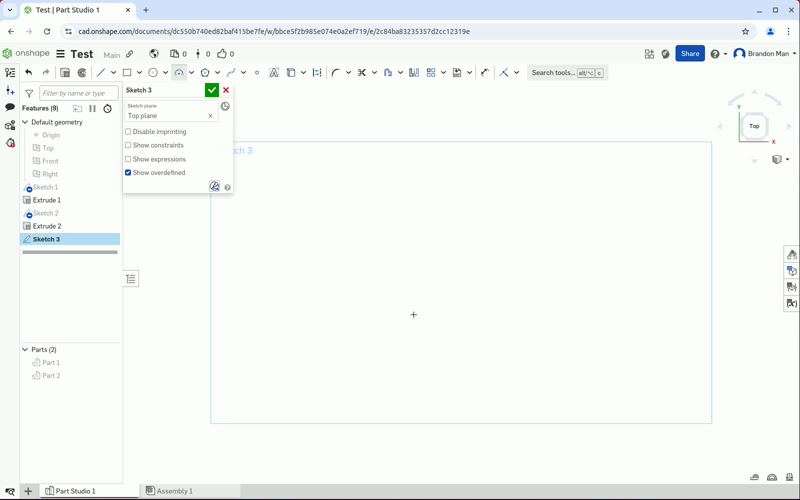
mouse_move(506, 314)
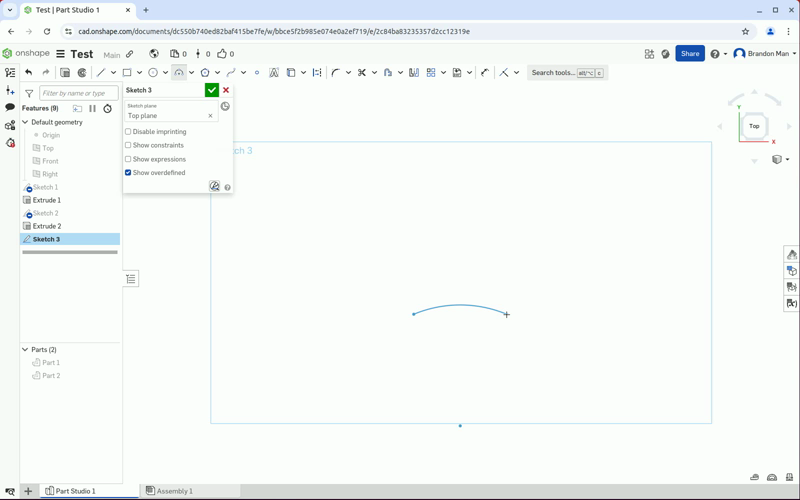
click(506, 314)
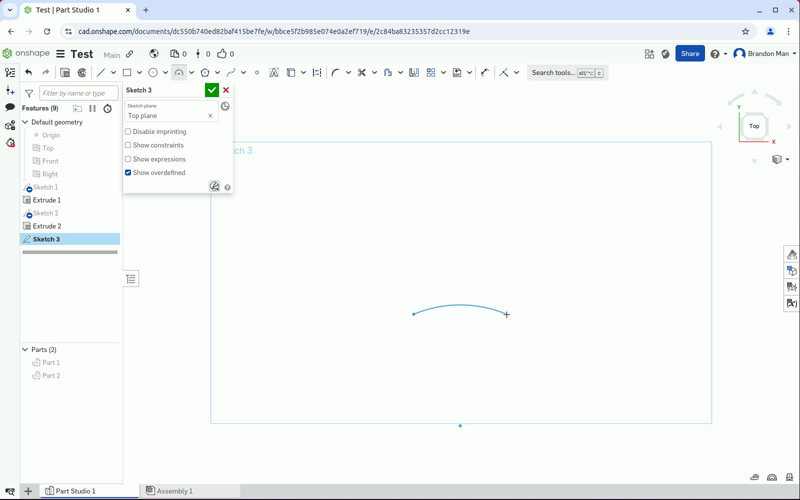
mouse_move(460, 339)
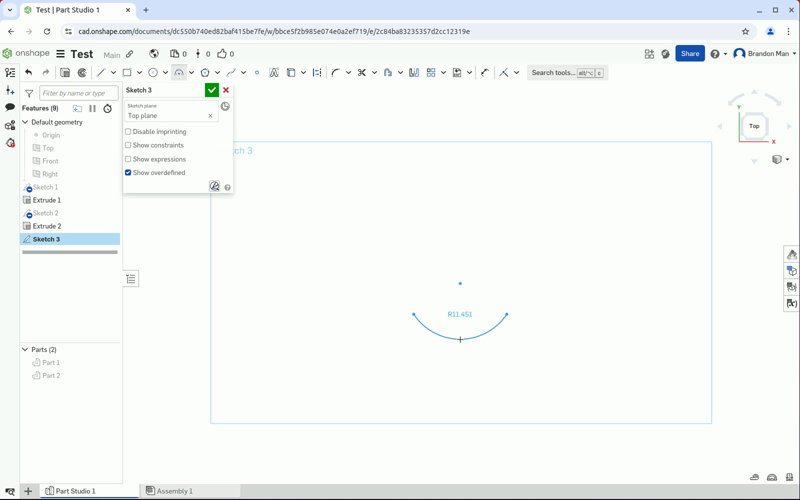
click(460, 339)
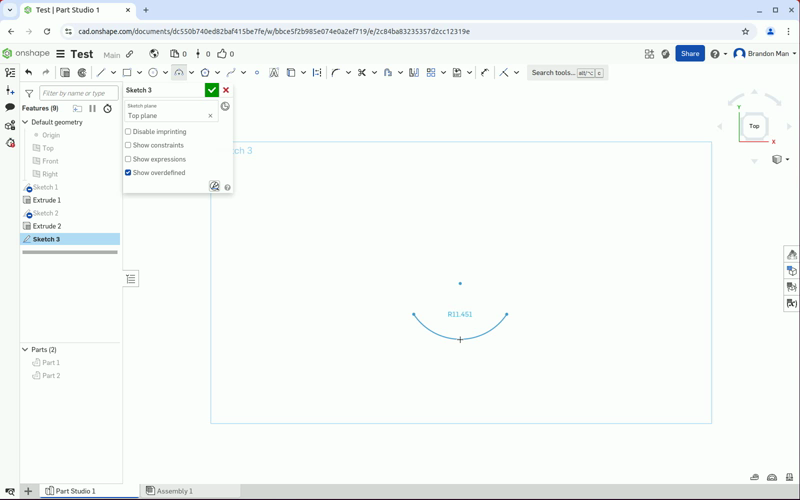
key_up(shift)
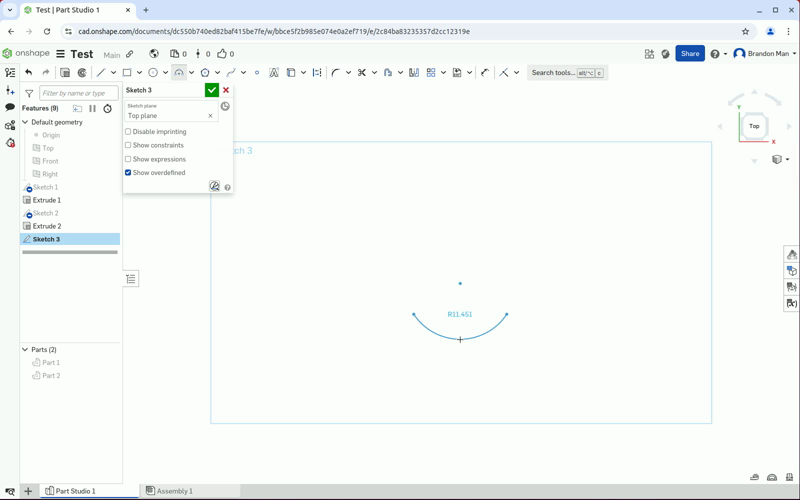
key(esc)
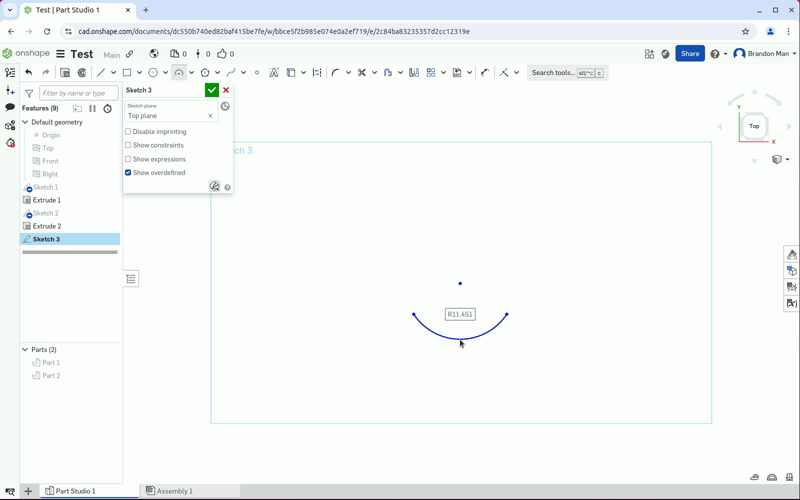
key(l)
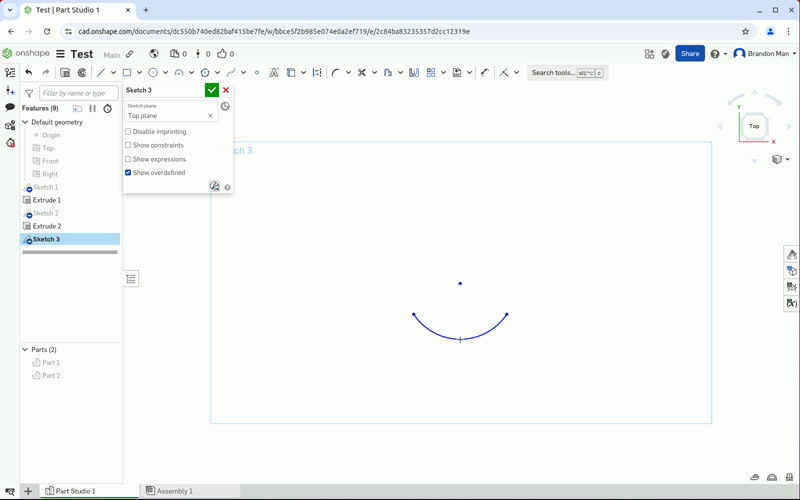
mouse_move(506, 314)
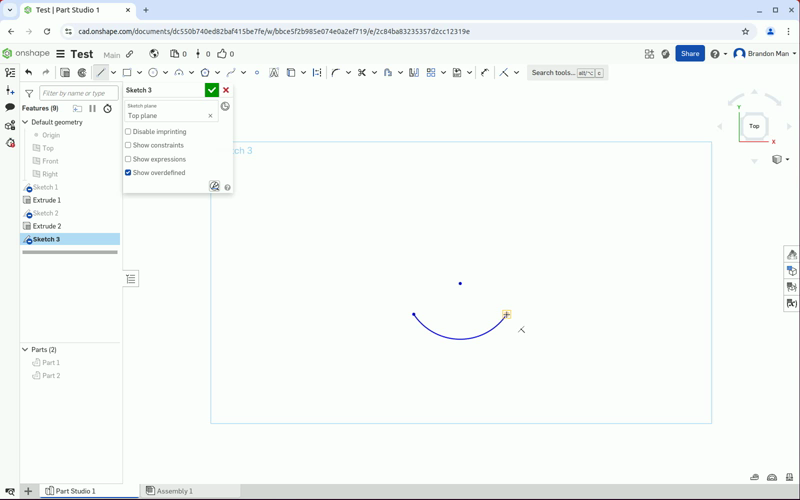
click(506, 314)
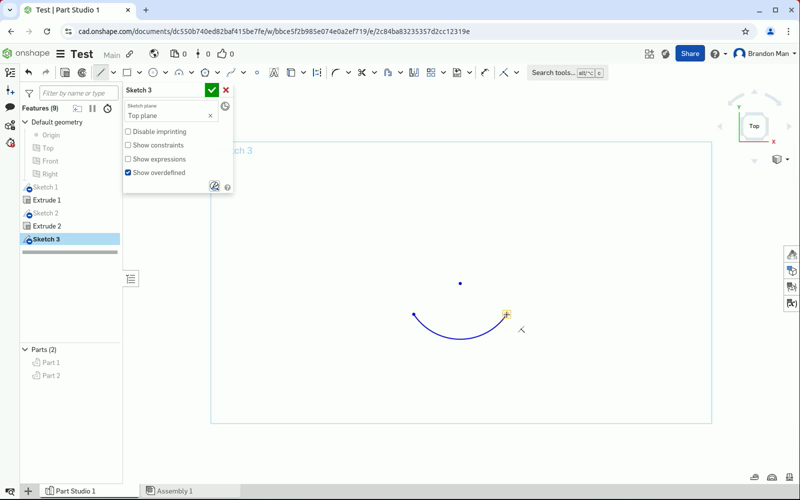
key_down(shift)
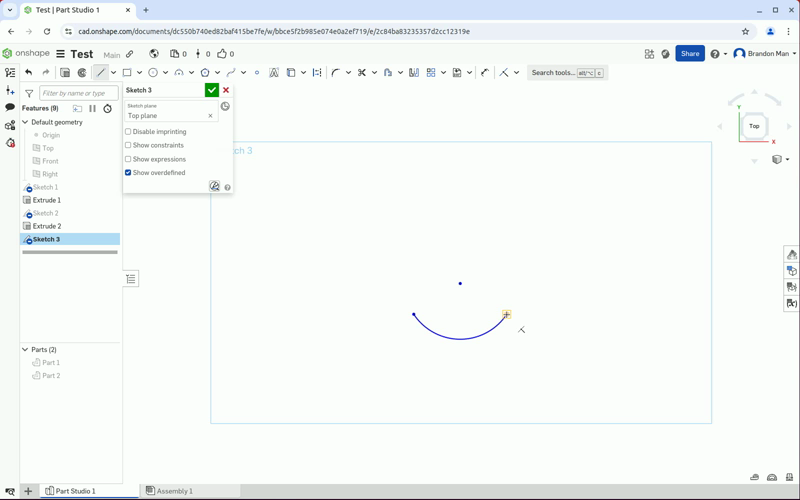
mouse_move(536, 314)
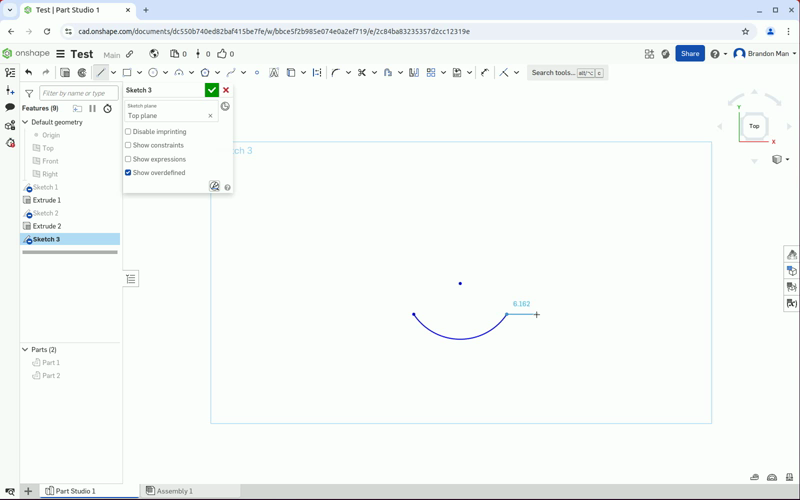
mouse_move(492, 314)
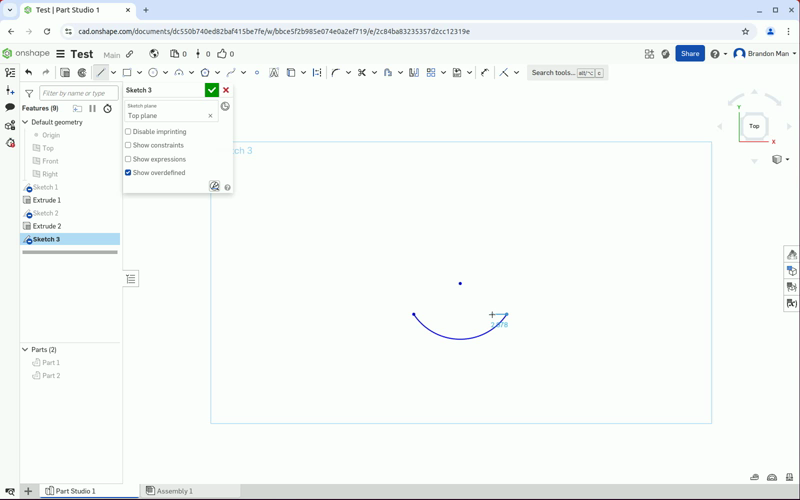
click(492, 314)
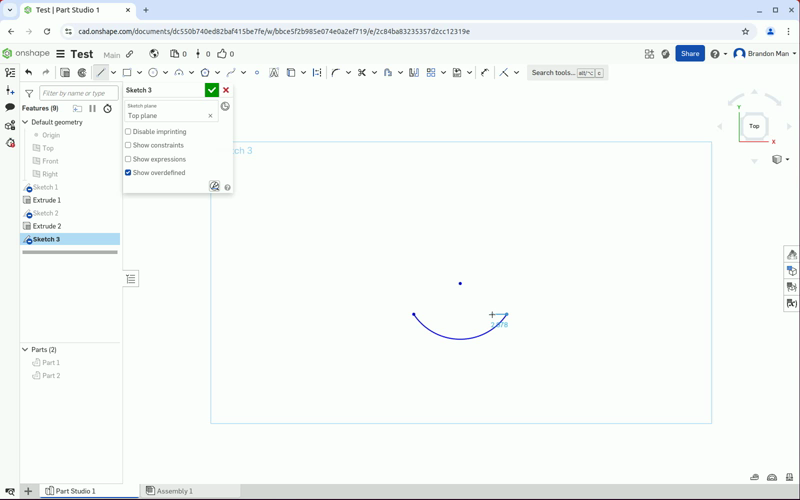
key_up(shift)
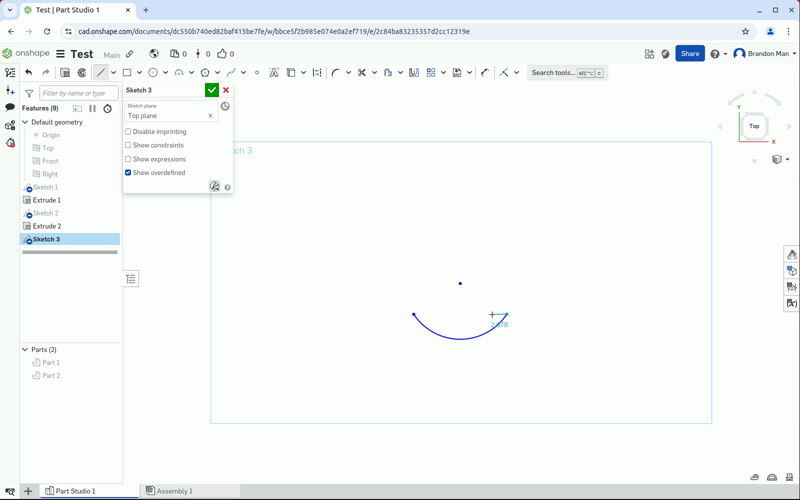
key_down(shift)
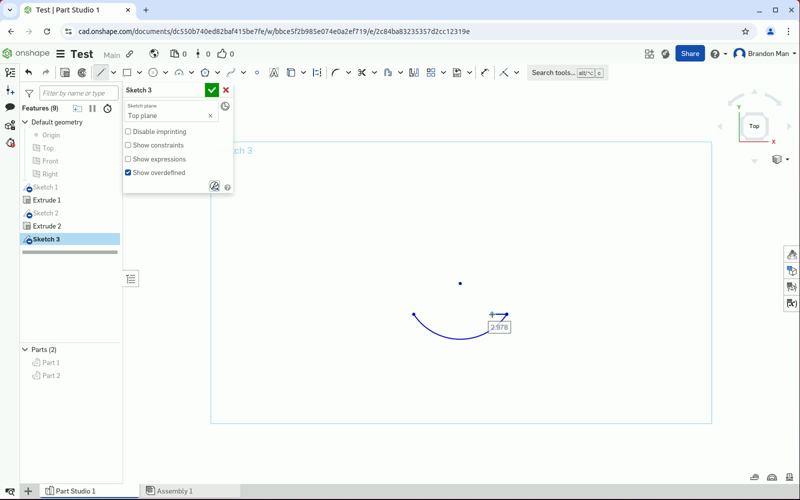
mouse_move(428, 314)
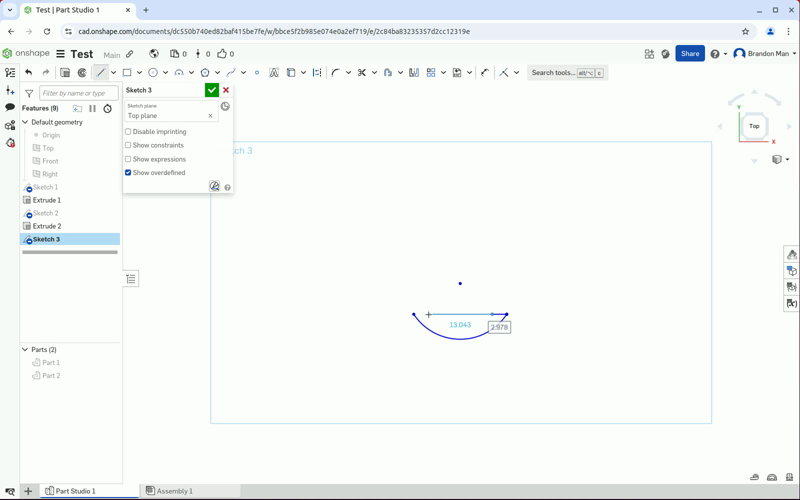
click(428, 314)
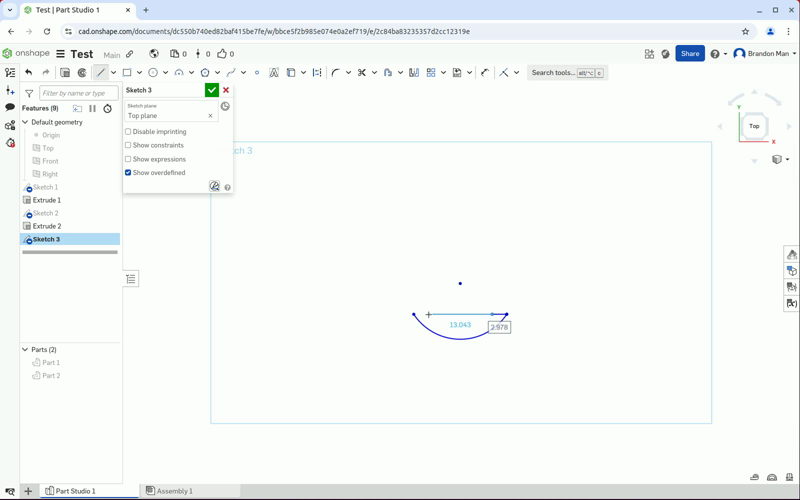
key_up(shift)
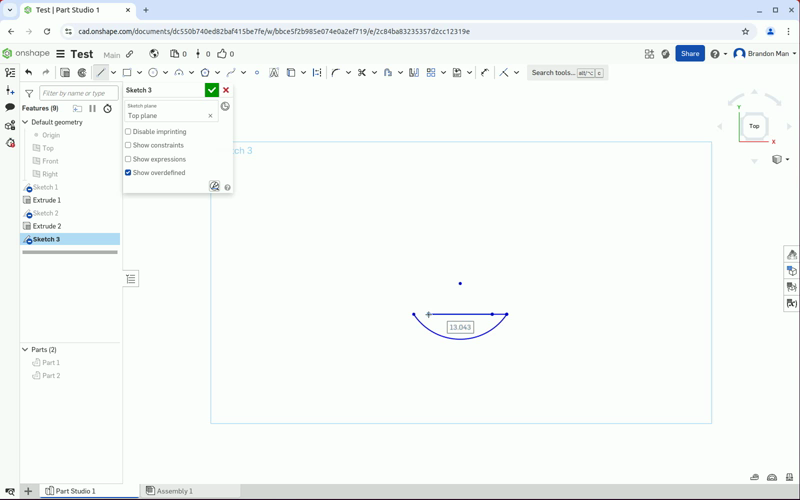
mouse_move(458, 314)
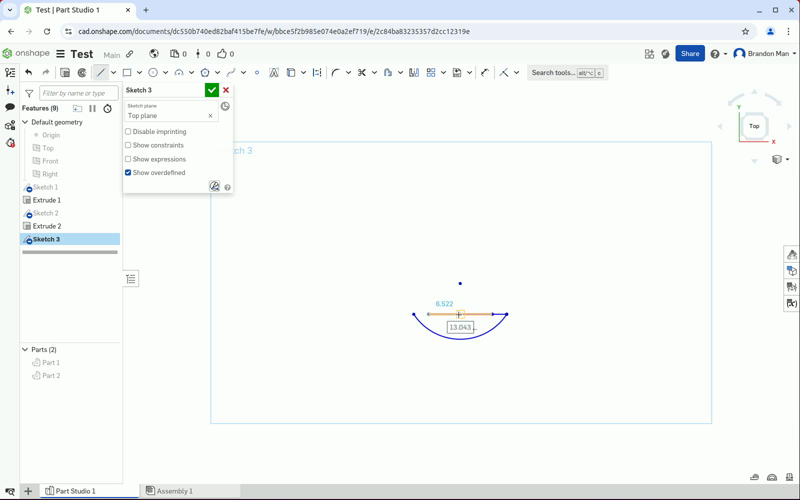
key_down(shift)
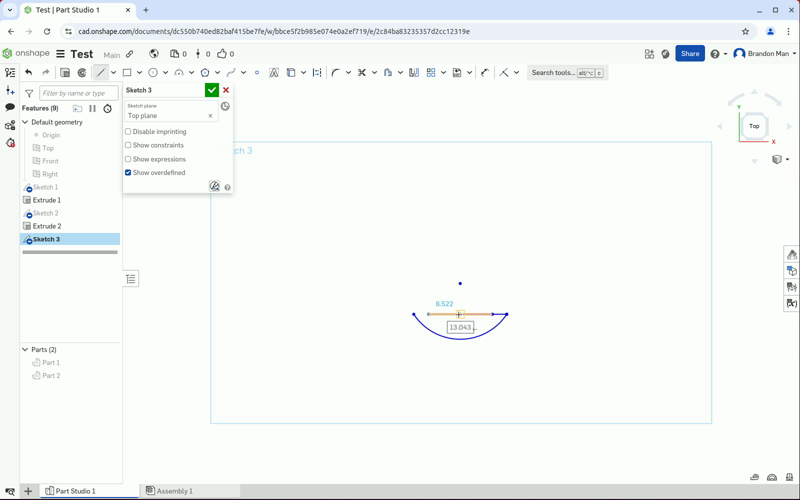
mouse_move(413, 314)
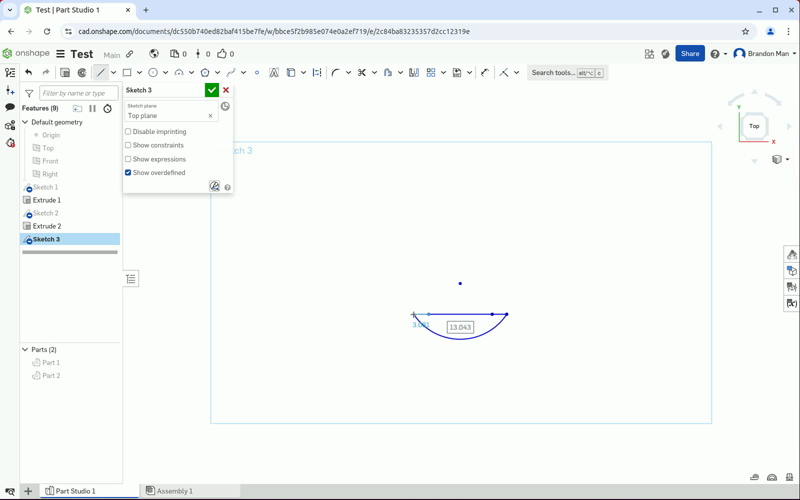
key_up(shift)
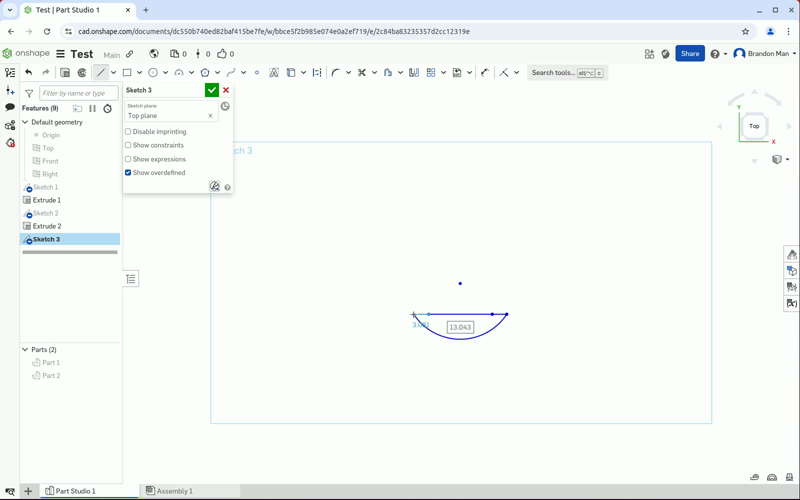
click(413, 314)
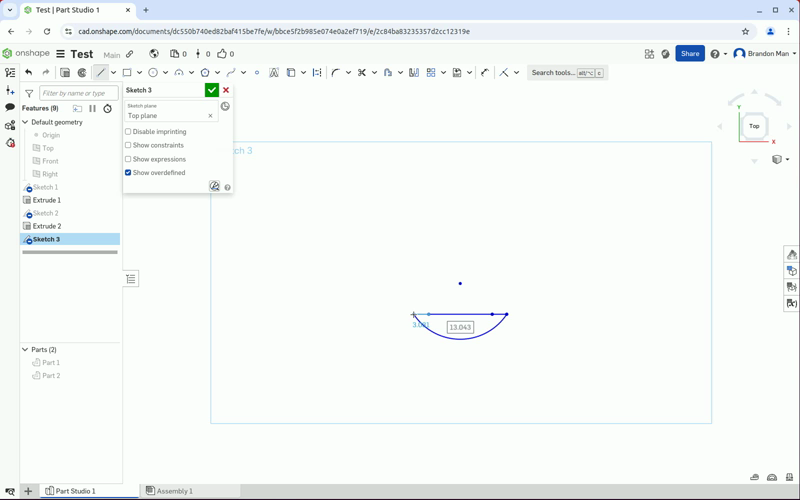
key(esc)
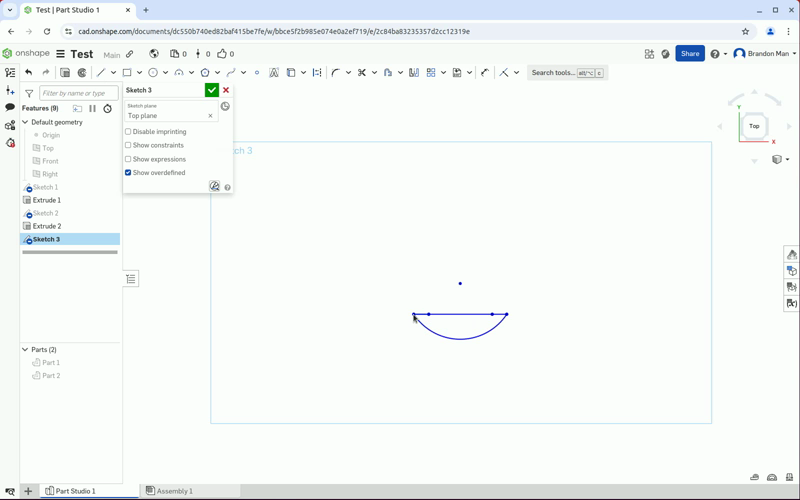
mouse_move(449, 322)
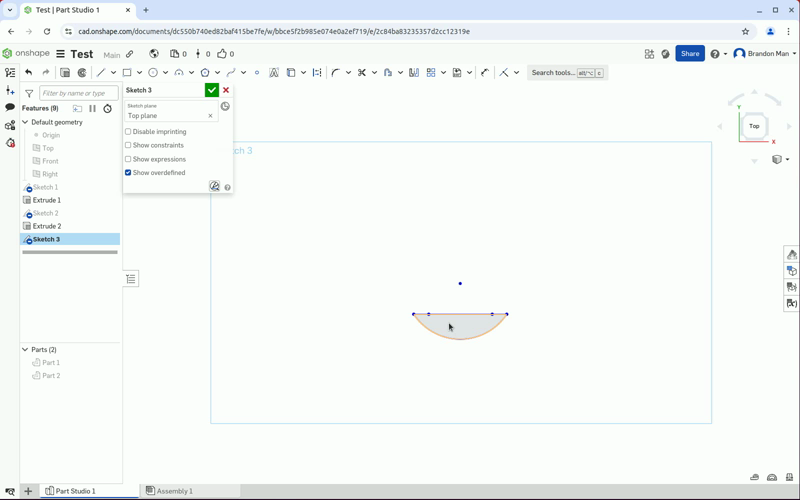
scroll(6)
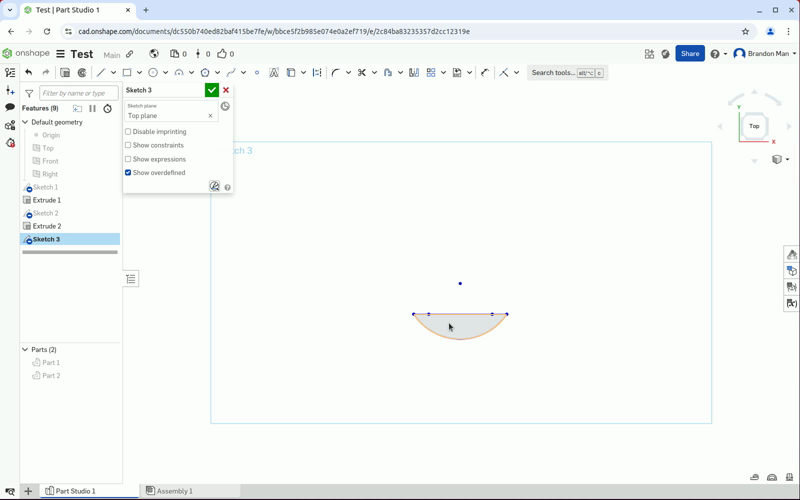
scroll(6)
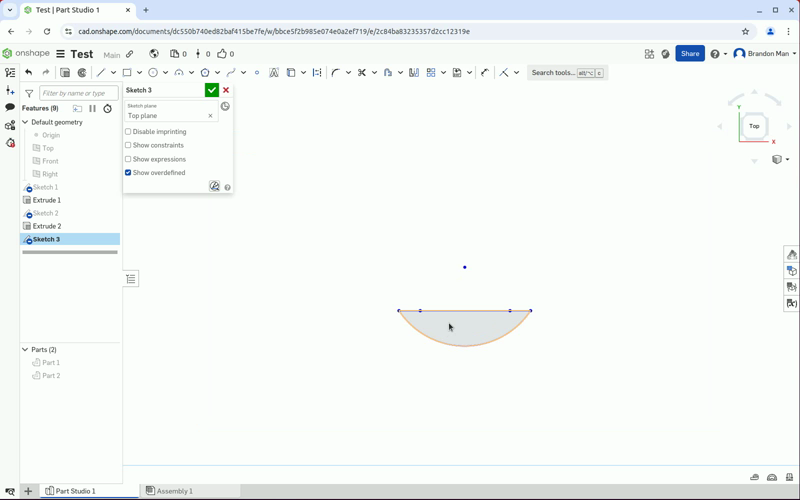
scroll(6)
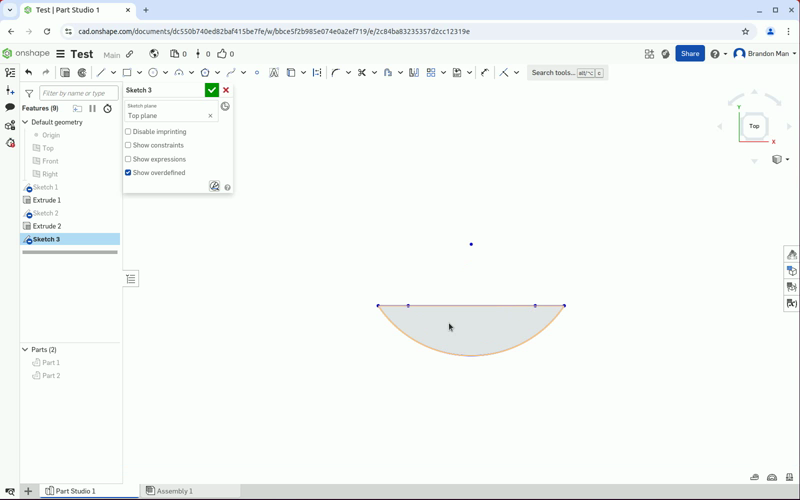
scroll(6)
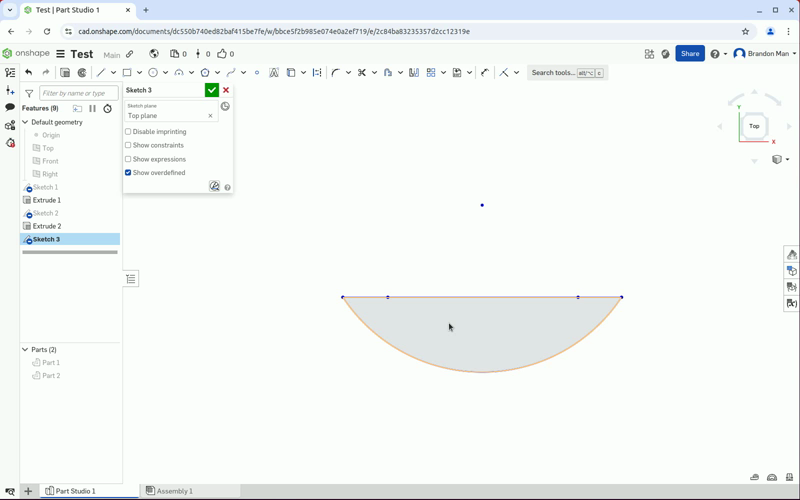
scroll(6)
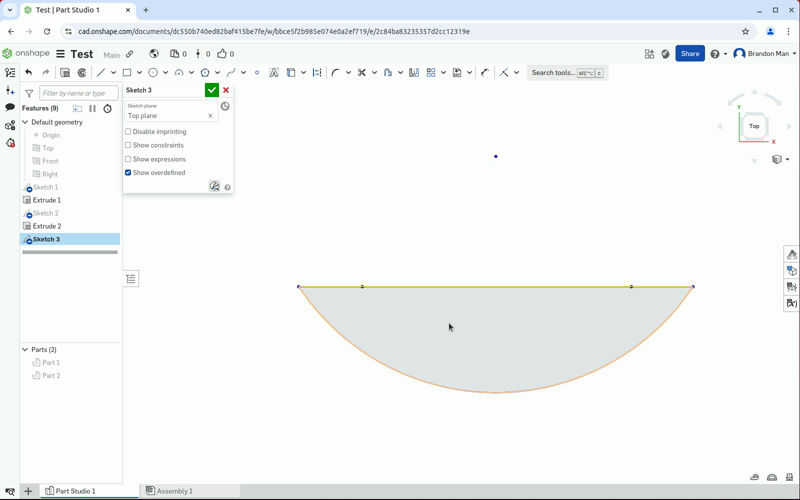
scroll(6)
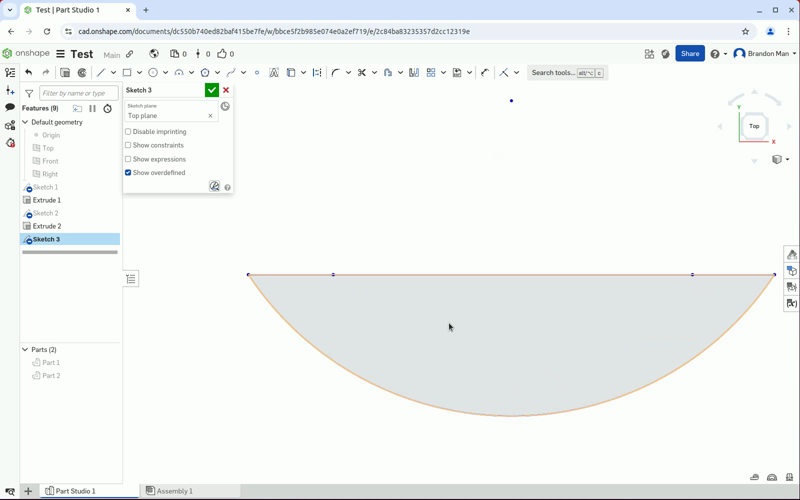
scroll(6)
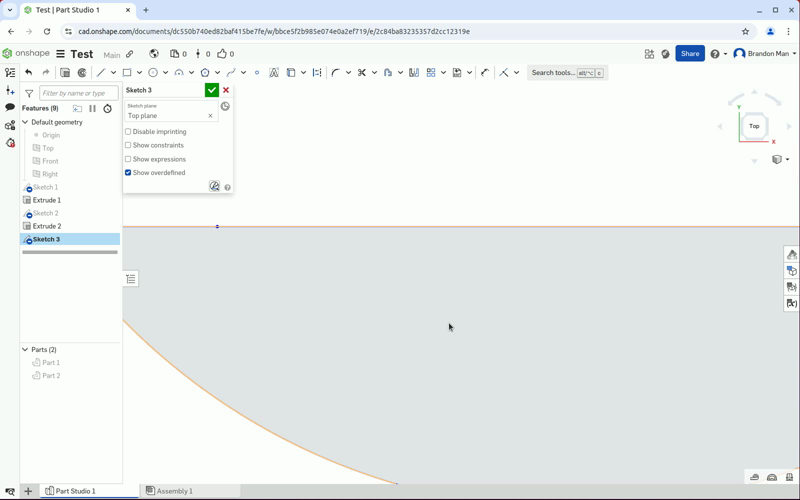
click(449, 322)
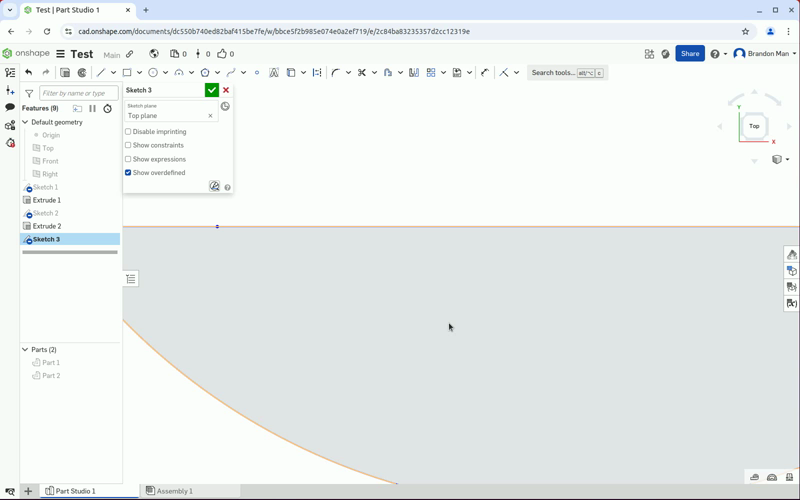
scroll(-6)
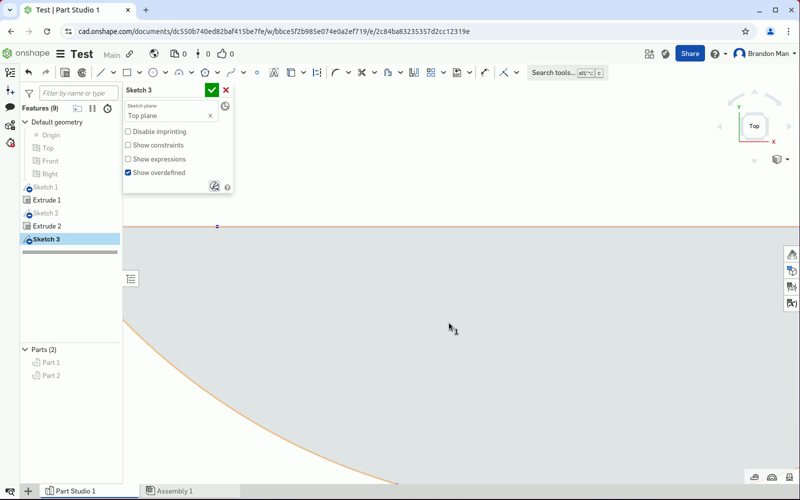
scroll(-6)
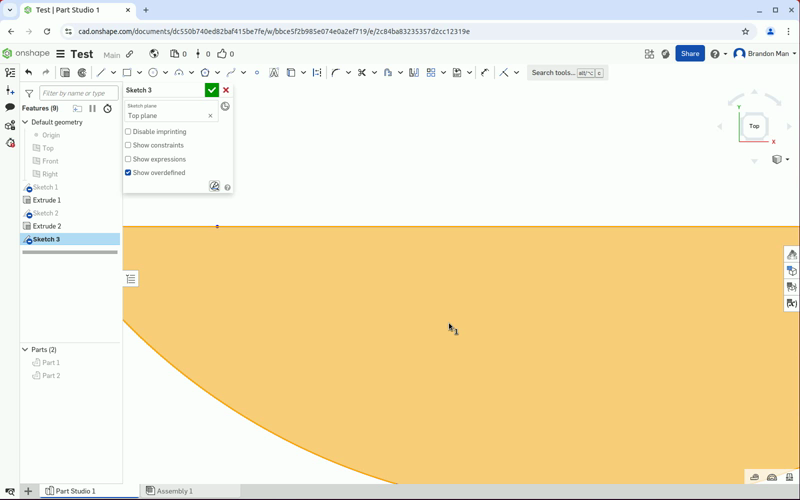
scroll(-6)
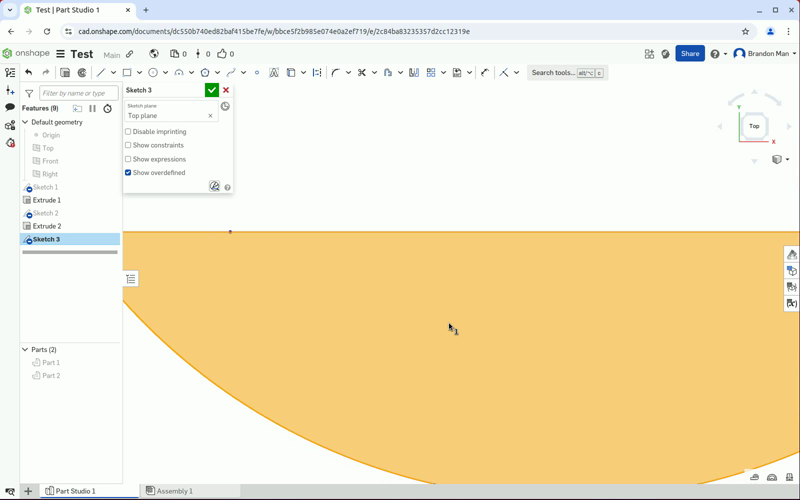
scroll(-6)
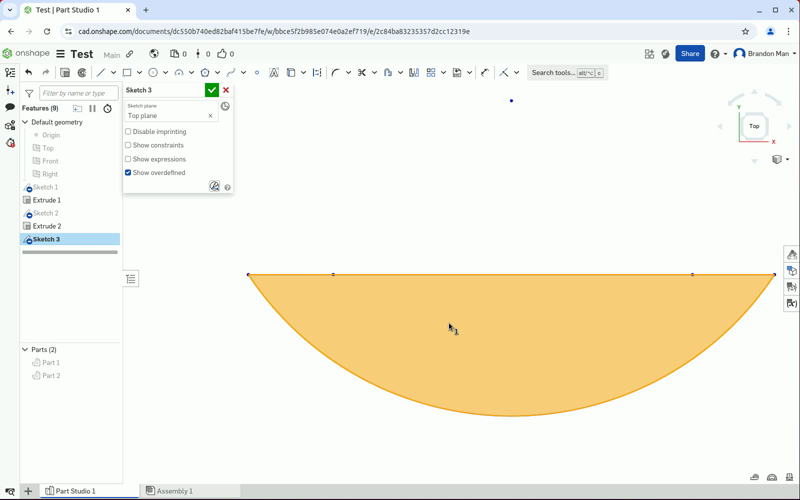
scroll(-6)
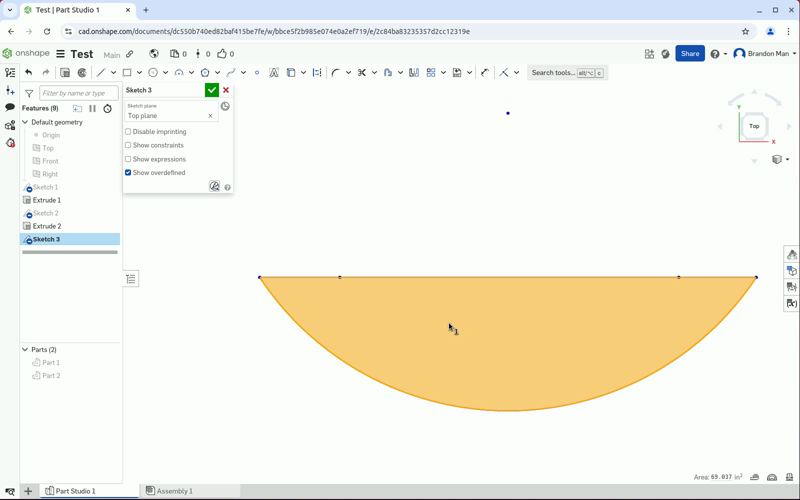
scroll(-6)
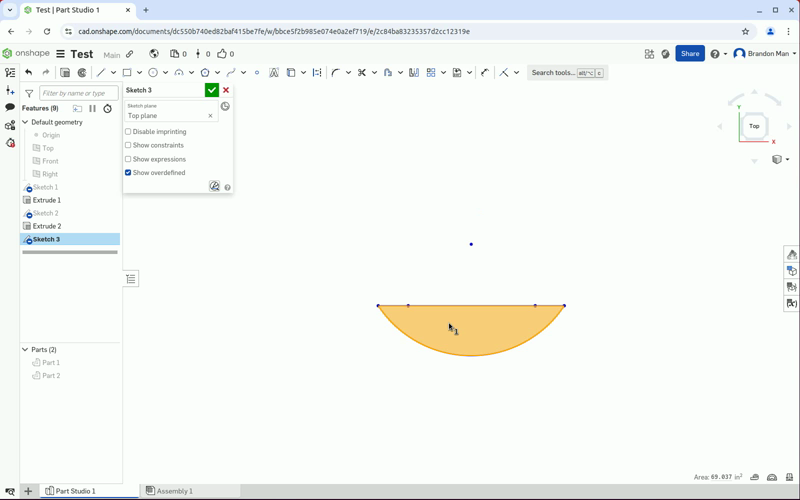
scroll(-6)
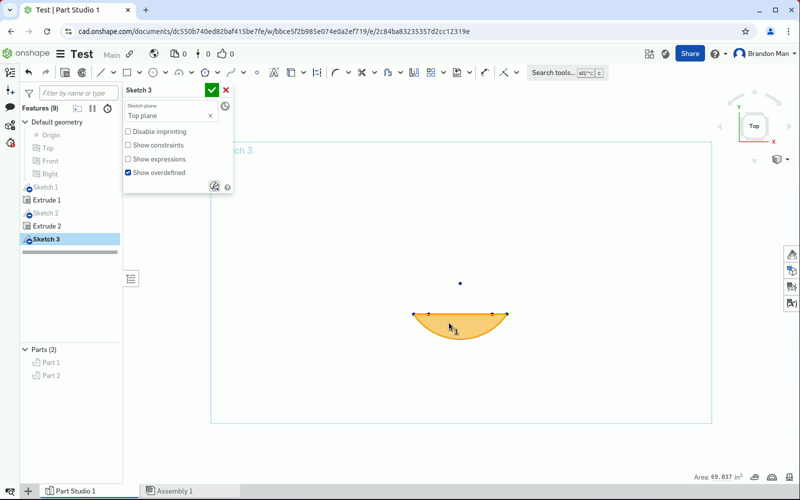
mouse_move(73, 352)
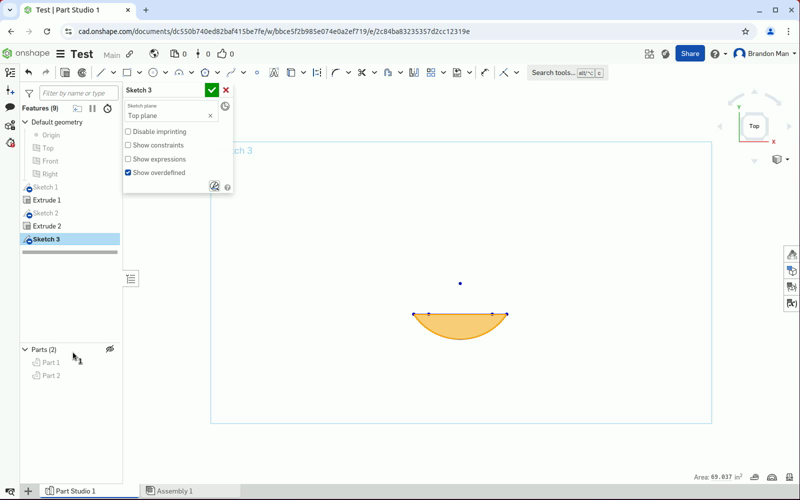
key(shift+y)
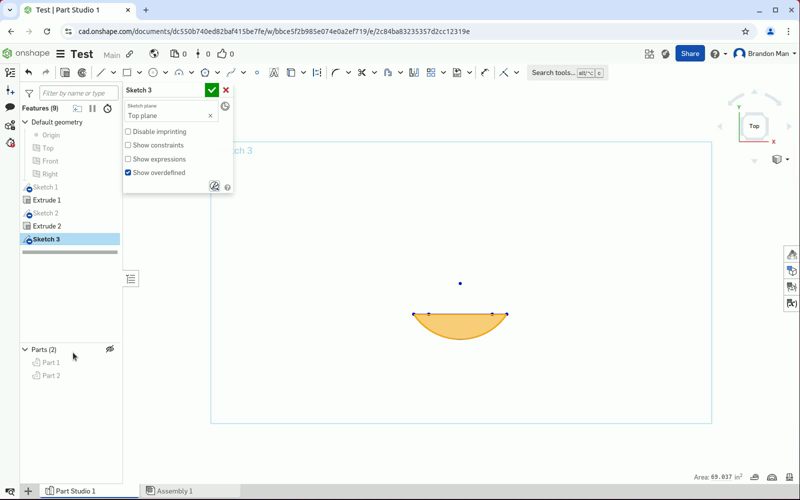
key(shift+e)
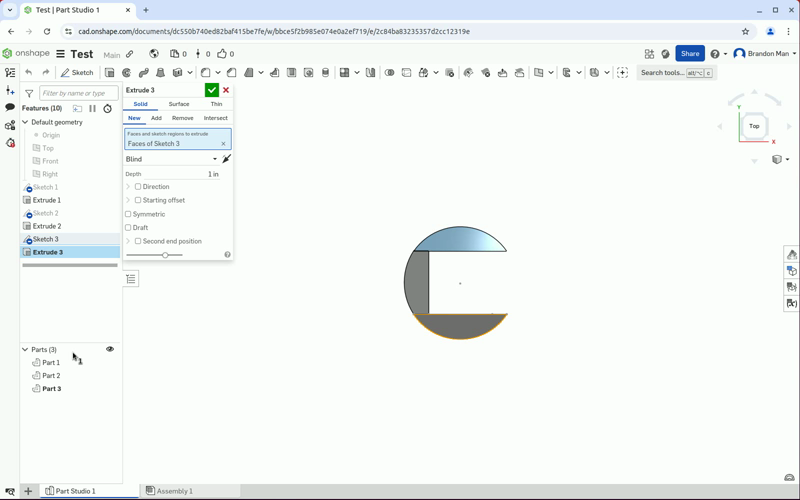
mouse_move(143, 106)
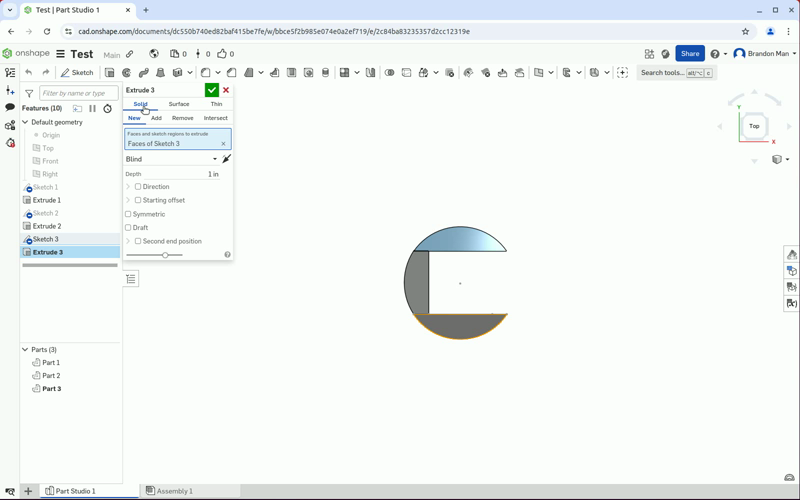
click(143, 106)
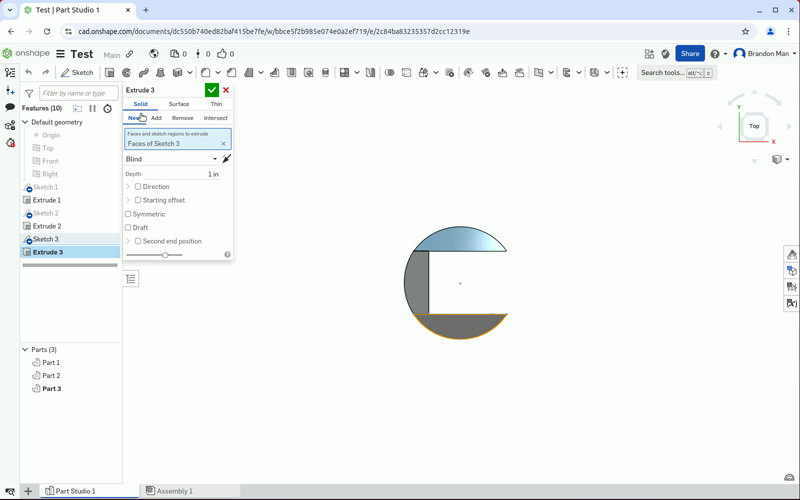
mouse_move(137, 120)
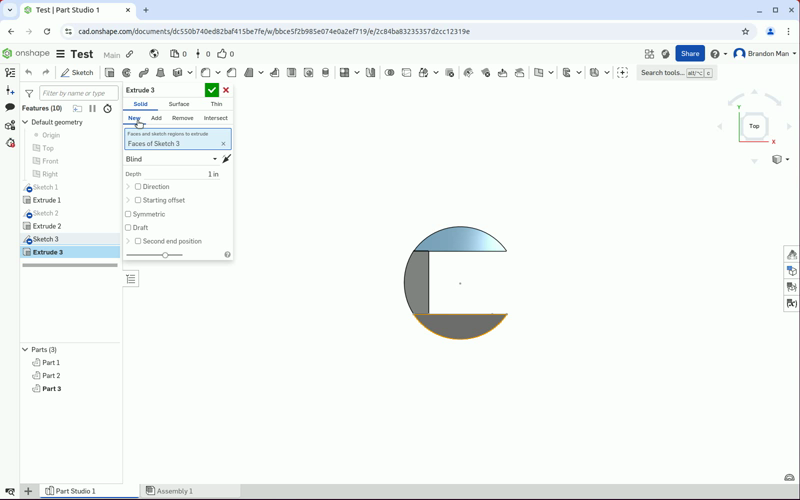
click(137, 120)
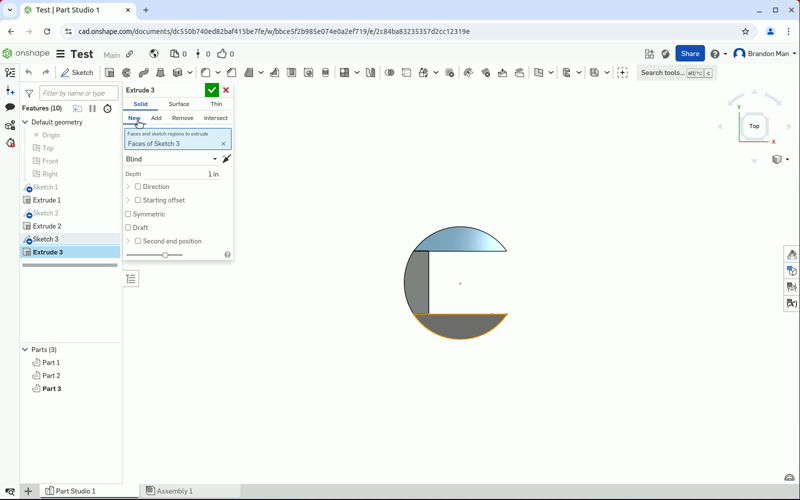
key(tab, 4)
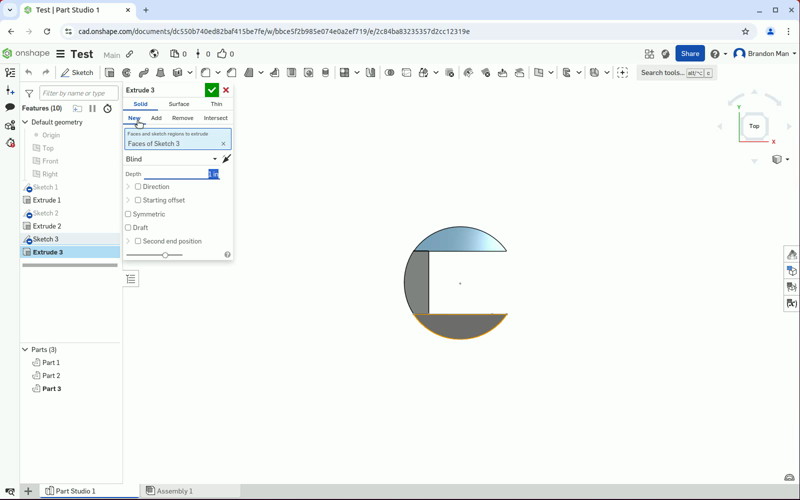
text(-17.331)
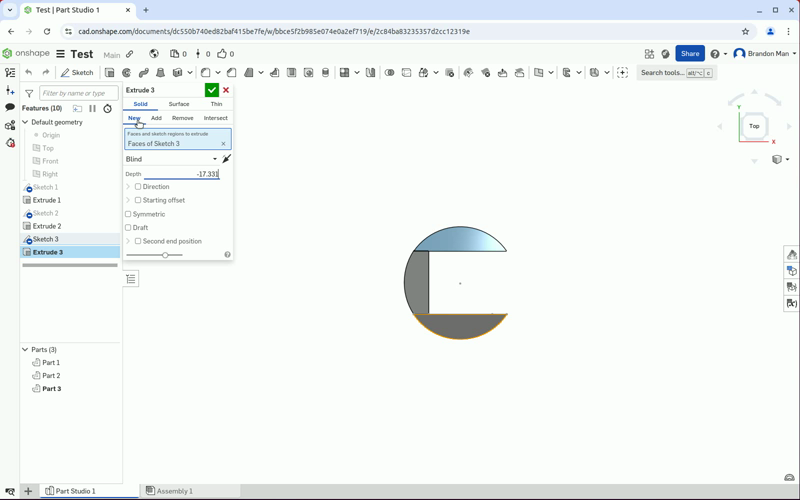
key(enter)
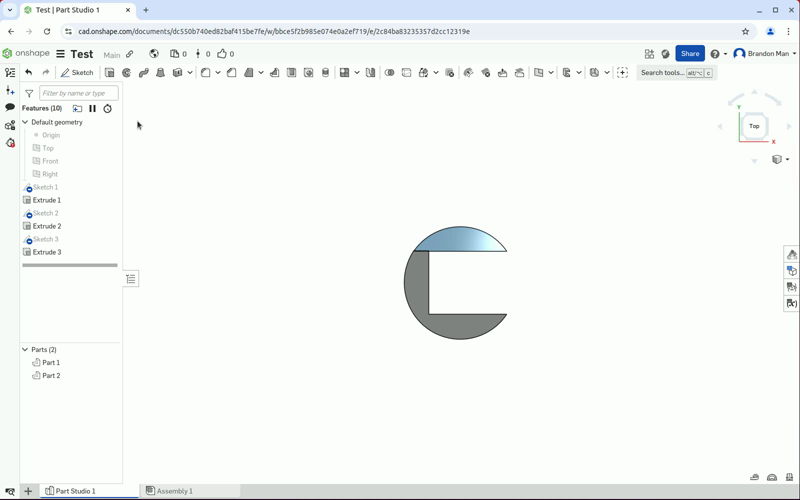
key(shift+h)
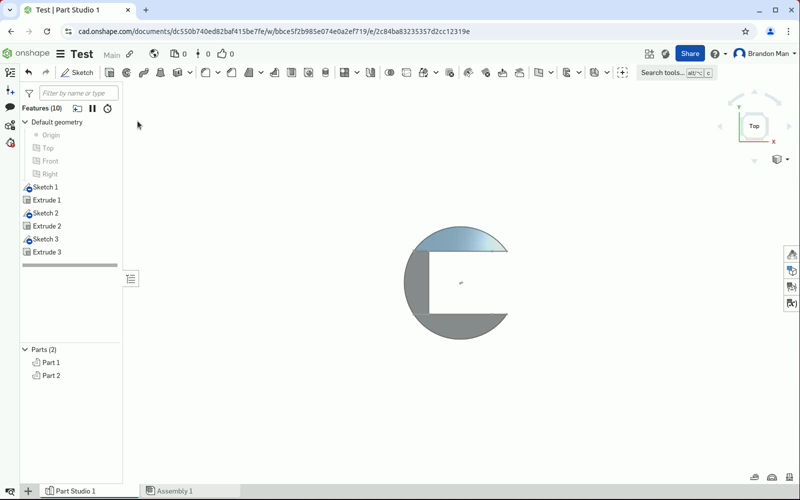
key(shift+h)
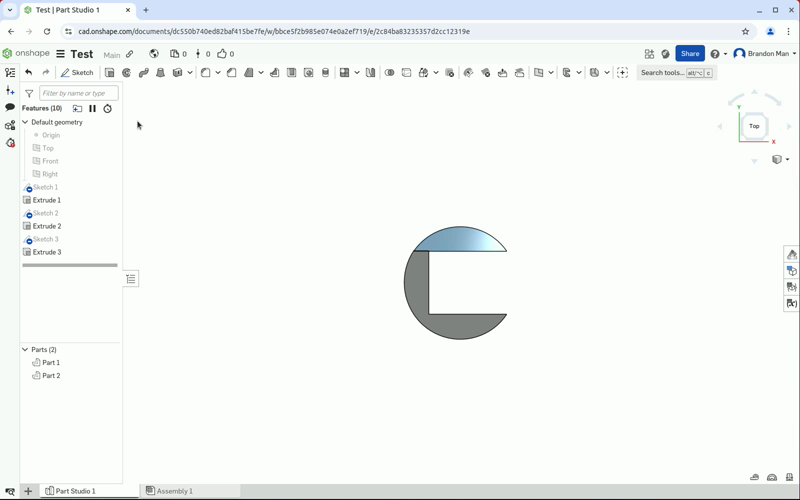
mouse_move(73, 189)
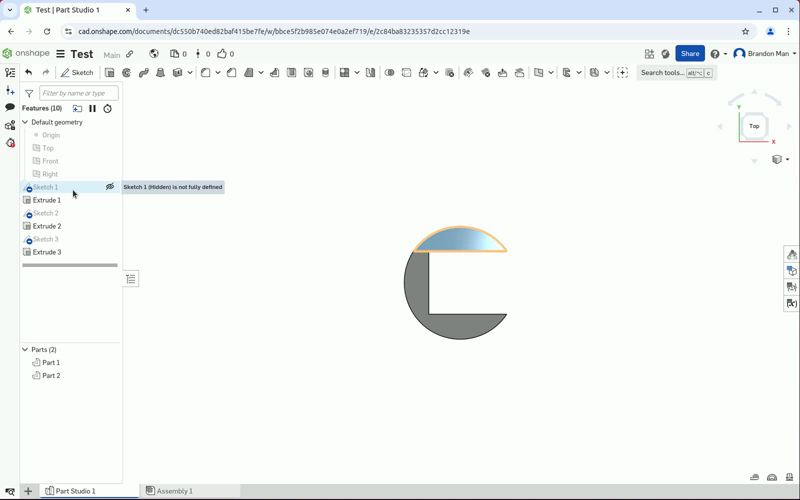
click(73, 189)
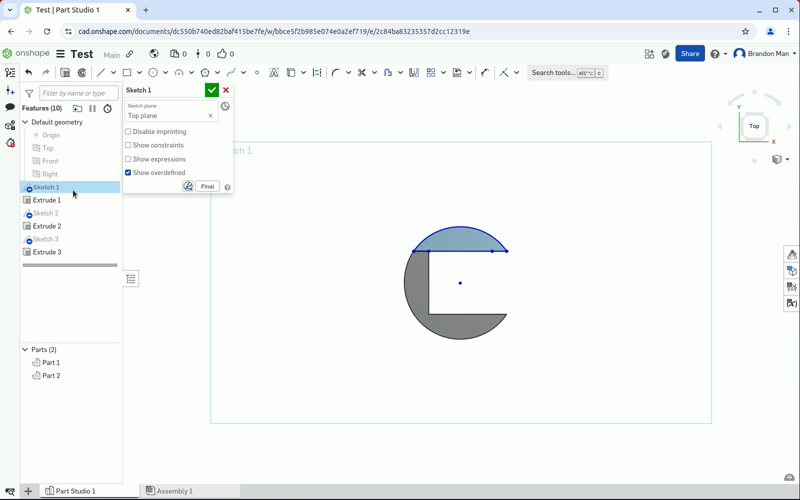
mouse_move(229, 92)
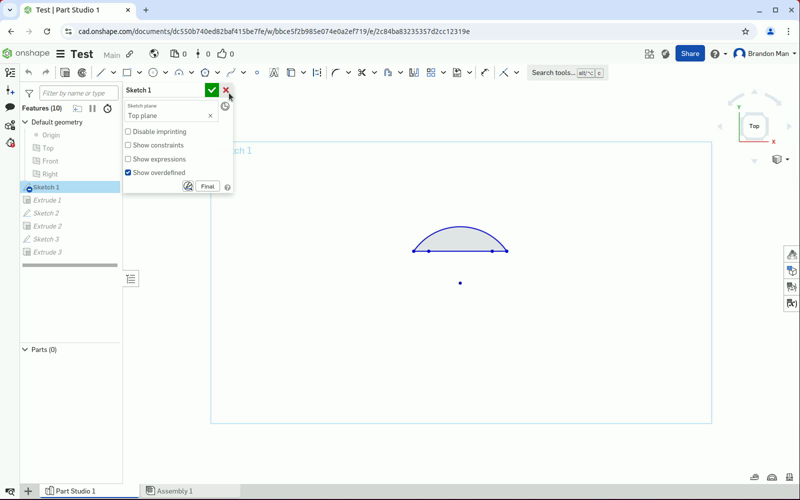
click(229, 92)
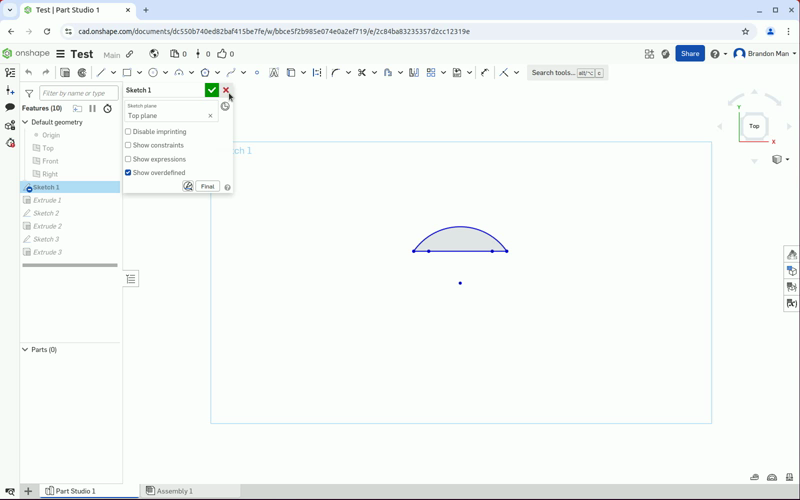
key(shift+s)
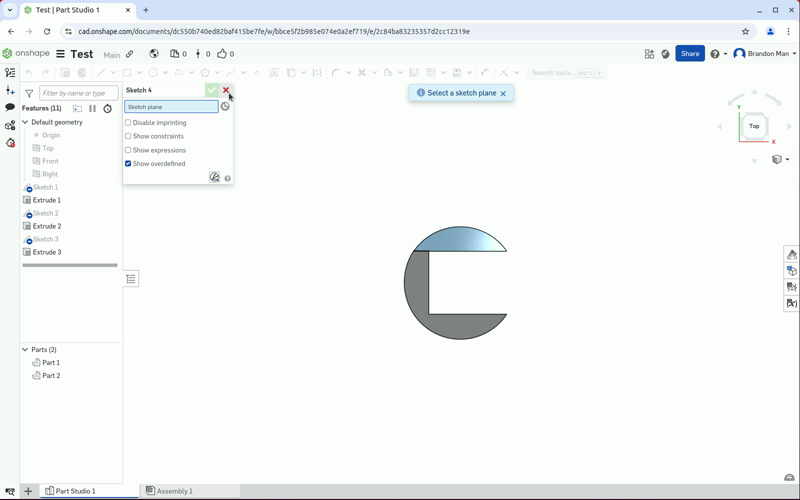
mouse_move(73, 150)
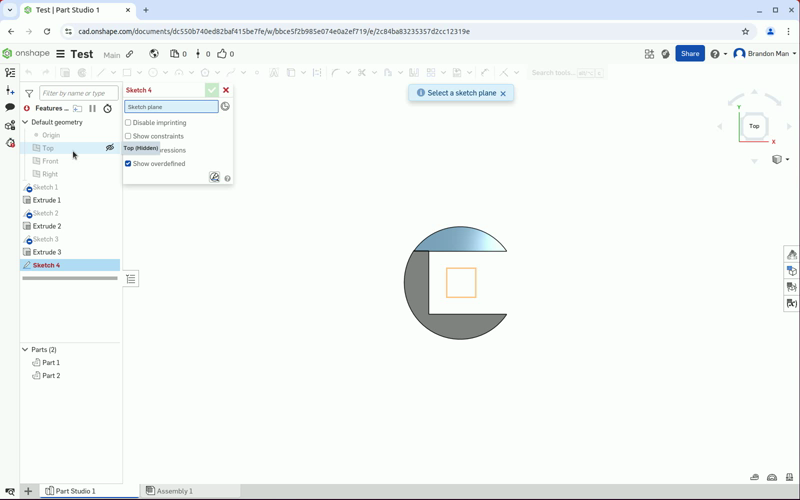
click(73, 150)
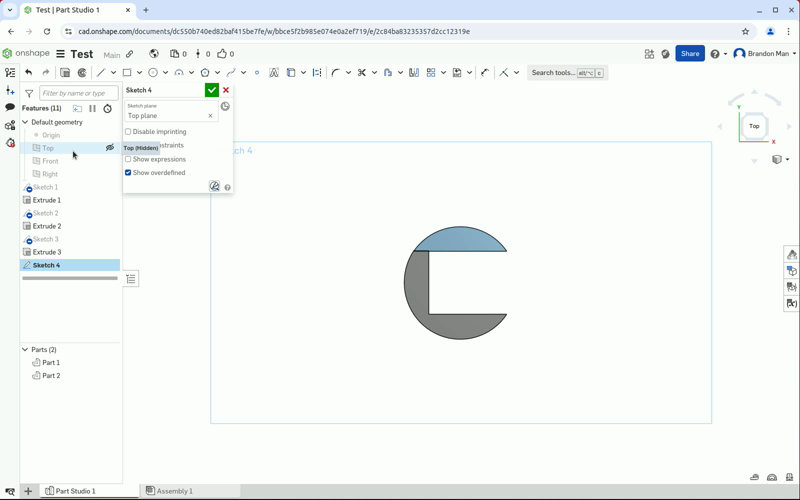
mouse_move(73, 352)
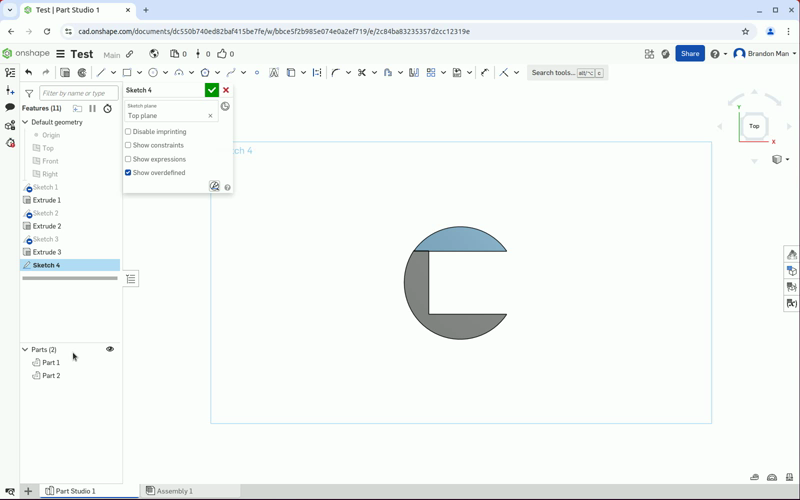
key(y)
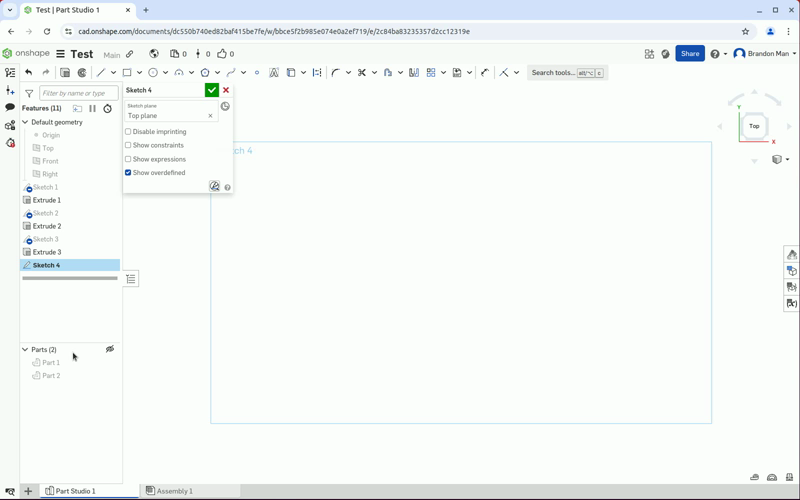
key(l)
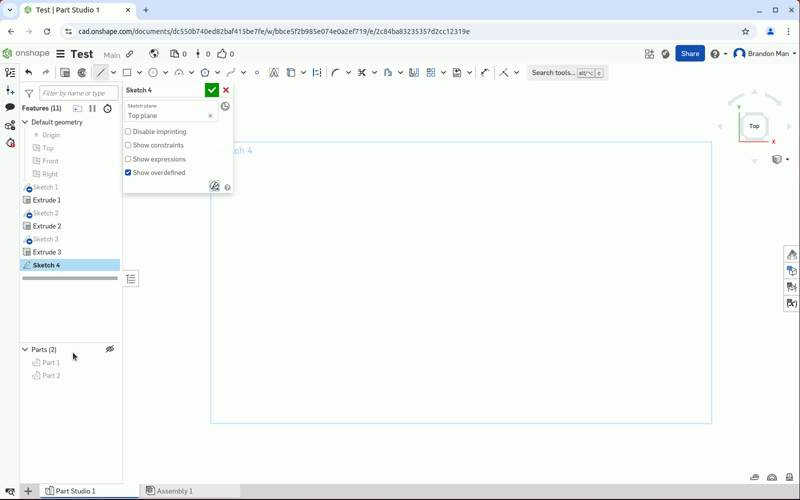
key_down(shift)
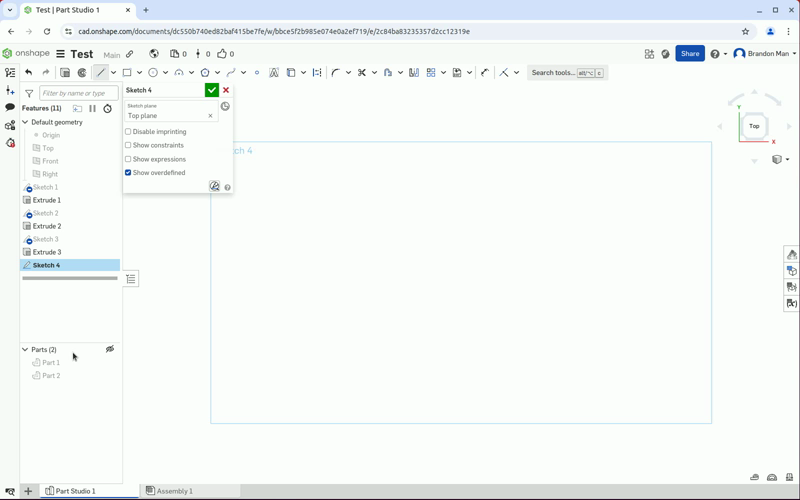
mouse_move(492, 314)
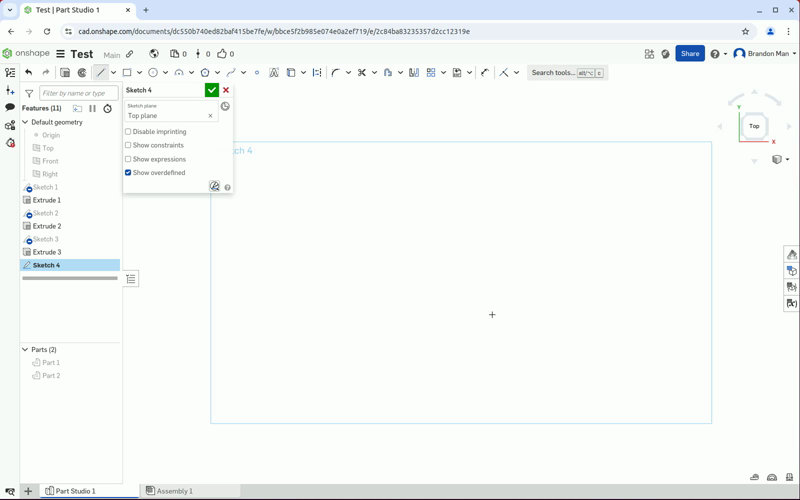
click(492, 314)
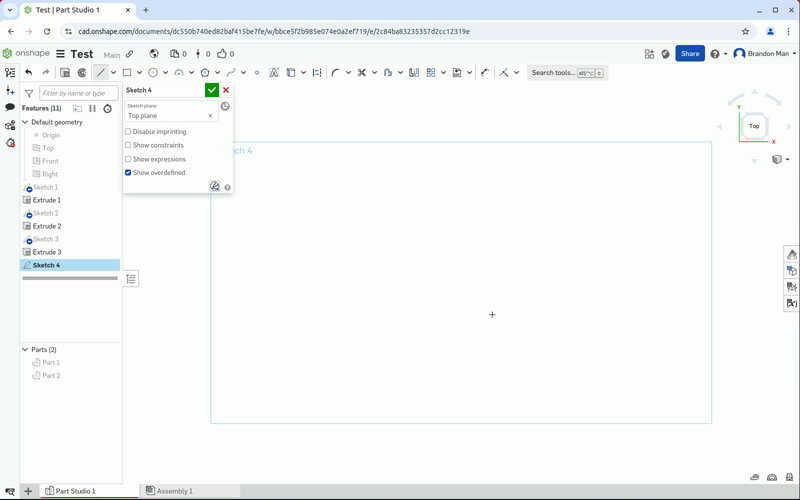
key_up(shift)
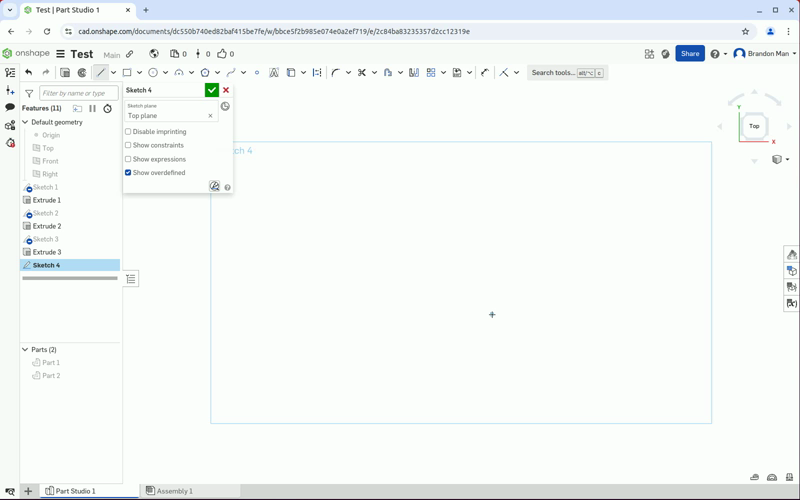
key_down(shift)
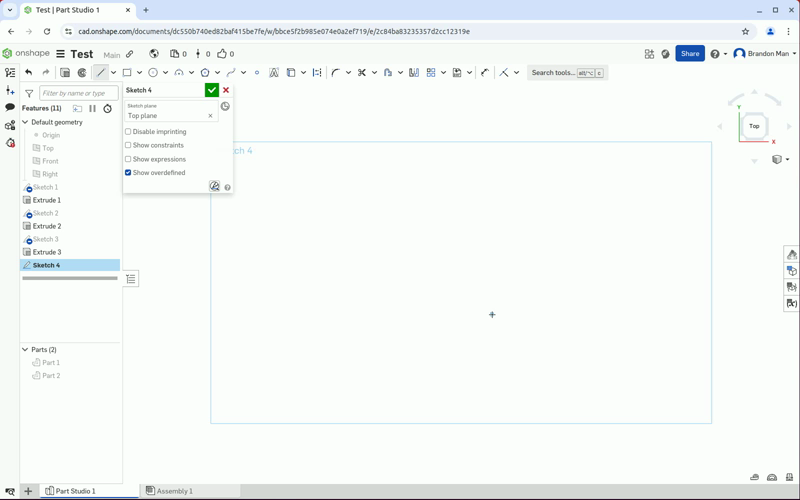
mouse_move(522, 314)
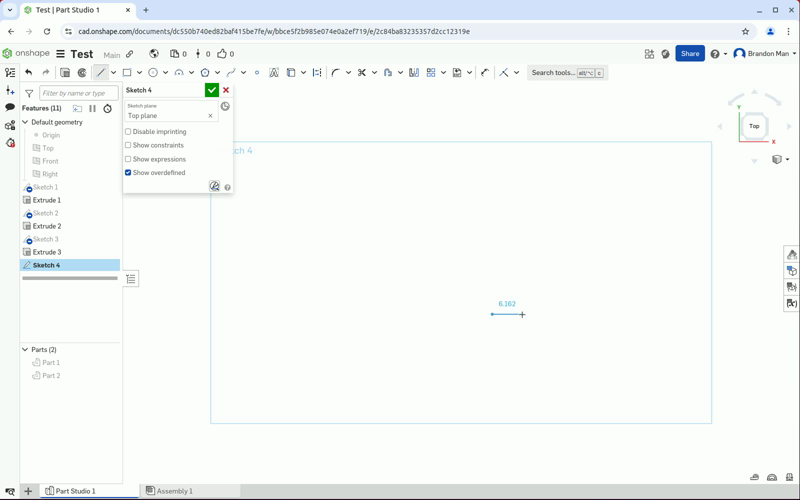
mouse_move(507, 314)
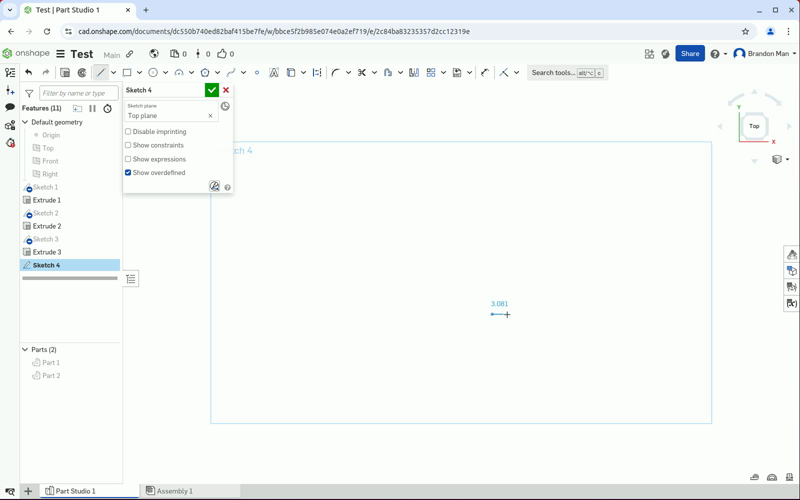
click(507, 314)
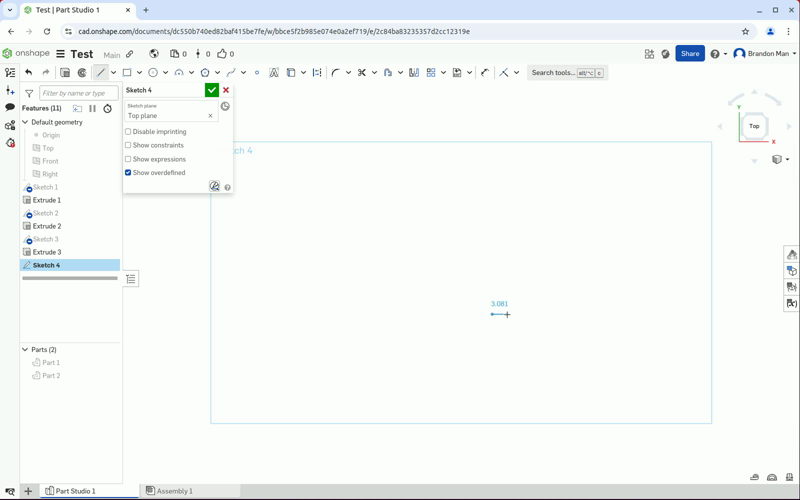
key_up(shift)
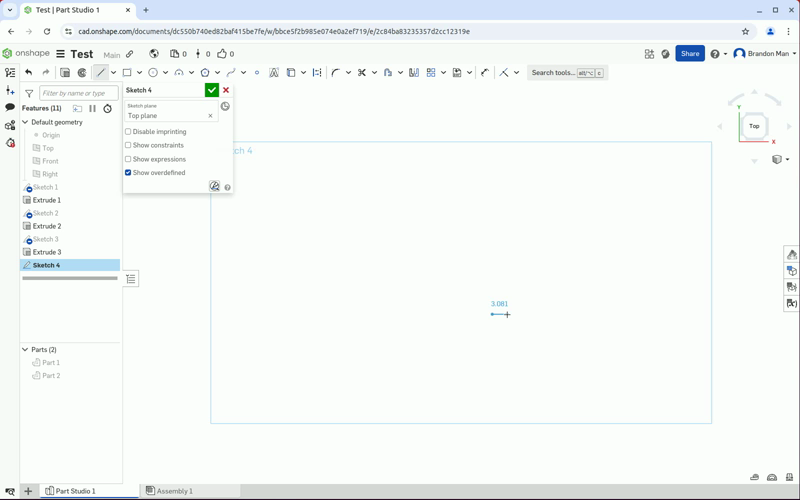
key(esc)
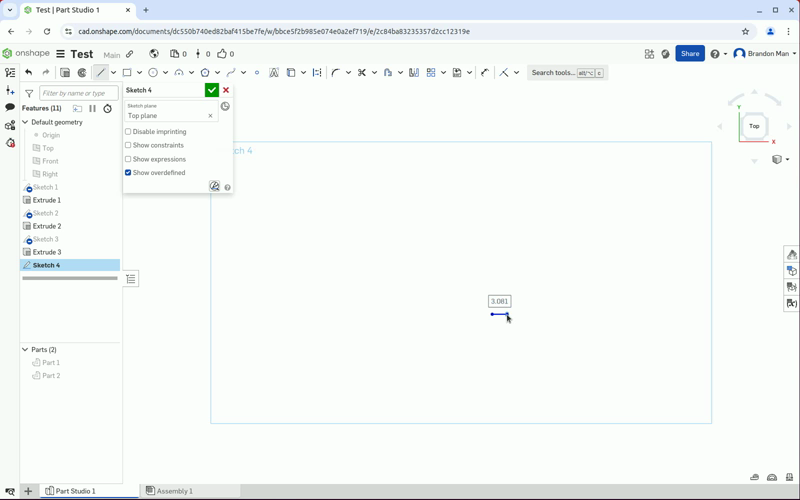
key(a)
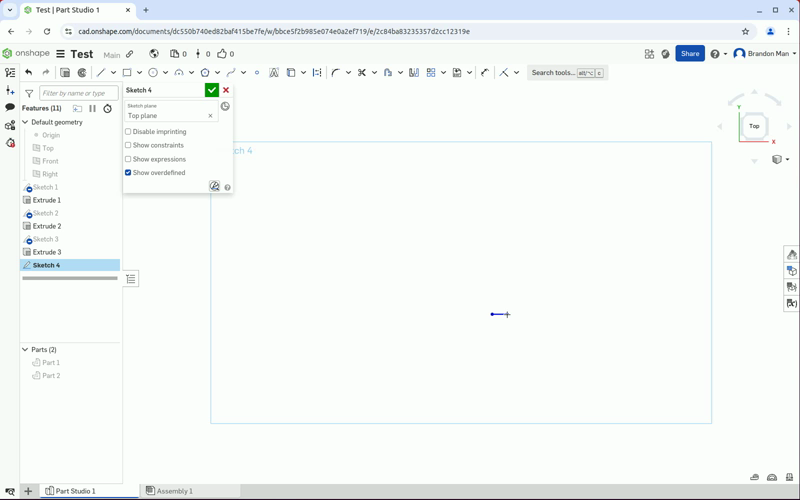
mouse_move(507, 314)
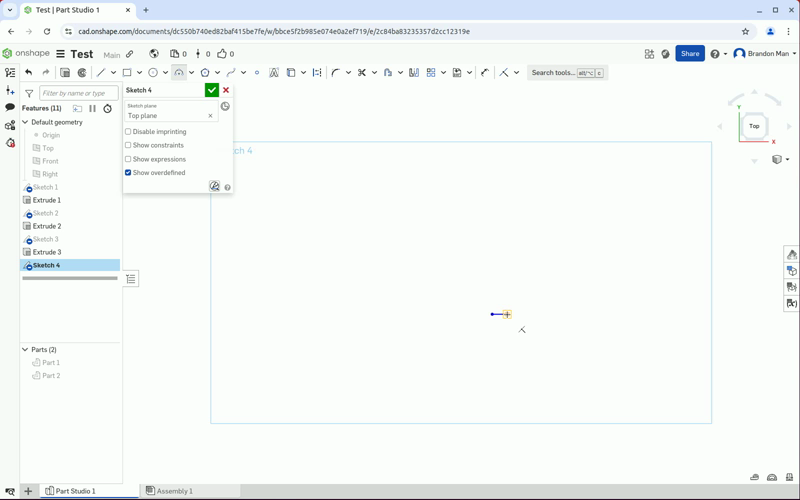
click(507, 314)
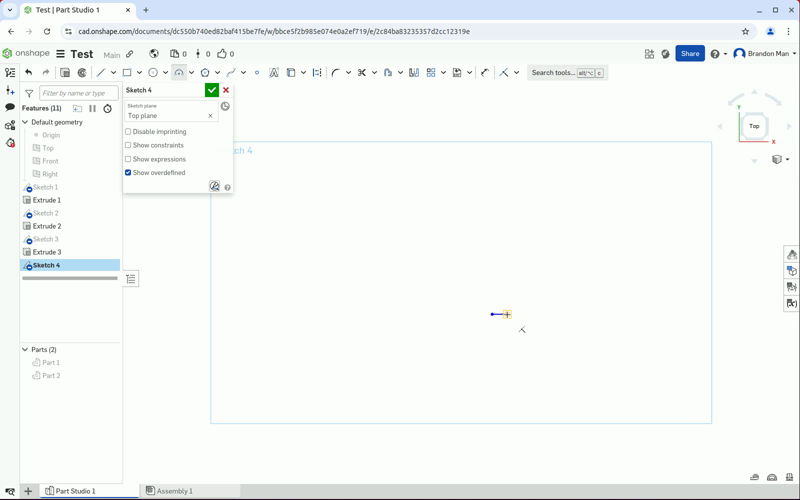
key_down(shift)
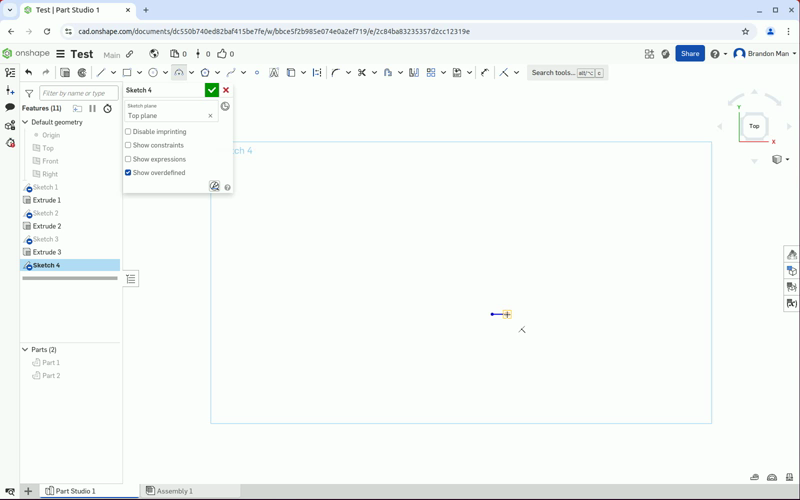
mouse_move(507, 250)
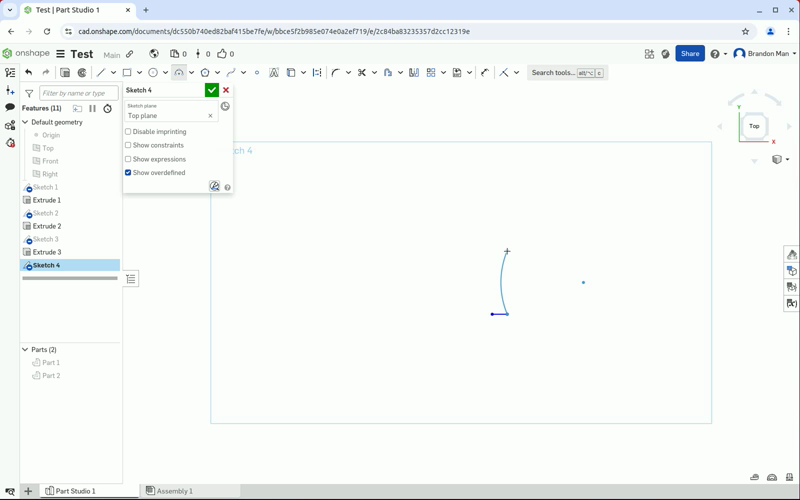
click(507, 250)
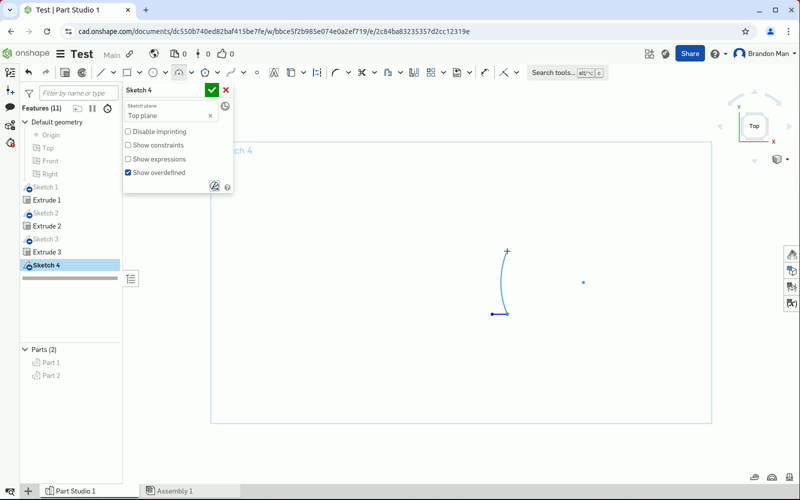
mouse_move(517, 282)
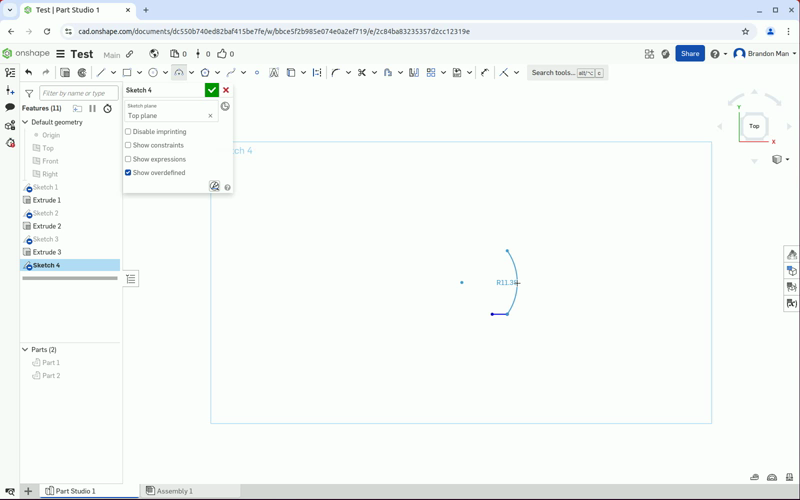
click(517, 282)
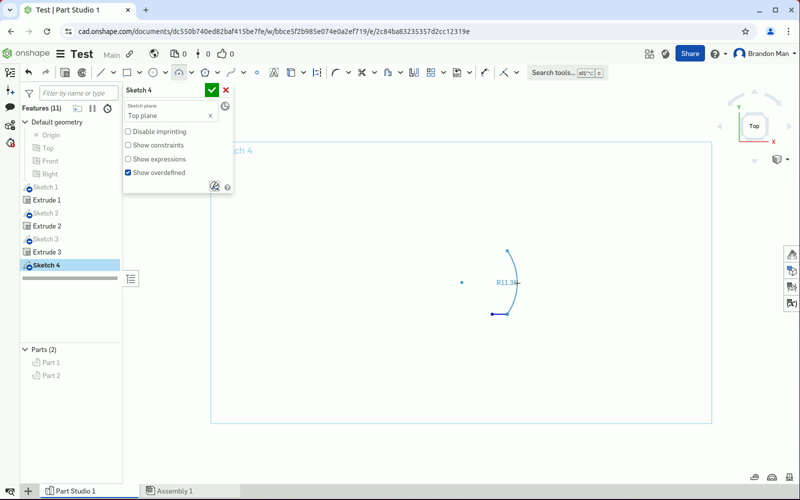
key_up(shift)
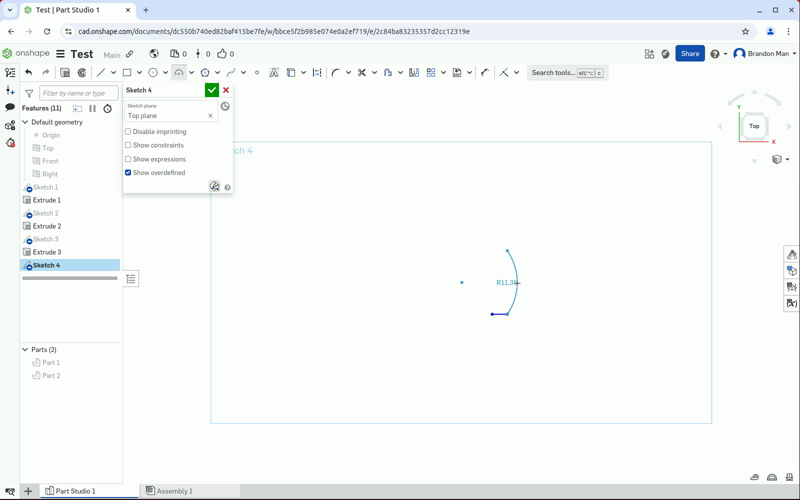
key(esc)
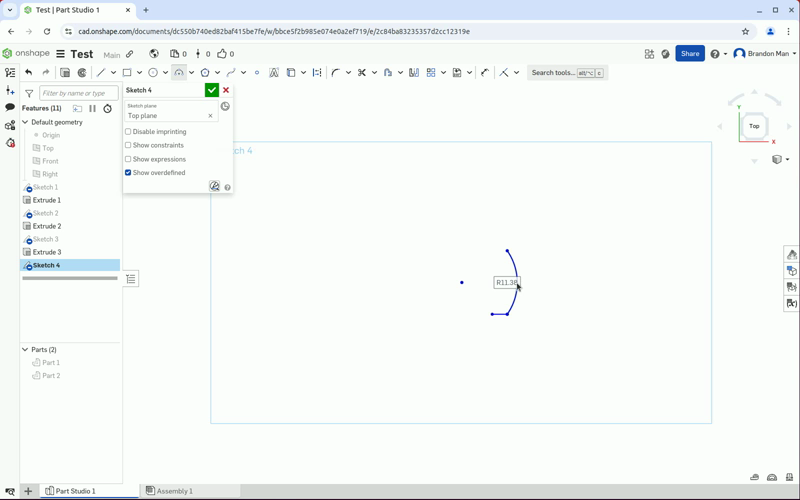
key(l)
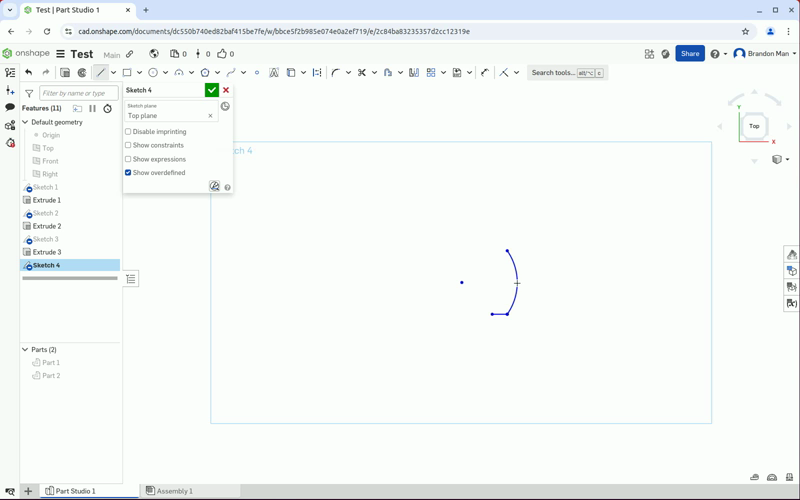
mouse_move(507, 250)
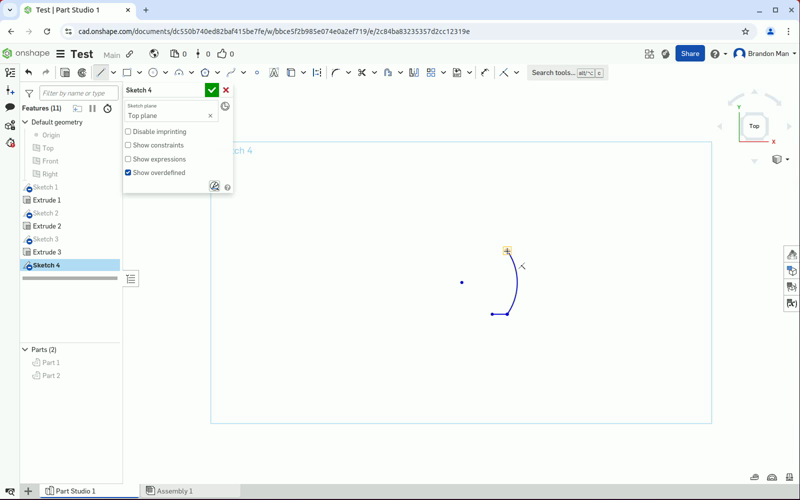
click(507, 250)
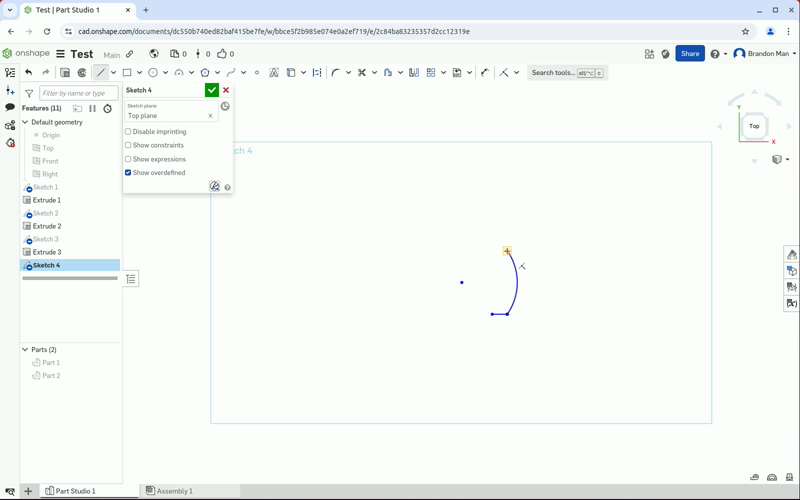
key_down(shift)
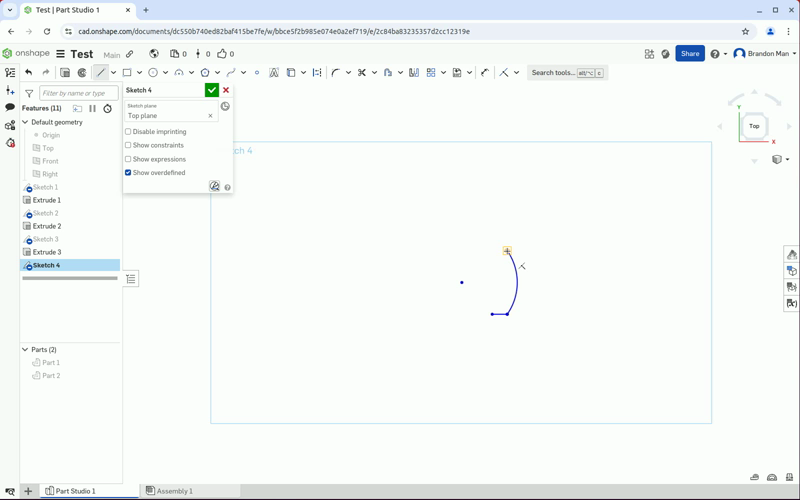
mouse_move(537, 250)
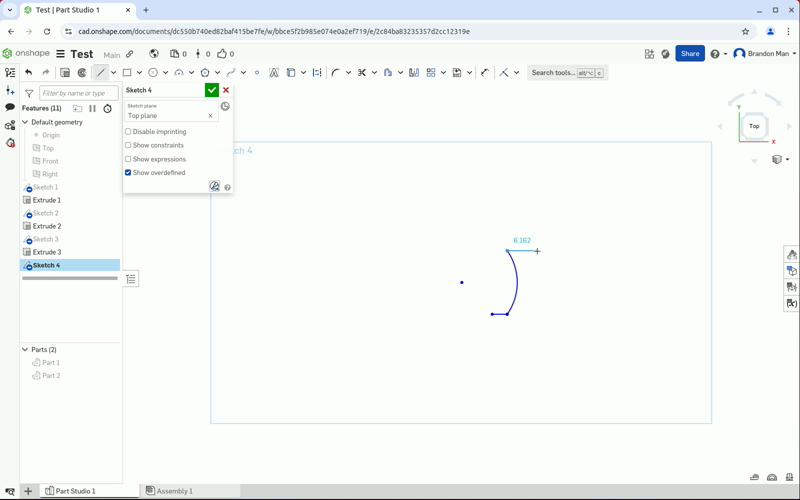
mouse_move(492, 250)
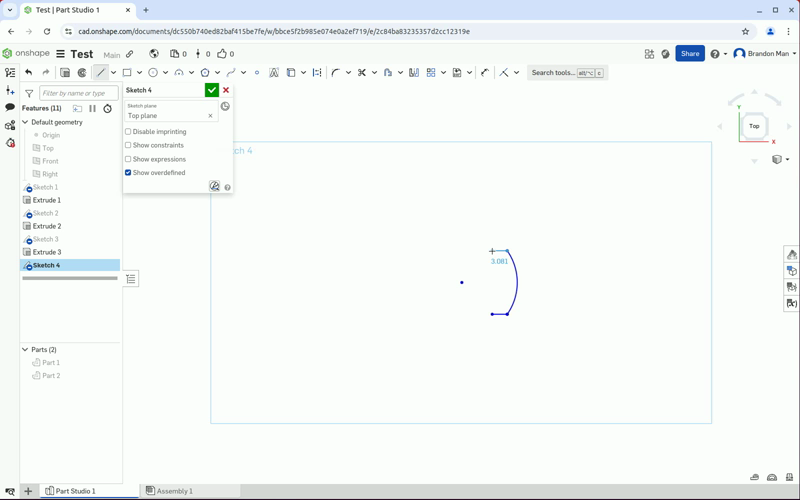
click(492, 250)
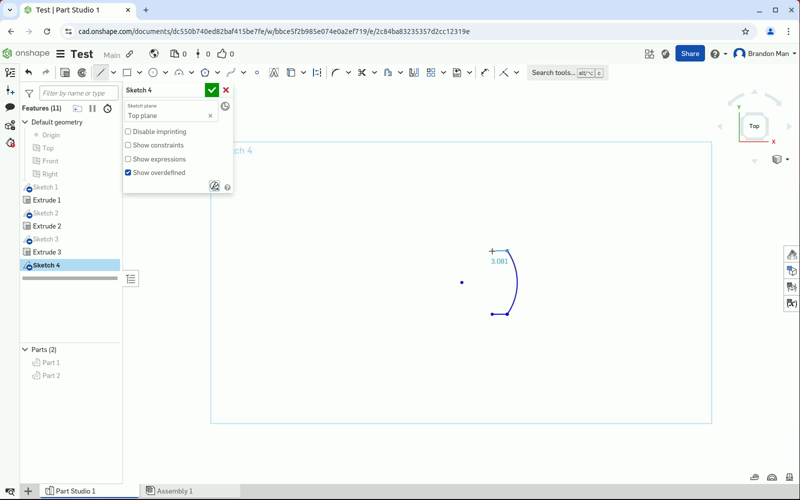
key_up(shift)
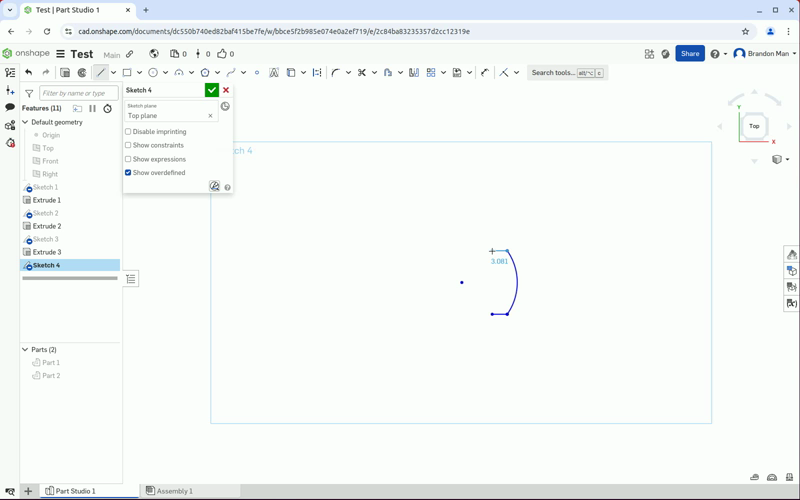
key_down(shift)
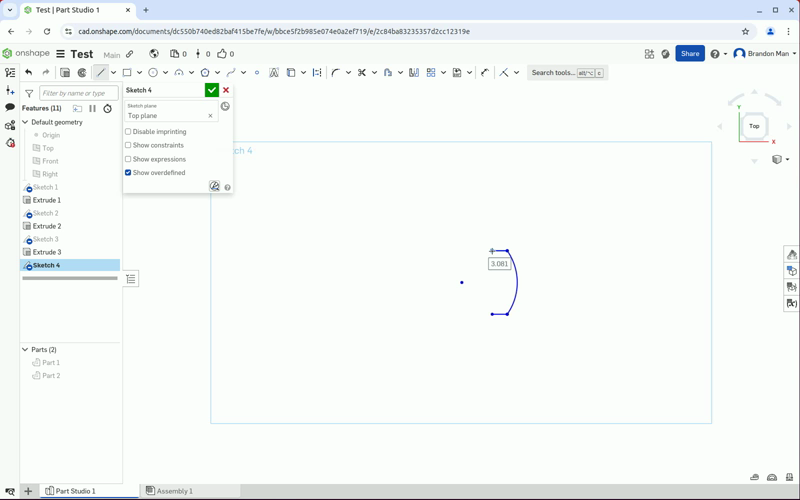
mouse_move(492, 314)
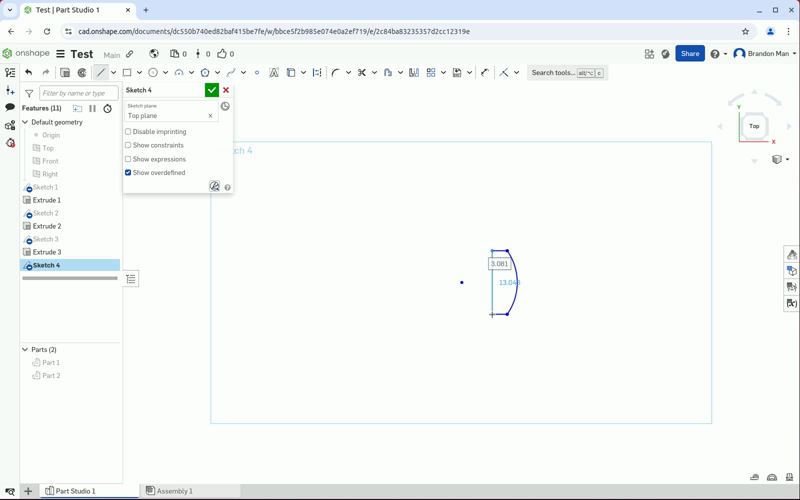
key_up(shift)
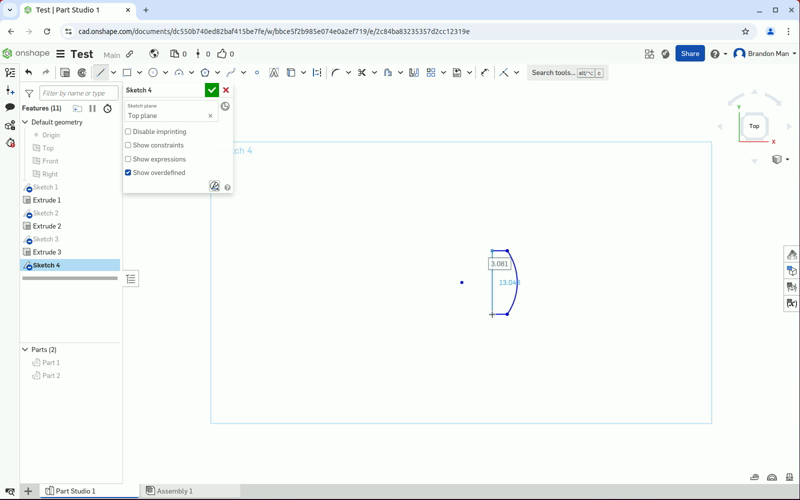
click(492, 314)
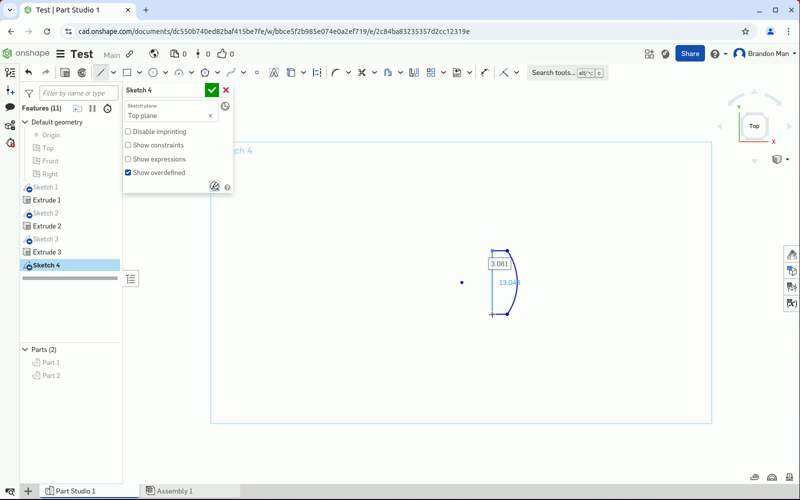
key(esc)
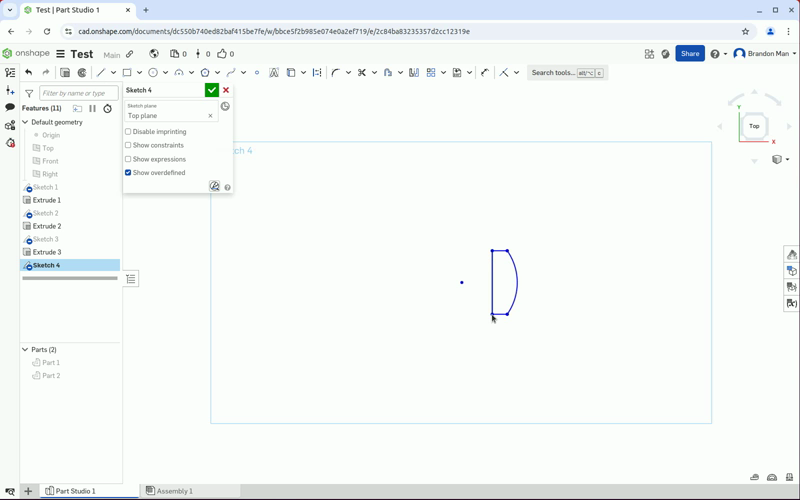
mouse_move(515, 282)
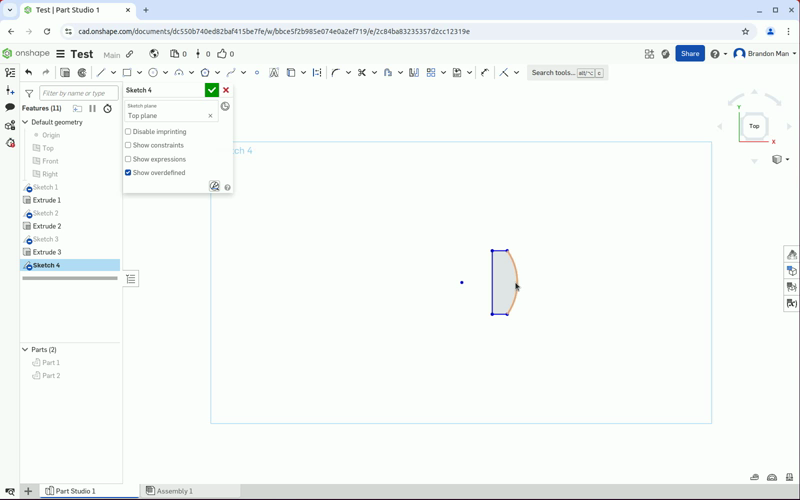
scroll(6)
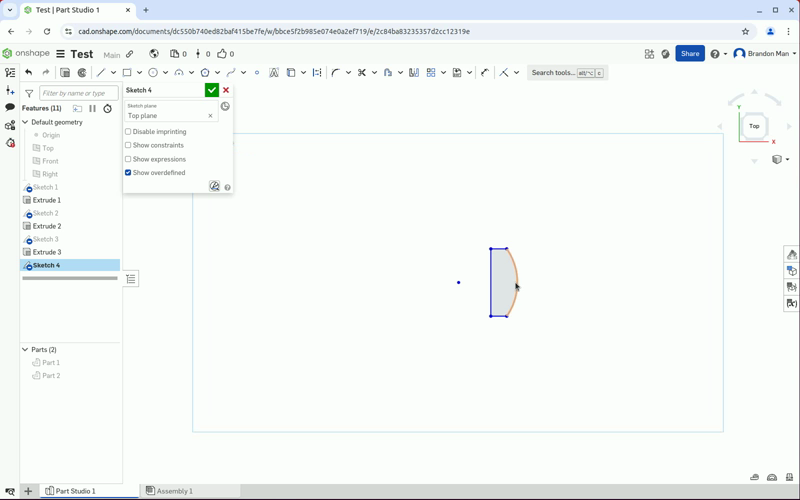
scroll(6)
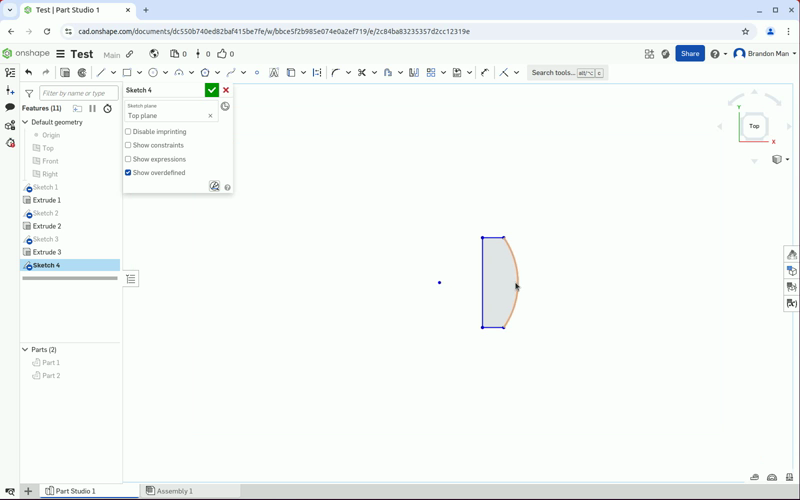
scroll(6)
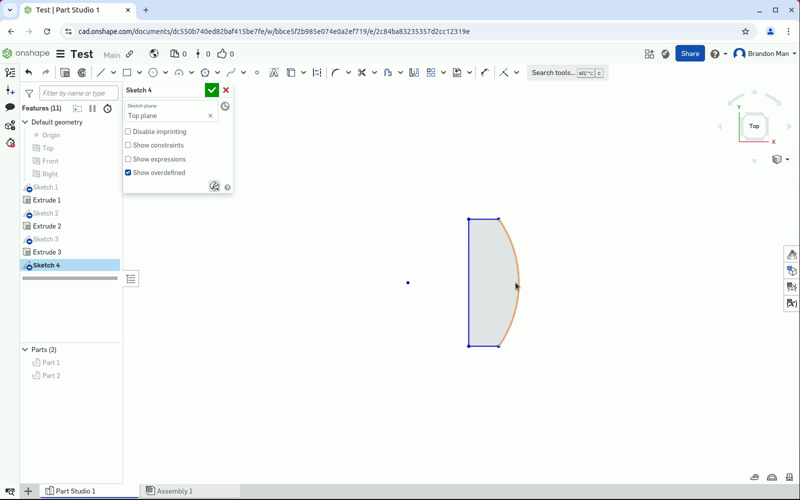
scroll(6)
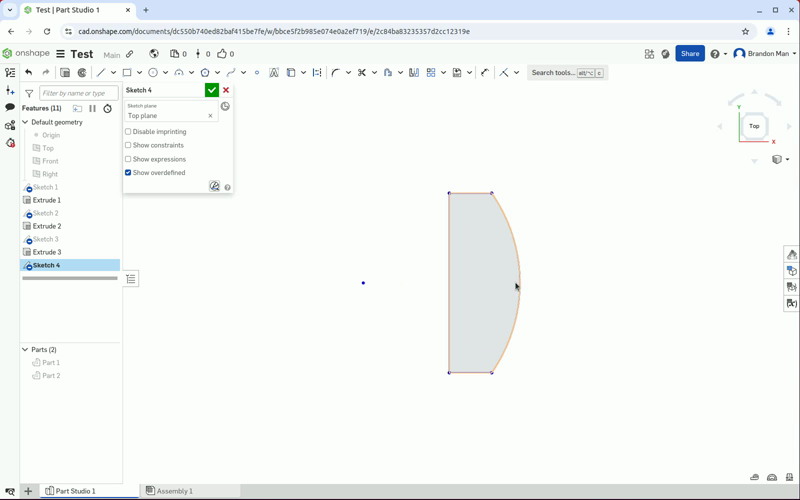
scroll(6)
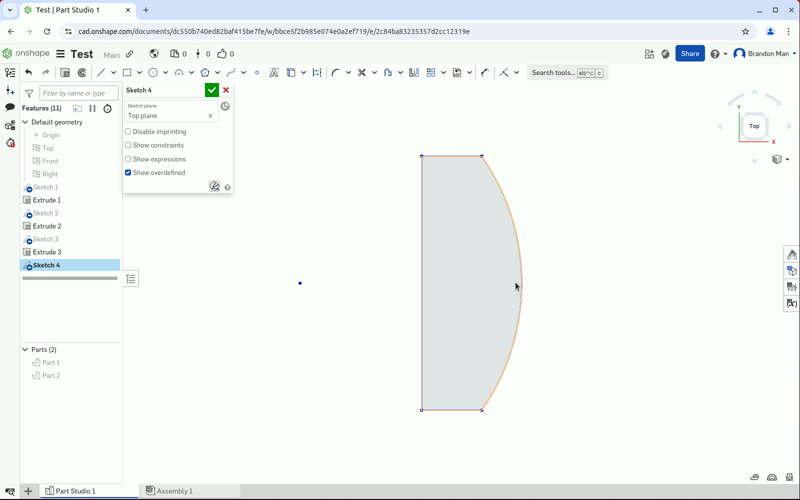
scroll(6)
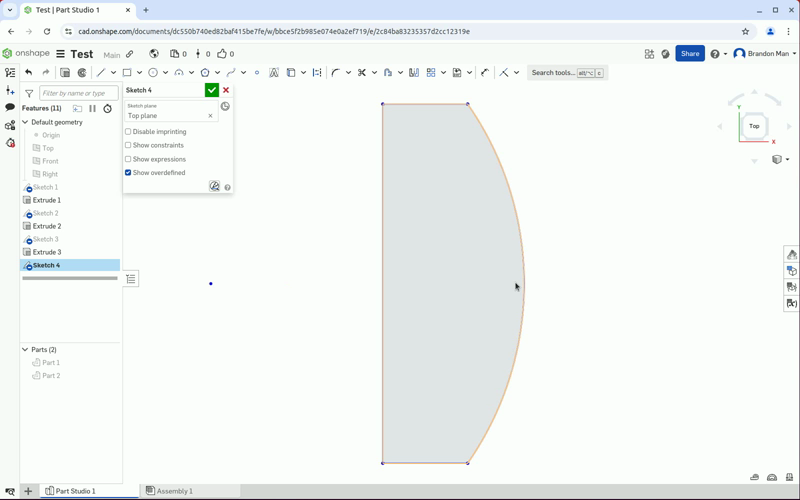
scroll(6)
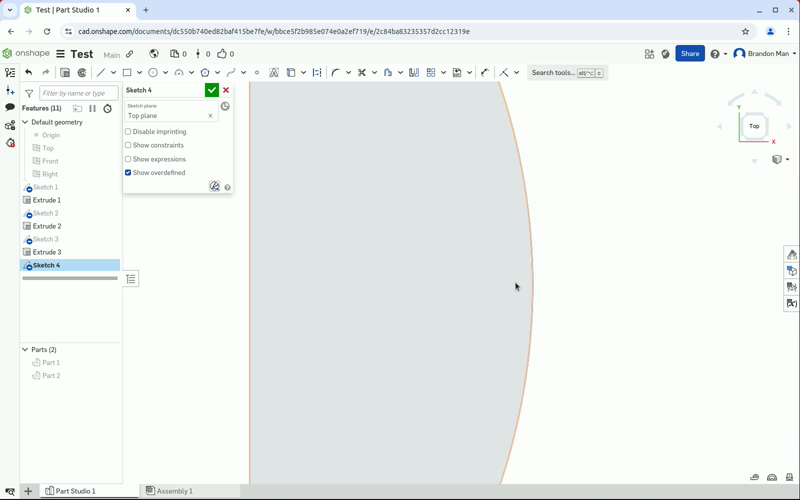
click(515, 282)
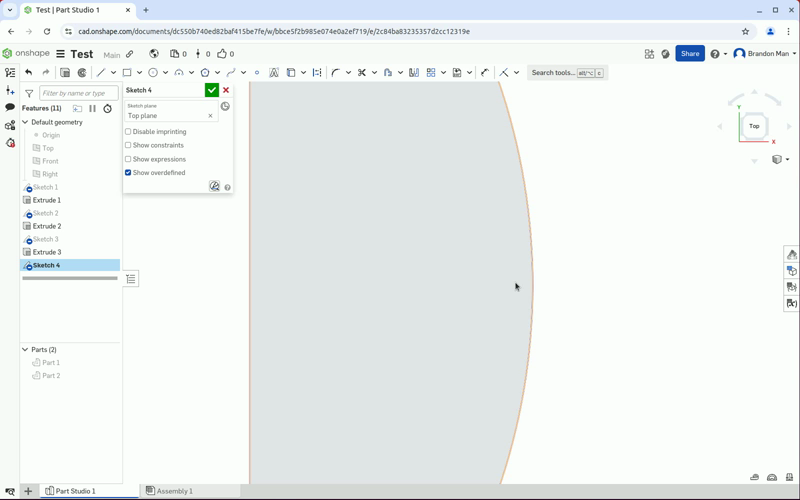
scroll(-6)
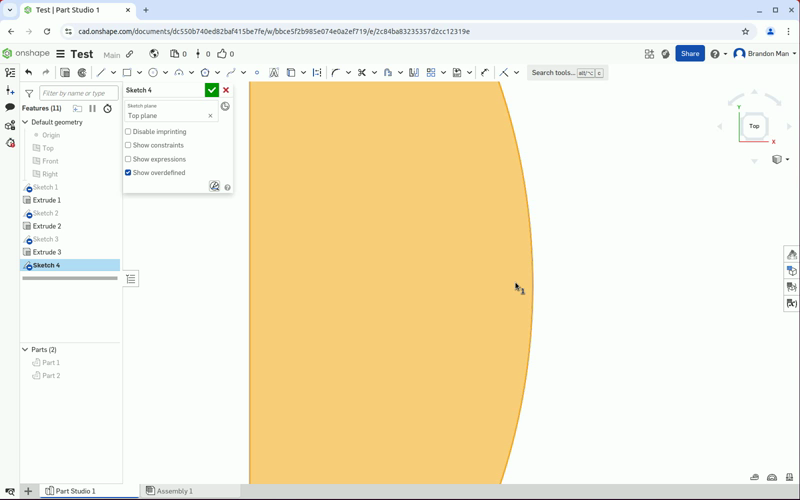
scroll(-6)
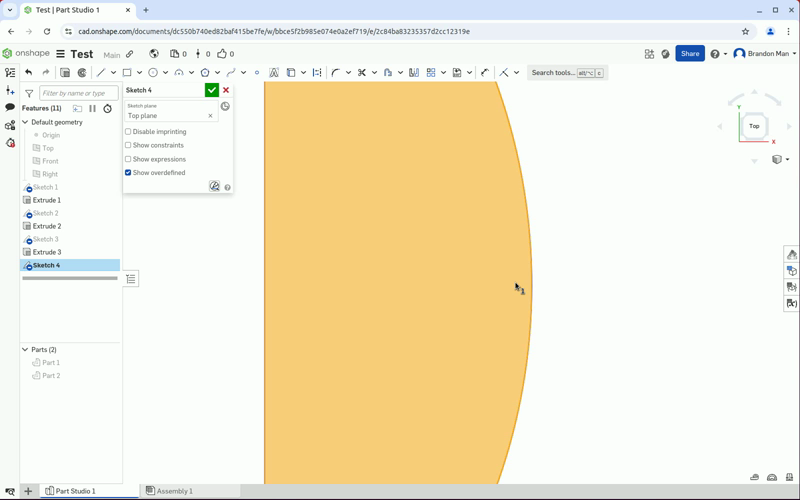
scroll(-6)
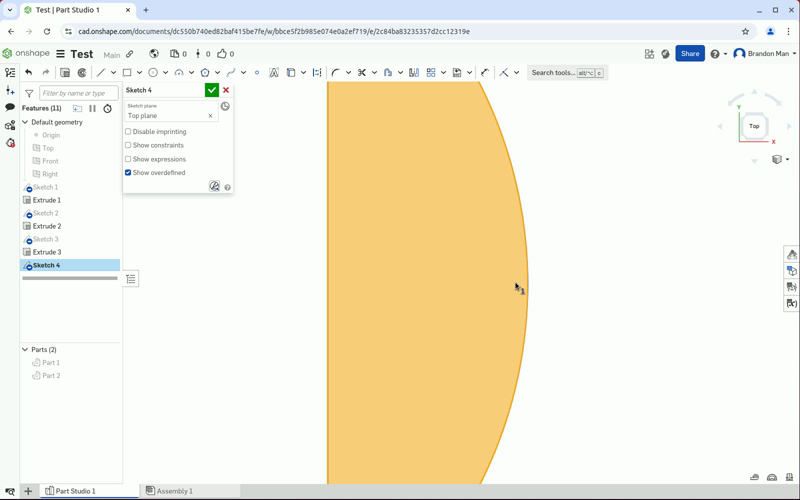
scroll(-6)
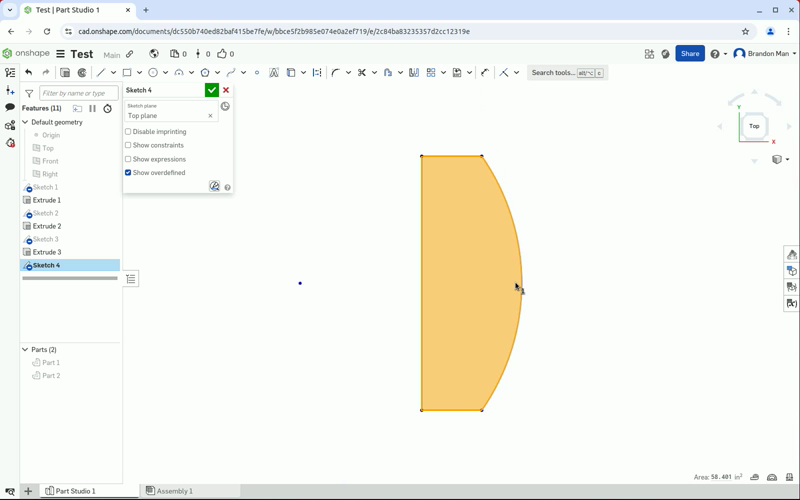
scroll(-6)
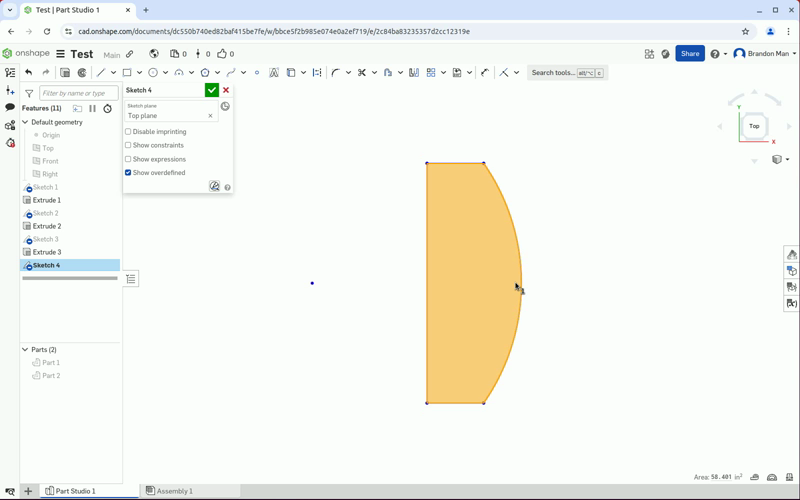
scroll(-6)
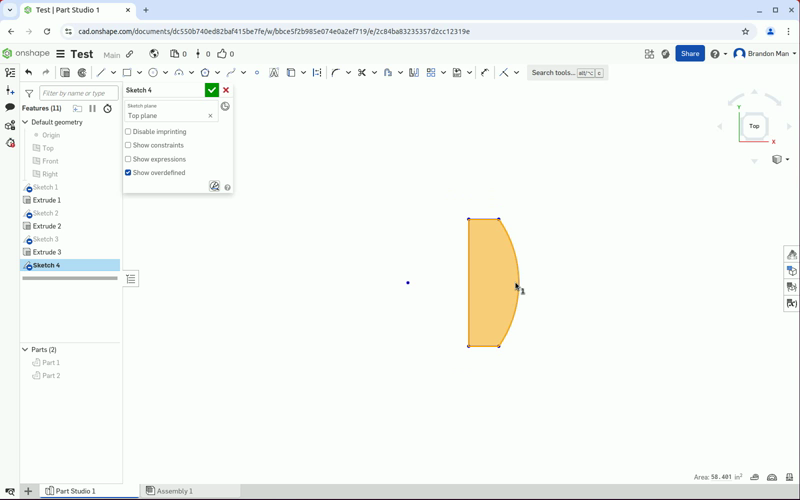
scroll(-6)
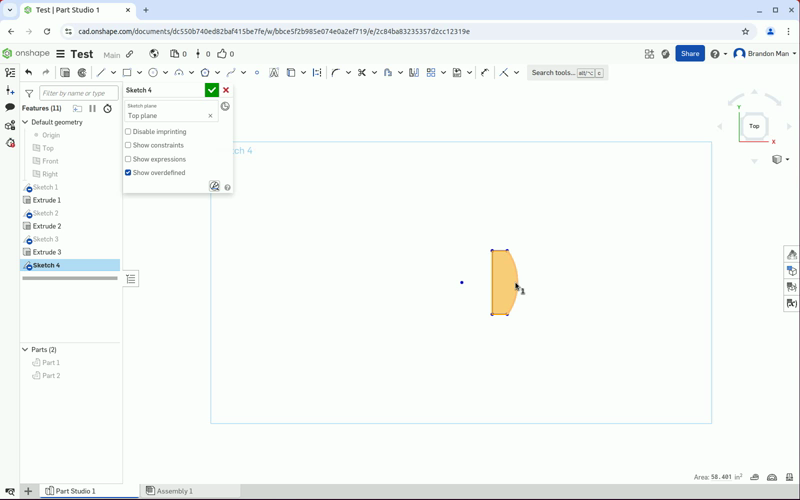
mouse_move(73, 352)
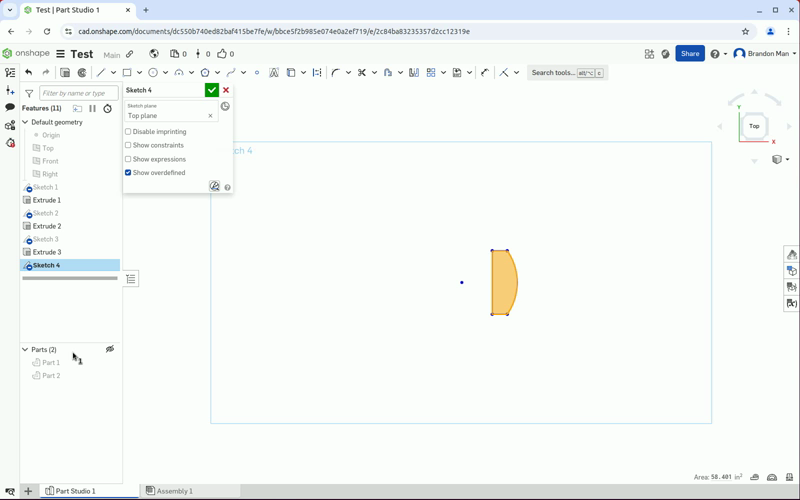
key(shift+y)
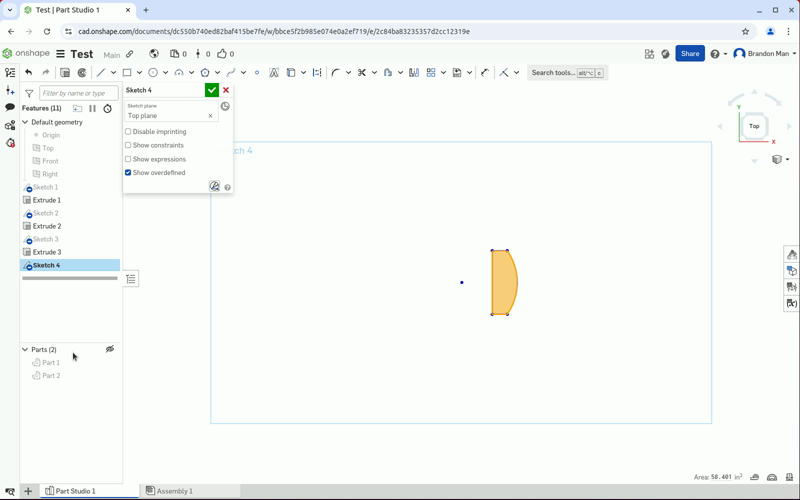
key(shift+e)
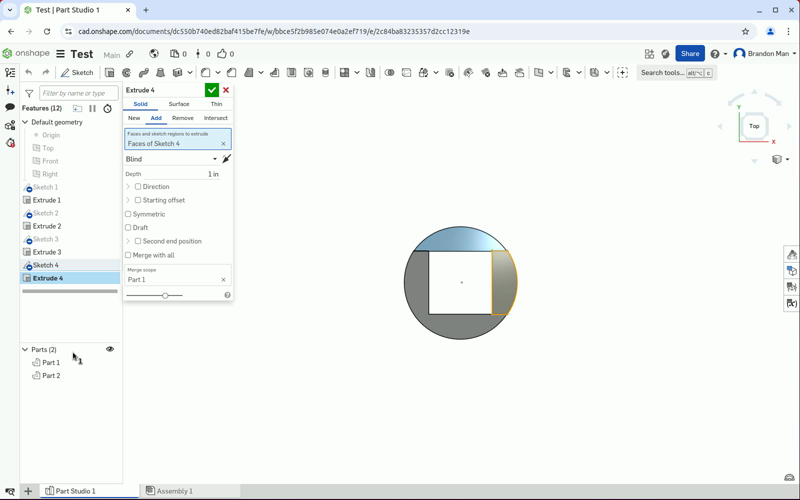
mouse_move(143, 106)
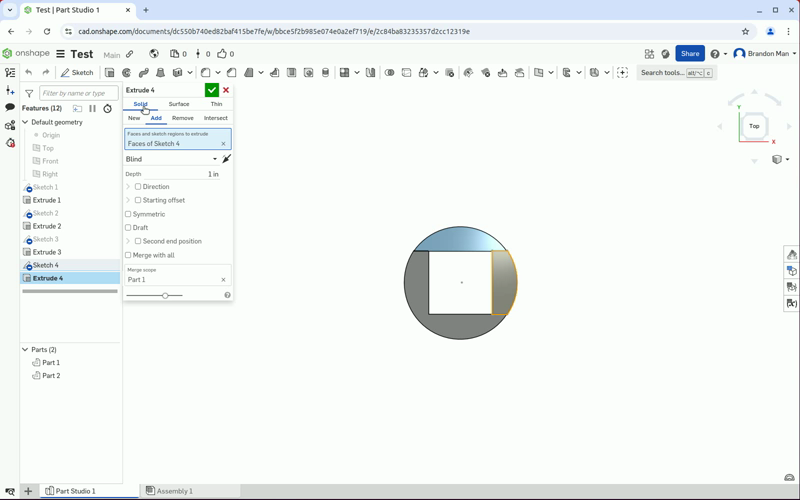
click(143, 106)
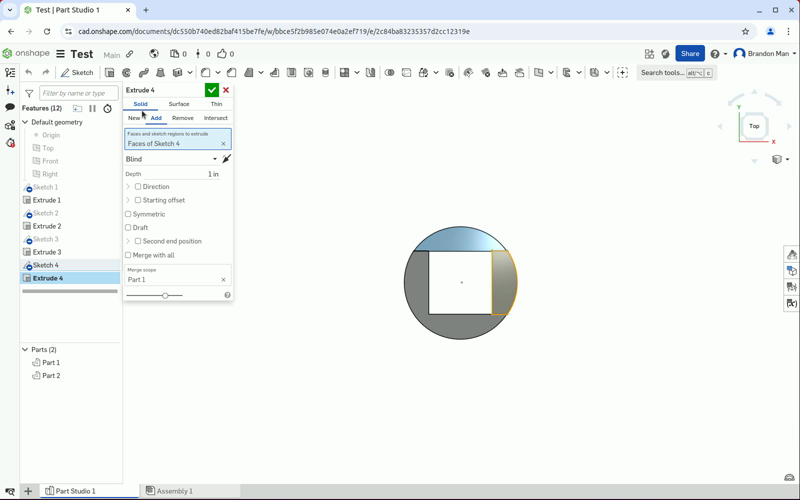
mouse_move(137, 120)
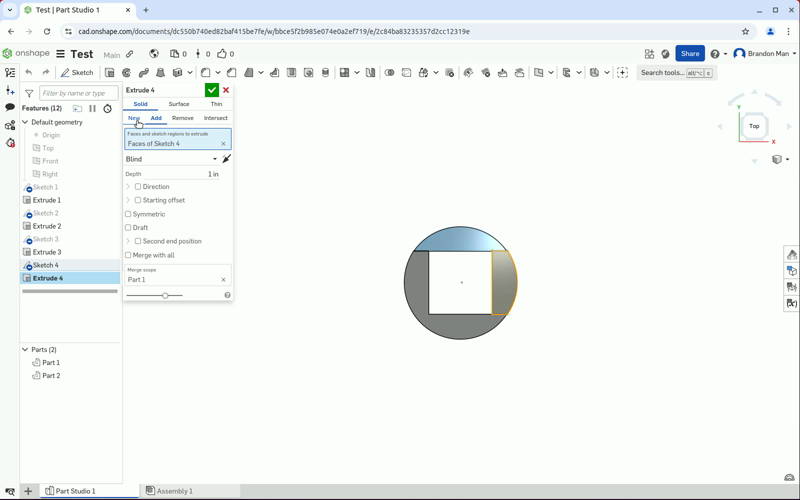
click(137, 120)
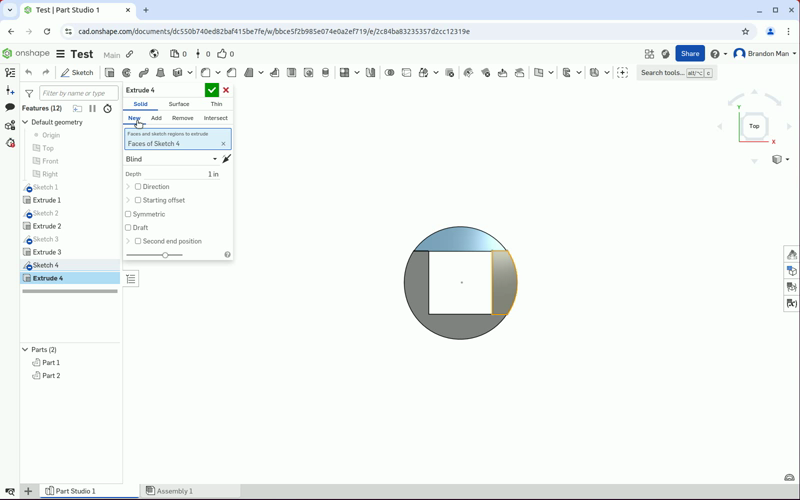
key(tab, 4)
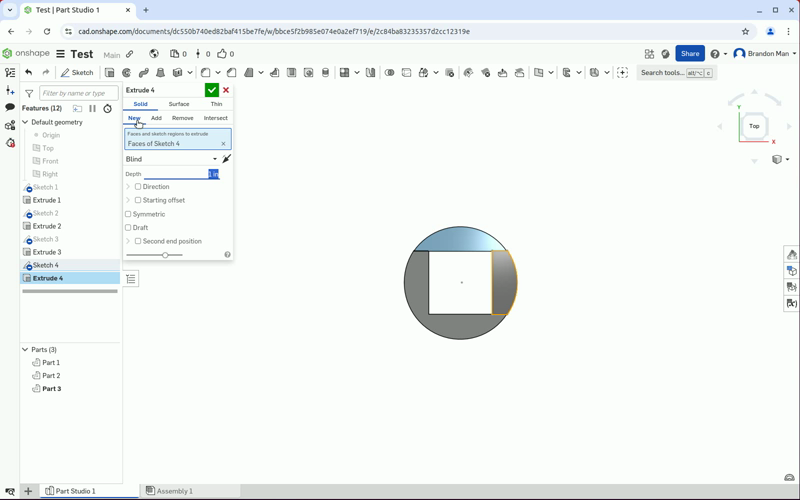
text(-17.331)
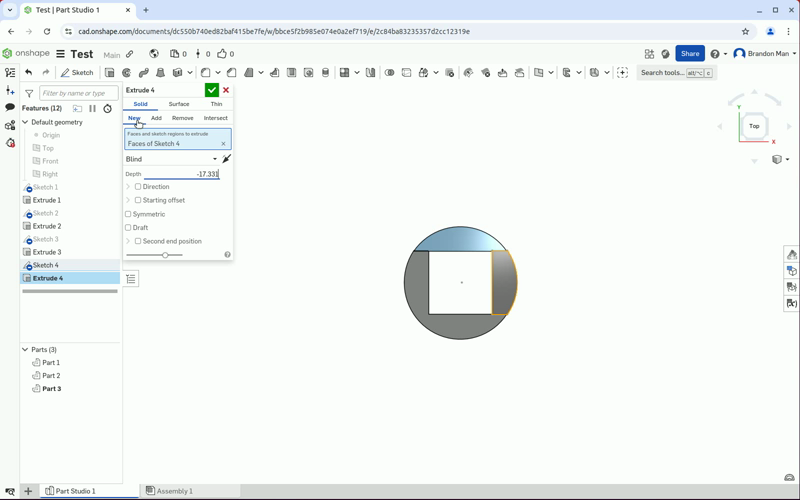
key(enter)
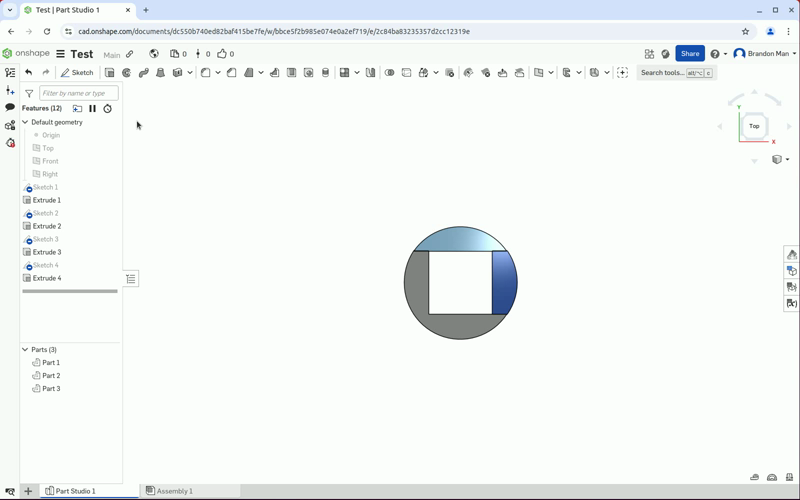
key(shift+h)
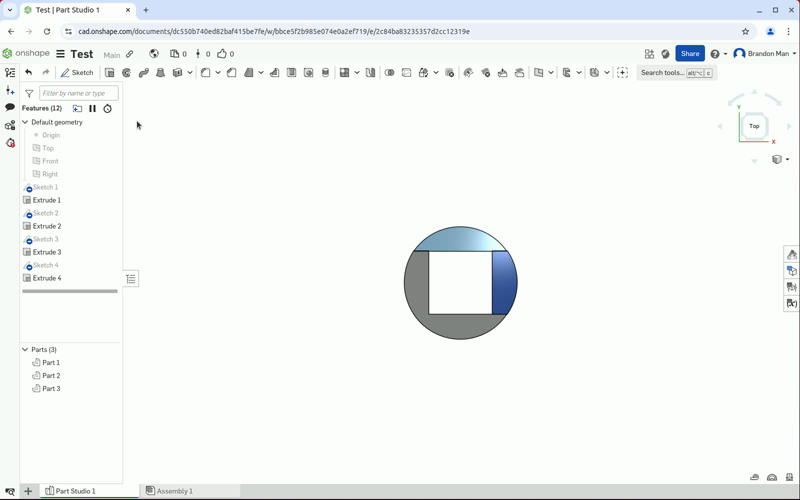
key(shift+h)
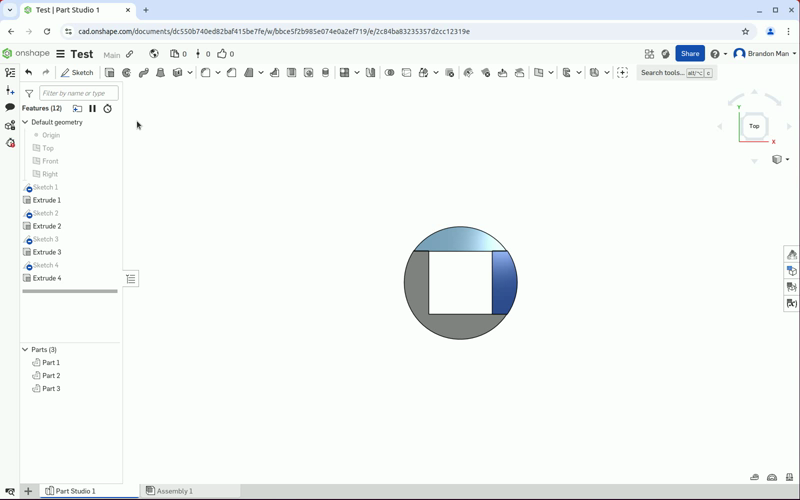
mouse_move(73, 189)
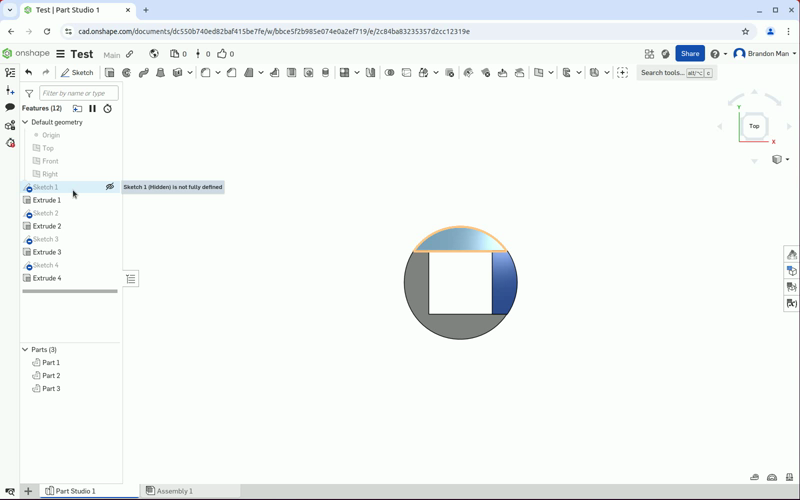
click(73, 189)
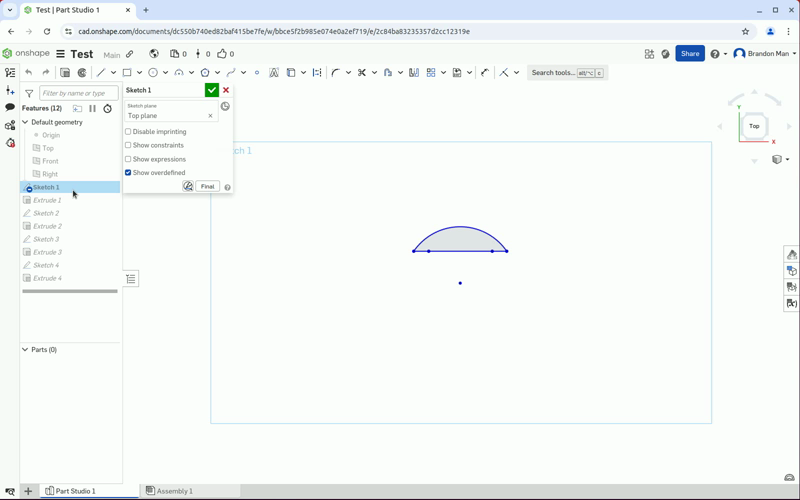
mouse_move(229, 92)
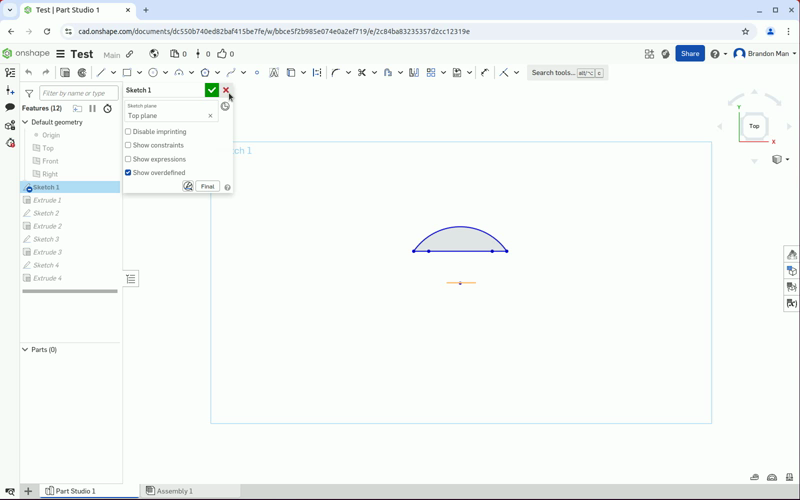
click(229, 92)
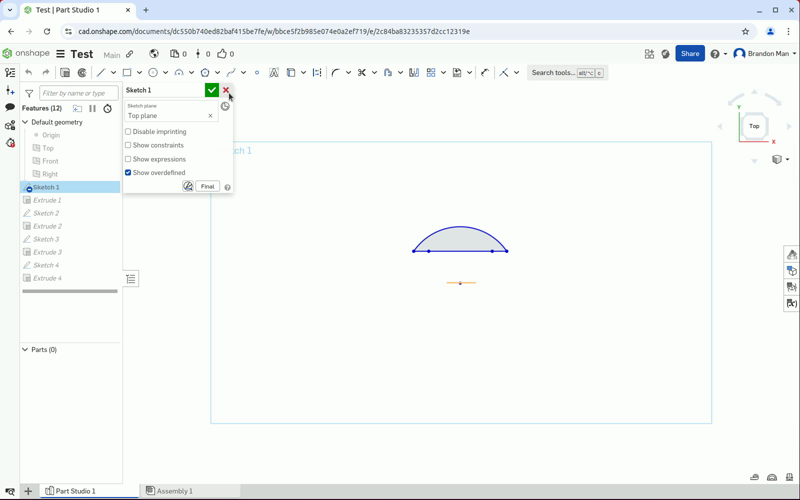
key(shift+s)
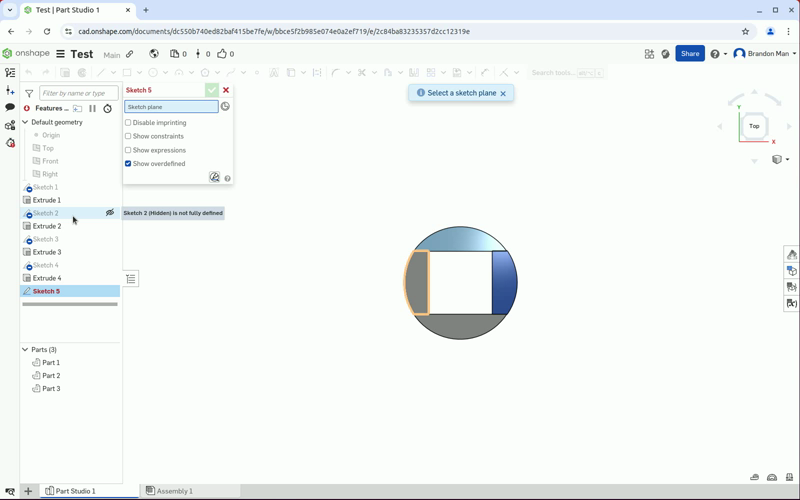
scroll(3)
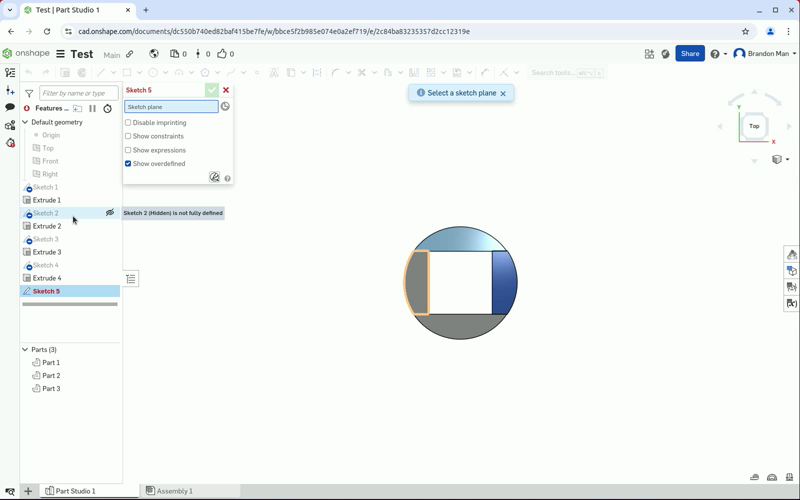
mouse_move(73, 150)
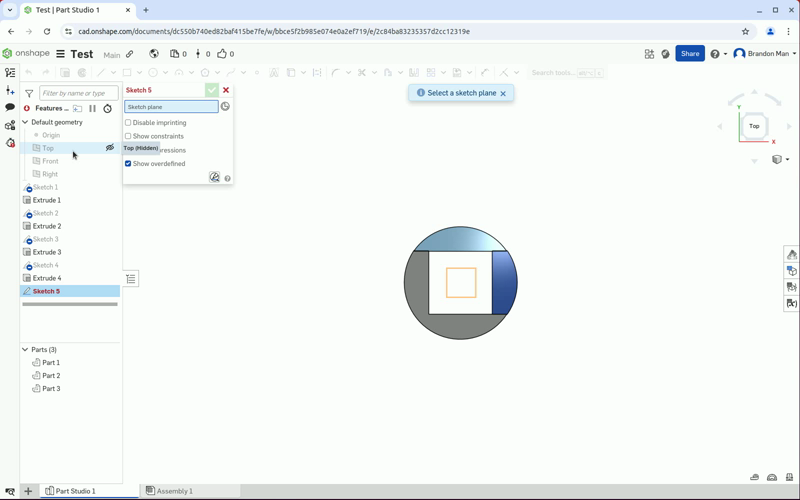
click(73, 150)
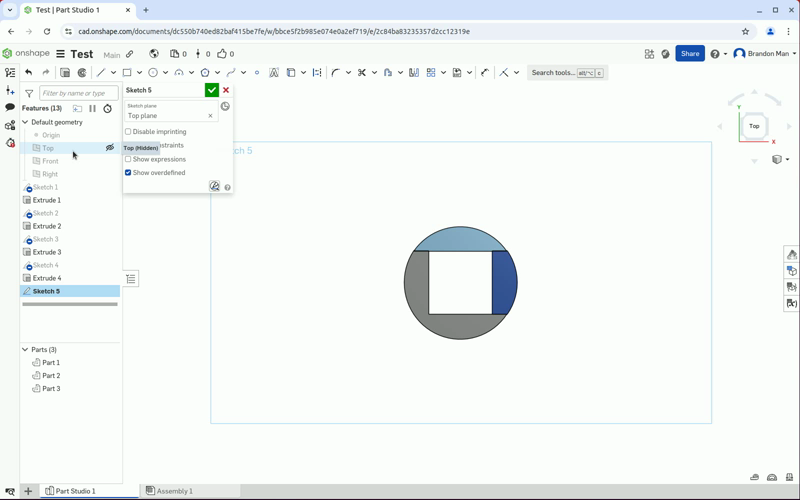
mouse_move(73, 352)
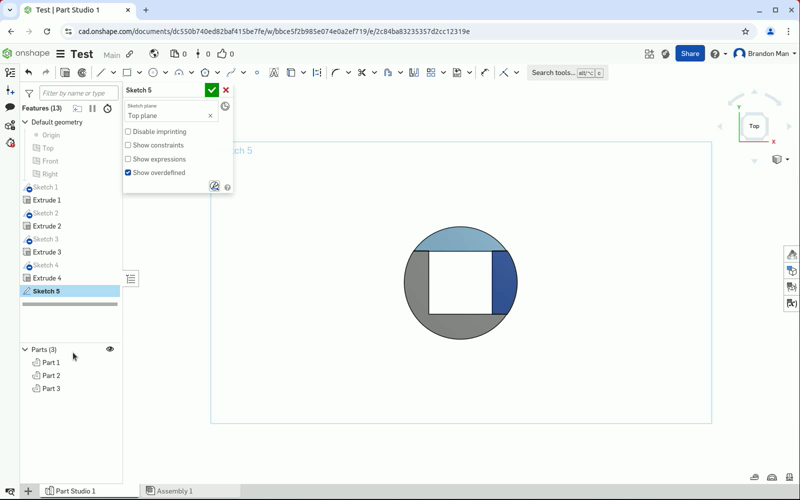
key(y)
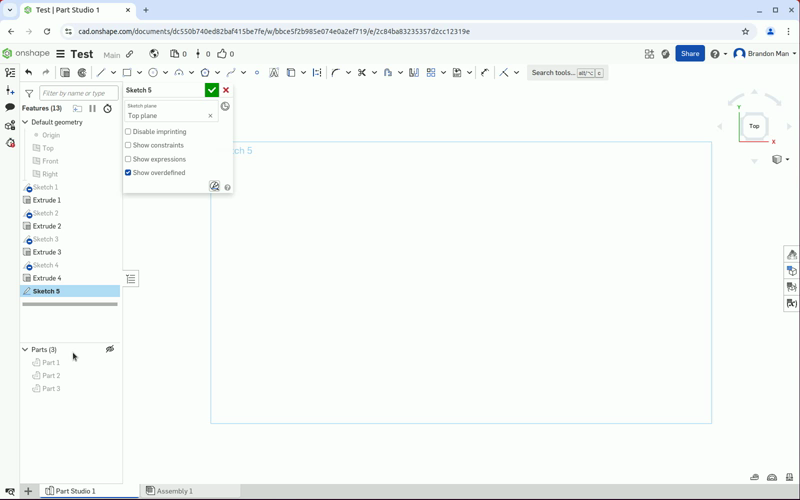
key(c)
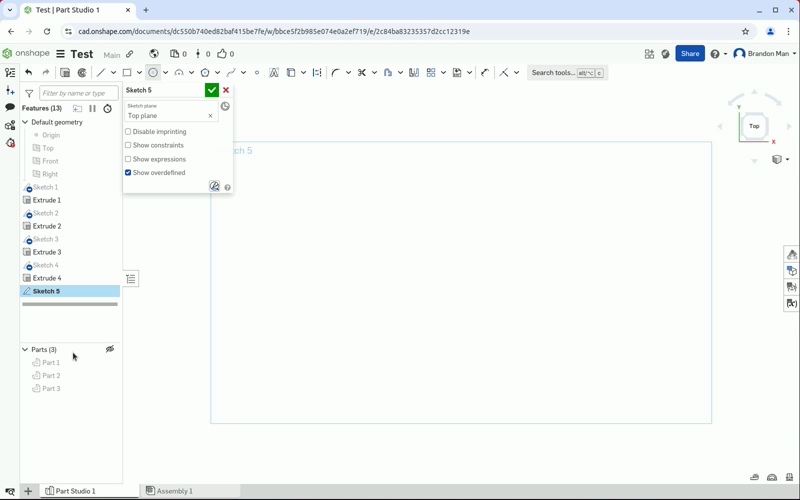
key_down(shift)
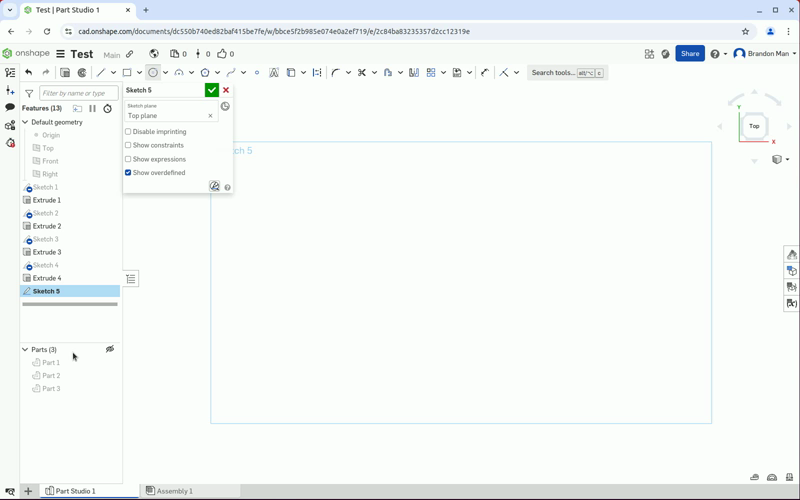
mouse_move(461, 282)
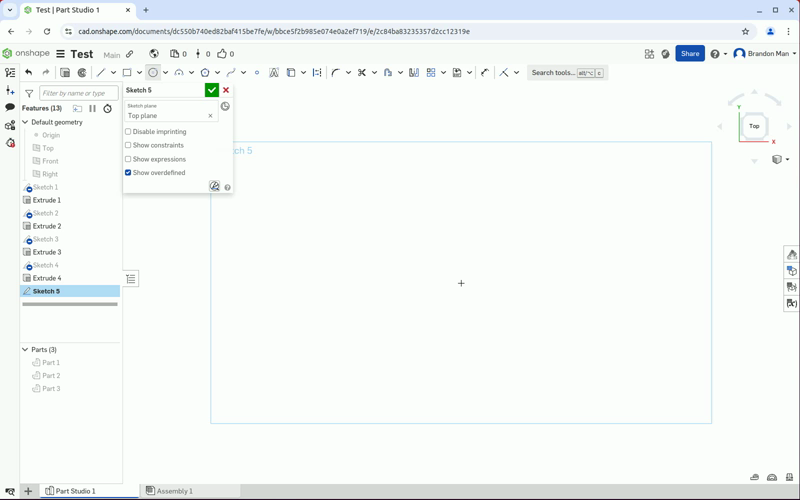
click(461, 282)
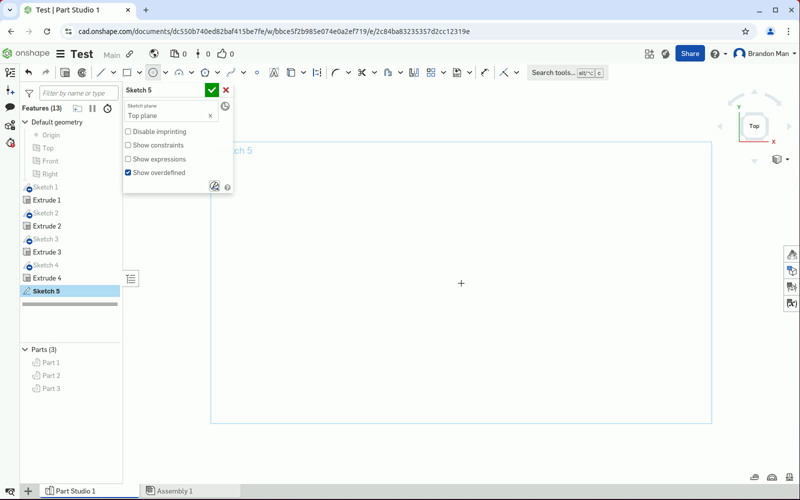
key_up(shift)
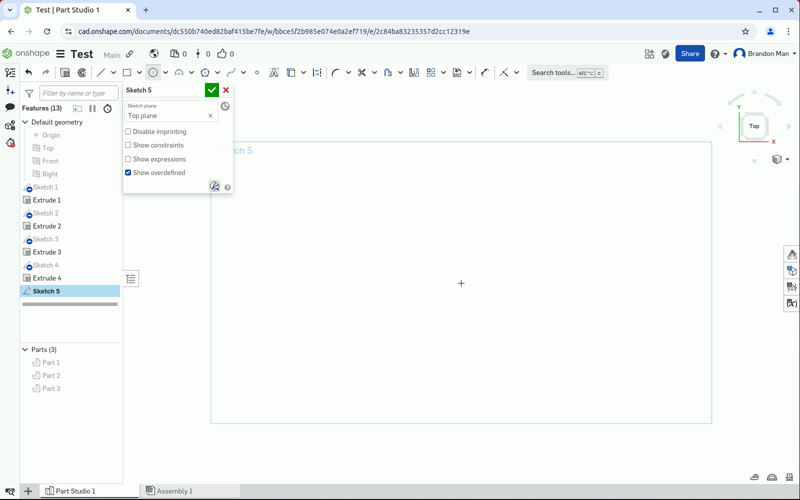
mouse_move(555, 282)
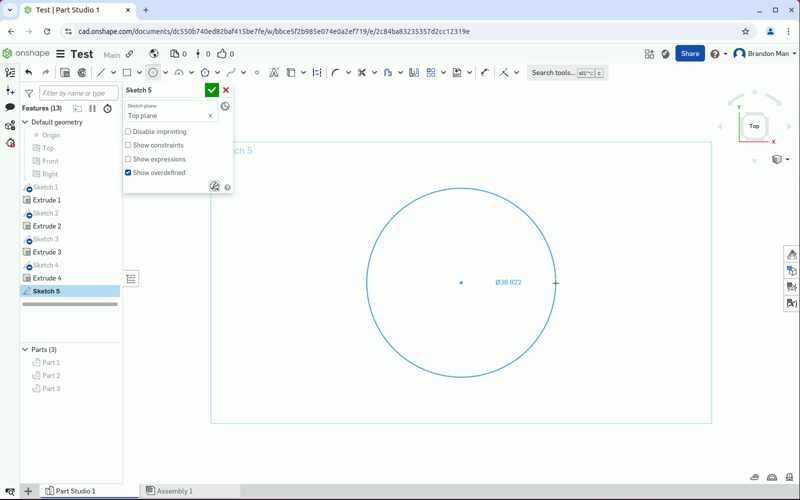
click(555, 282)
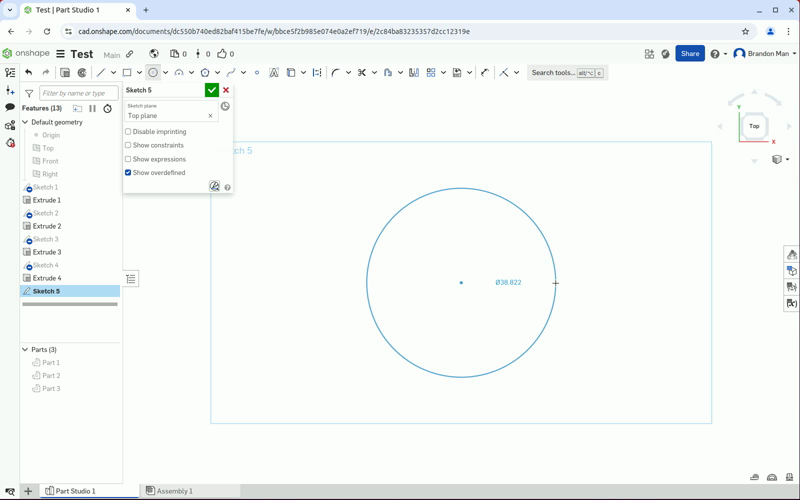
key(esc)
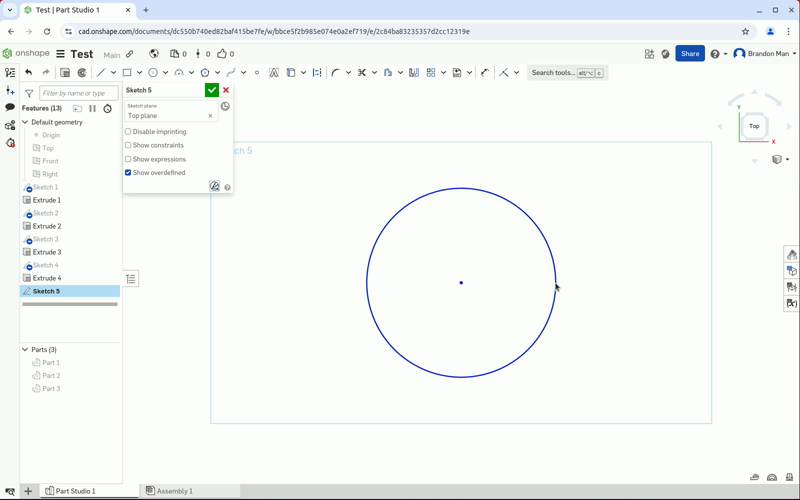
key(c)
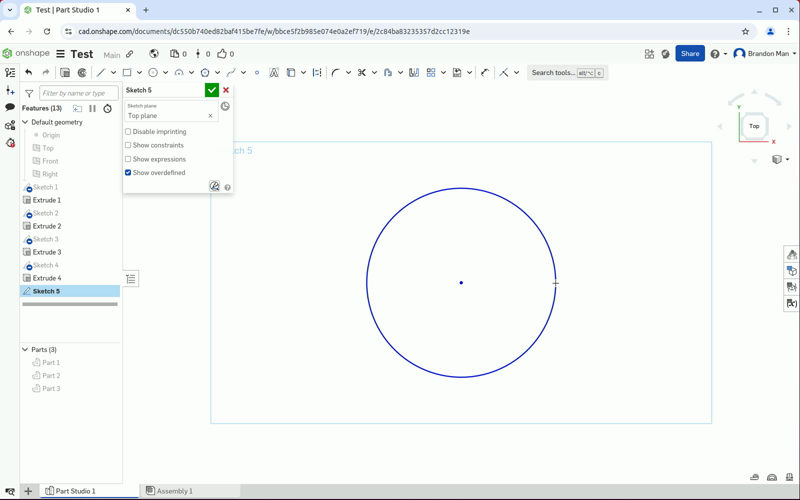
key_down(shift)
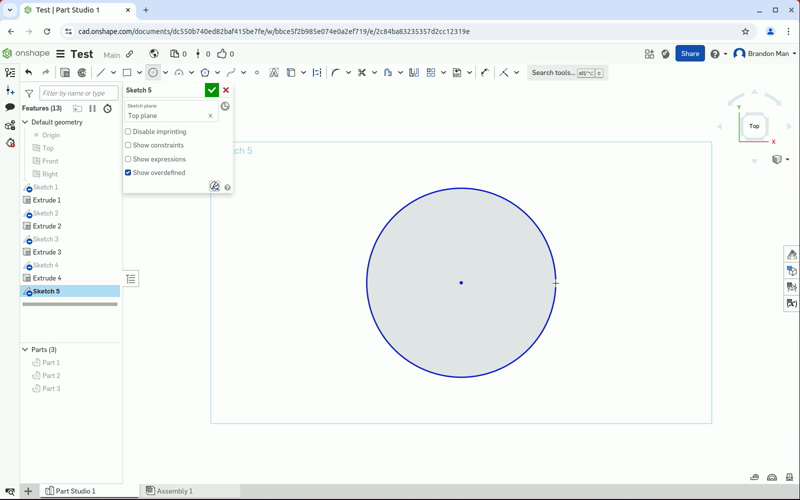
mouse_move(461, 282)
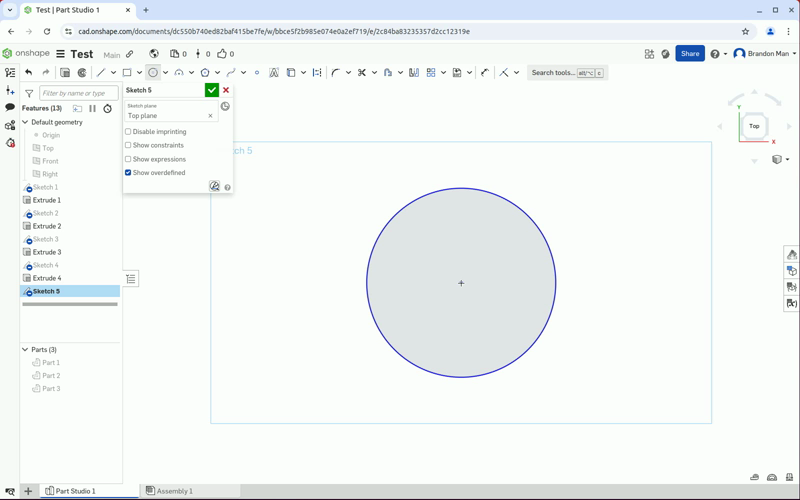
click(461, 282)
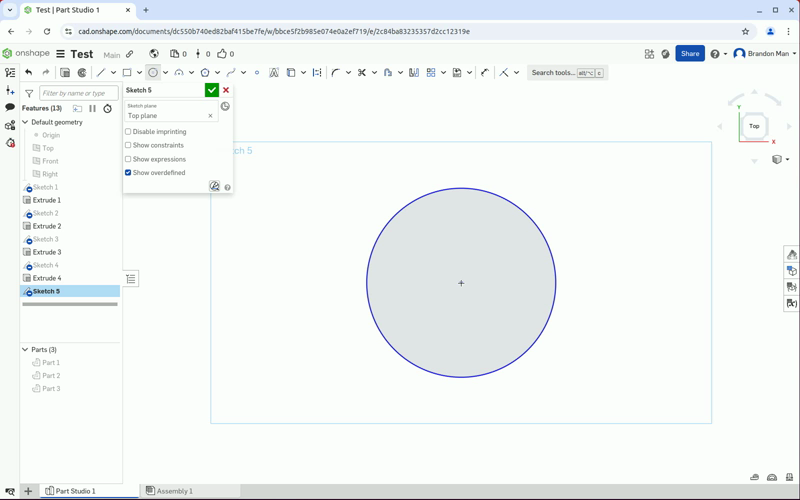
key_up(shift)
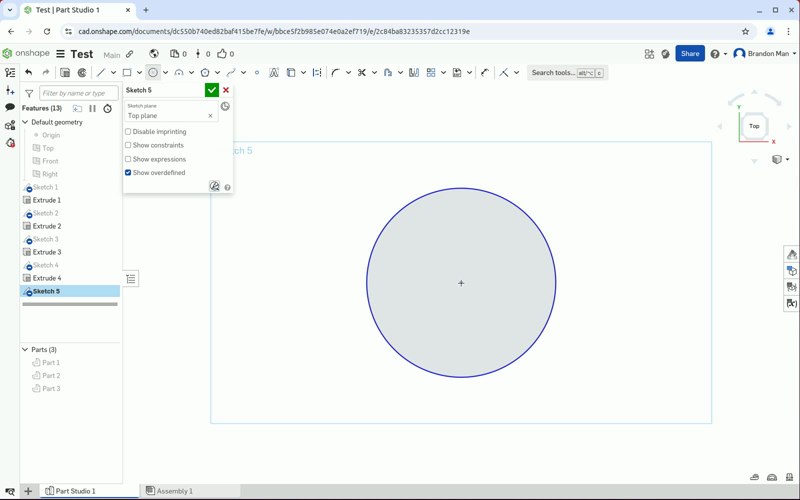
mouse_move(516, 282)
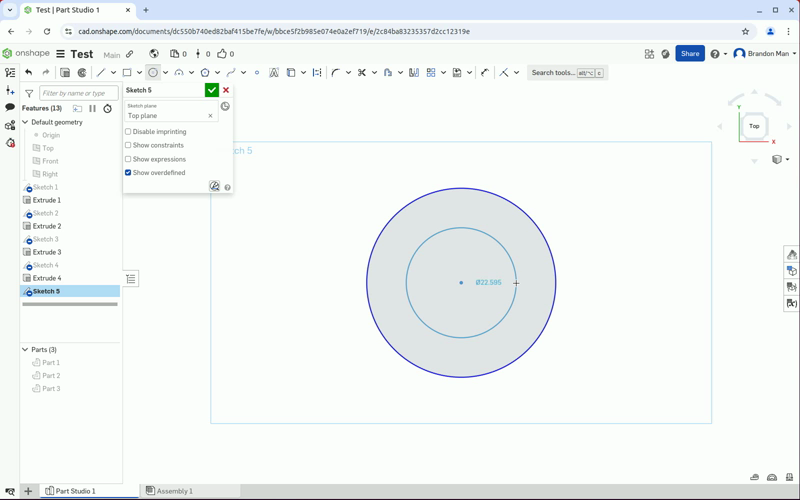
click(516, 282)
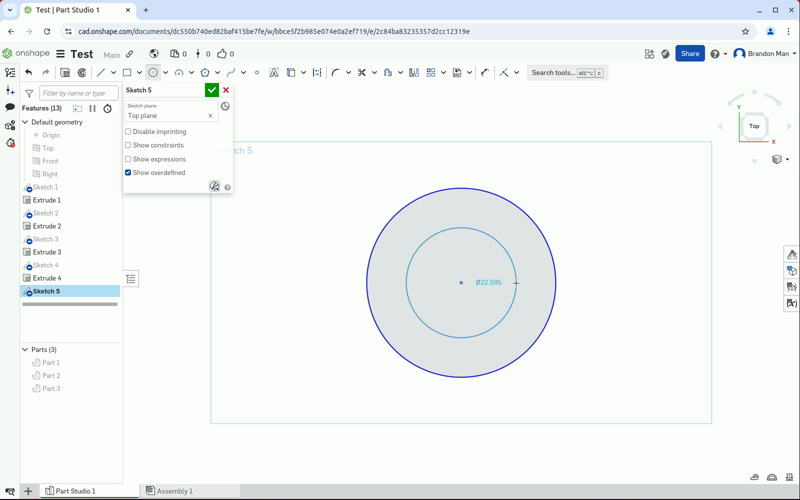
key(esc)
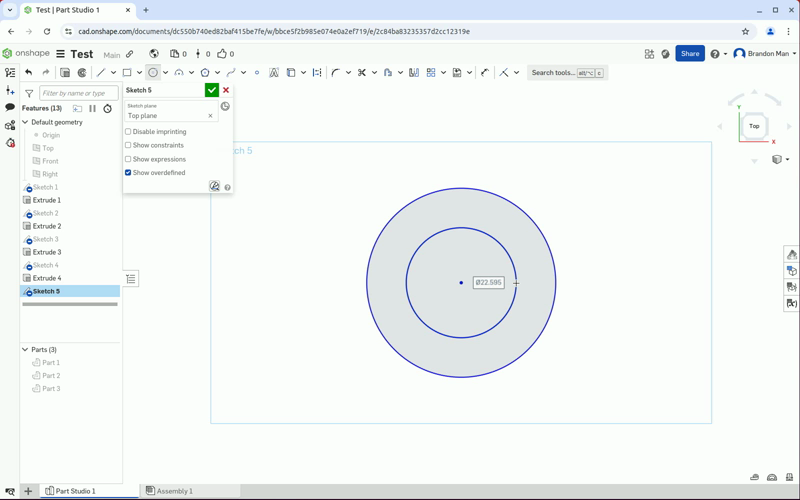
mouse_move(465, 201)
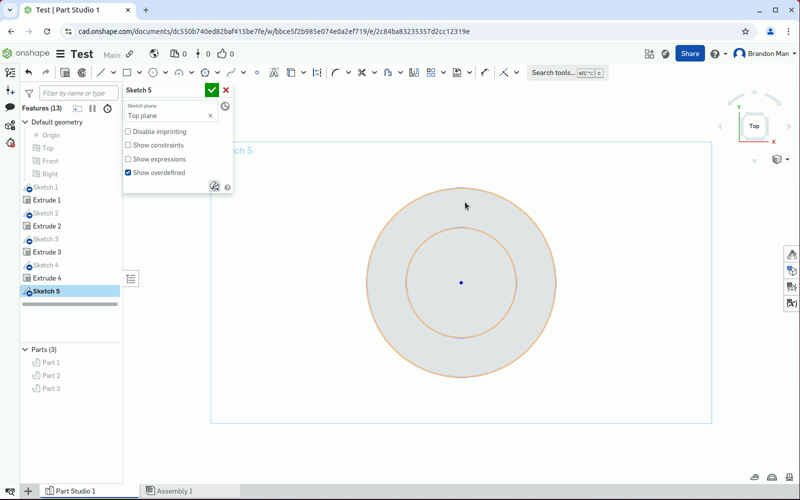
click(465, 201)
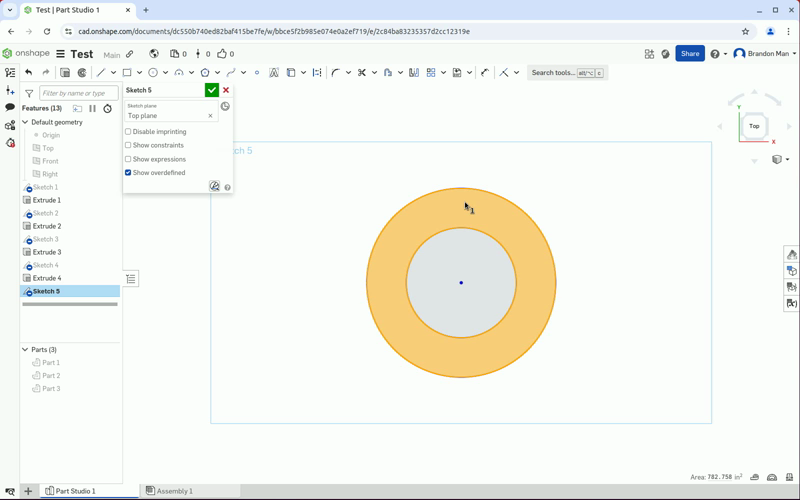
mouse_move(73, 352)
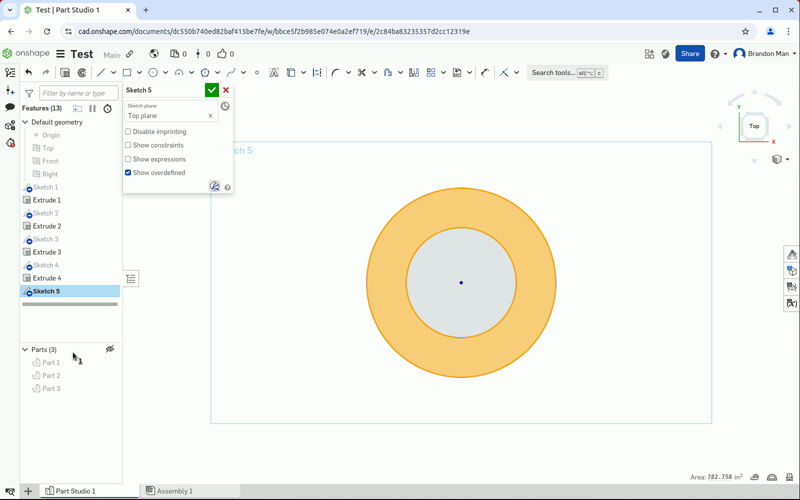
key(shift+y)
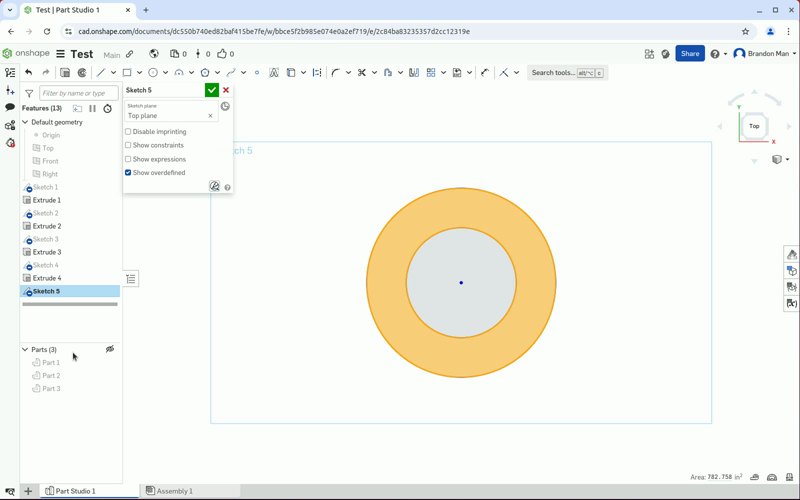
key(shift+e)
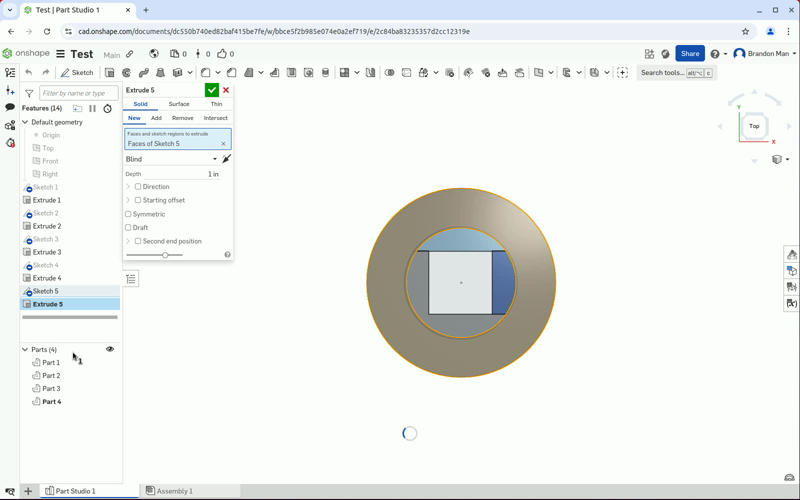
mouse_move(143, 106)
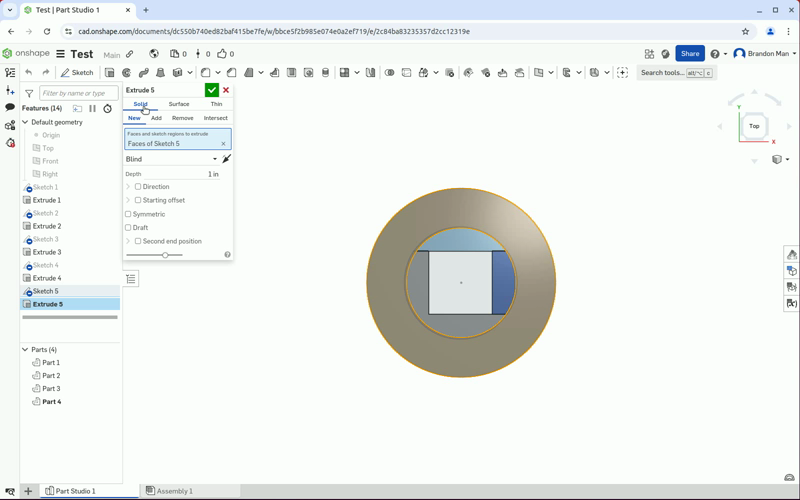
click(143, 106)
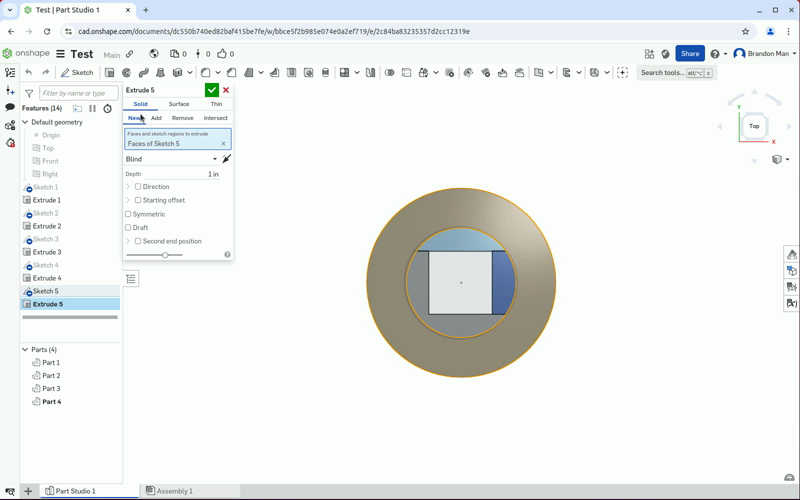
mouse_move(137, 120)
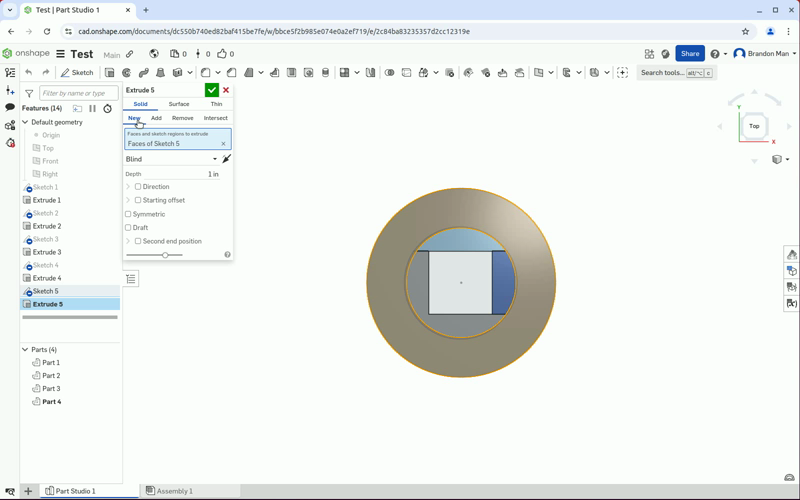
click(137, 120)
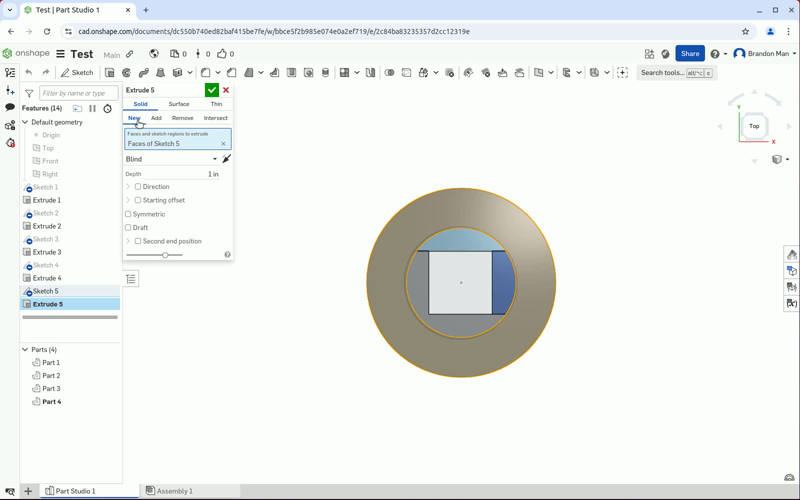
key(tab, 4)
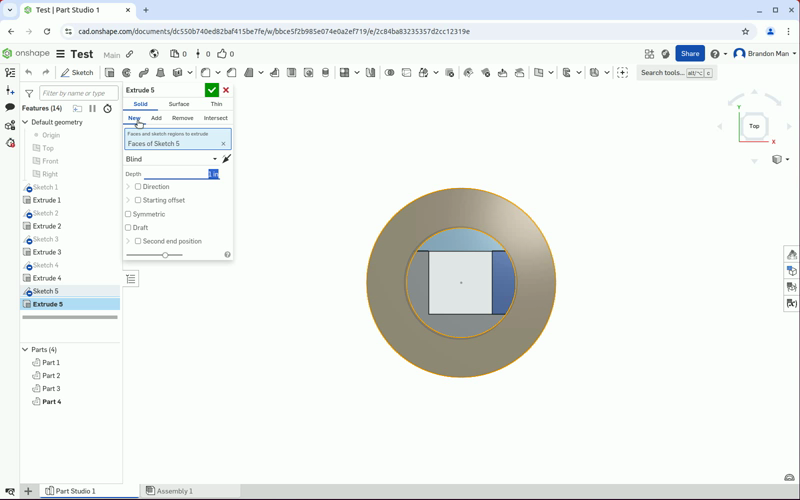
text(23.108)
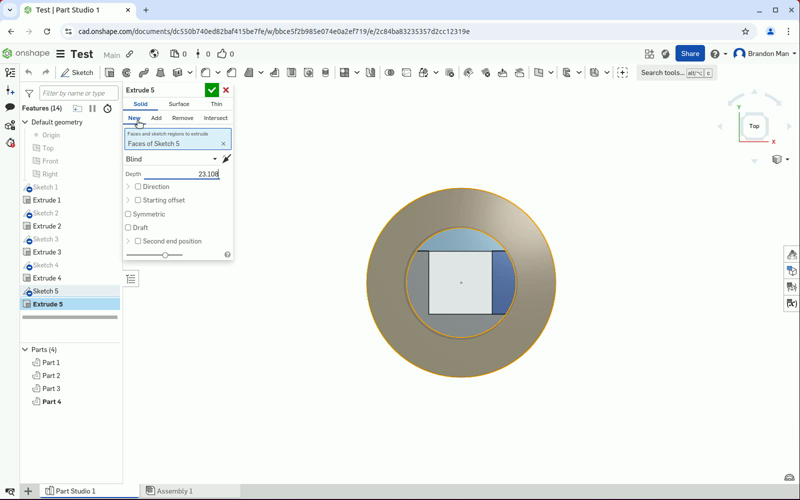
key(enter)
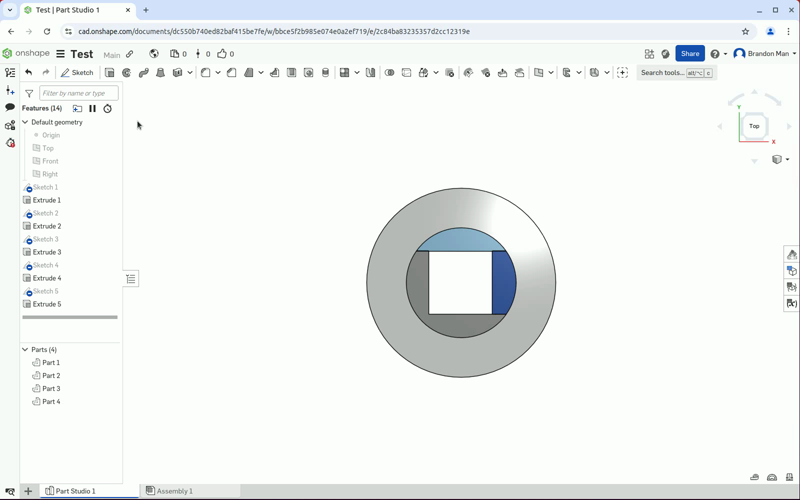
key(shift+h)
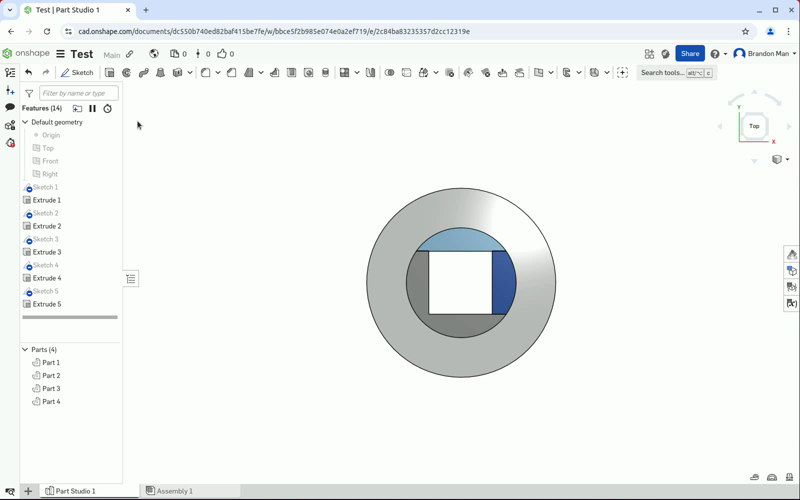
key(shift+h)
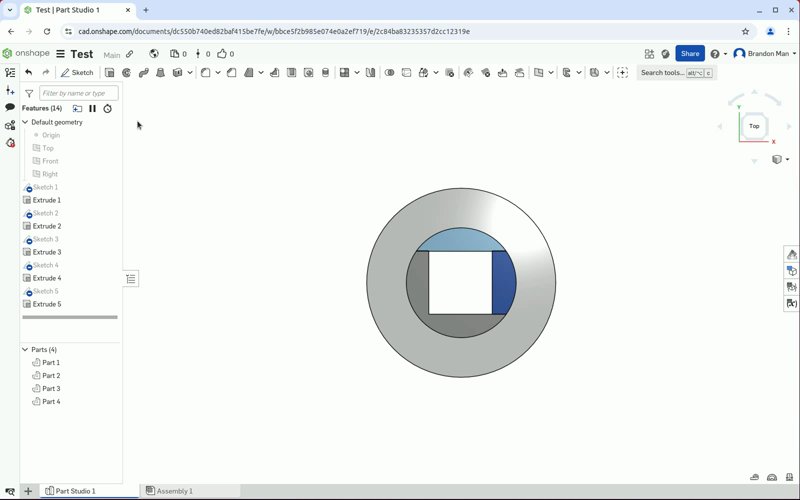
mouse_move(73, 189)
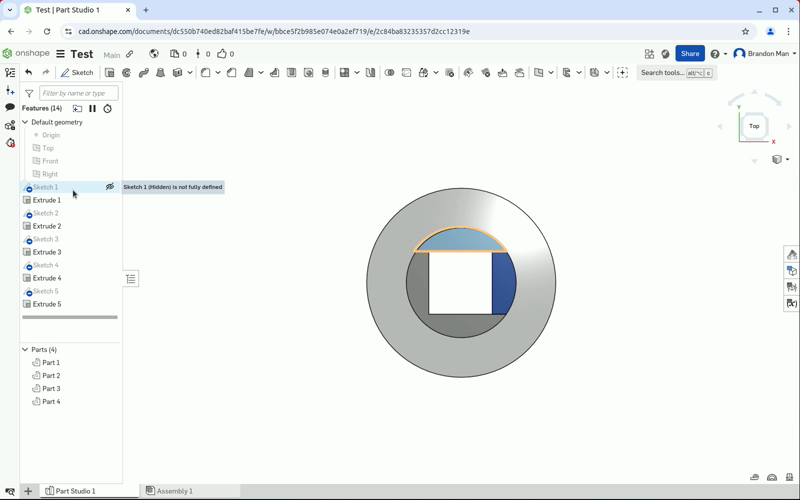
click(73, 189)
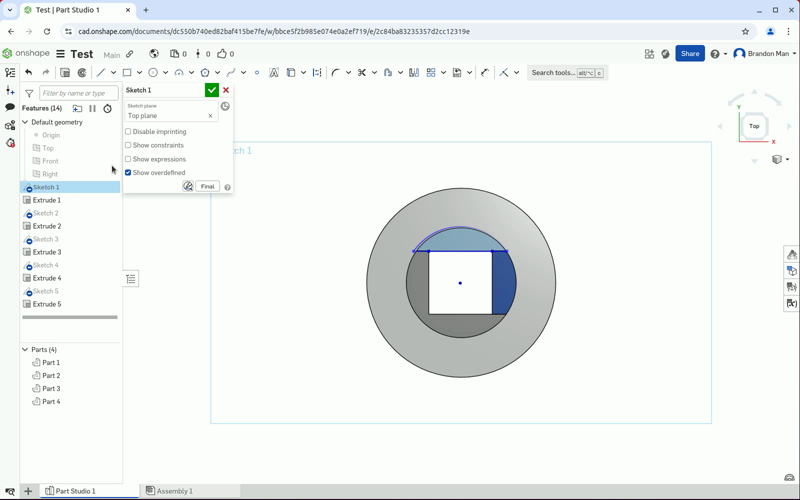
mouse_move(229, 92)
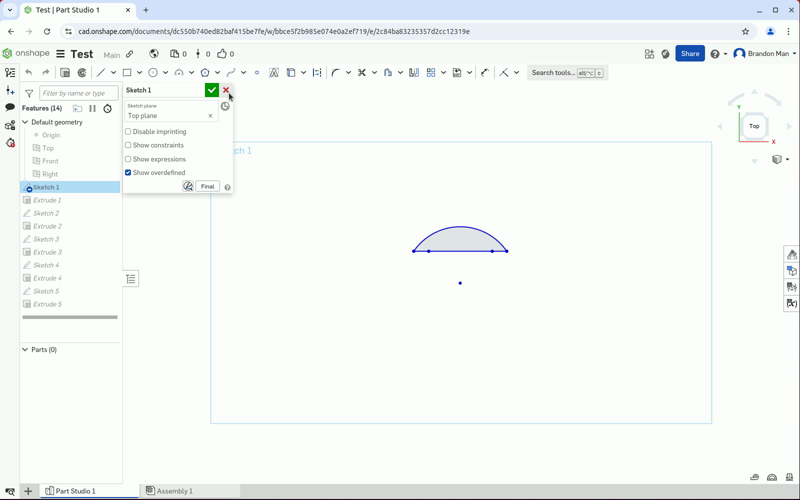
click(229, 92)
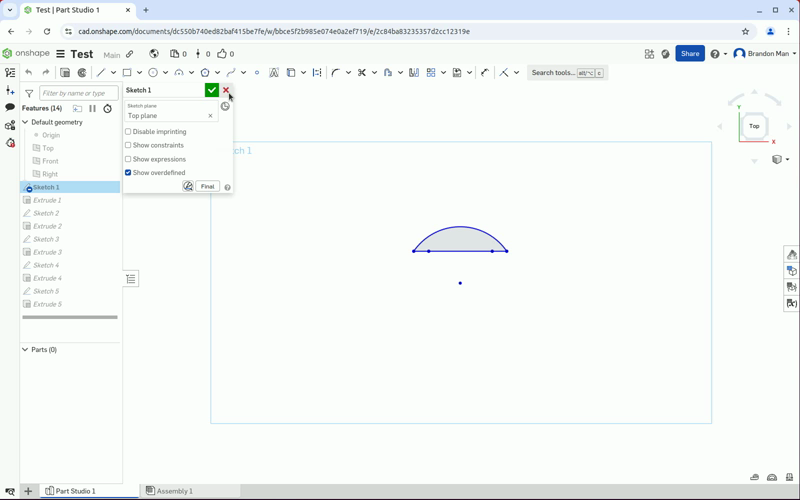
key(shift+s)
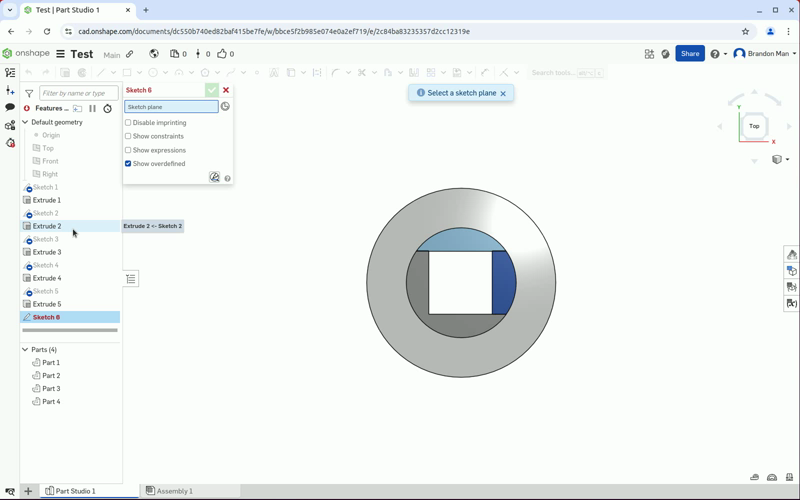
scroll(3)
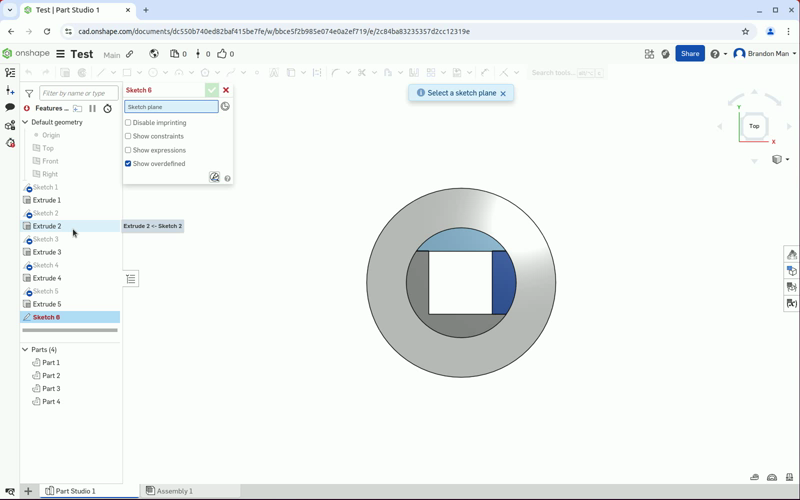
mouse_move(73, 150)
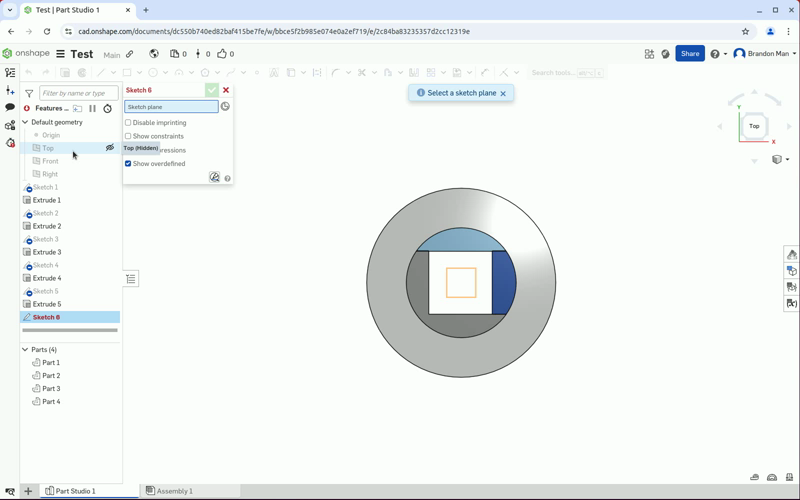
click(73, 150)
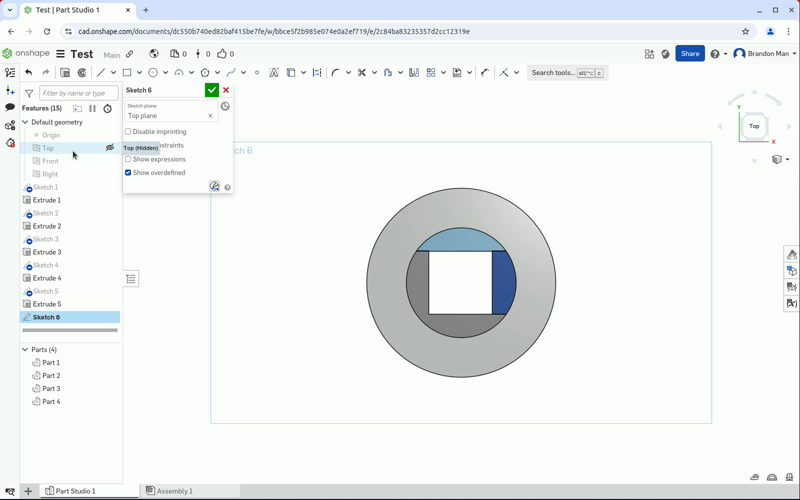
mouse_move(73, 352)
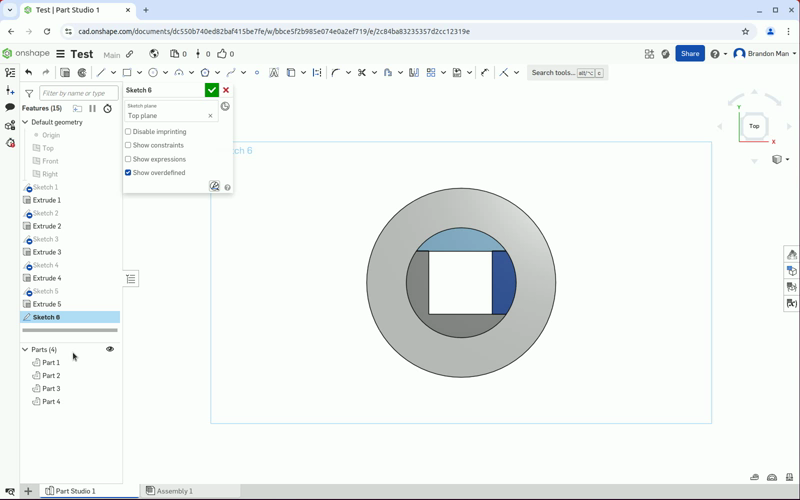
key(y)
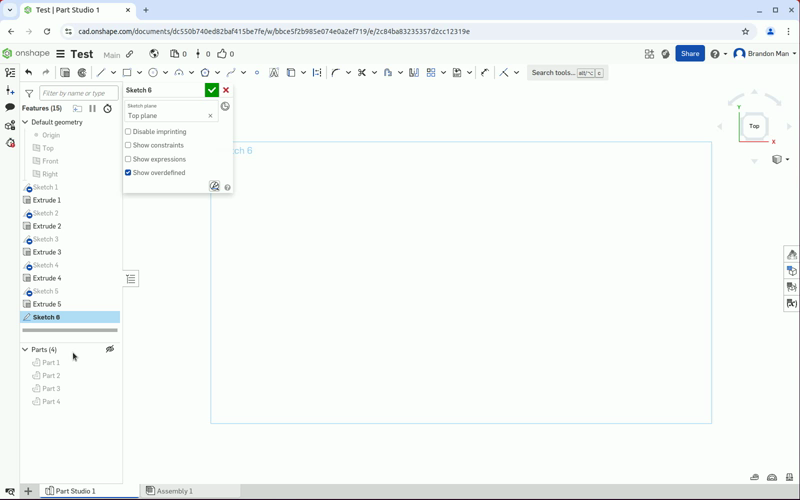
key(l)
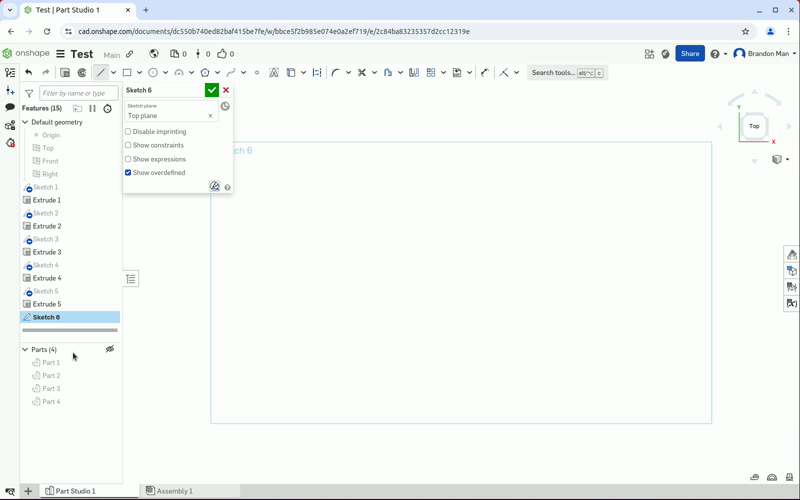
key_down(shift)
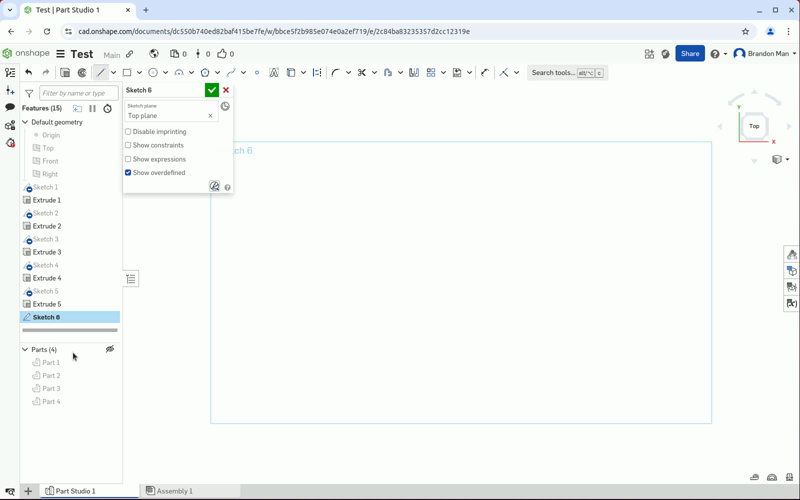
mouse_move(413, 251)
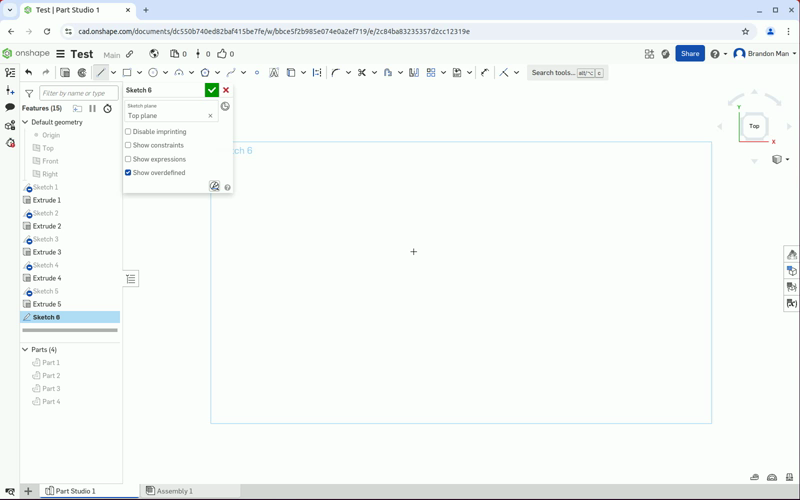
click(413, 251)
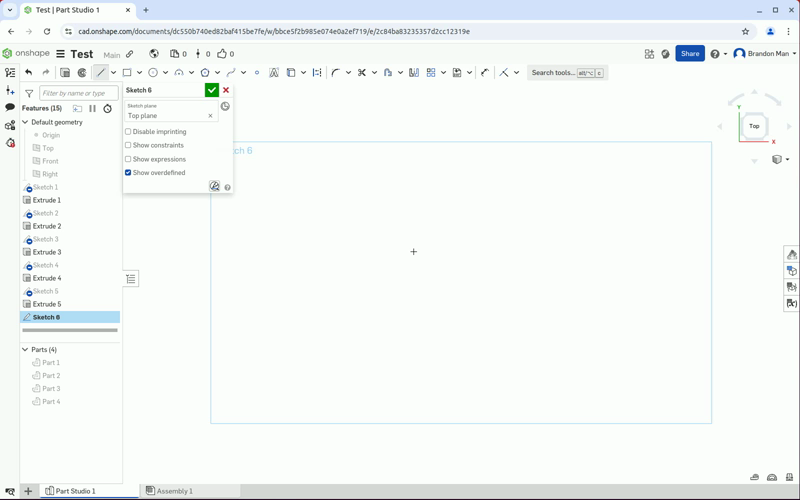
key_up(shift)
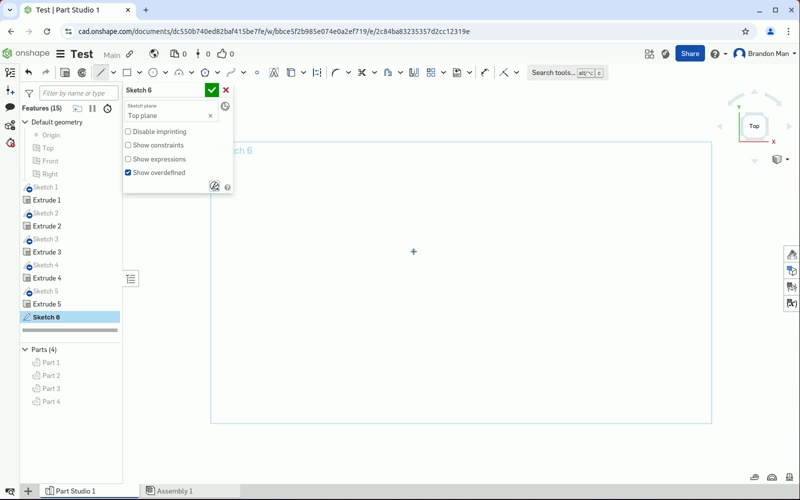
key_down(shift)
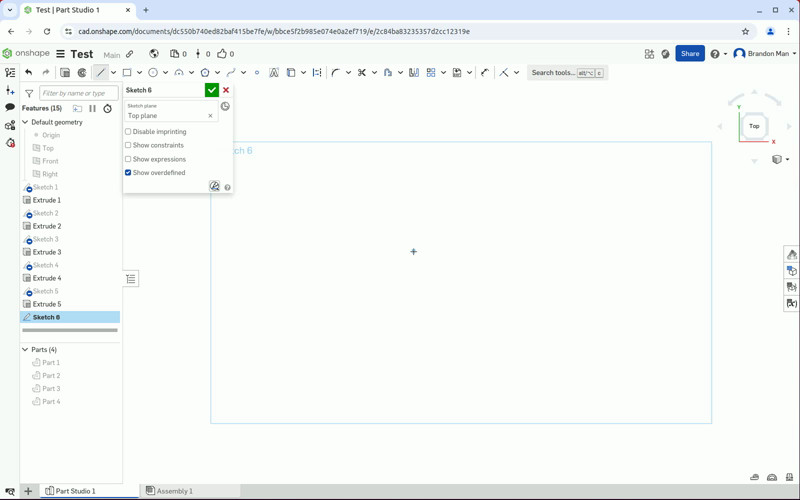
mouse_move(444, 251)
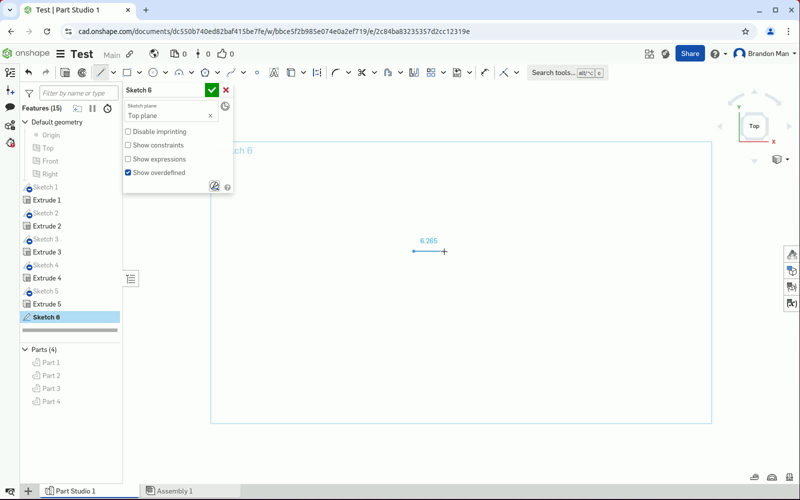
mouse_move(428, 251)
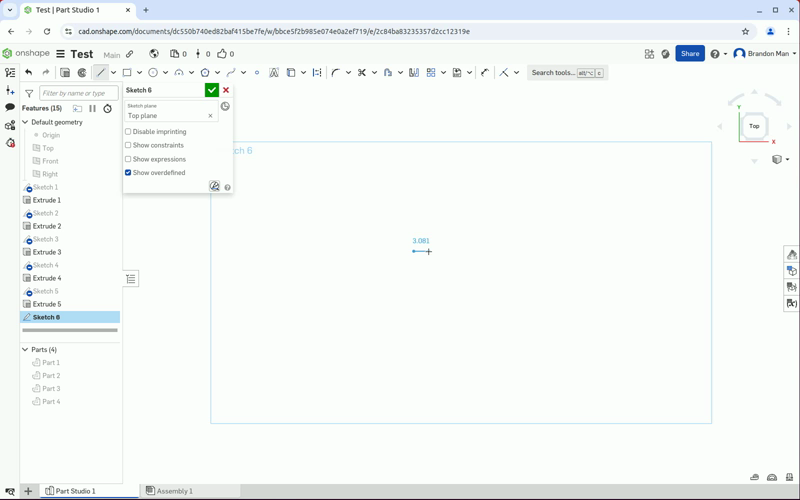
click(428, 251)
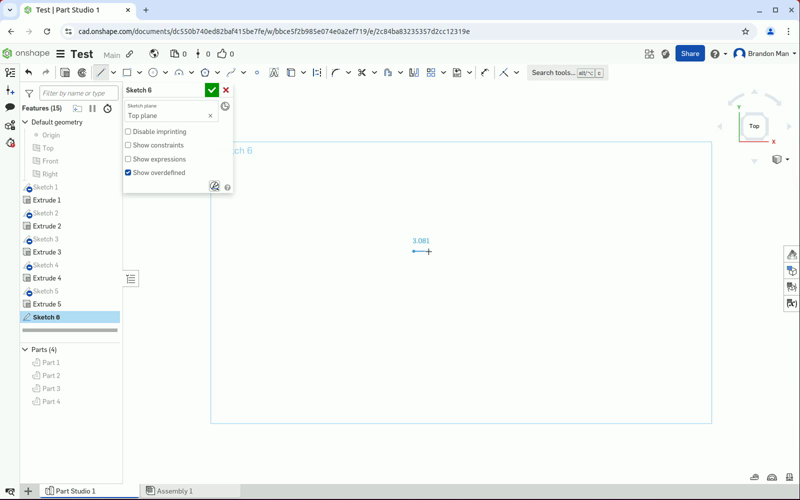
key_up(shift)
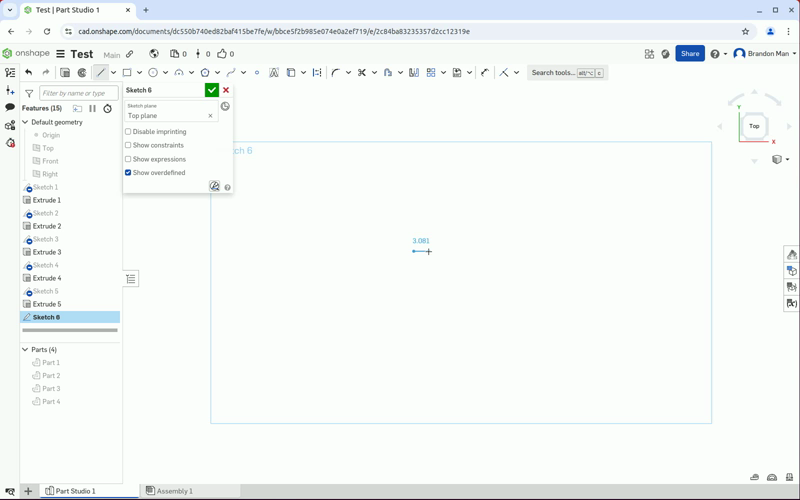
key_down(shift)
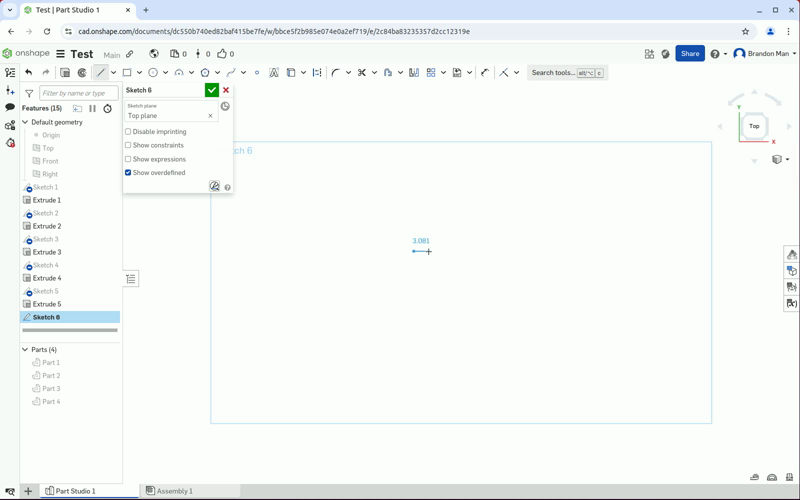
mouse_move(492, 251)
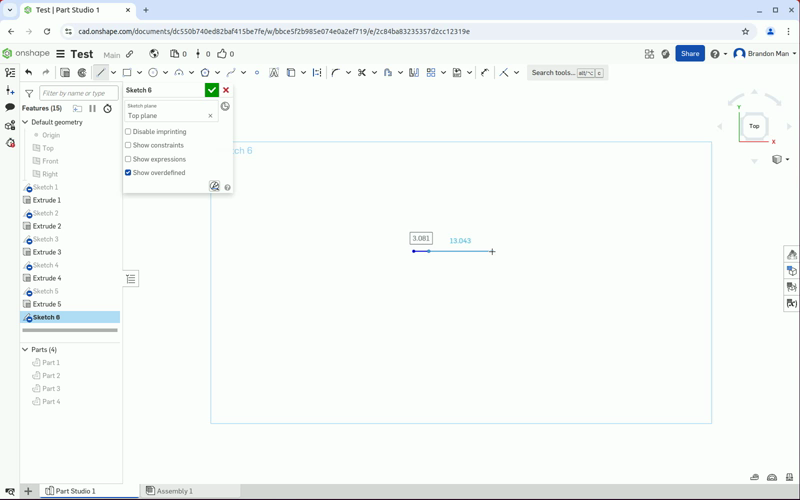
click(492, 251)
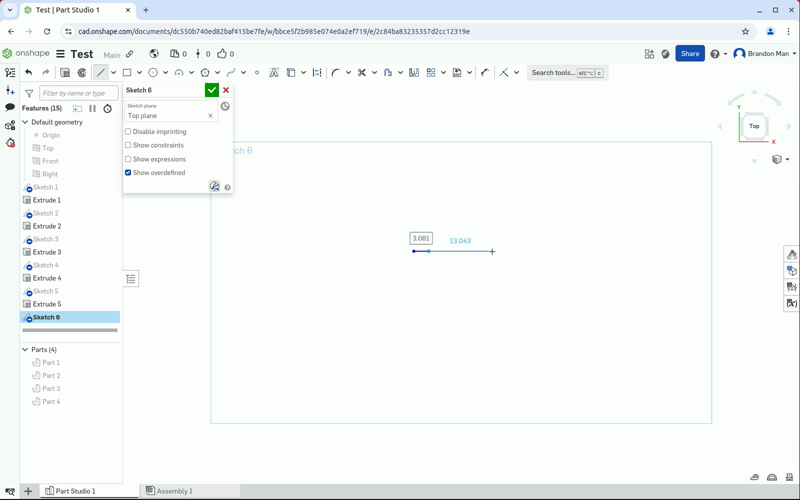
key_up(shift)
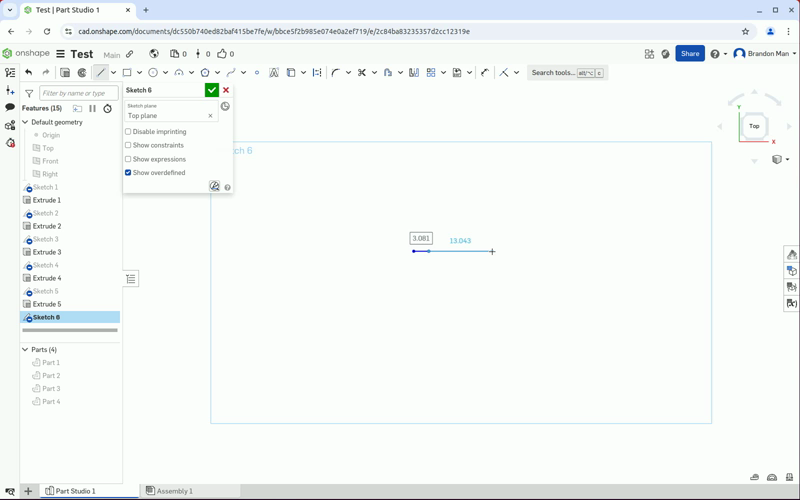
key_down(shift)
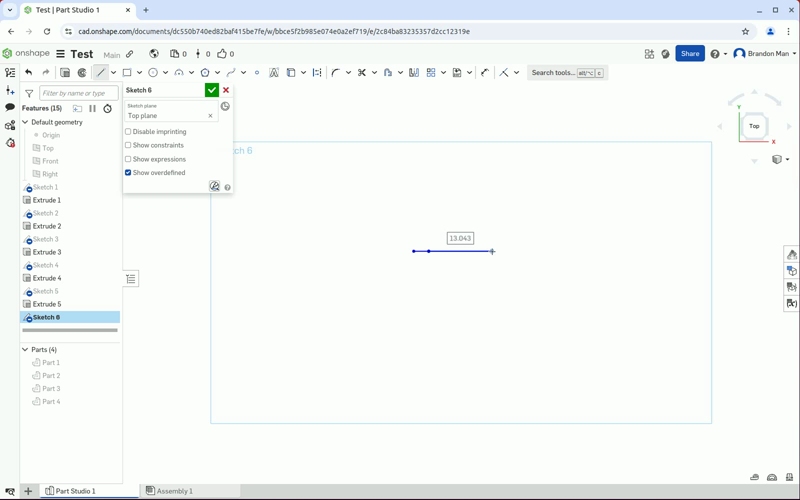
mouse_move(522, 251)
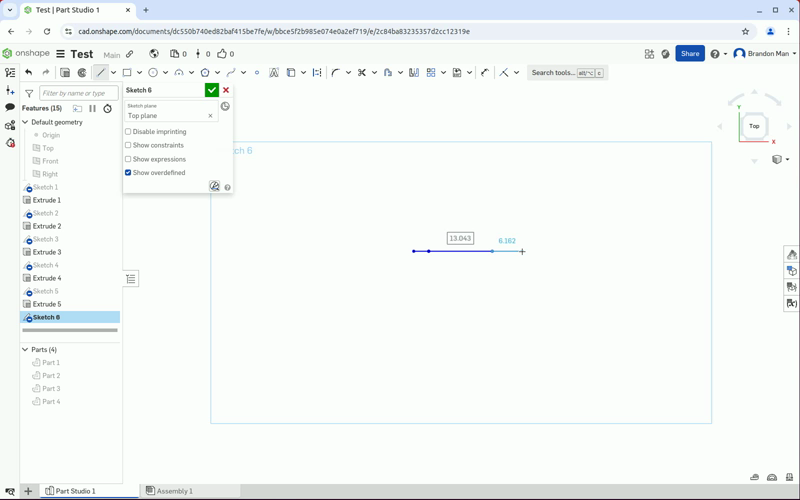
mouse_move(506, 251)
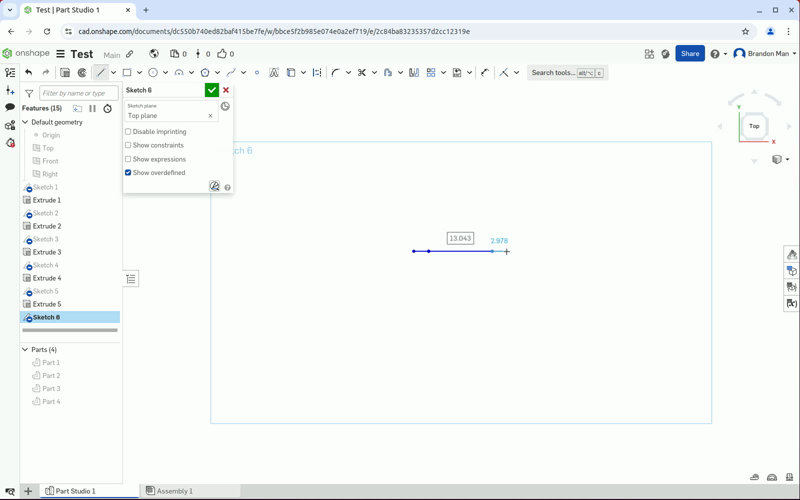
click(506, 251)
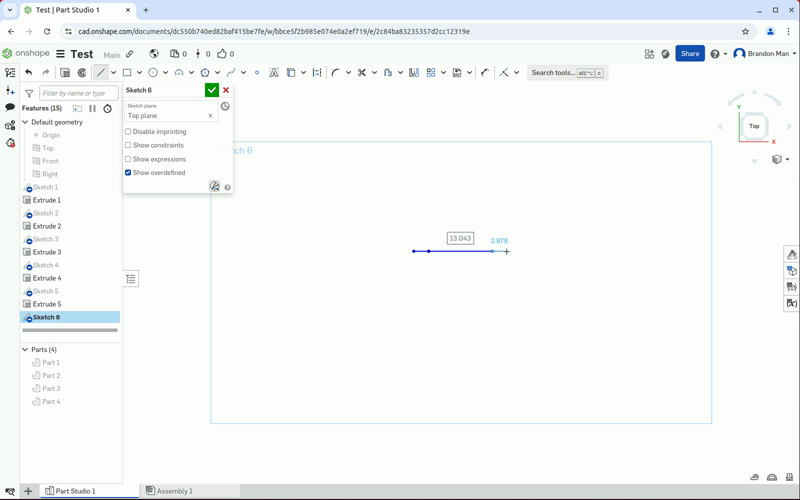
key_up(shift)
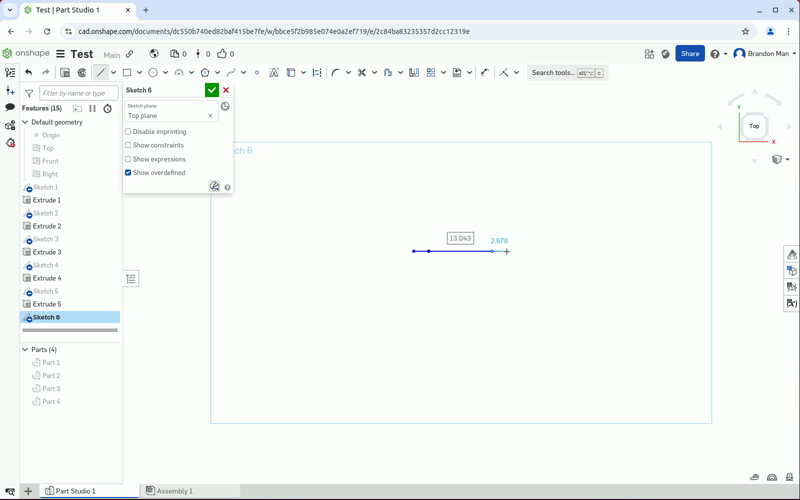
key(esc)
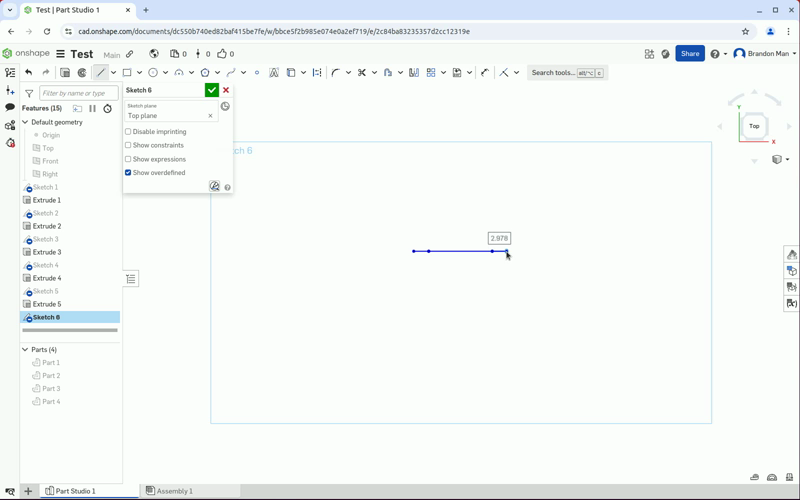
key(a)
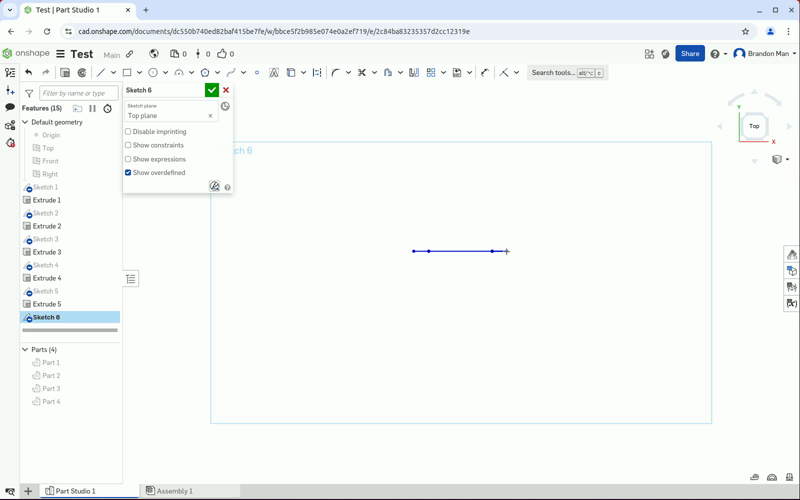
mouse_move(506, 251)
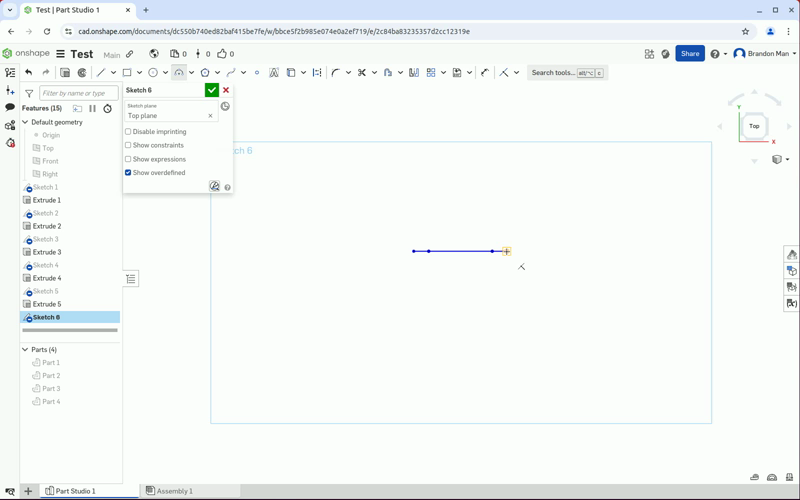
click(506, 251)
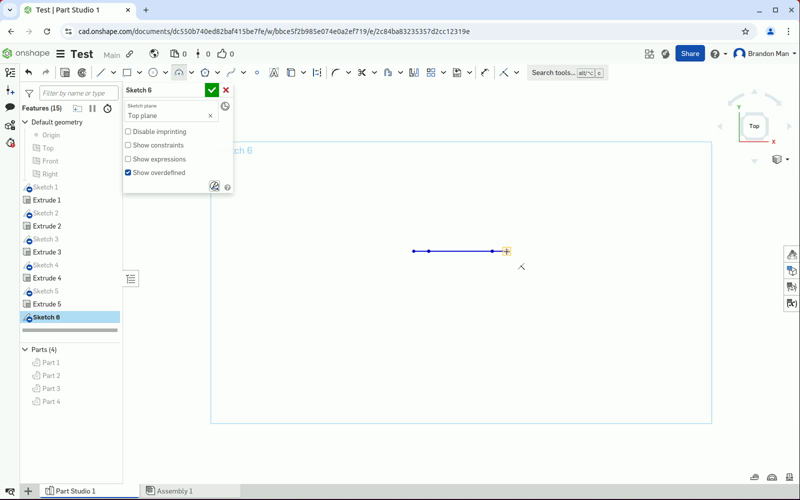
mouse_move(413, 251)
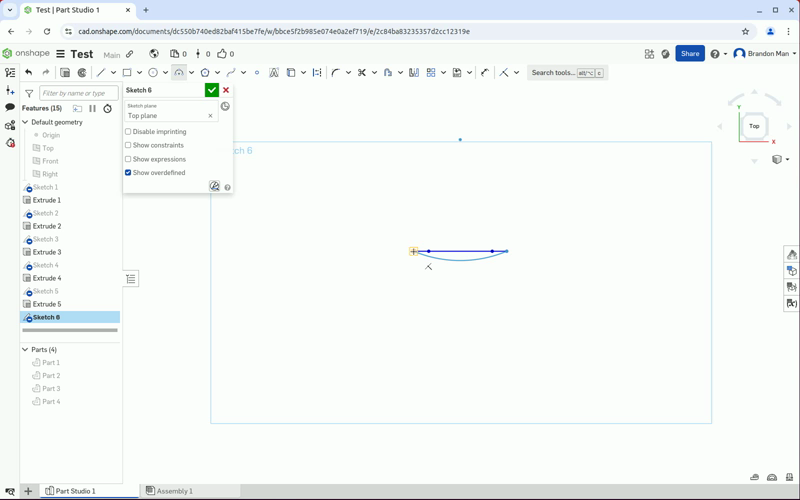
click(413, 251)
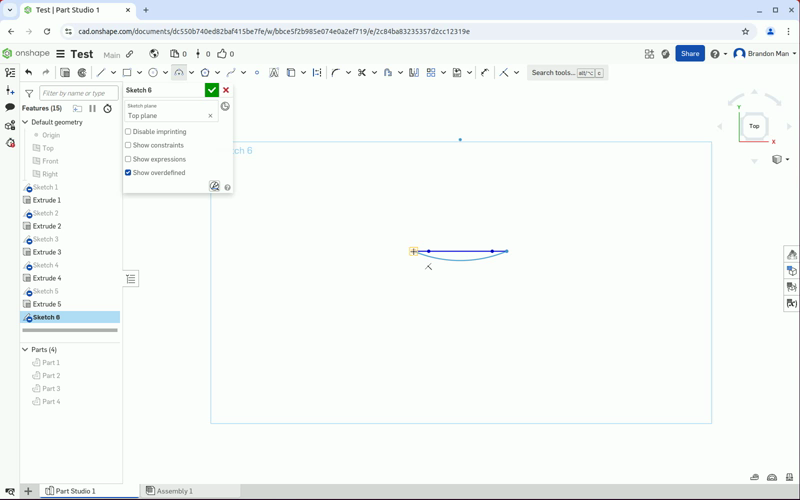
key_down(shift)
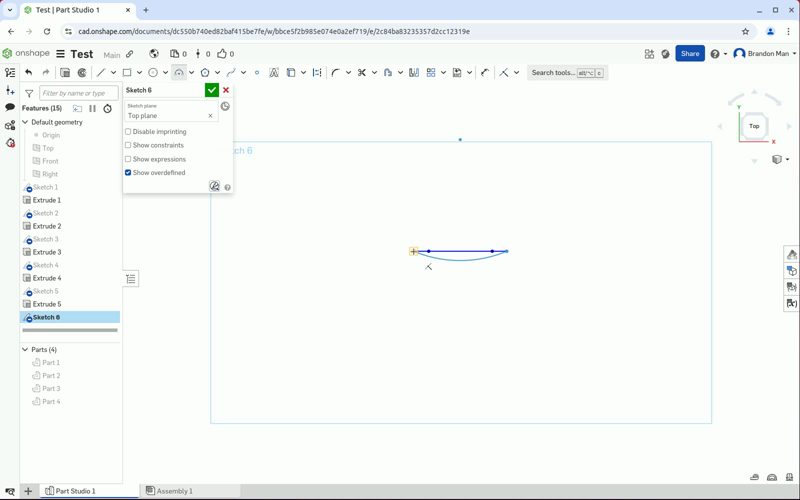
mouse_move(460, 226)
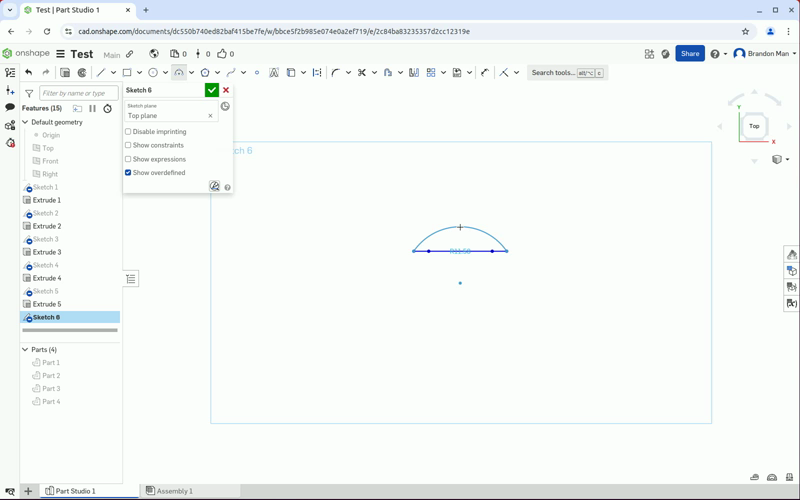
click(460, 226)
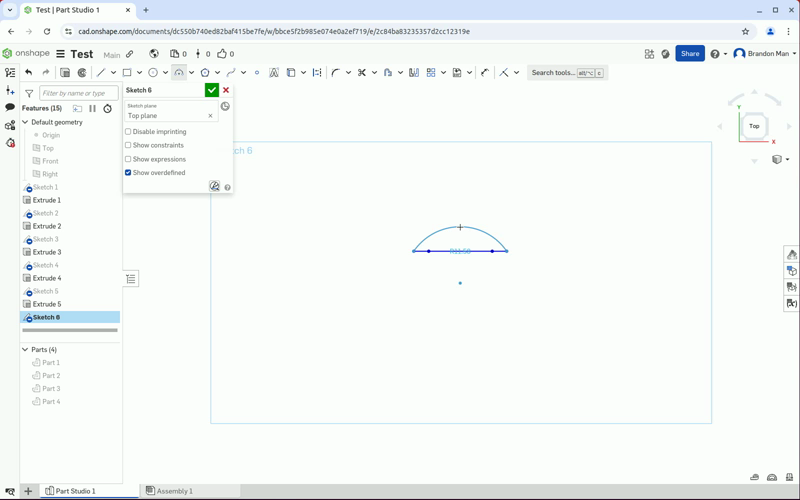
key_up(shift)
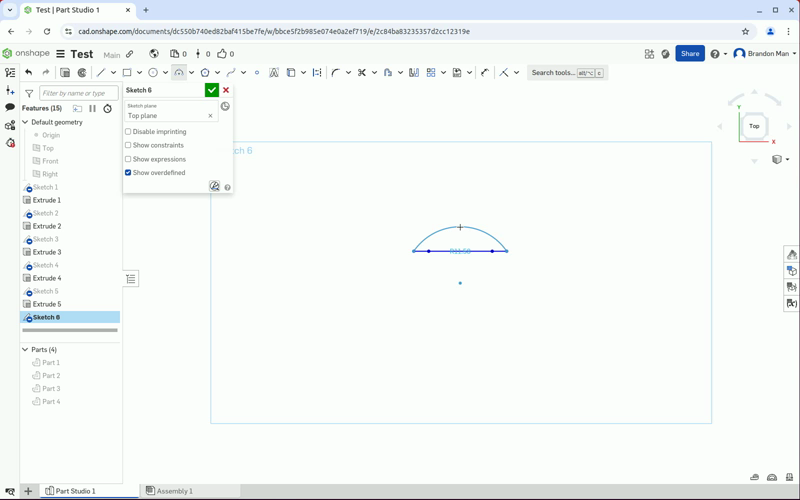
key(esc)
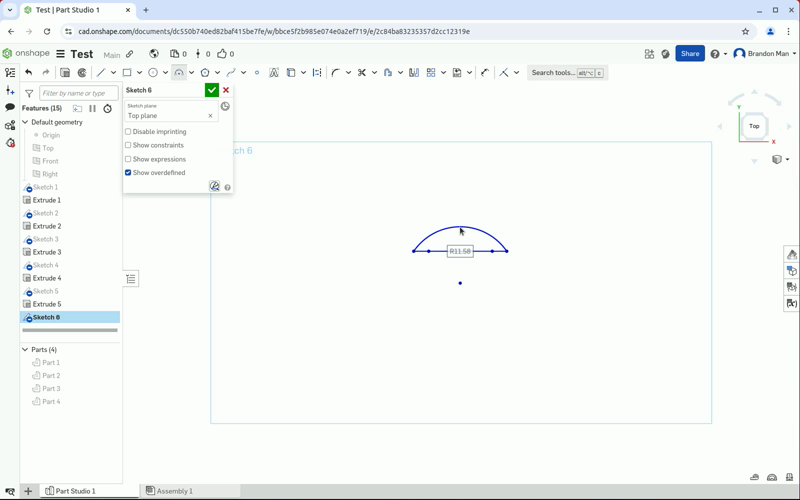
mouse_move(437, 238)
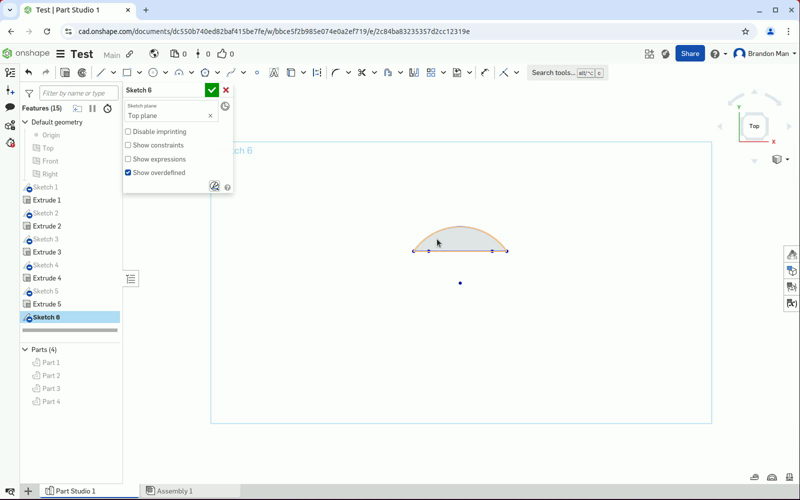
scroll(6)
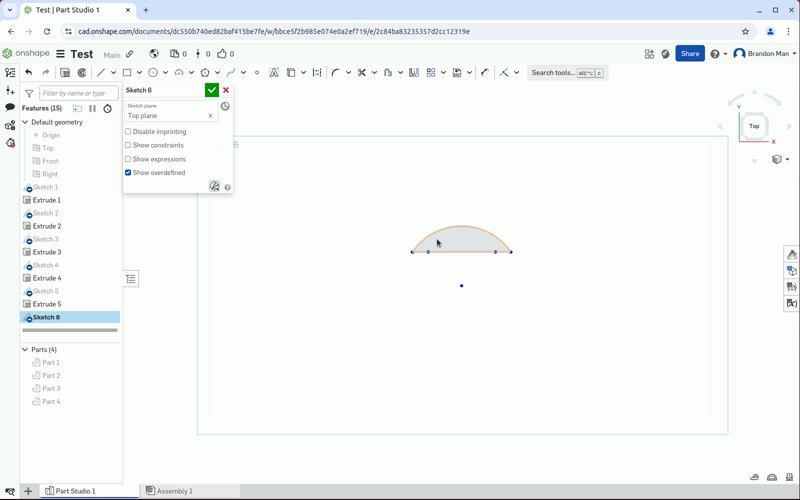
scroll(6)
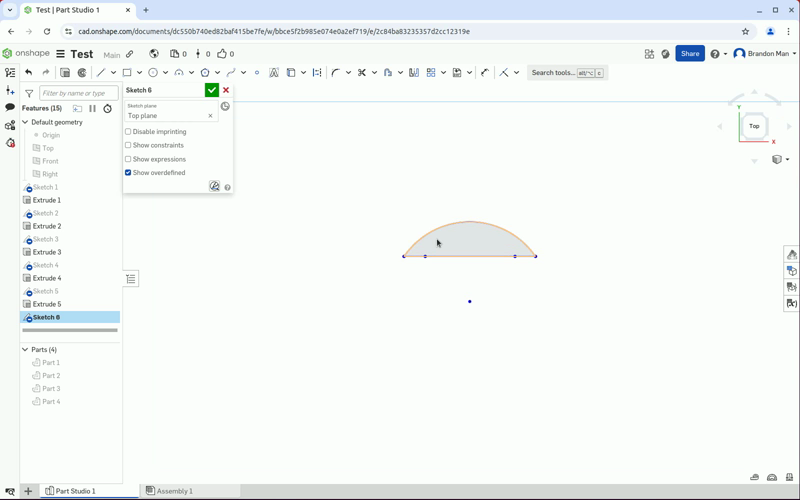
scroll(6)
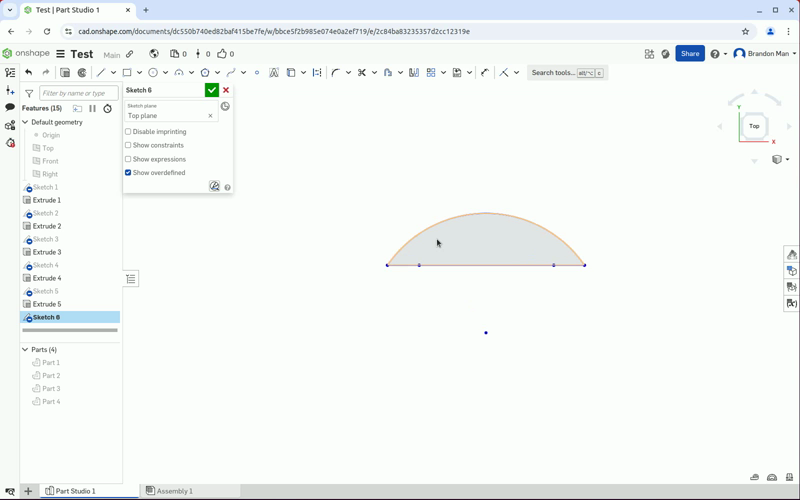
scroll(6)
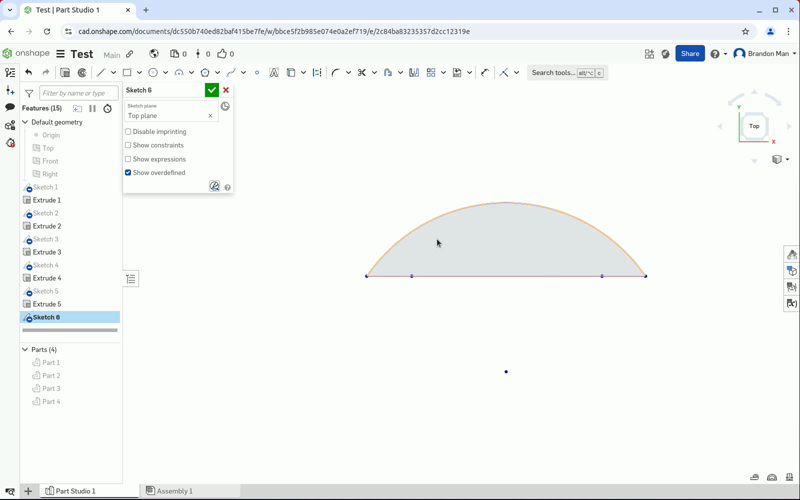
scroll(6)
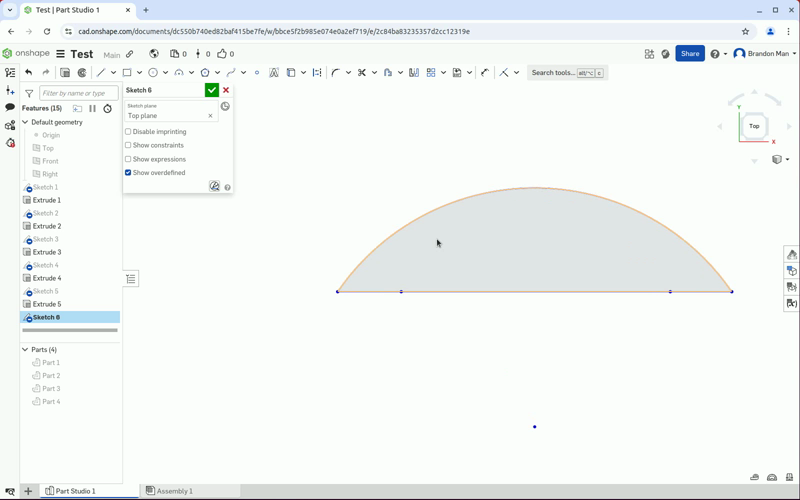
scroll(6)
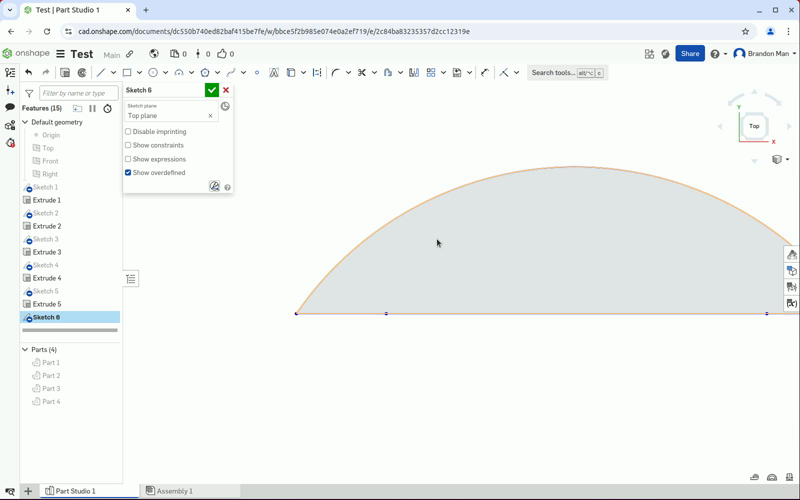
scroll(6)
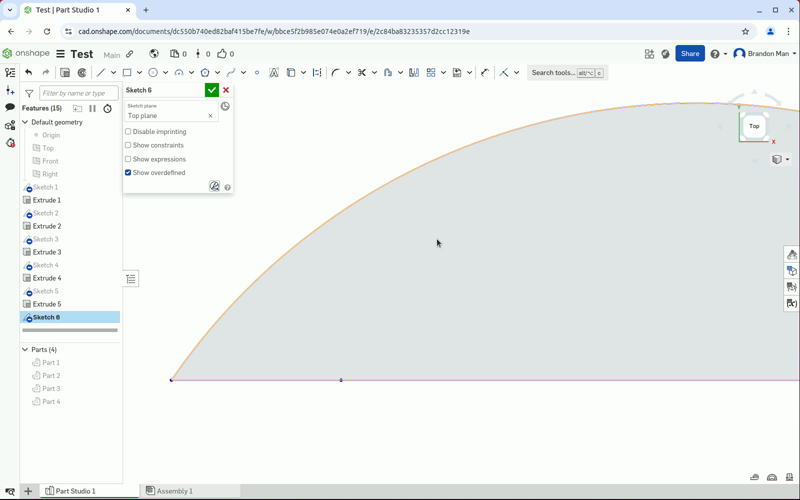
click(437, 238)
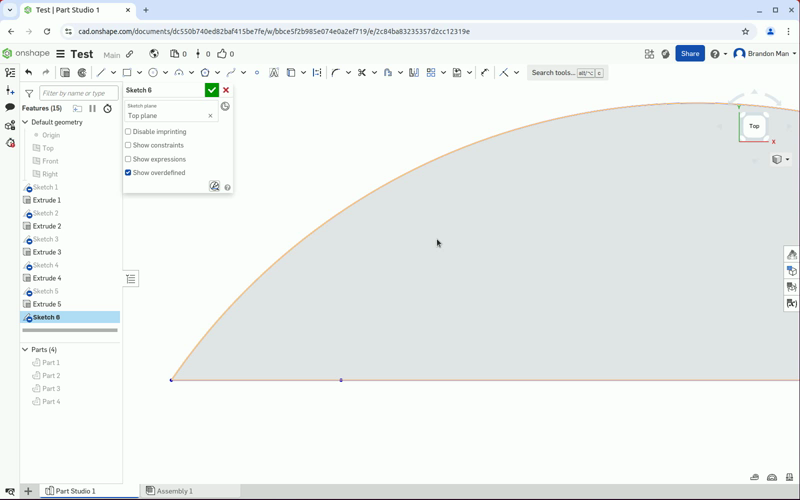
scroll(-6)
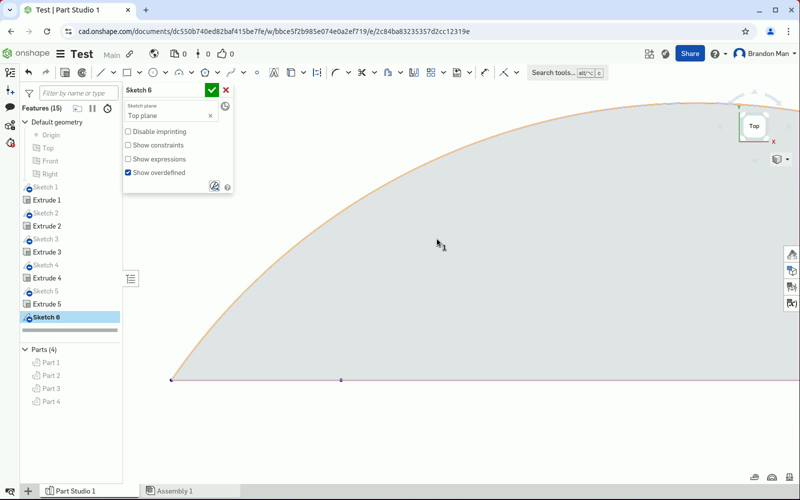
scroll(-6)
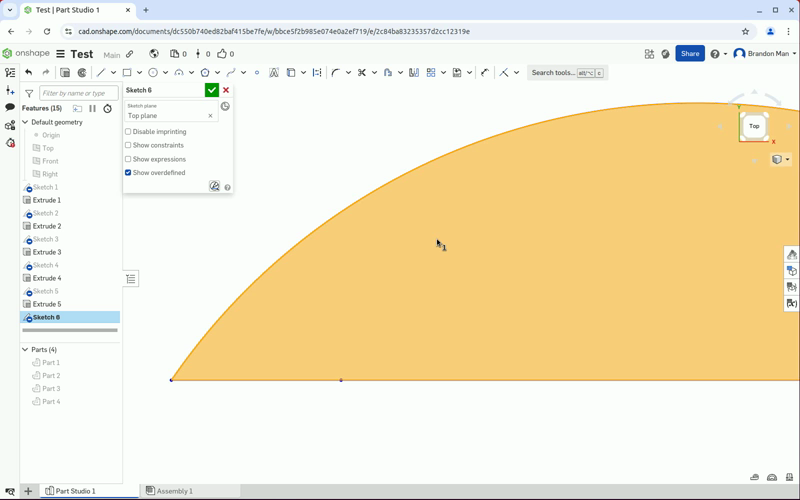
scroll(-6)
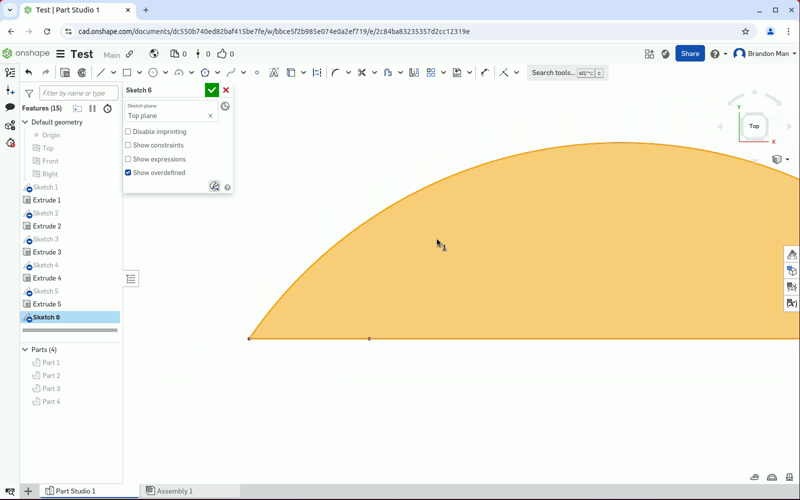
scroll(-6)
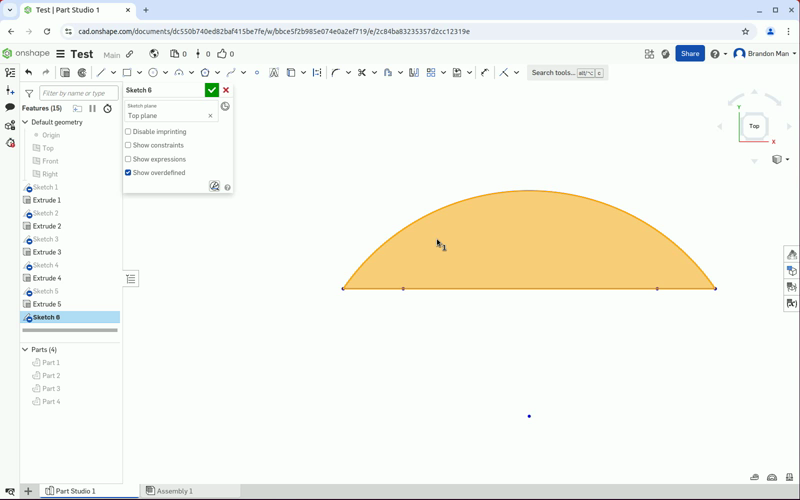
scroll(-6)
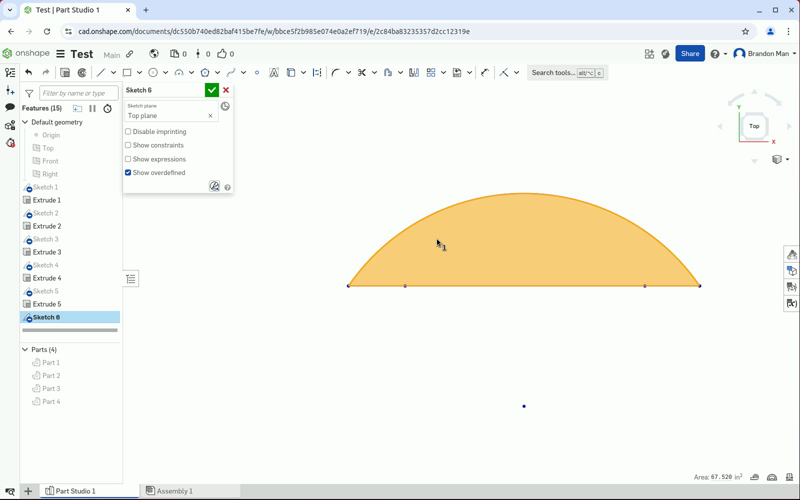
scroll(-6)
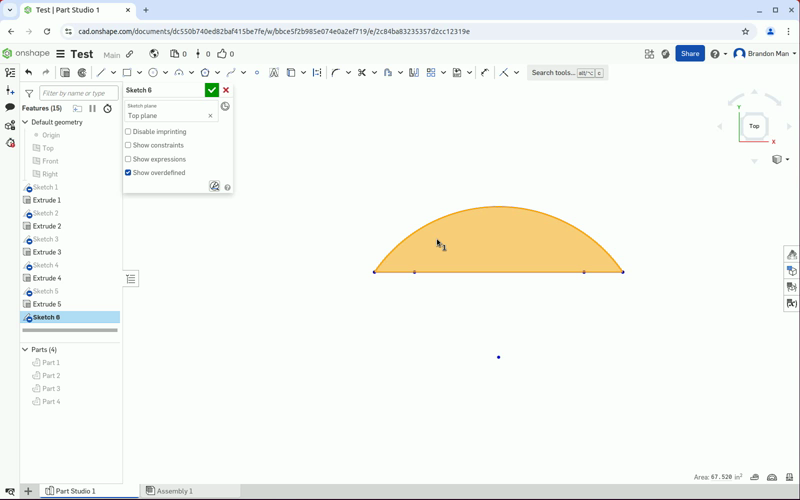
scroll(-6)
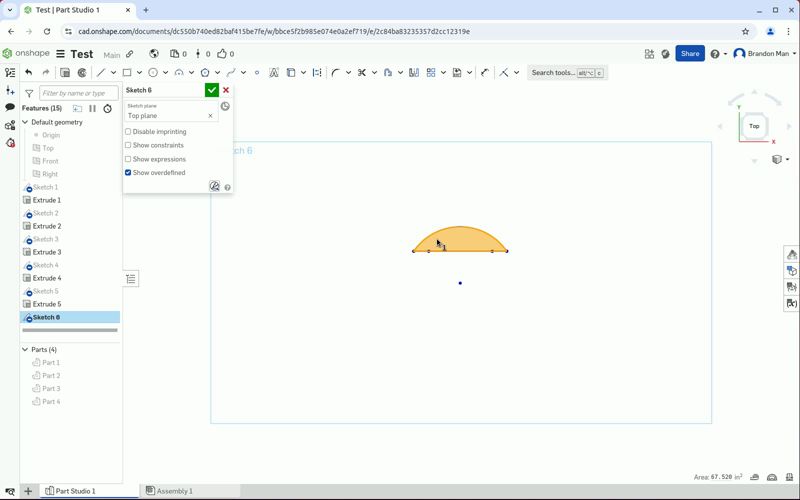
mouse_move(73, 352)
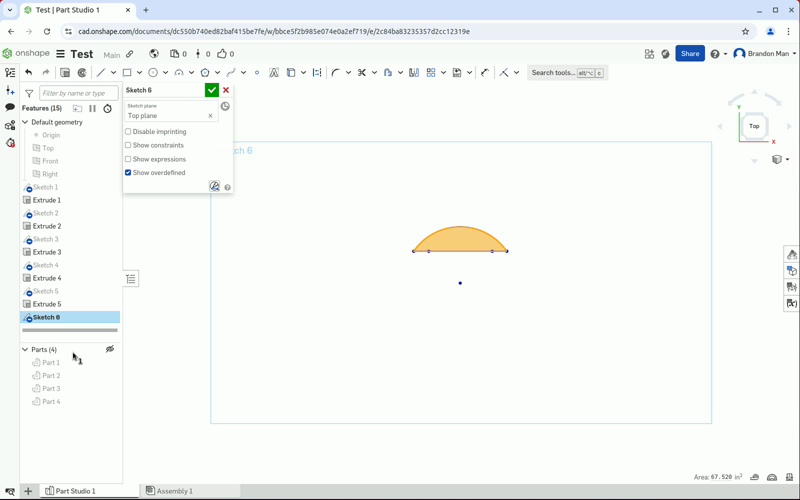
key(shift+y)
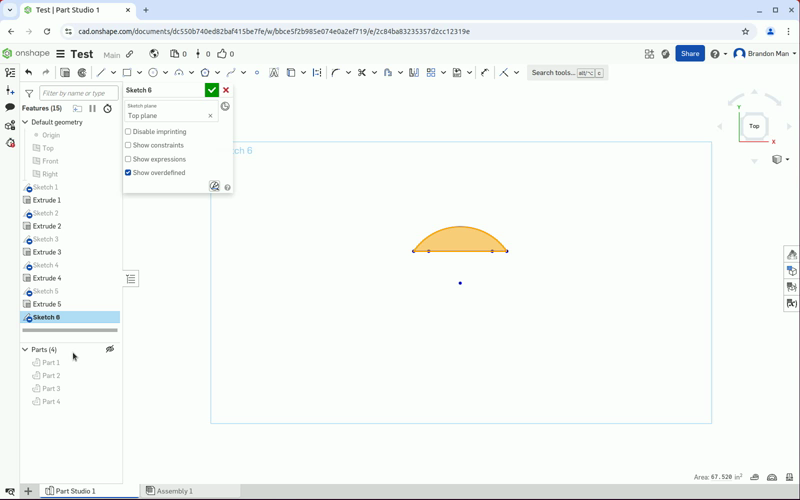
key(shift+e)
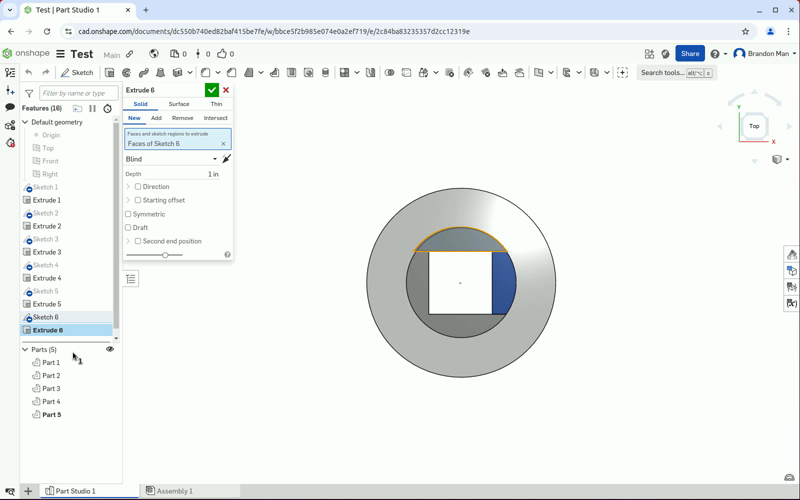
mouse_move(143, 106)
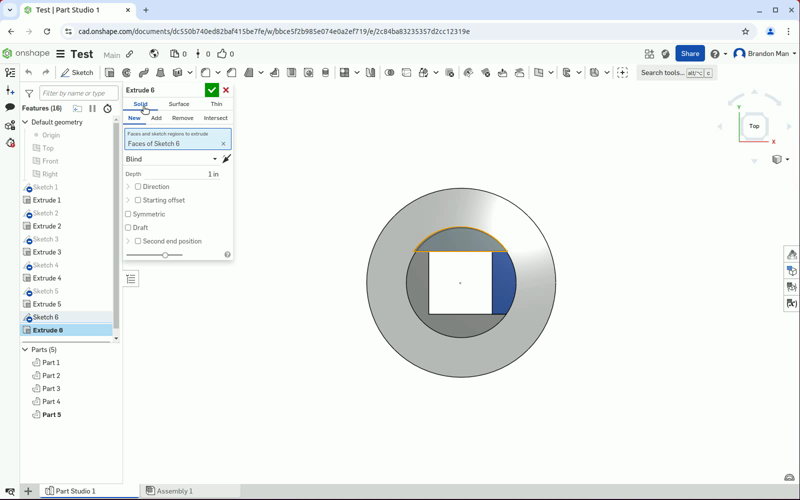
click(143, 106)
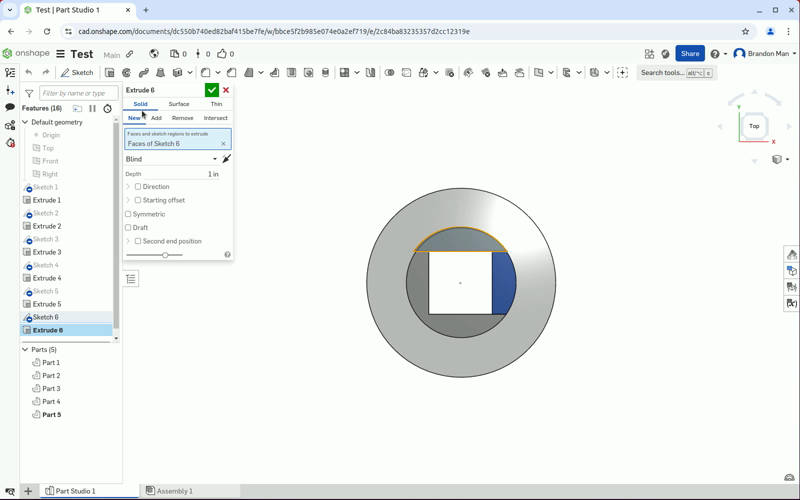
mouse_move(137, 120)
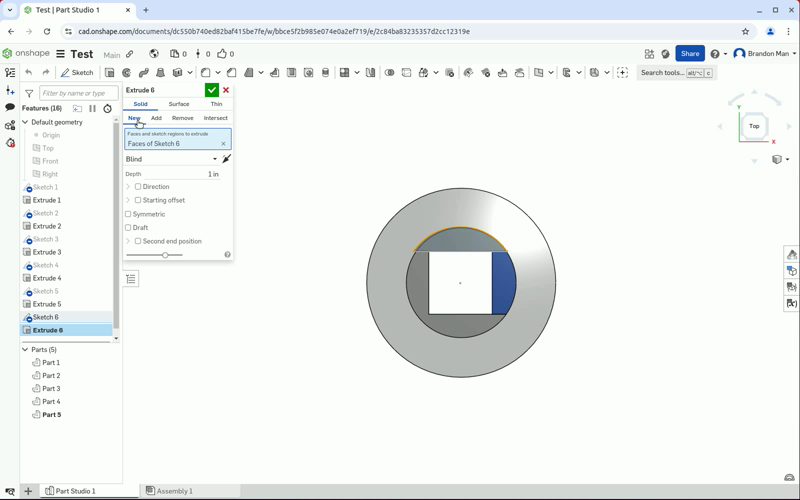
click(137, 120)
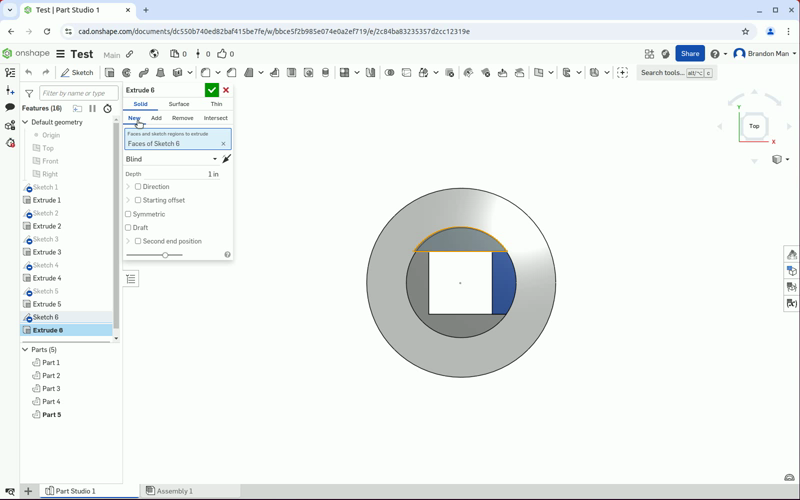
key(tab, 4)
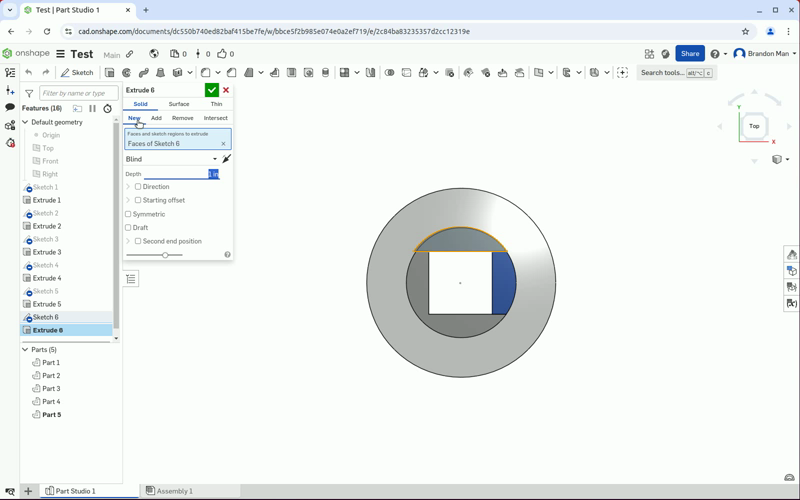
text(23.108)
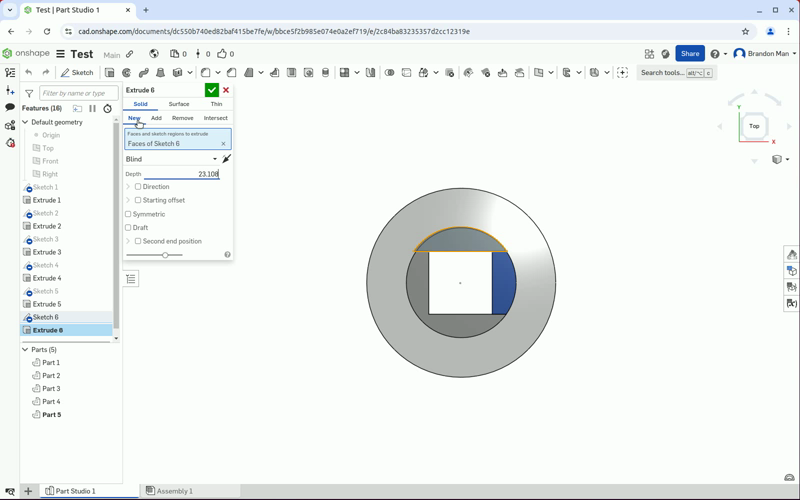
key(enter)
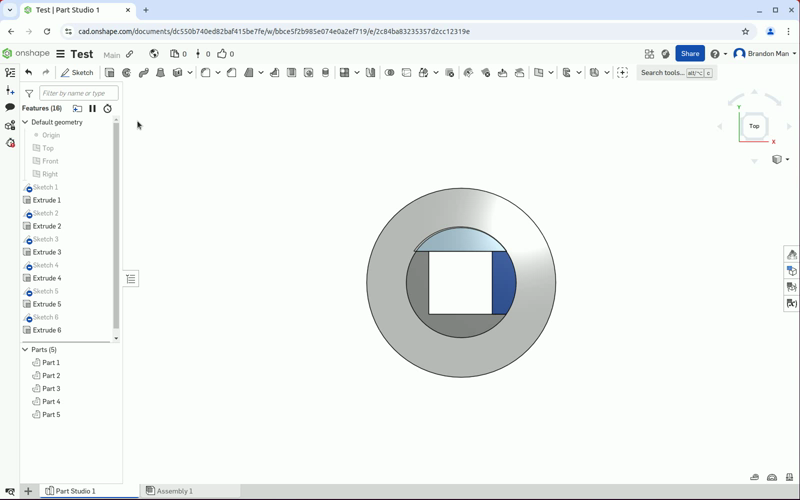
key(shift+h)
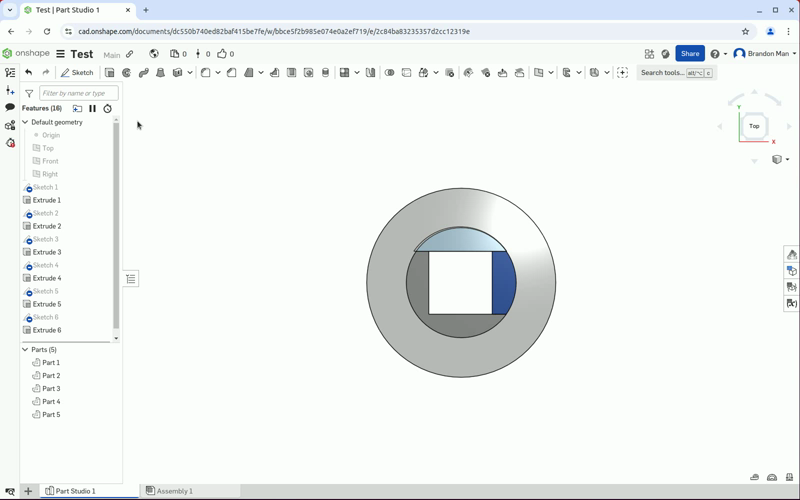
key(shift+h)
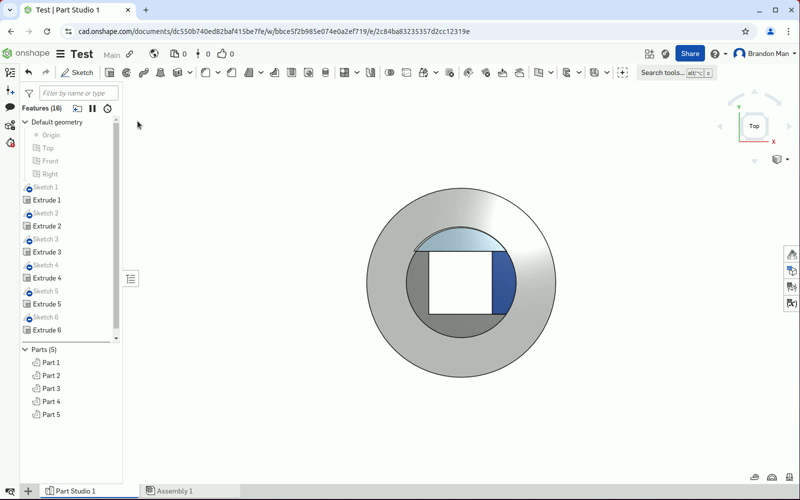
mouse_move(69, 189)
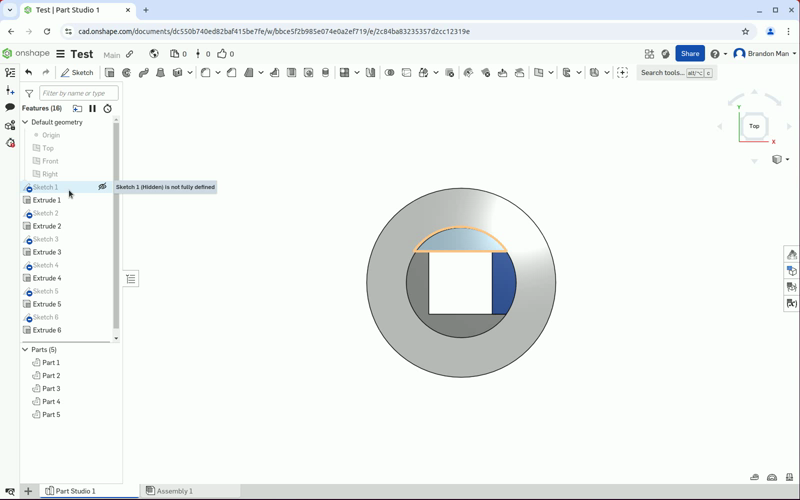
click(69, 189)
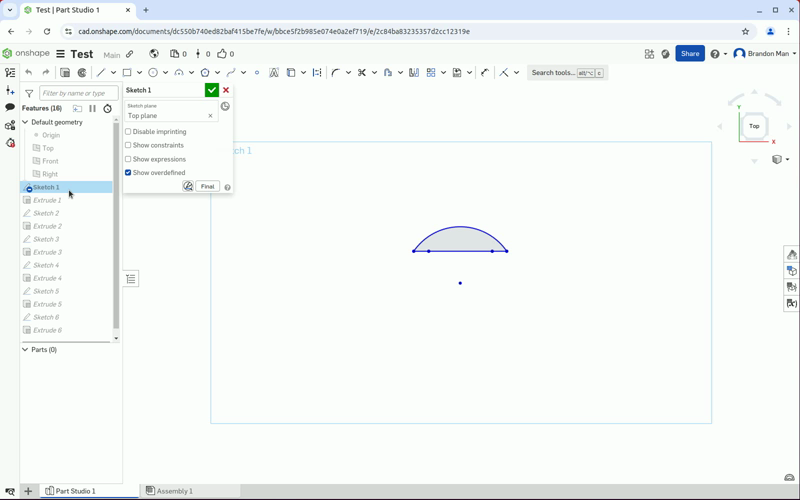
mouse_move(229, 92)
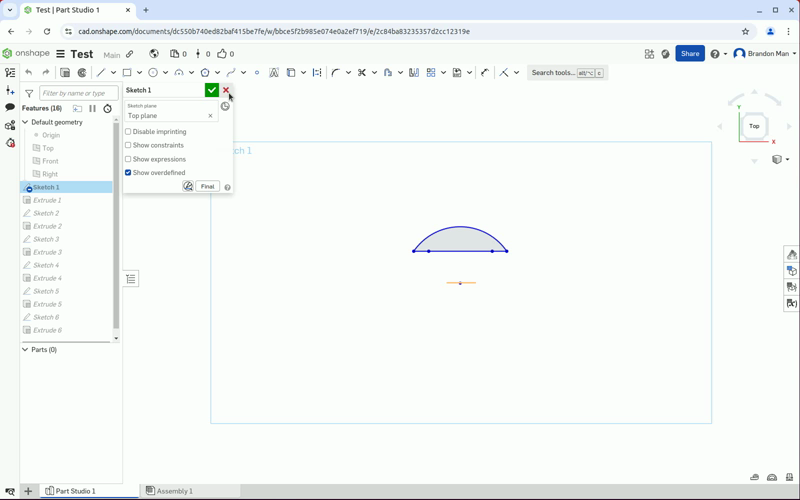
click(229, 92)
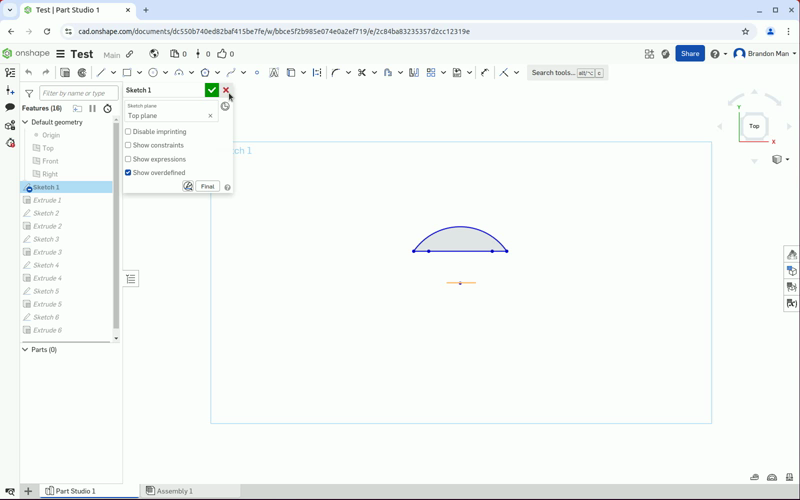
key(shift+s)
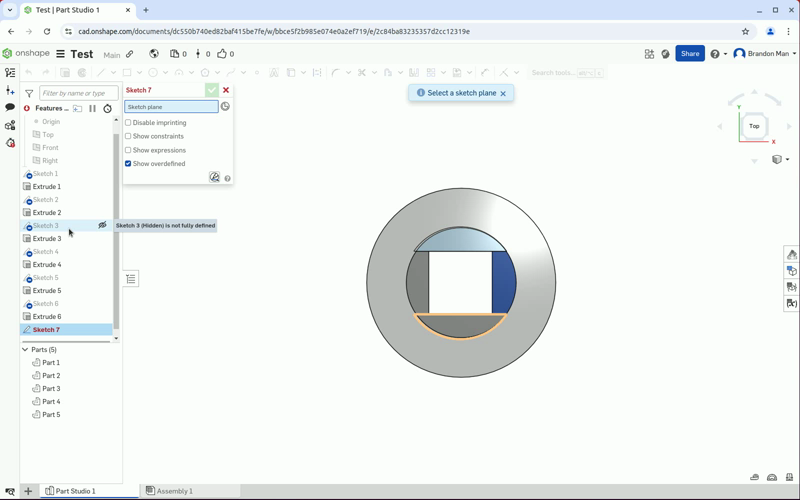
scroll(3)
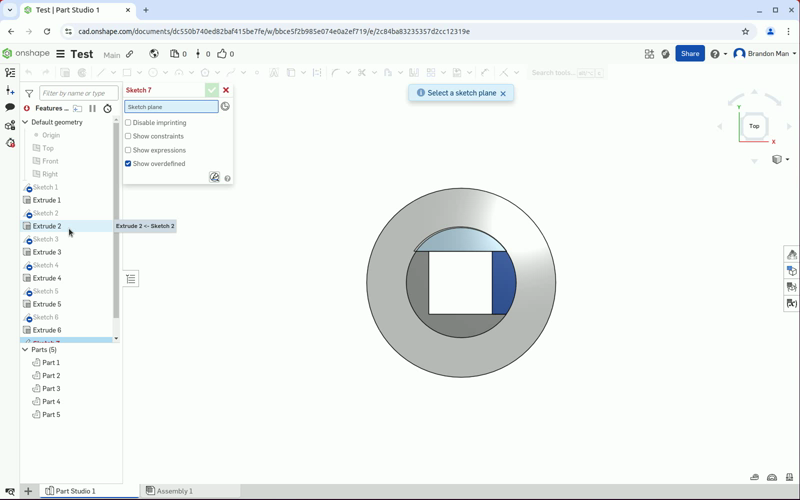
mouse_move(69, 150)
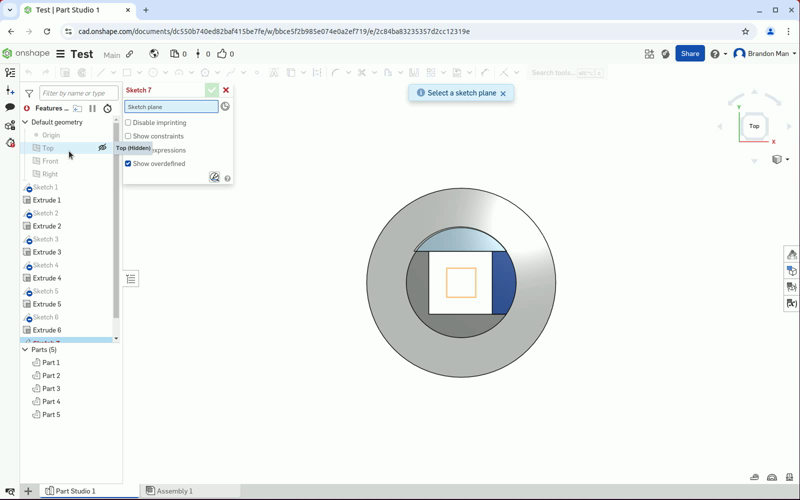
click(69, 150)
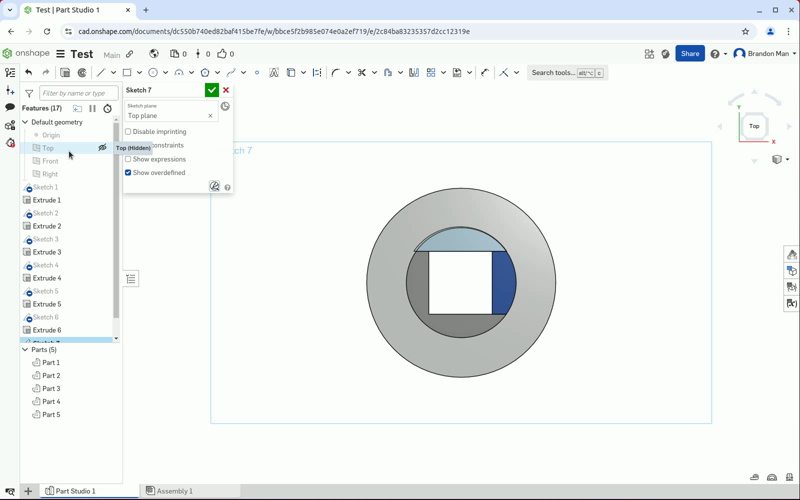
mouse_move(73, 352)
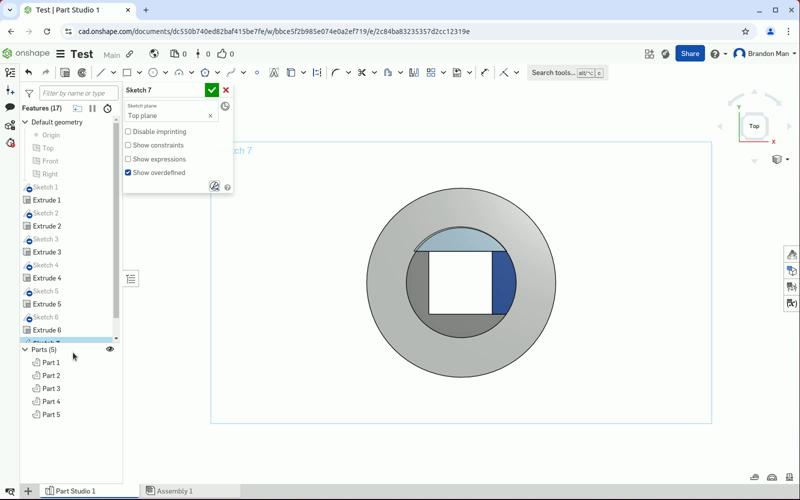
key(y)
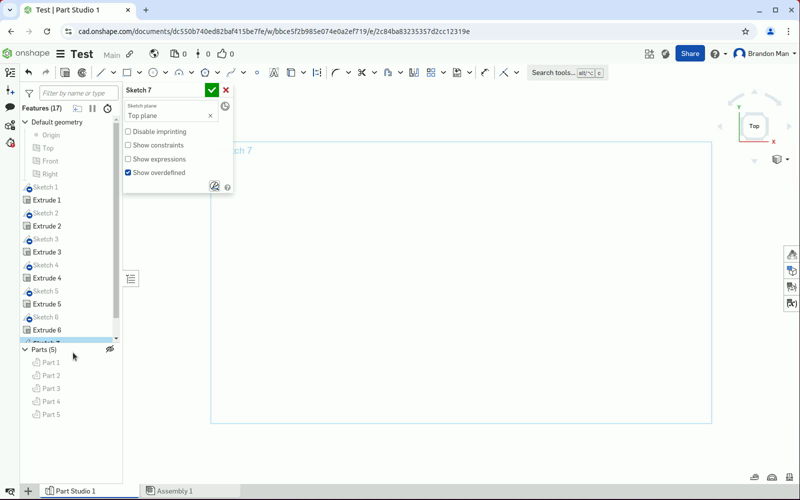
key(a)
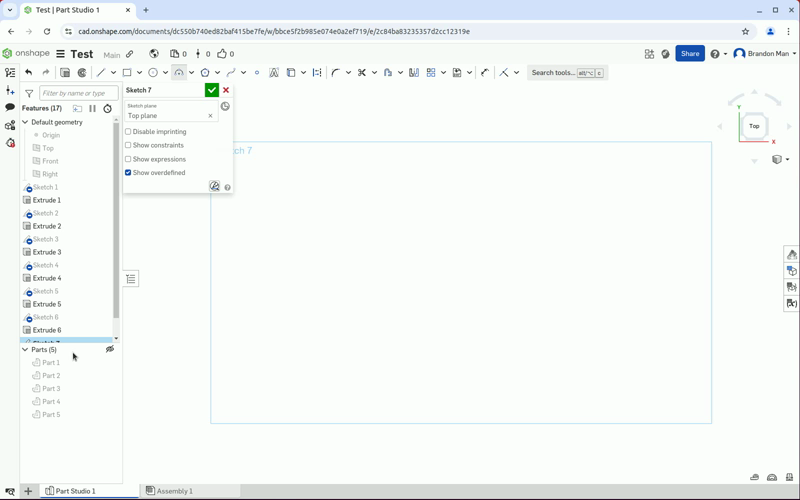
key_down(shift)
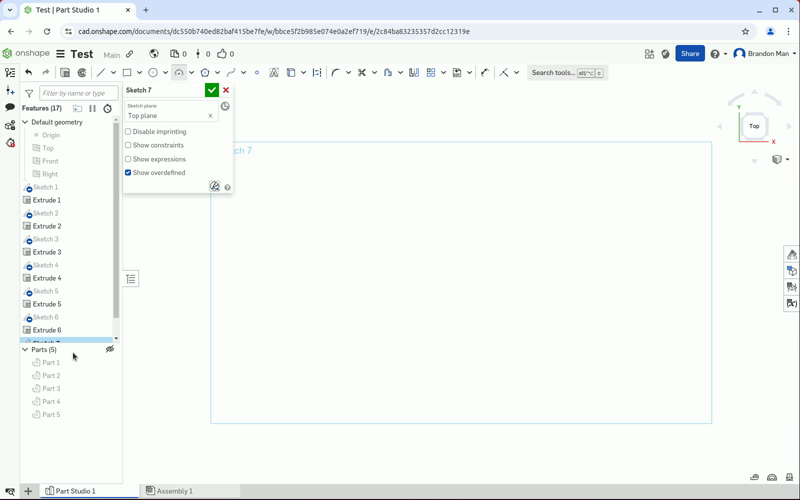
mouse_move(413, 314)
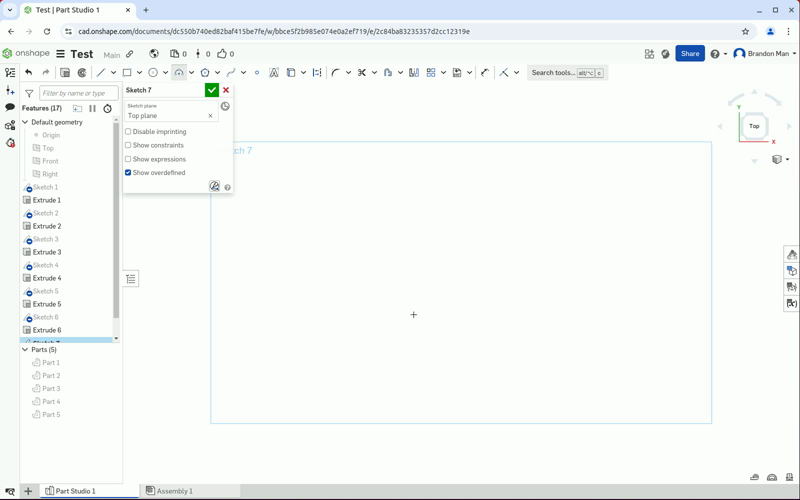
click(413, 314)
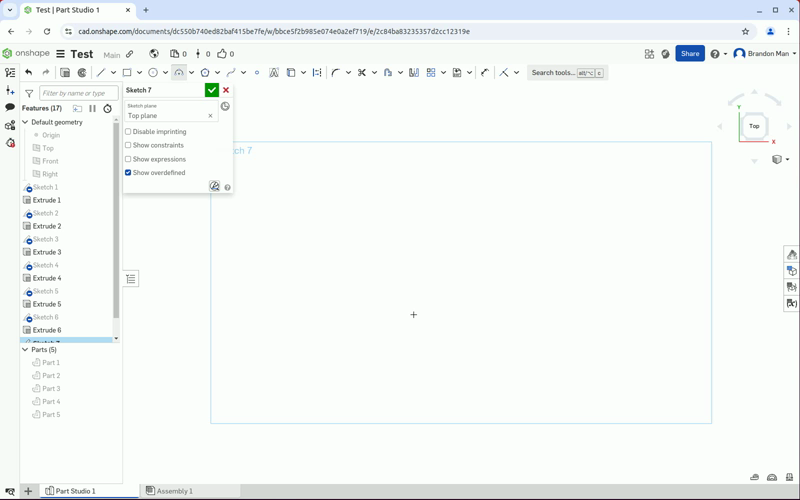
key_up(shift)
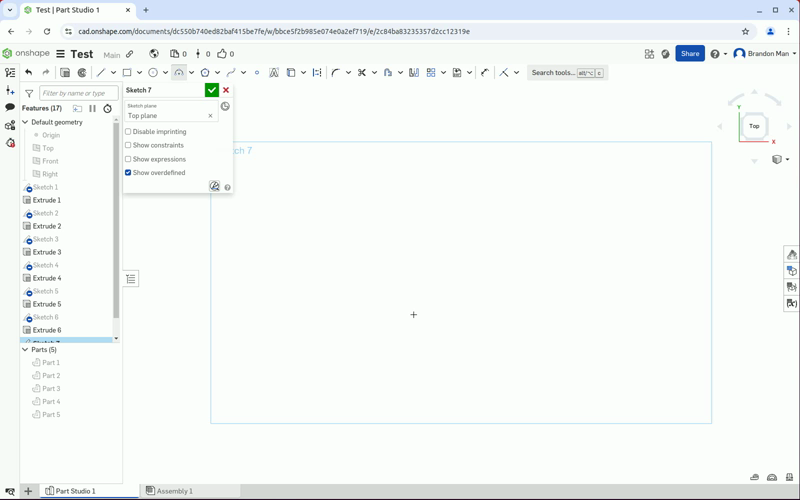
key_down(shift)
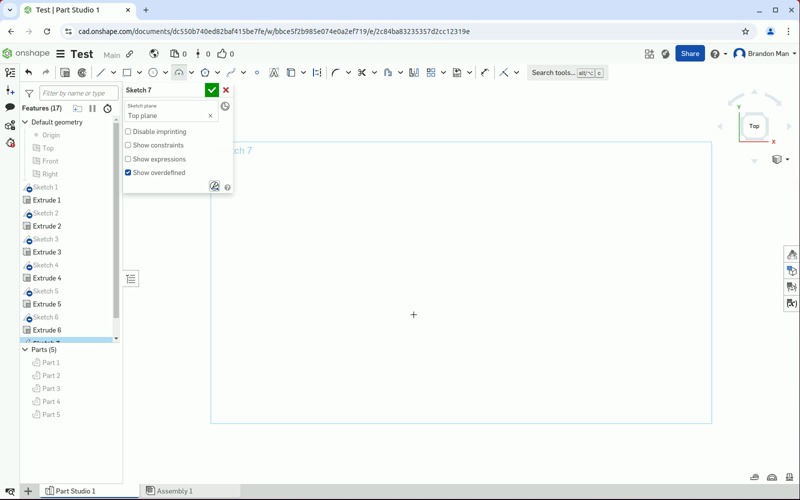
mouse_move(506, 314)
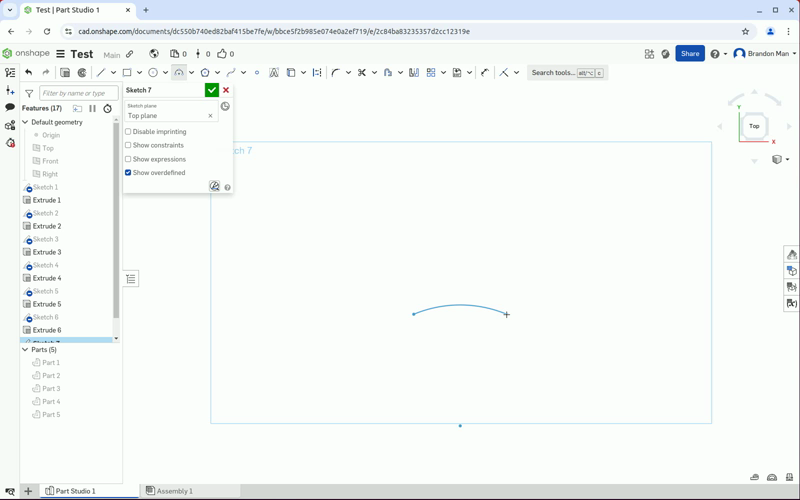
click(506, 314)
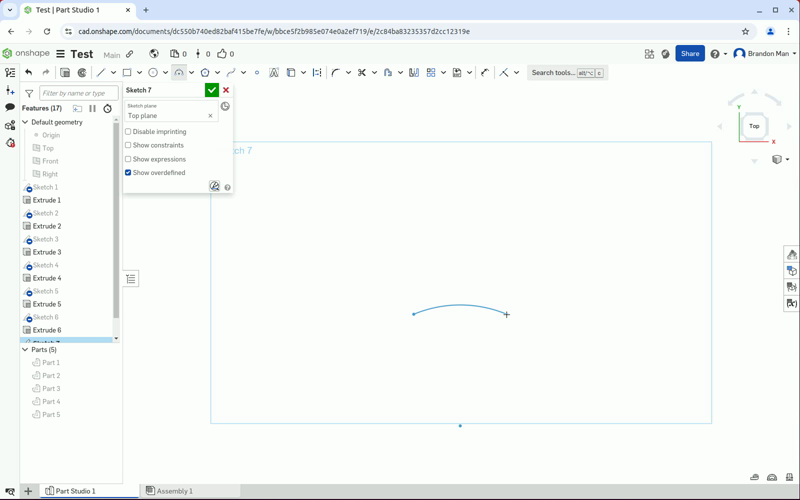
mouse_move(460, 339)
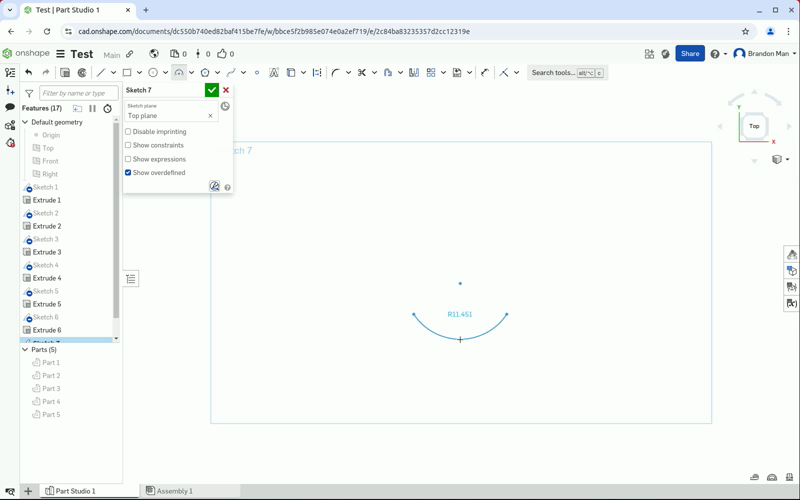
click(460, 339)
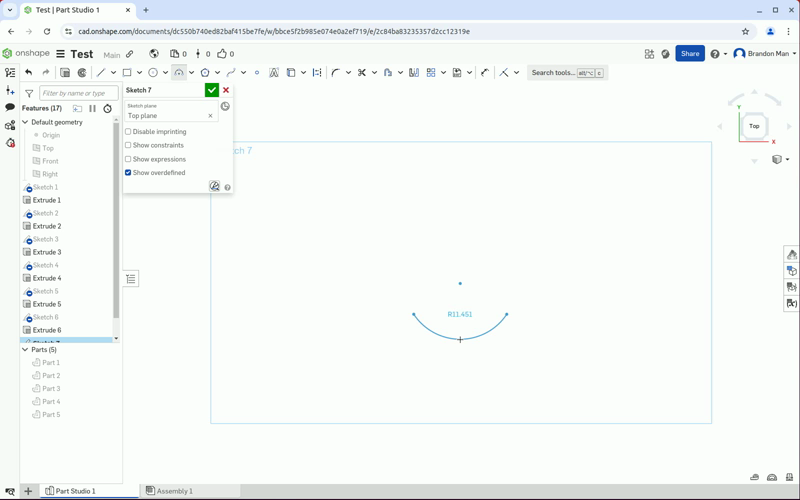
key_up(shift)
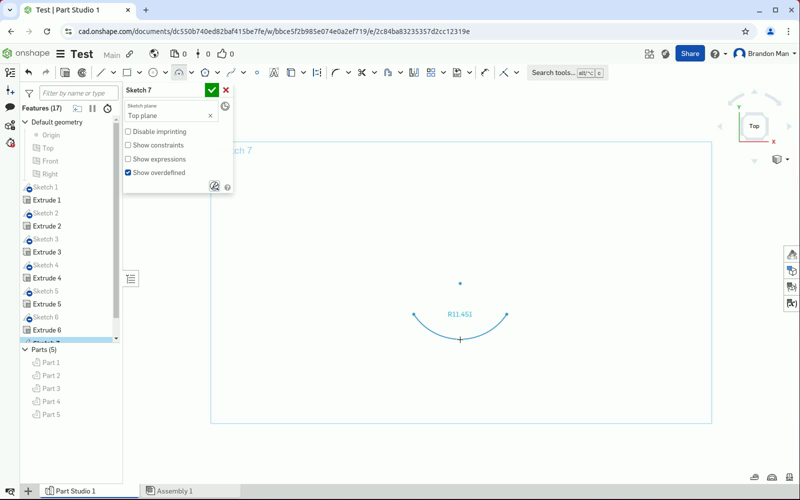
key(esc)
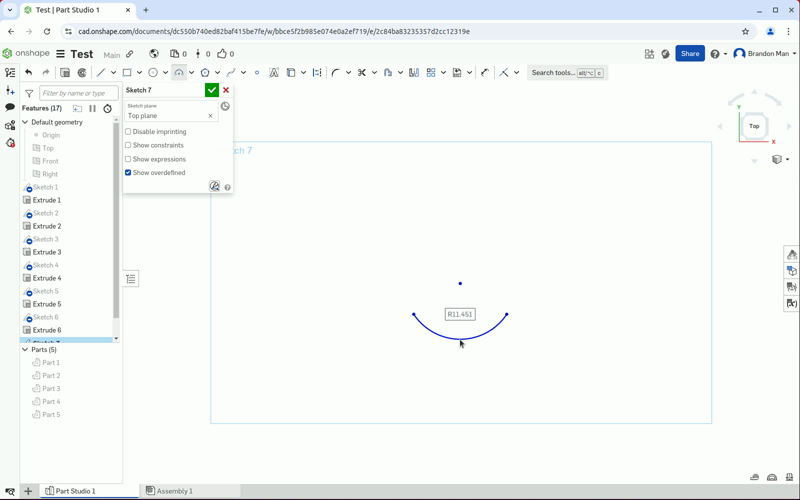
key(l)
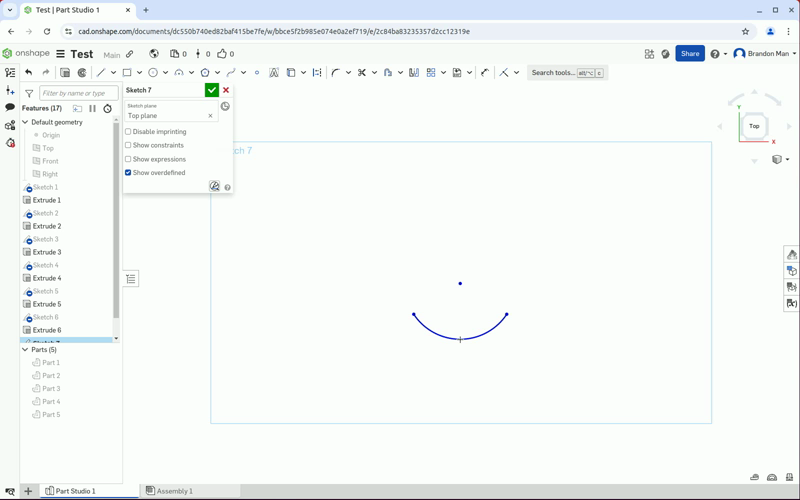
mouse_move(506, 314)
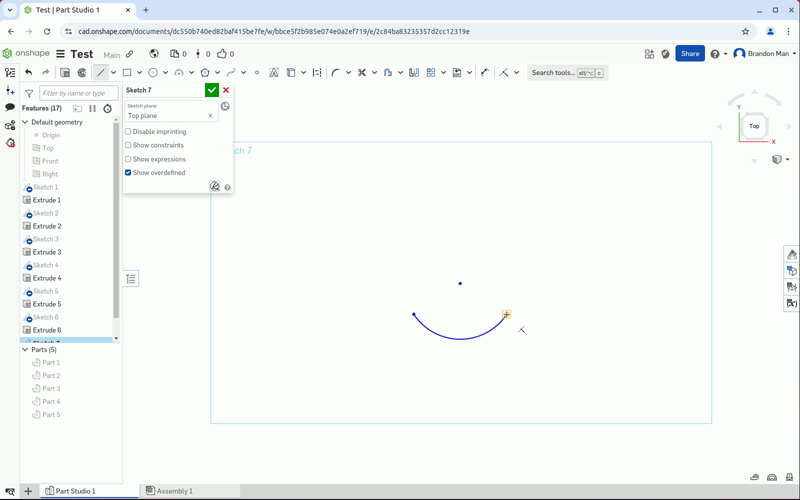
click(506, 314)
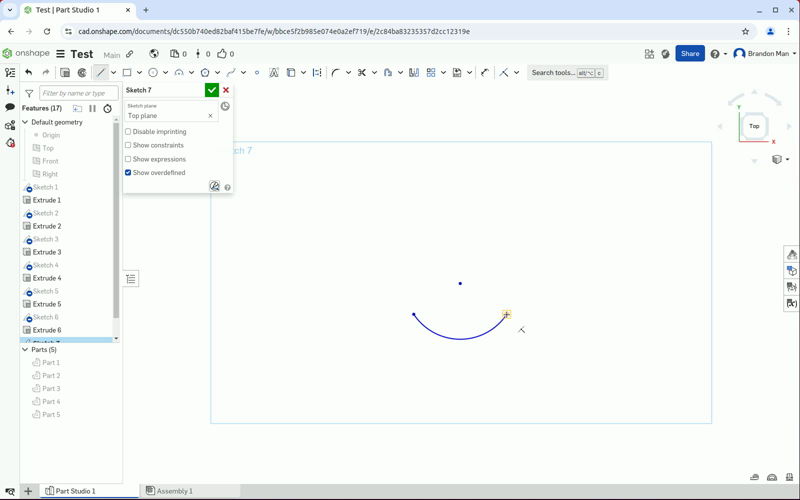
key_down(shift)
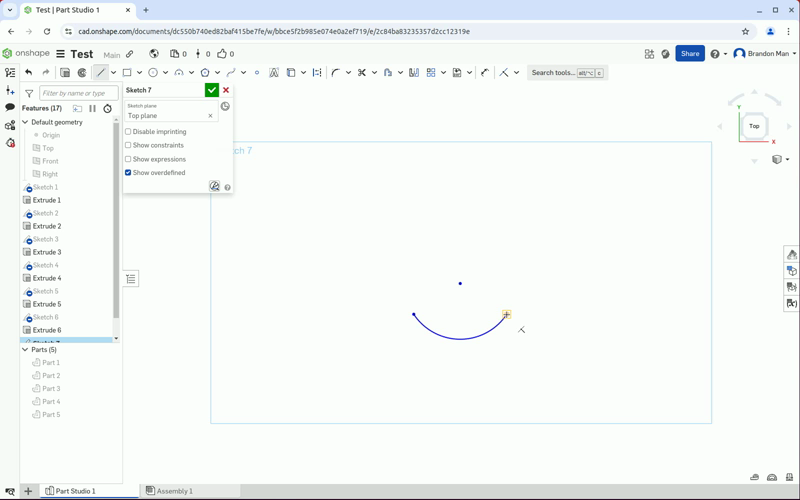
mouse_move(536, 314)
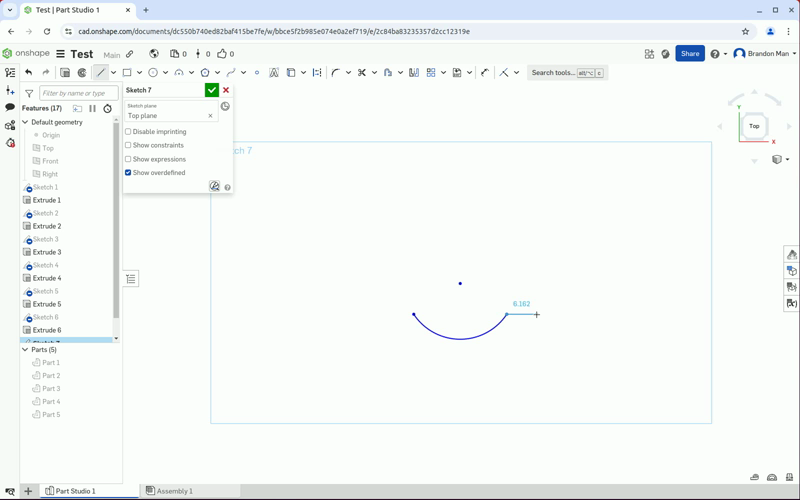
mouse_move(492, 314)
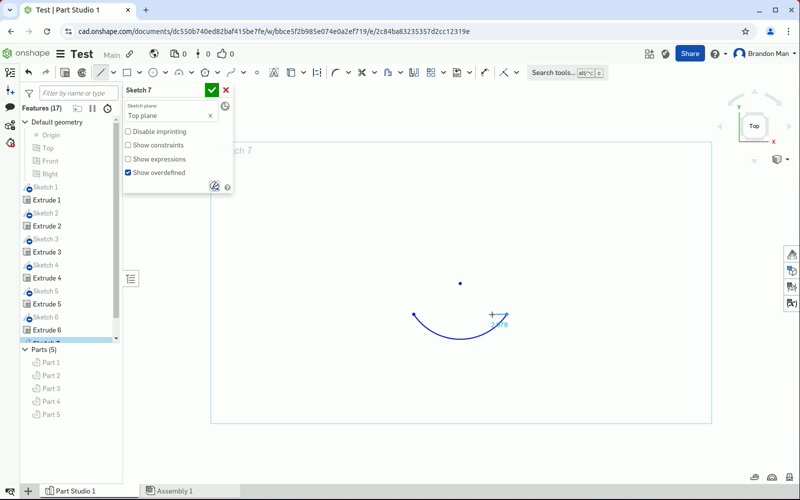
click(492, 314)
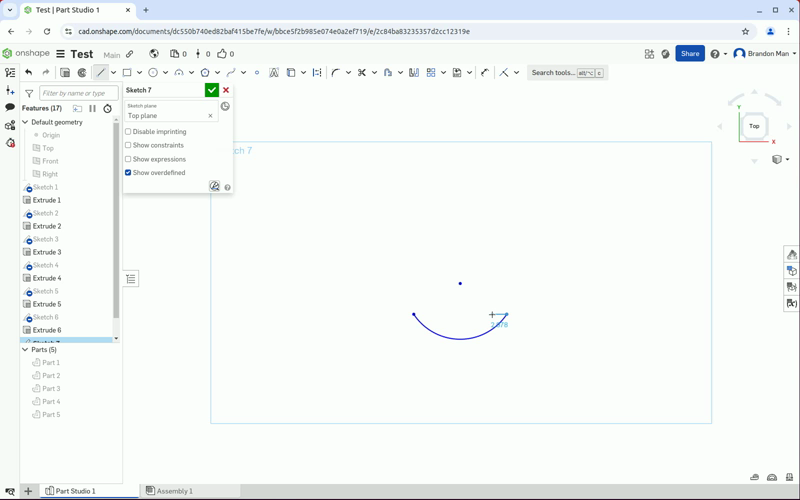
key_up(shift)
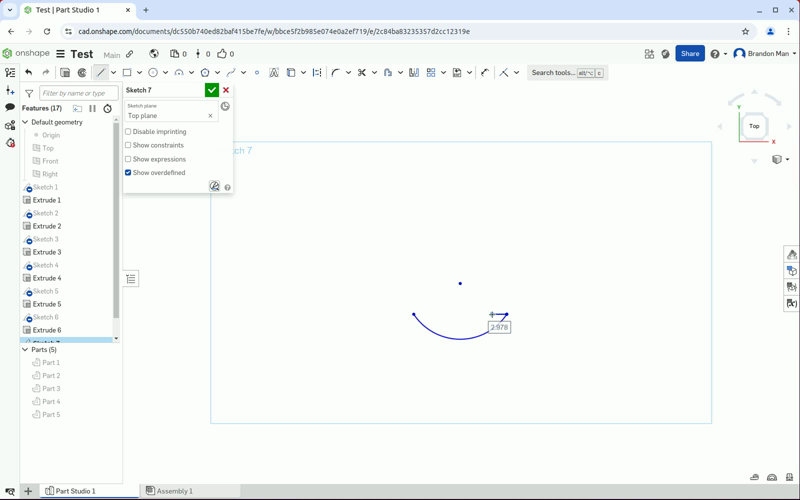
key_down(shift)
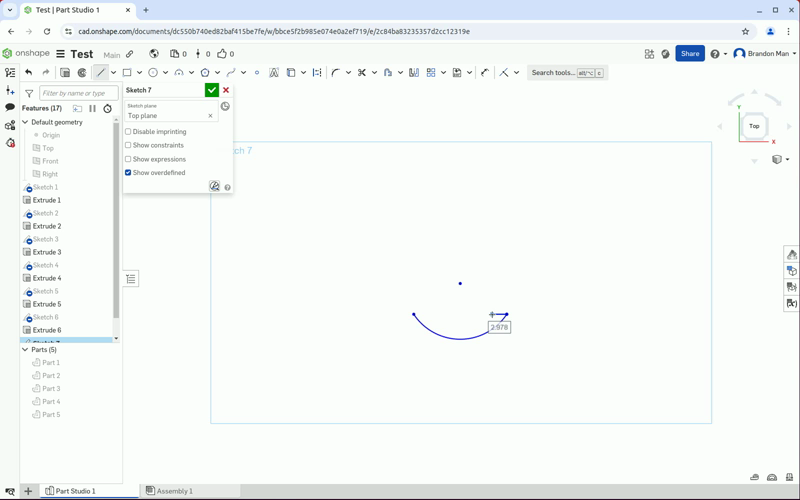
mouse_move(428, 314)
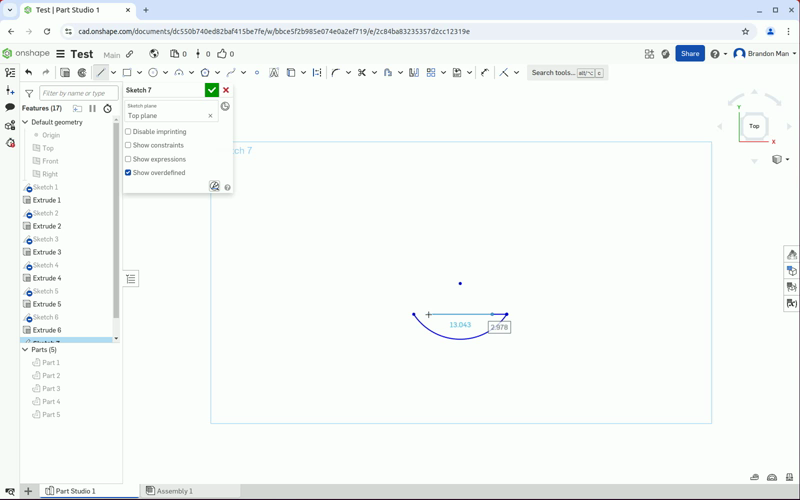
click(428, 314)
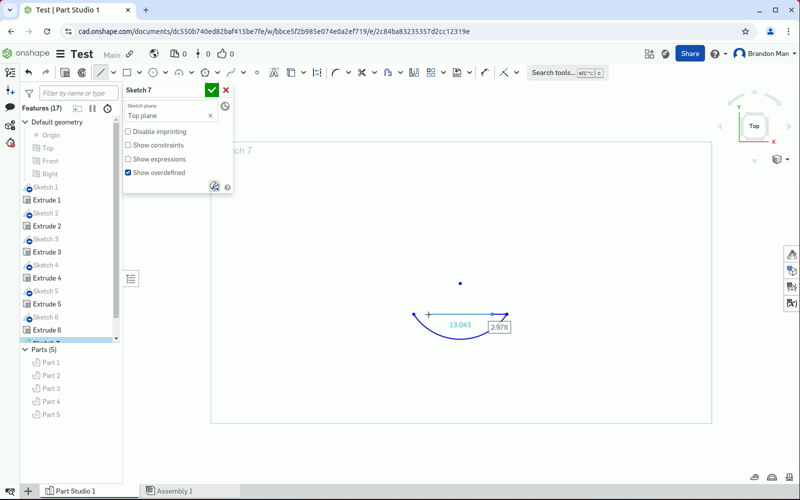
key_up(shift)
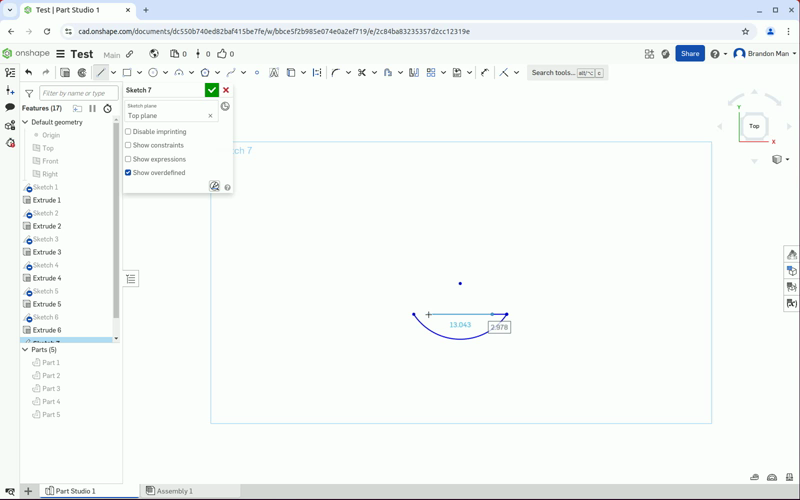
mouse_move(458, 314)
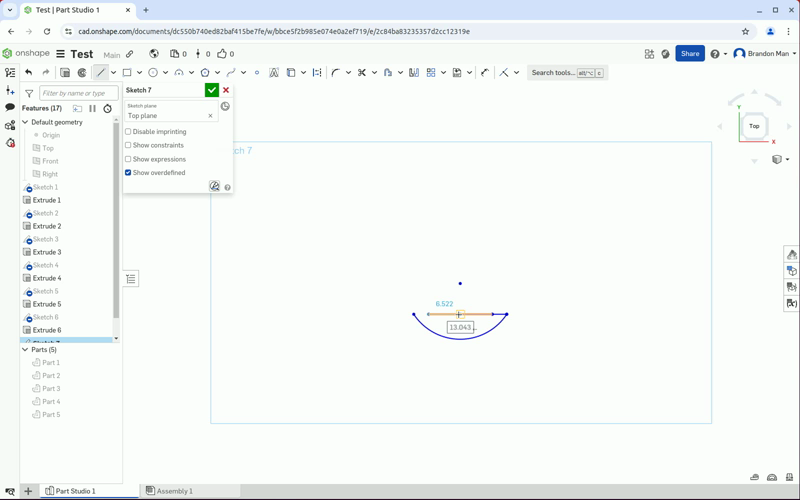
key_down(shift)
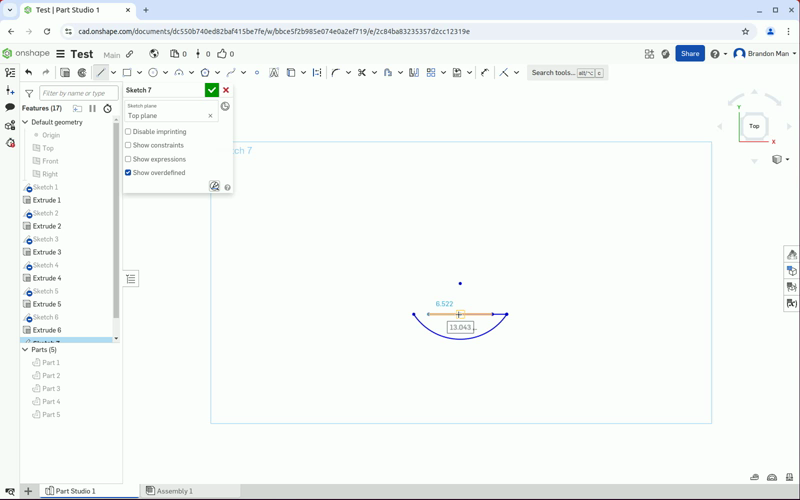
mouse_move(413, 314)
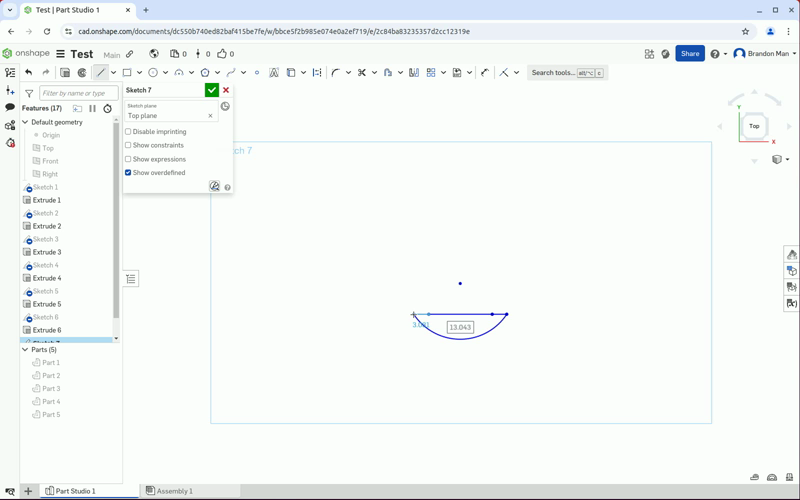
key_up(shift)
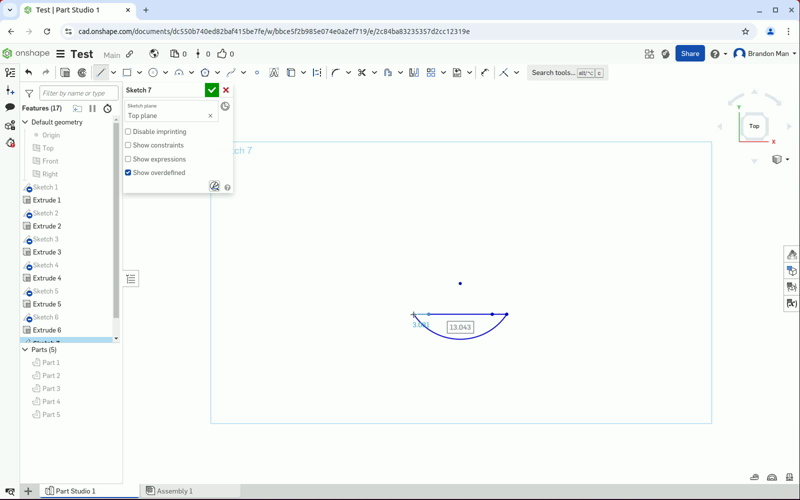
click(413, 314)
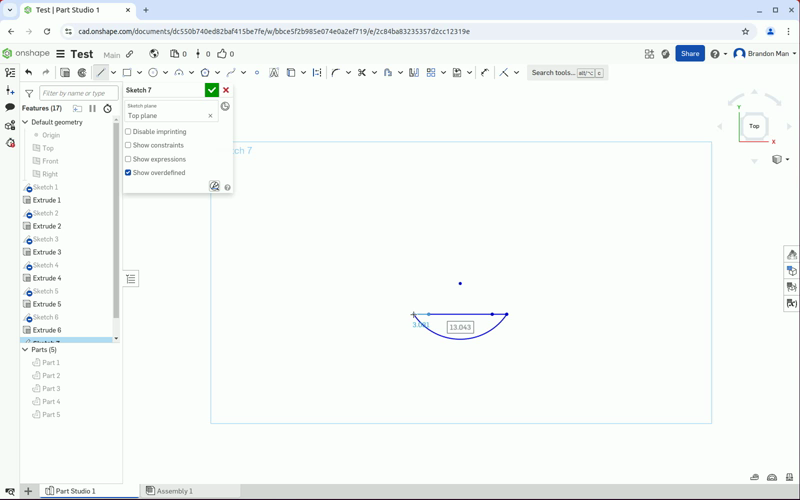
key(esc)
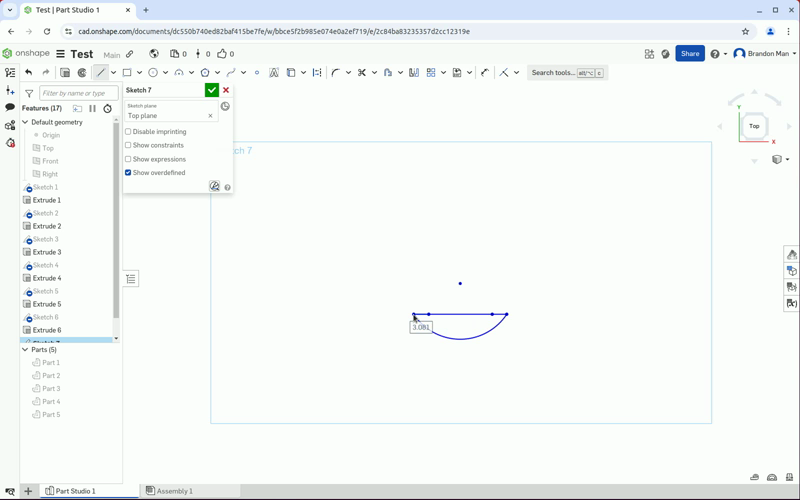
mouse_move(450, 332)
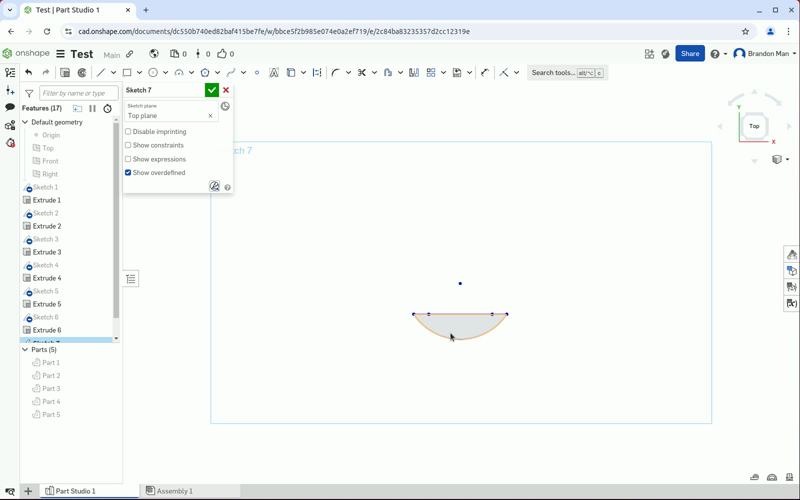
scroll(6)
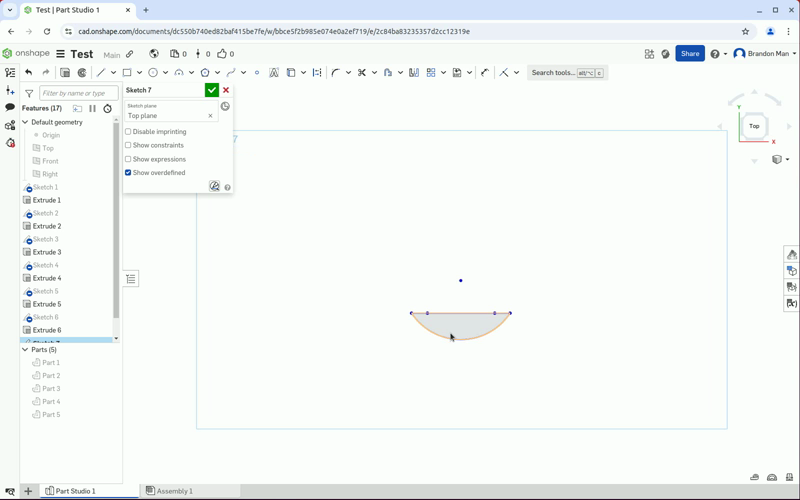
scroll(6)
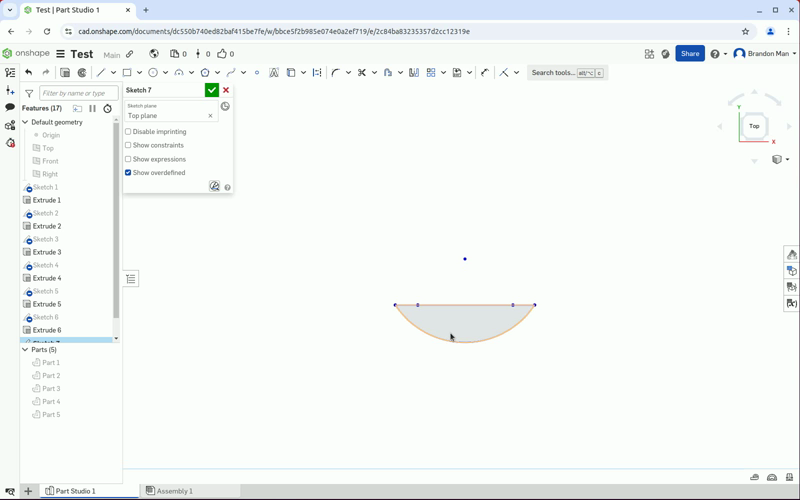
scroll(6)
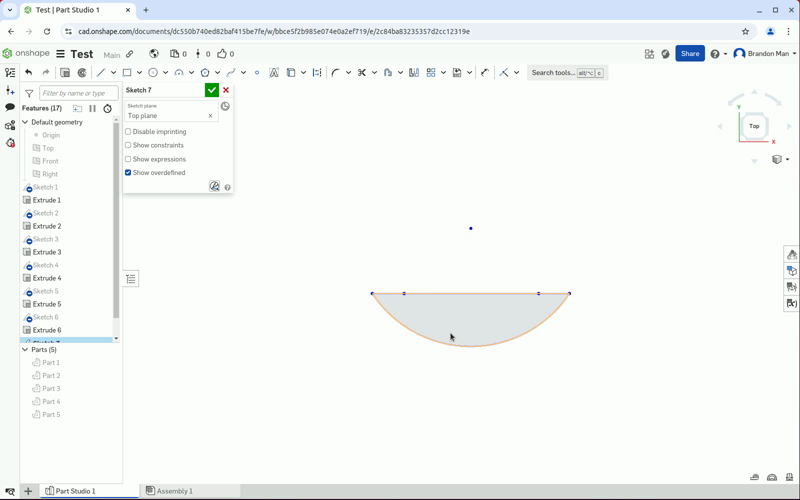
scroll(6)
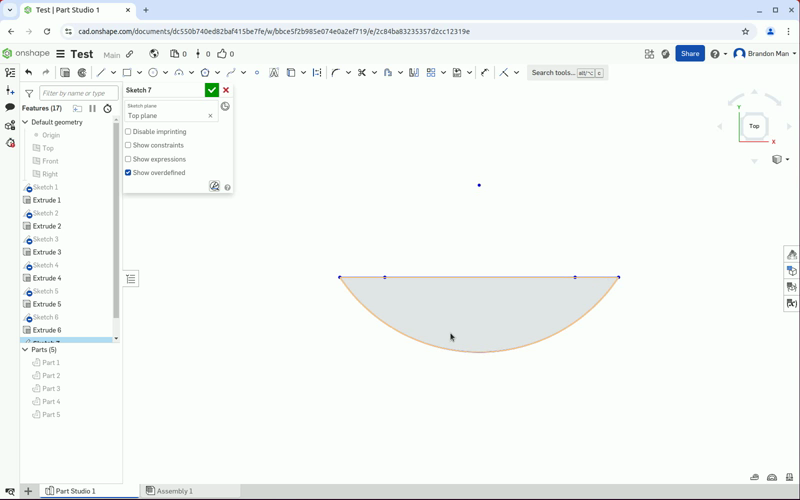
scroll(6)
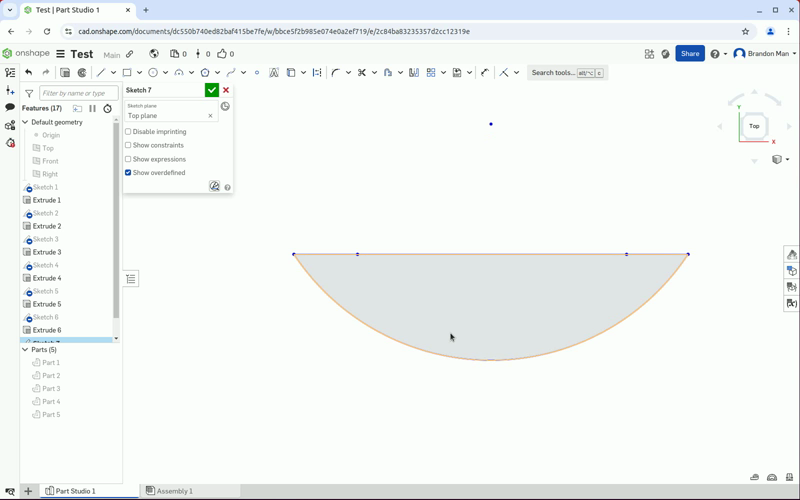
scroll(6)
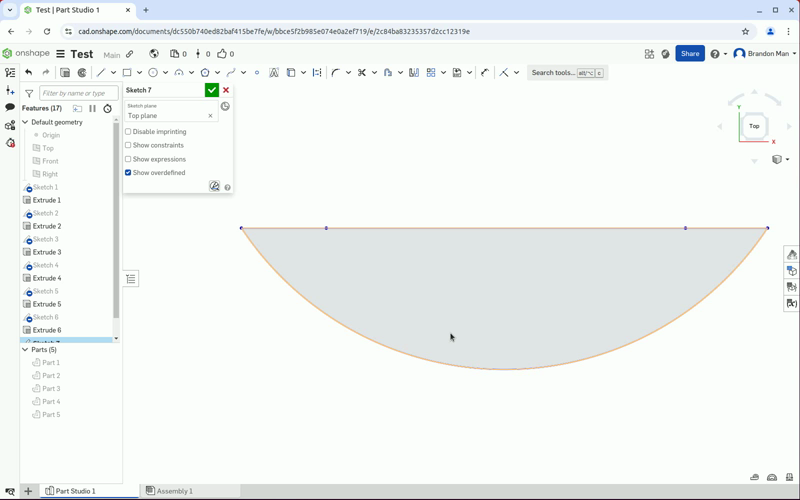
scroll(6)
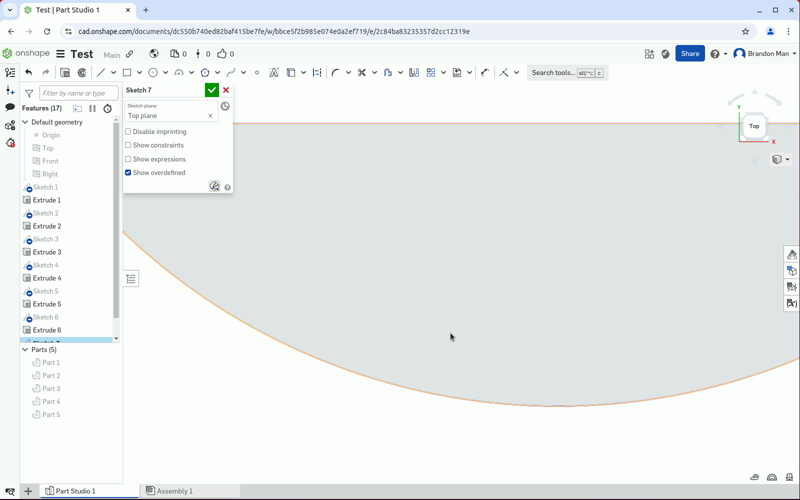
click(450, 332)
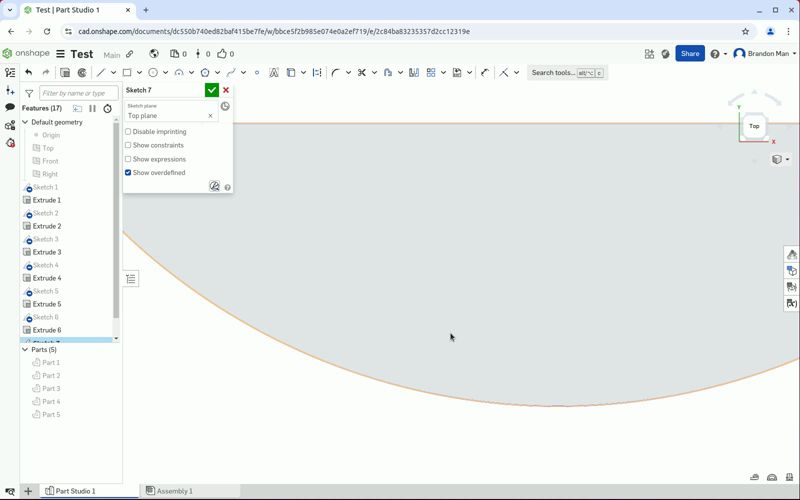
scroll(-6)
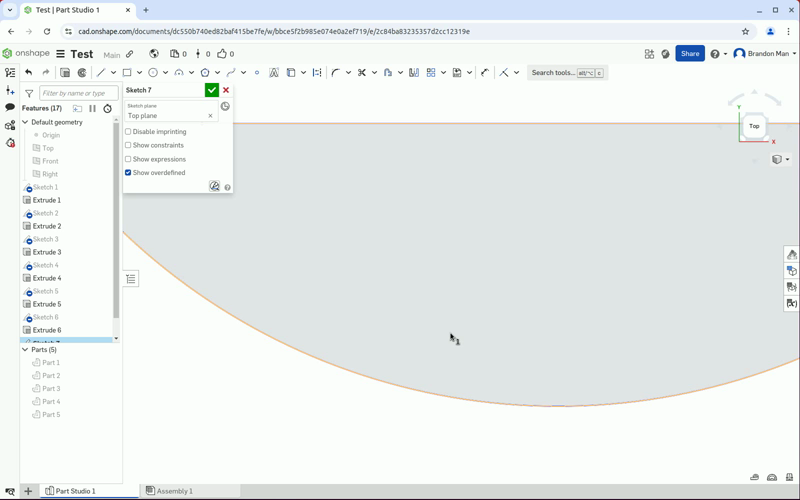
scroll(-6)
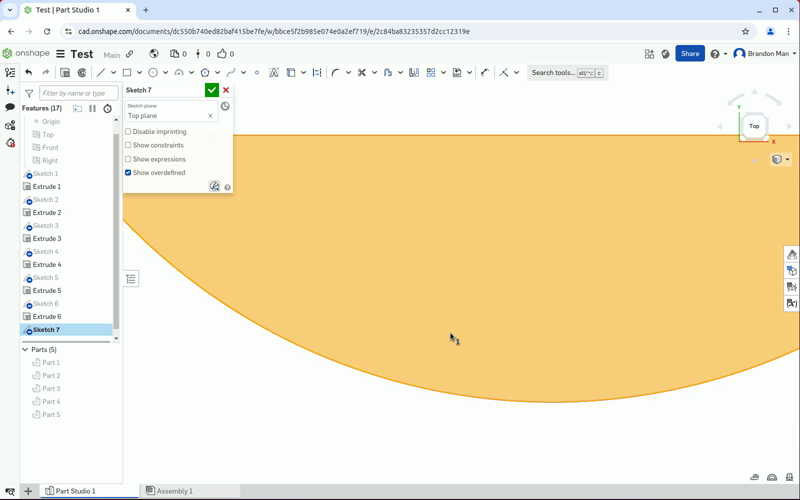
scroll(-6)
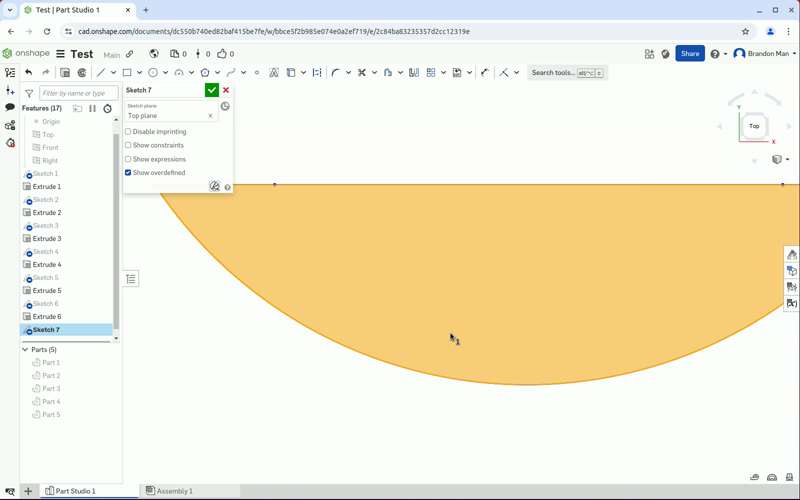
scroll(-6)
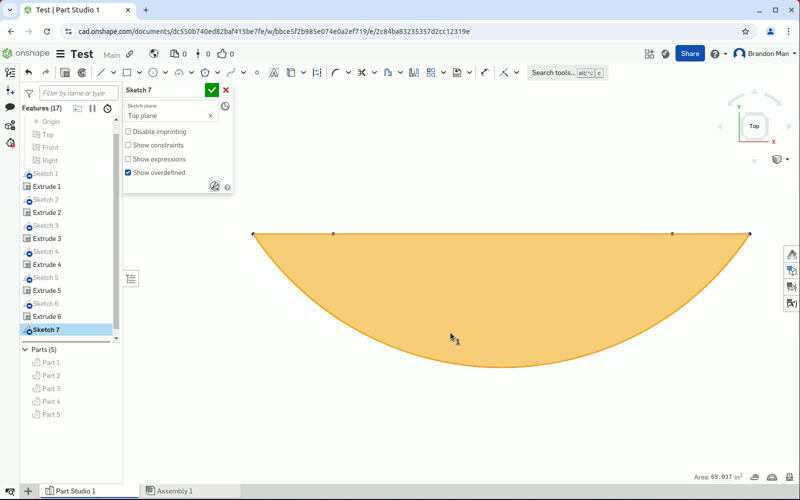
scroll(-6)
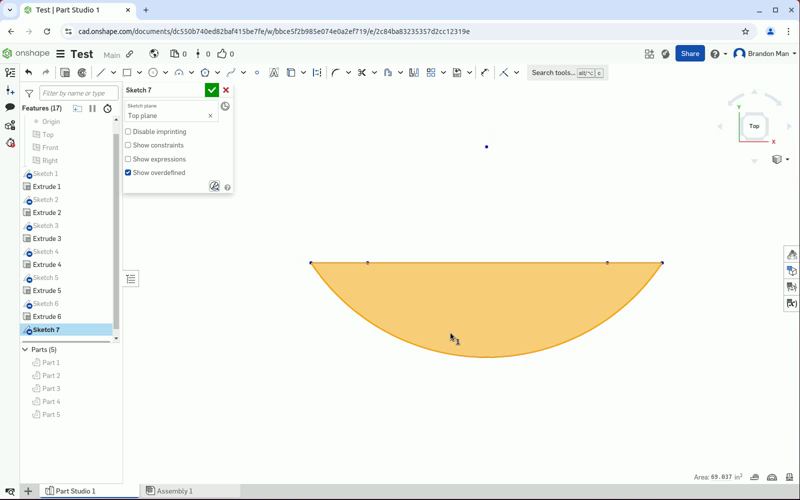
scroll(-6)
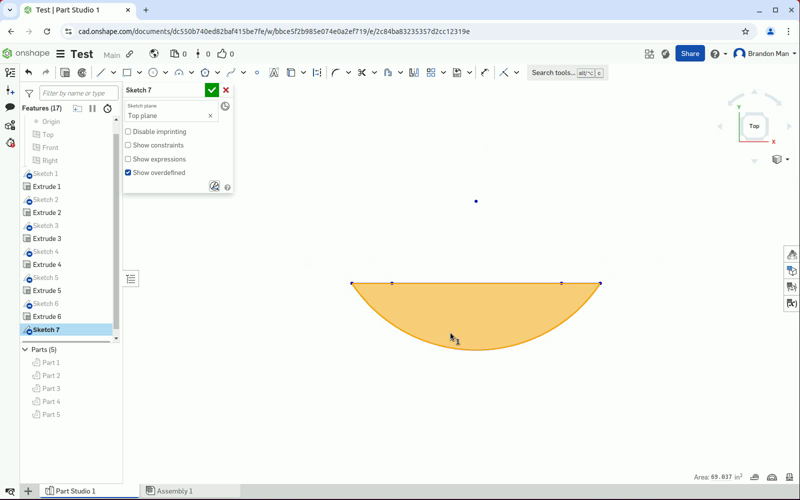
scroll(-6)
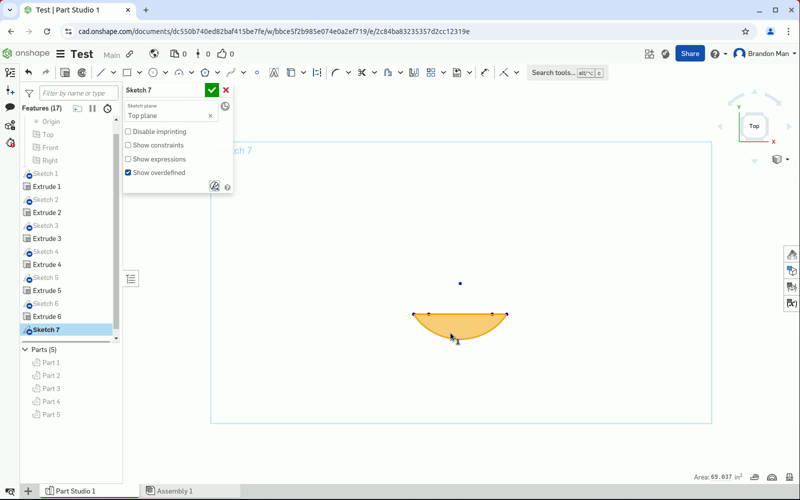
mouse_move(73, 352)
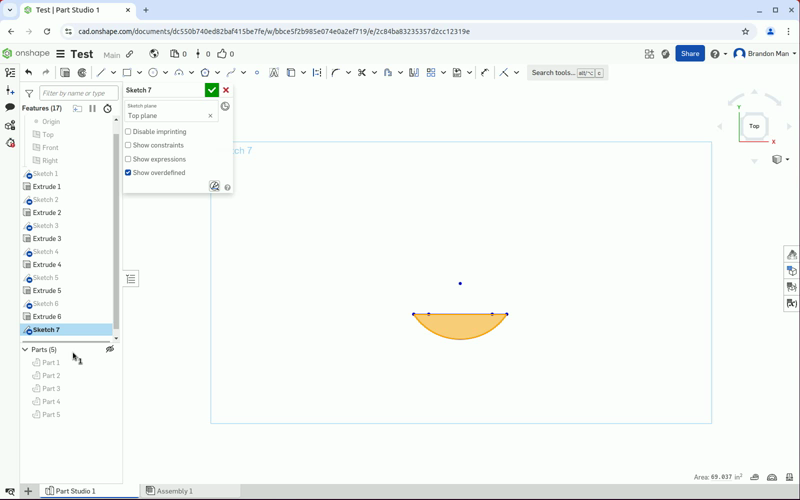
key(shift+y)
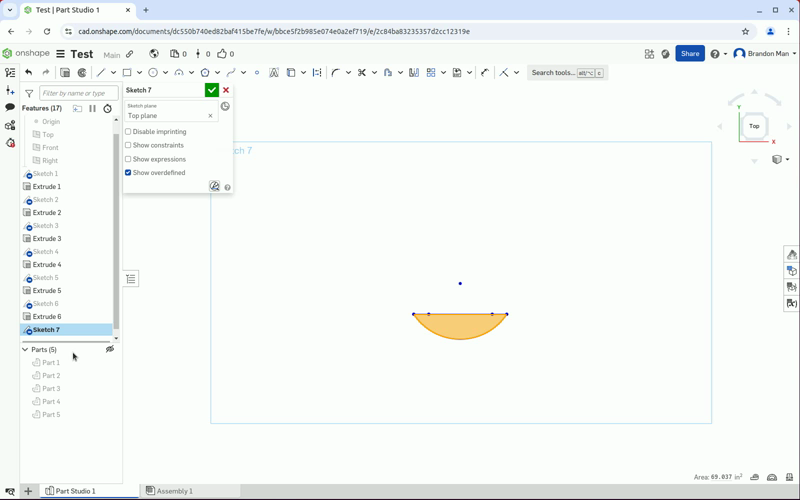
key(shift+e)
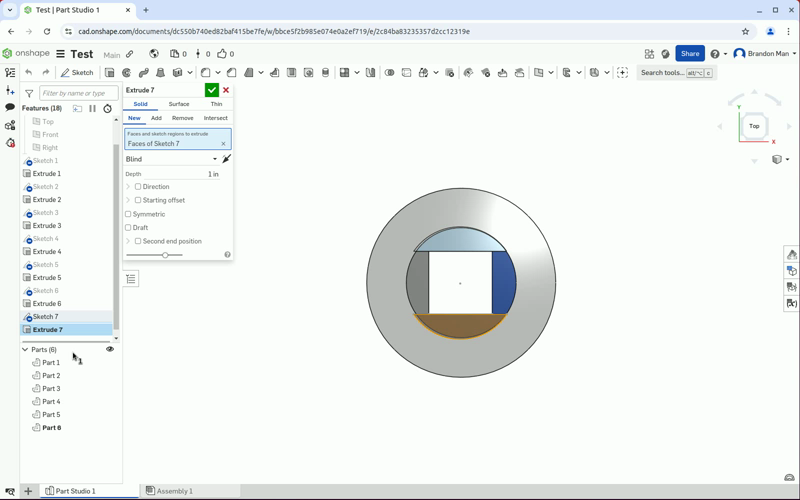
mouse_move(143, 106)
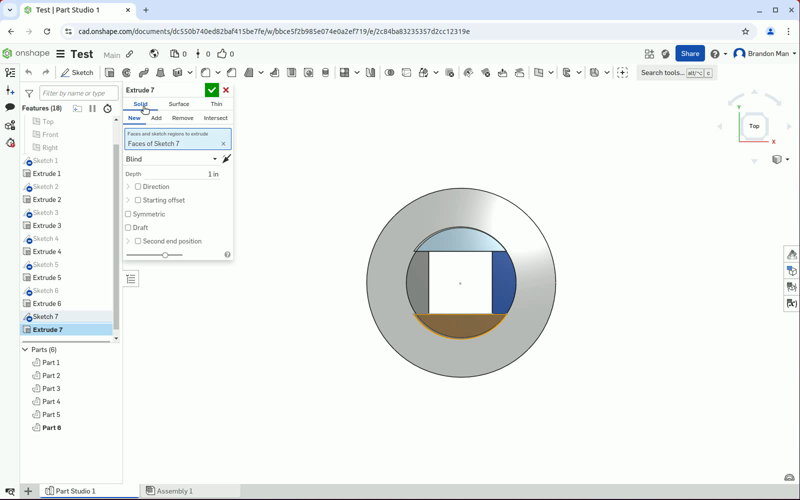
click(143, 106)
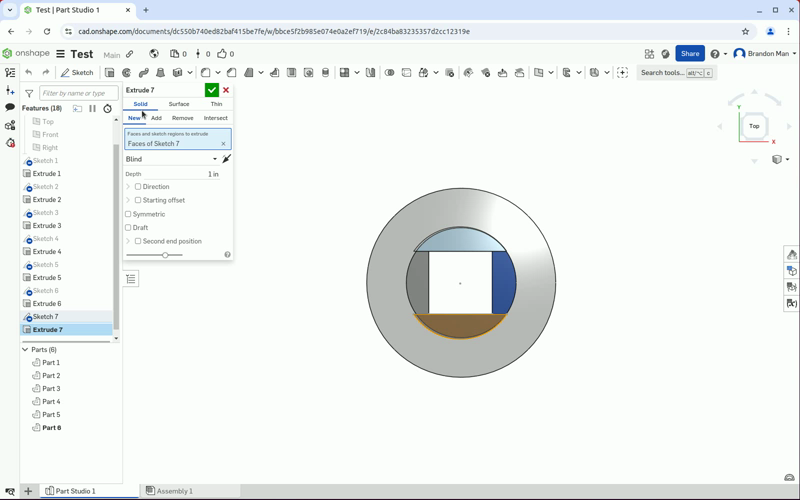
mouse_move(137, 120)
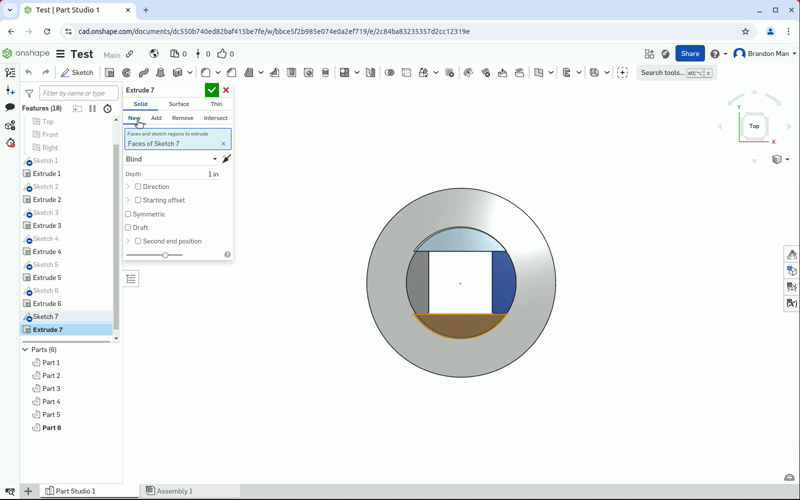
click(137, 120)
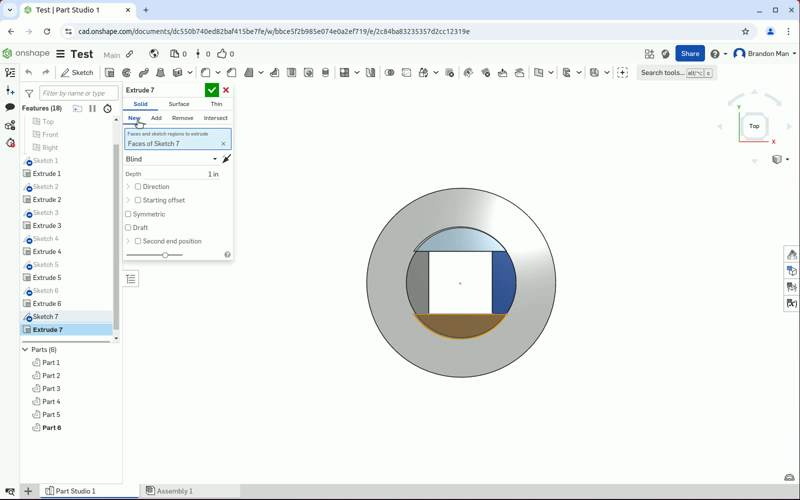
key(tab, 4)
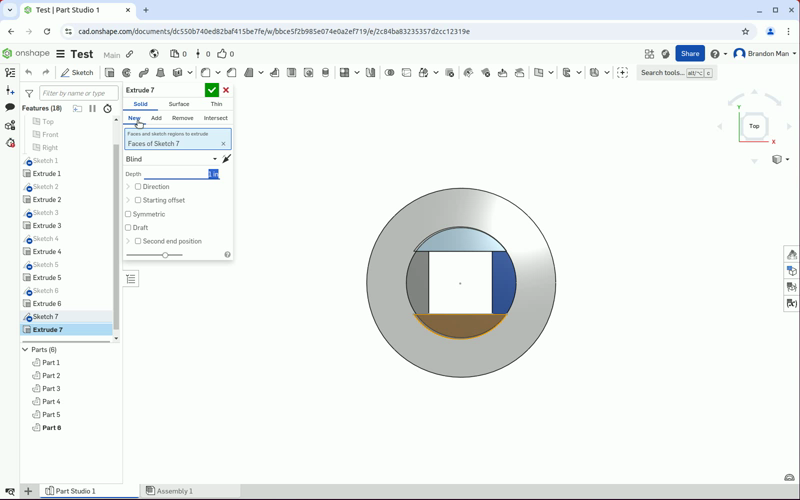
text(23.108)
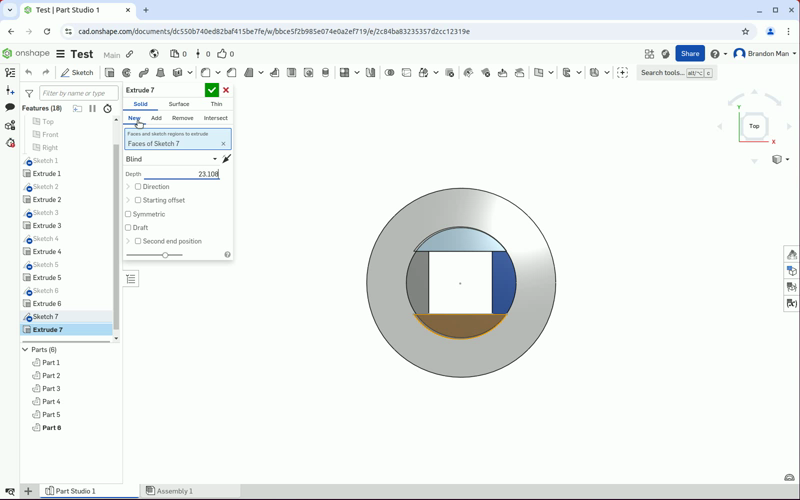
key(enter)
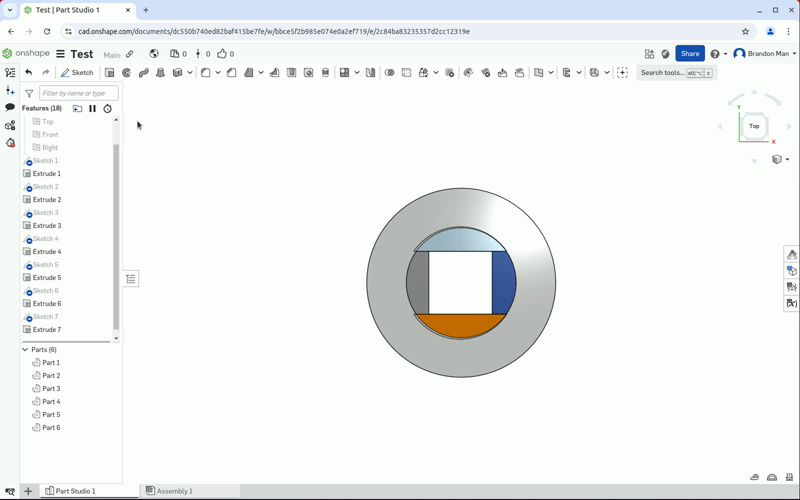
key(shift+h)
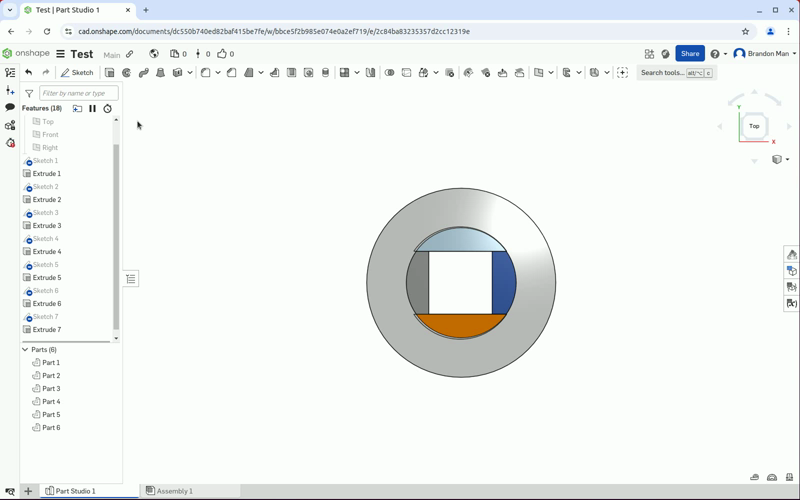
key(shift+h)
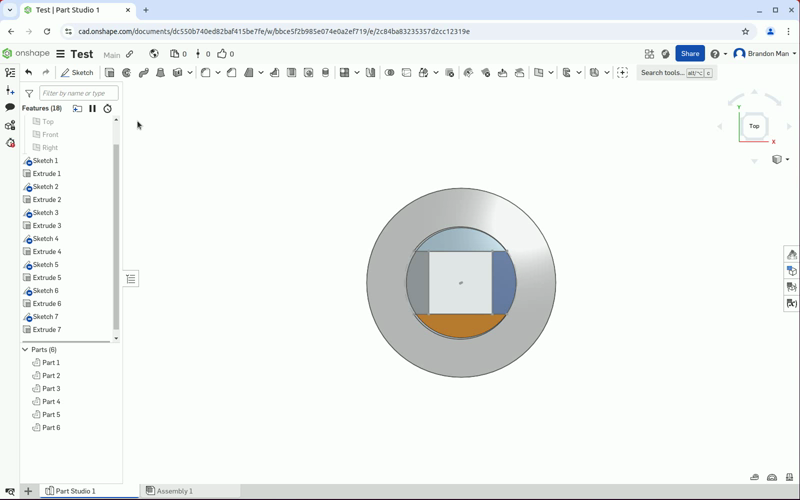
key(shift+7)
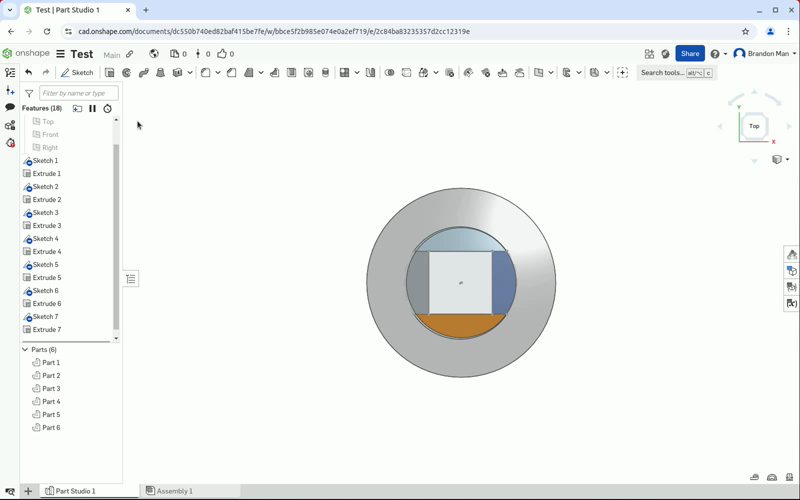
key(up, 3)
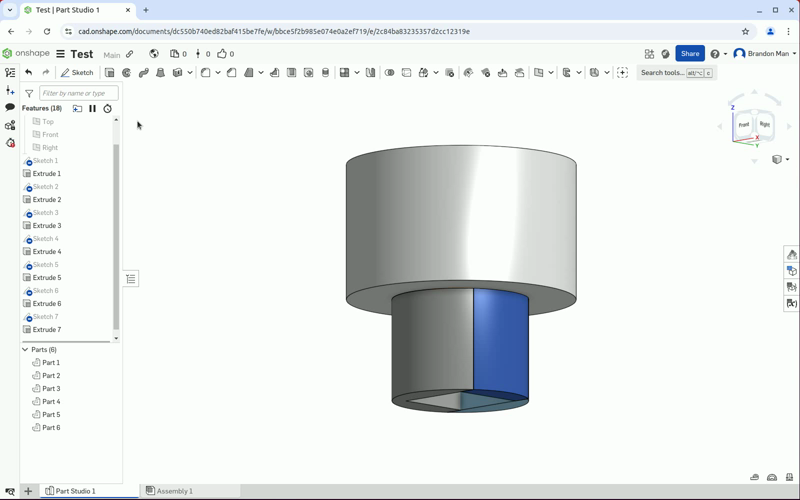
key(left, 3)
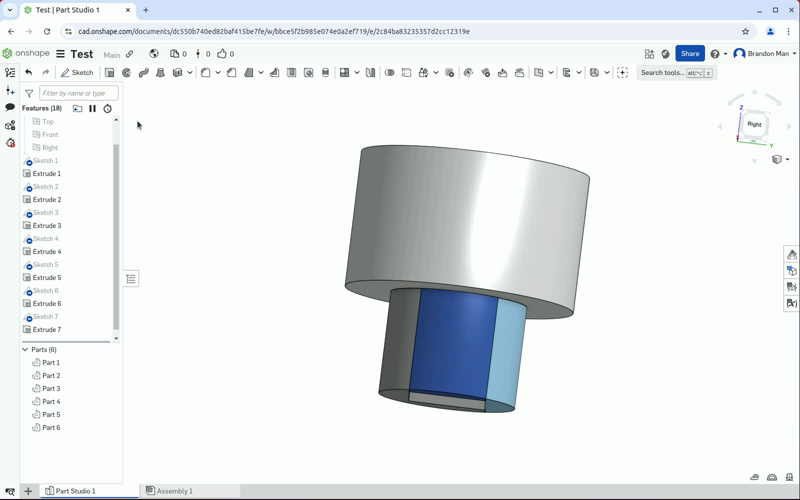
key(right, 3)
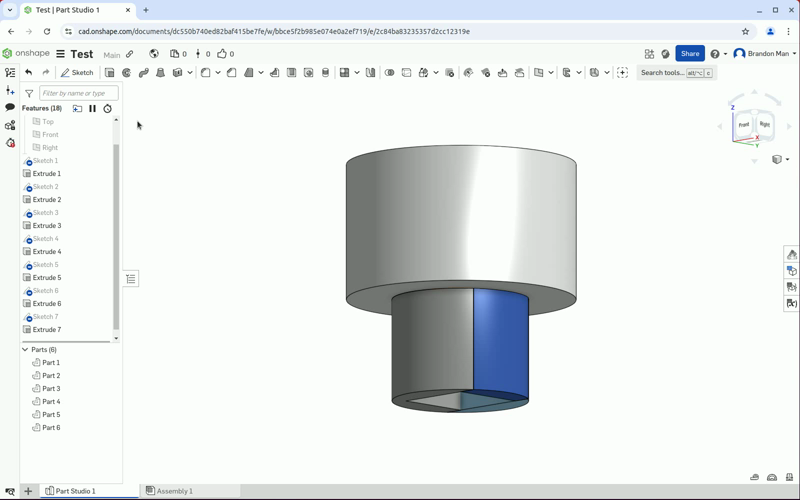
key(down, 3)
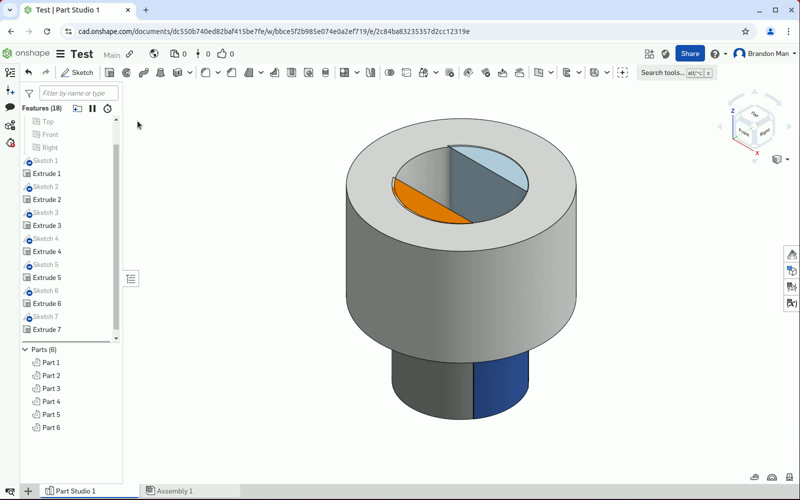
mouse_move(69, 163)
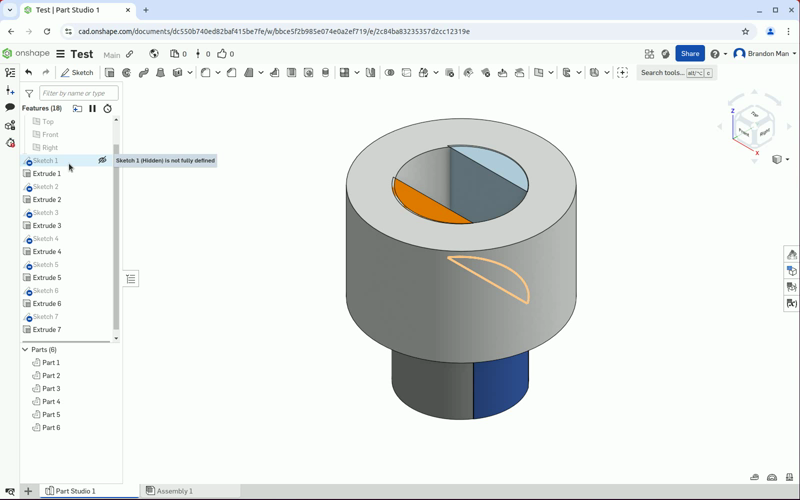
click(69, 163)